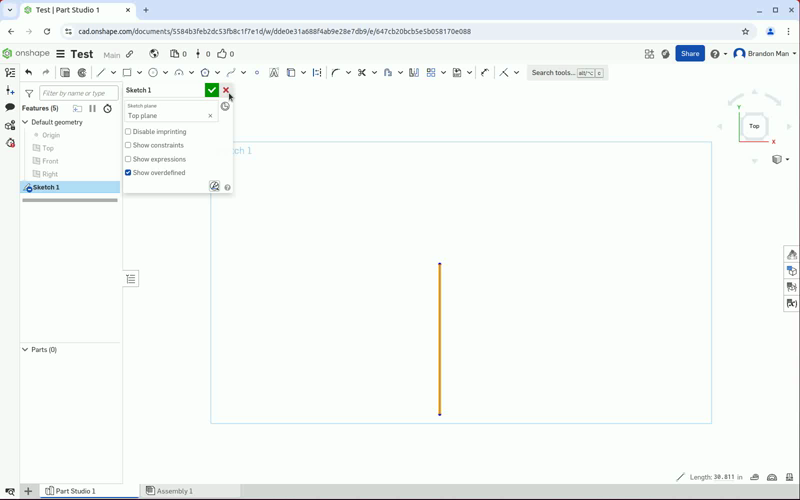
key(shift+h)
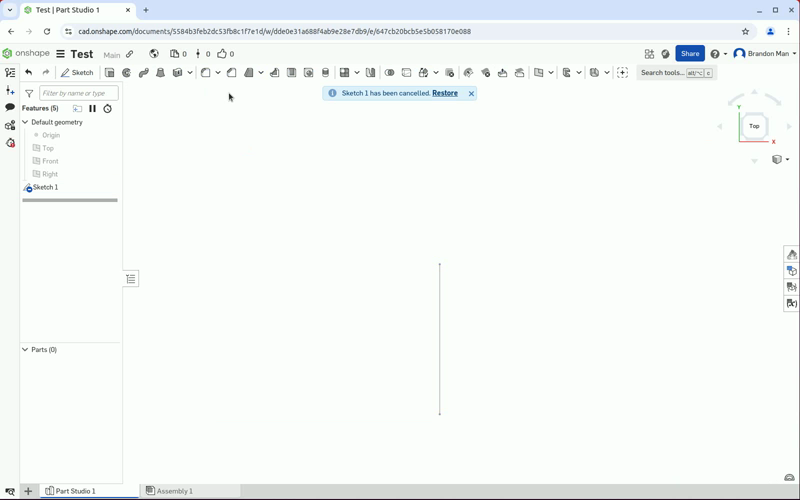
key(shift+s)
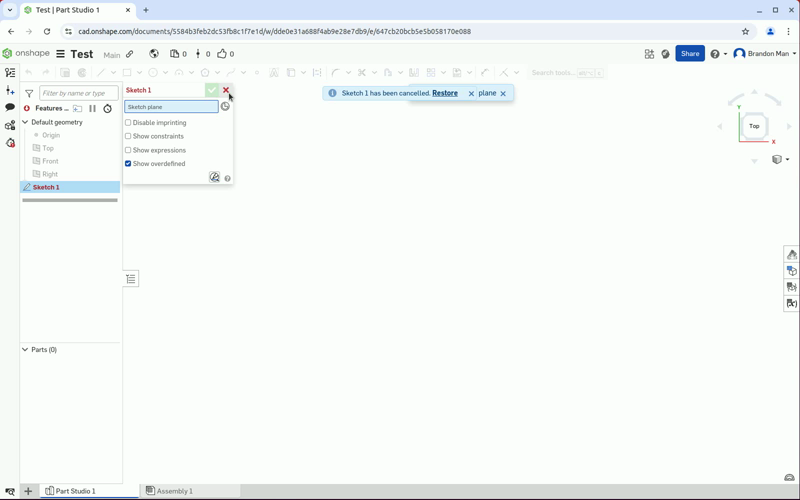
mouse_move(73, 150)
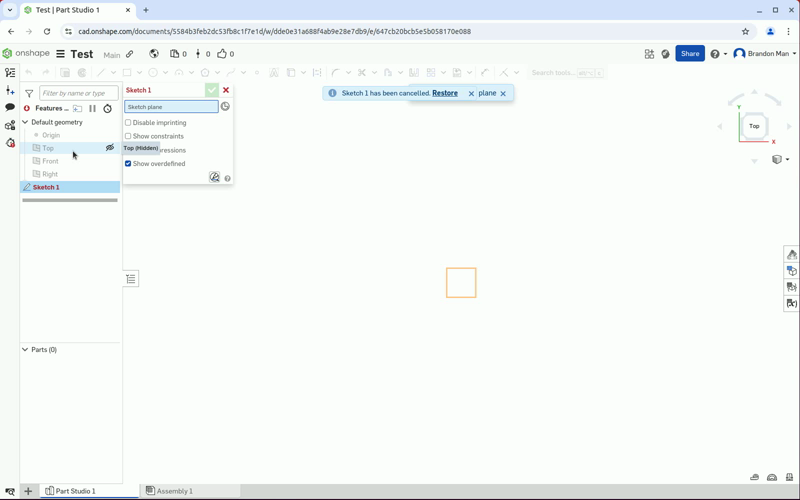
click(73, 150)
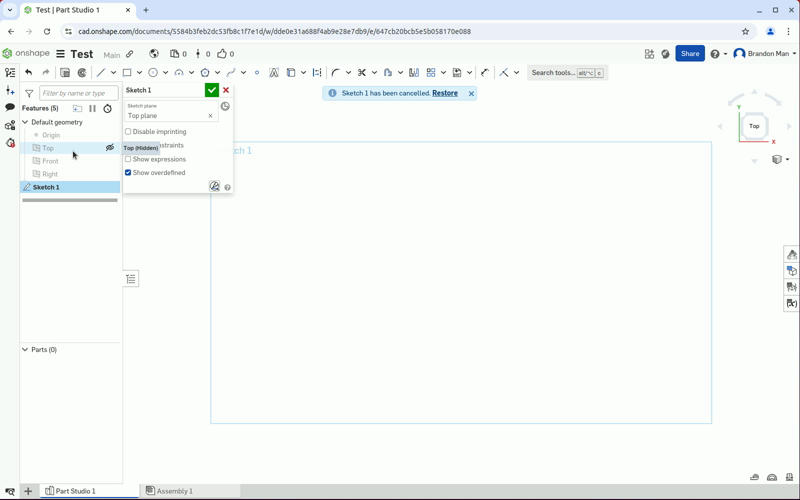
mouse_move(73, 352)
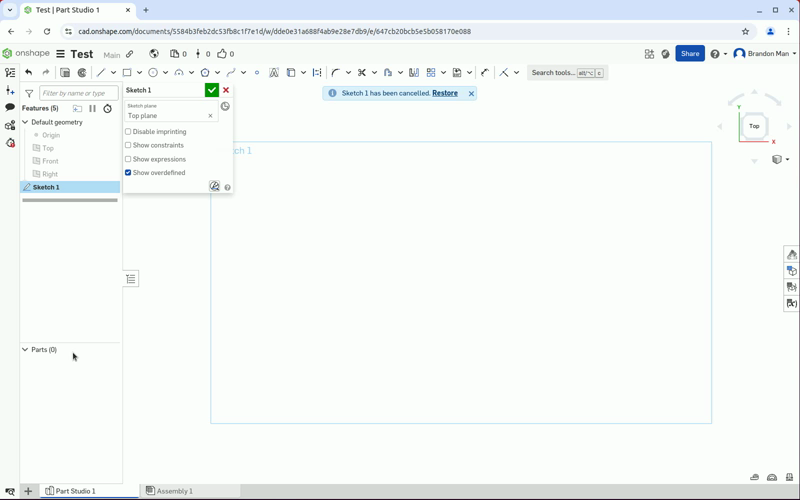
key(y)
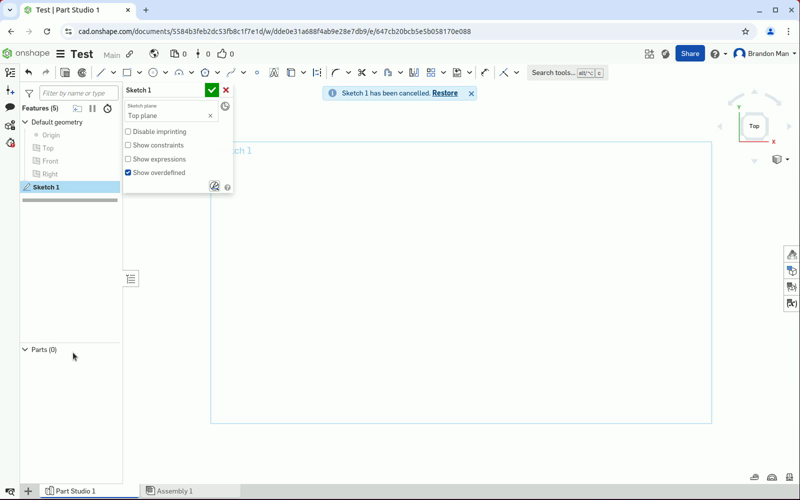
key(a)
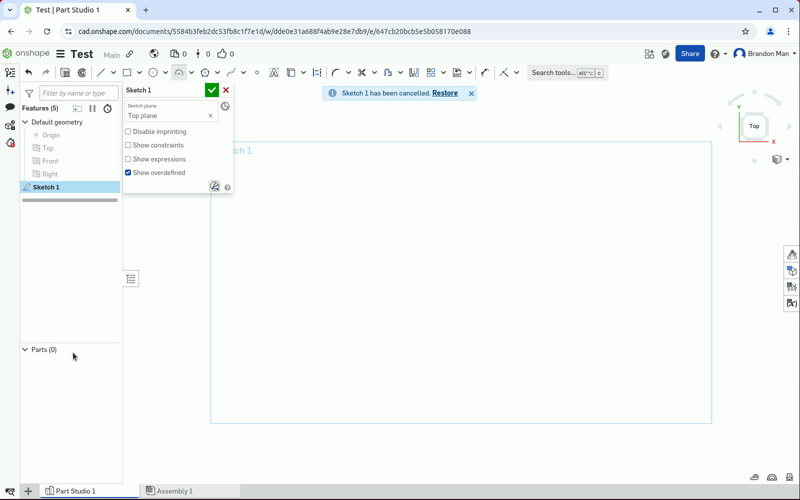
key_down(shift)
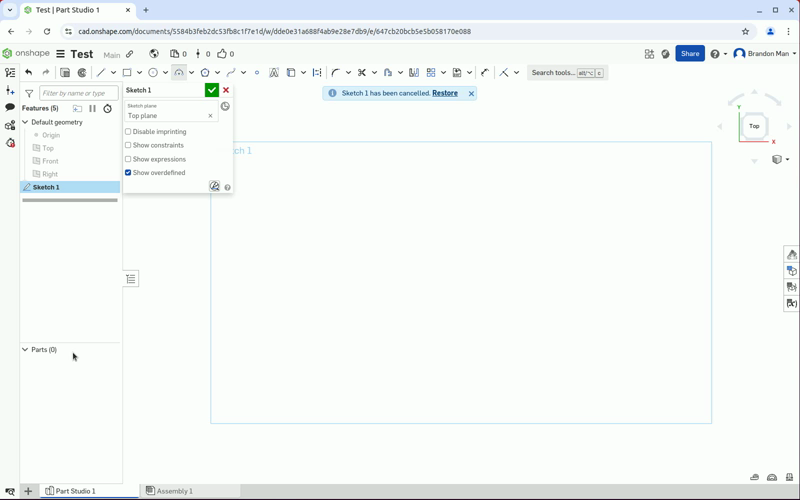
mouse_move(457, 284)
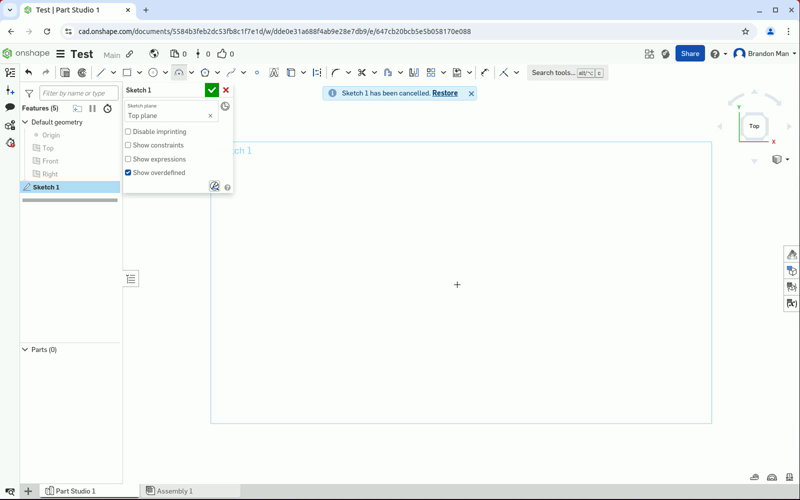
click(457, 284)
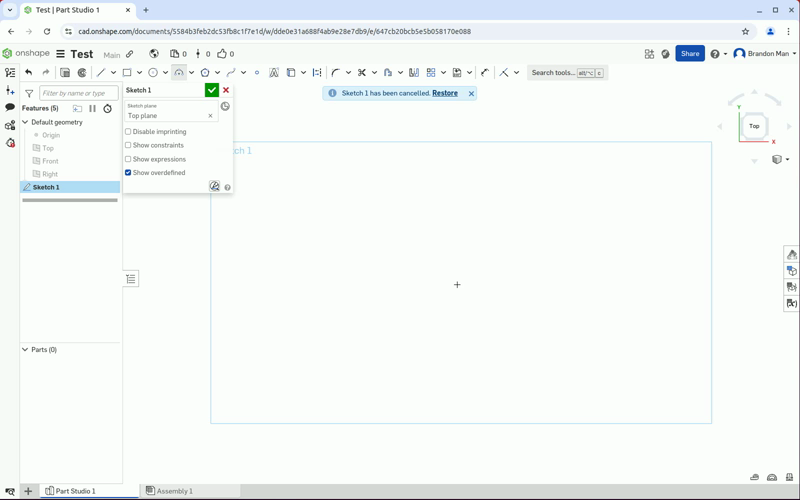
key_up(shift)
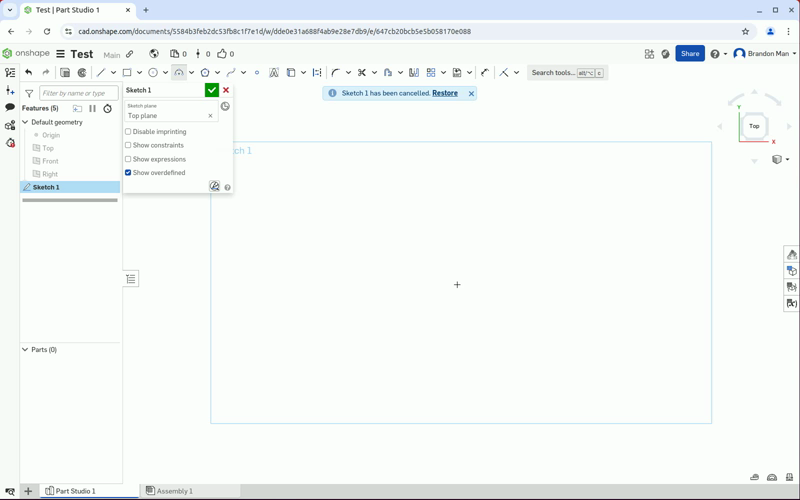
key_down(shift)
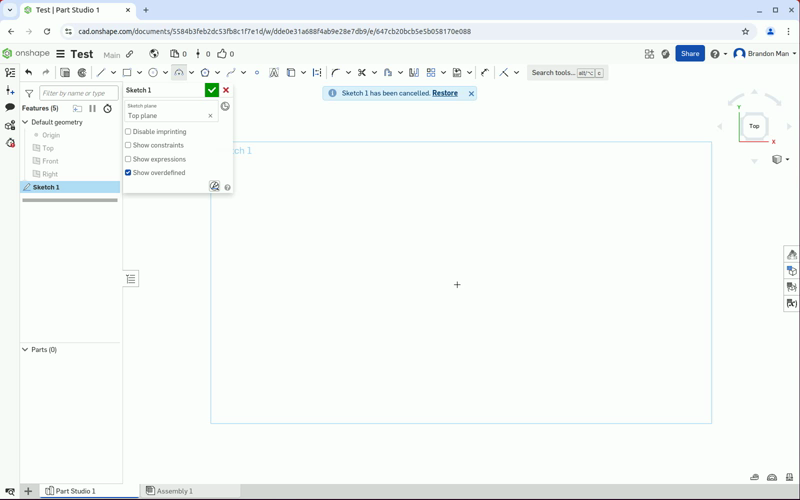
mouse_move(459, 286)
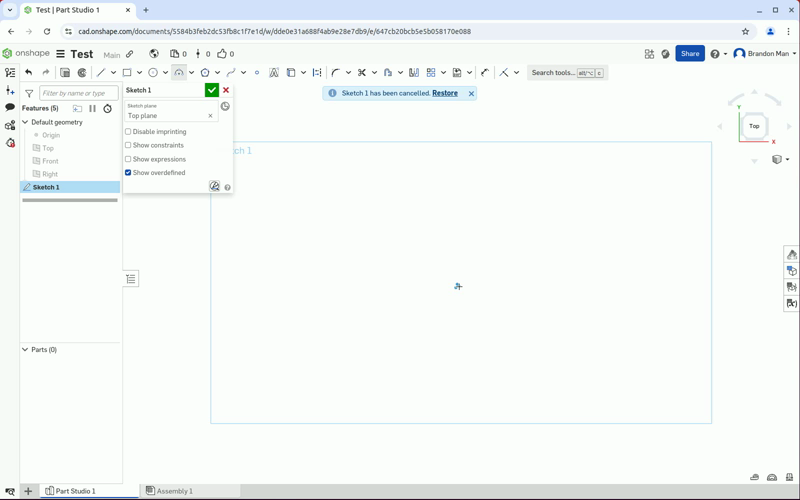
scroll(6)
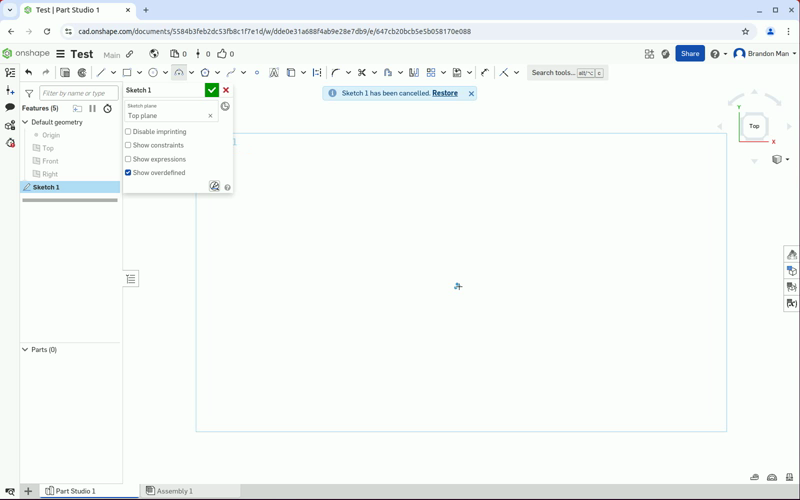
scroll(6)
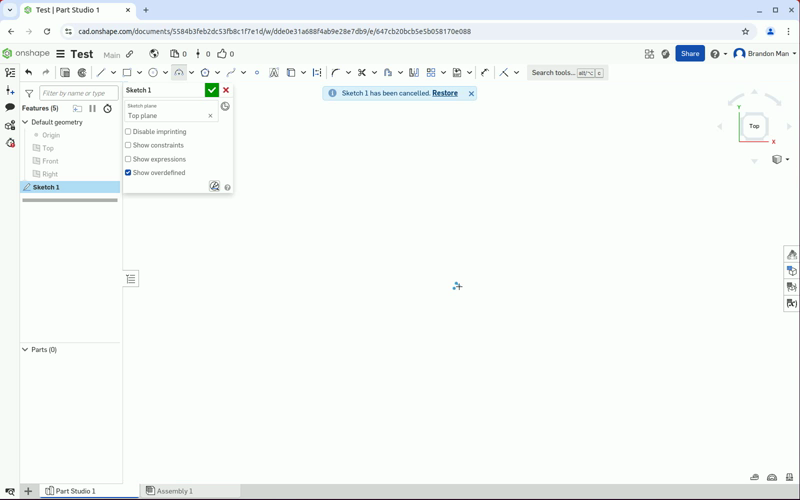
scroll(6)
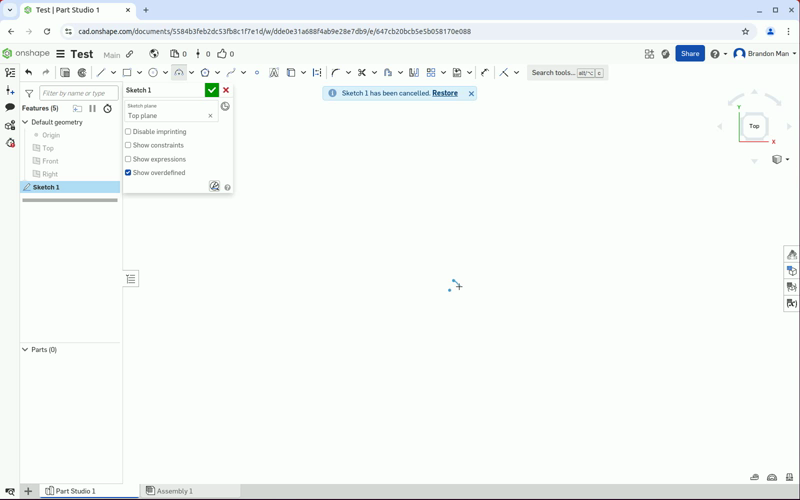
scroll(6)
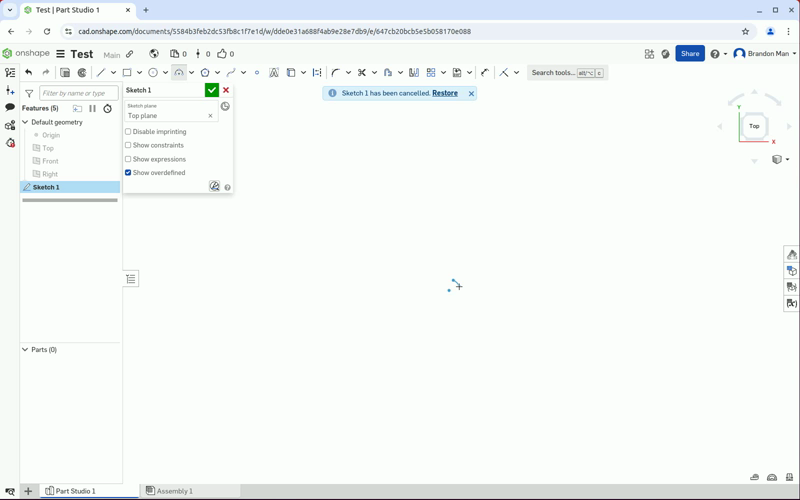
scroll(6)
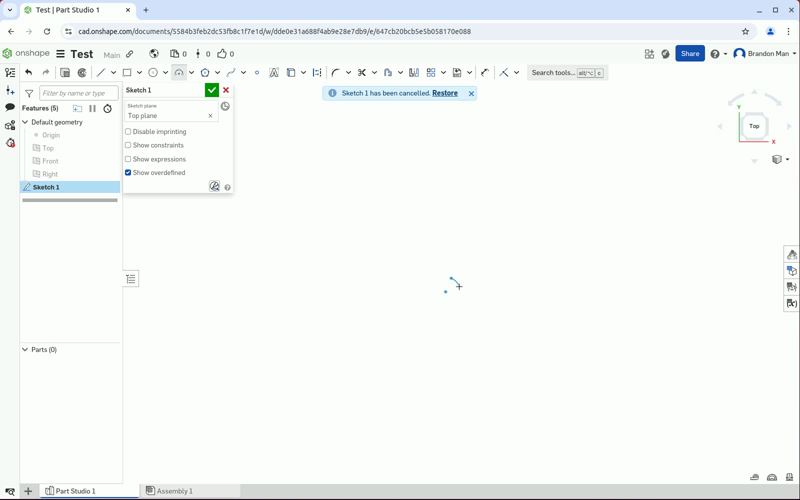
scroll(6)
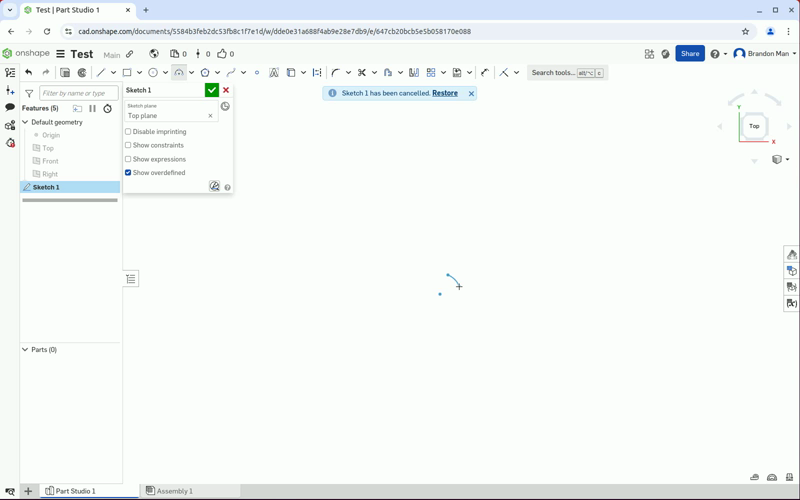
scroll(6)
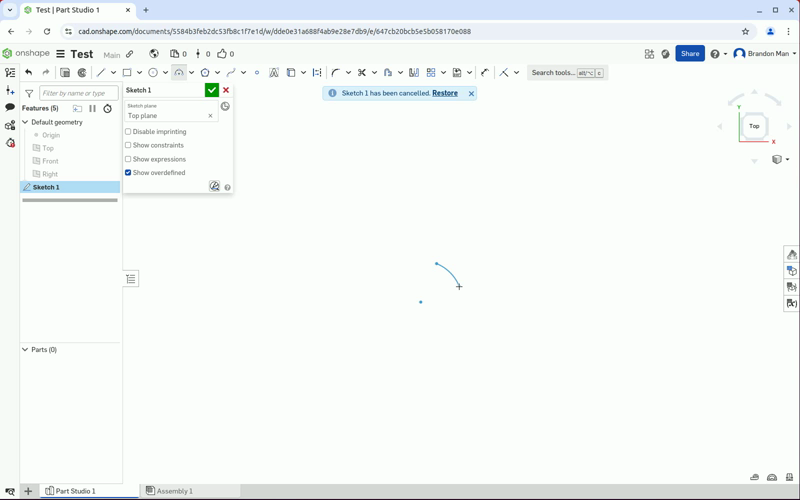
click(459, 286)
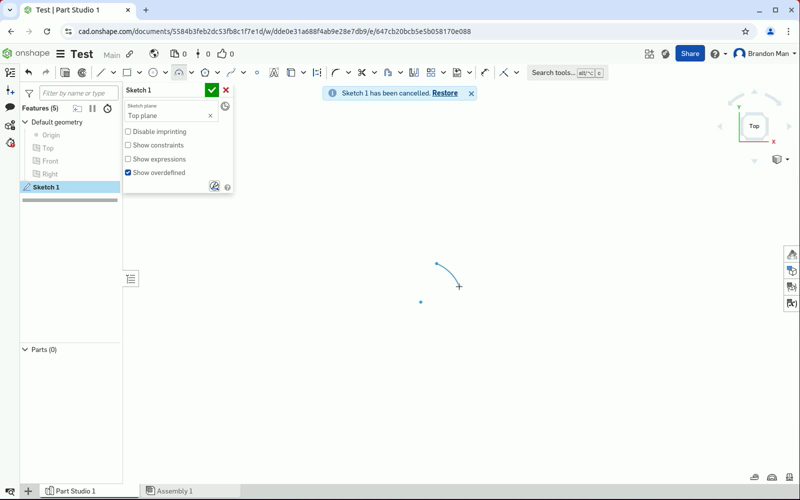
scroll(-6)
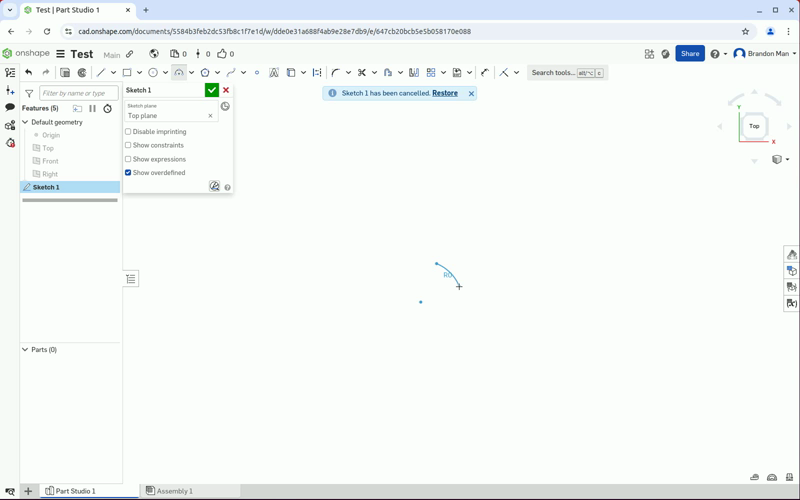
scroll(-6)
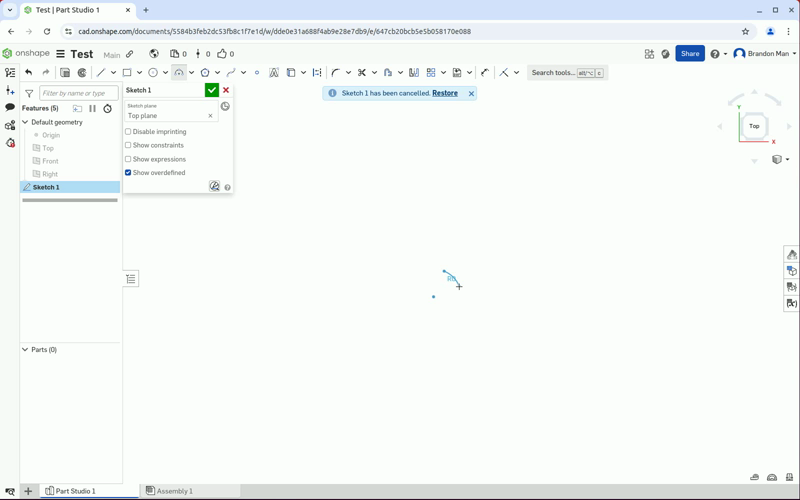
scroll(-6)
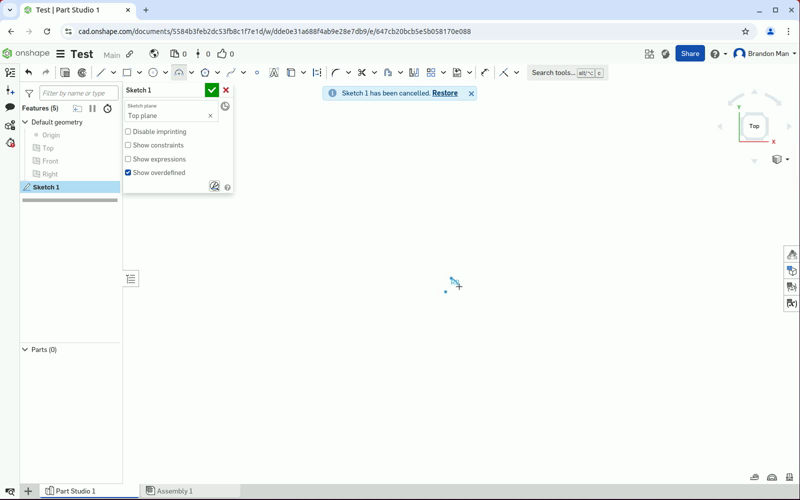
scroll(-6)
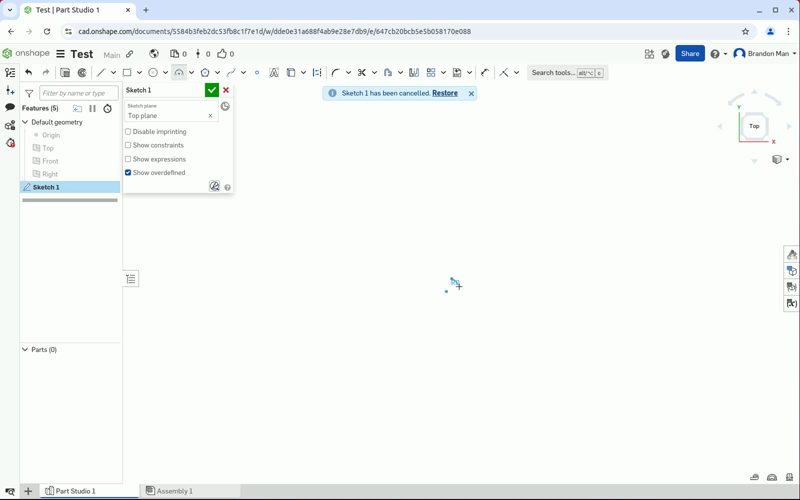
scroll(-6)
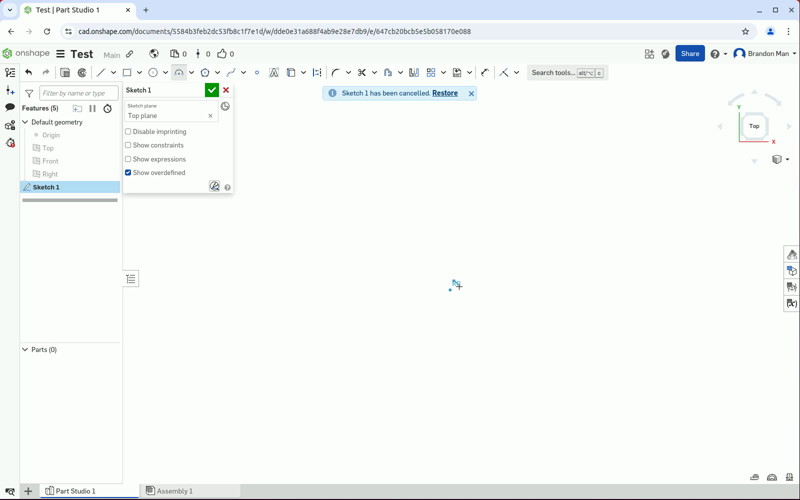
scroll(-6)
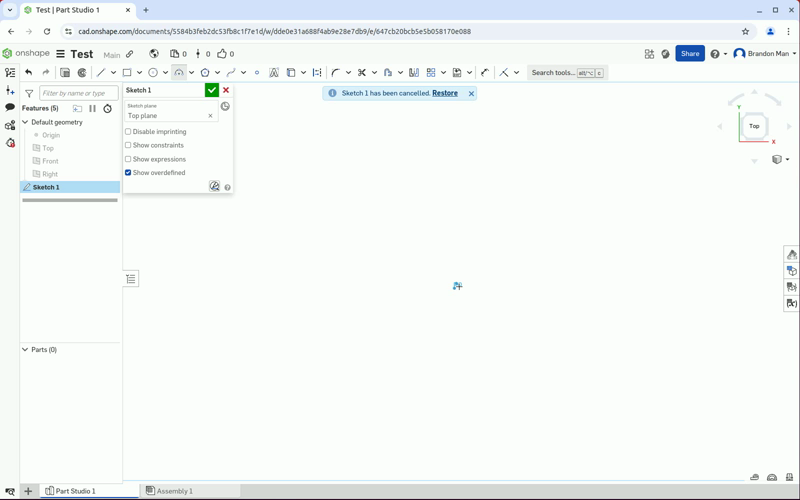
scroll(-6)
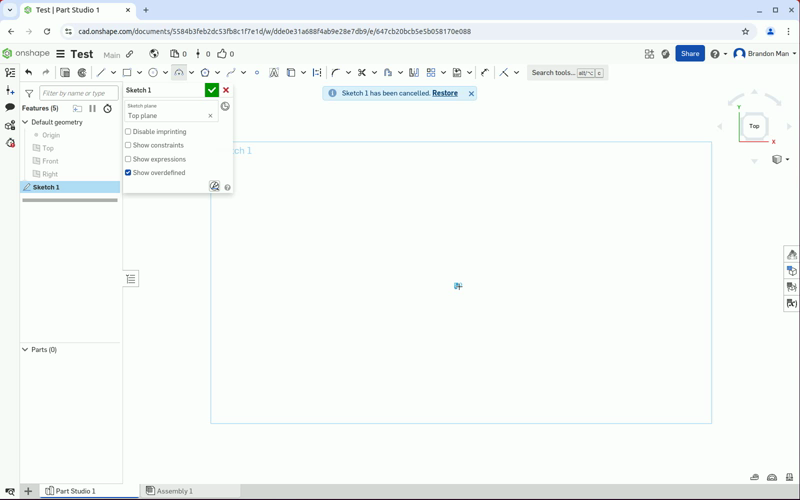
mouse_move(458, 285)
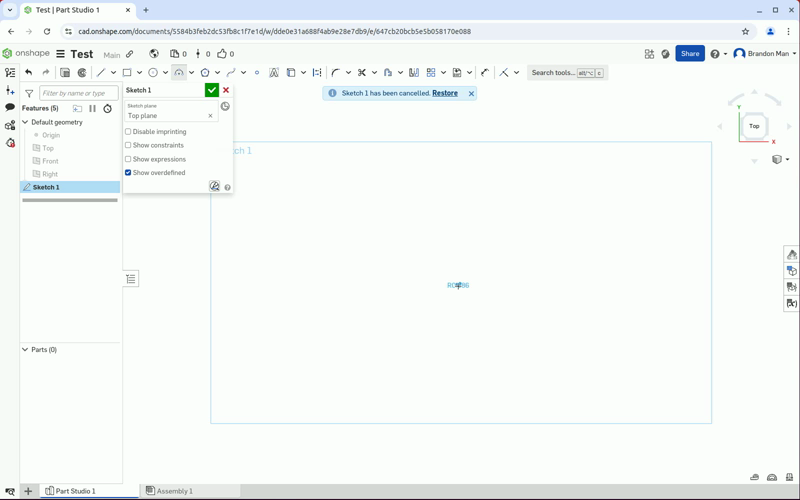
scroll(6)
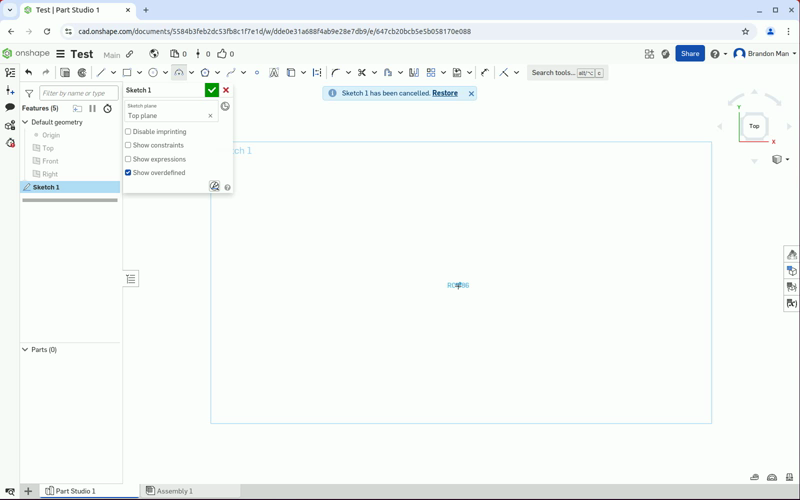
scroll(6)
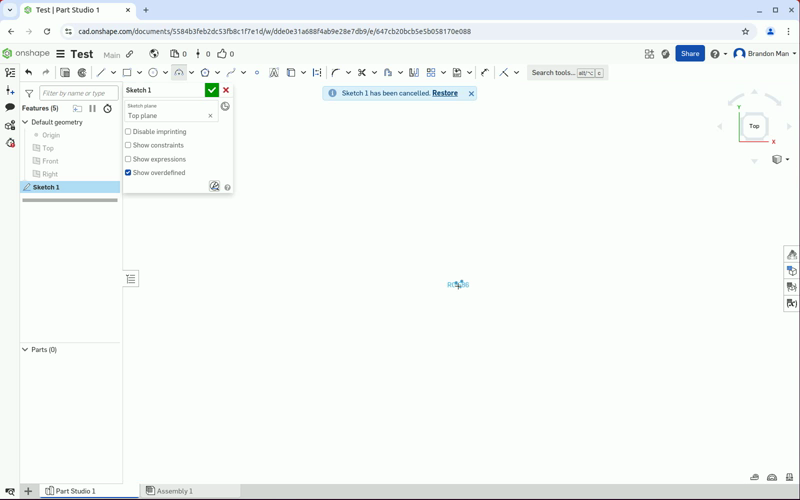
scroll(6)
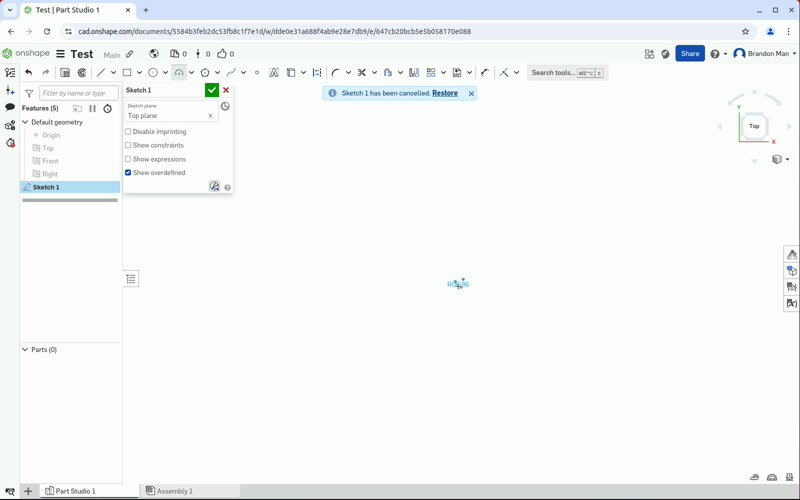
scroll(6)
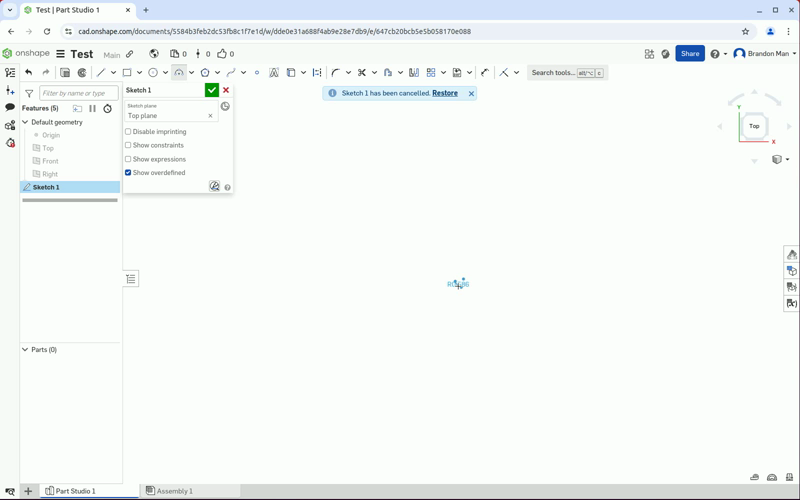
scroll(6)
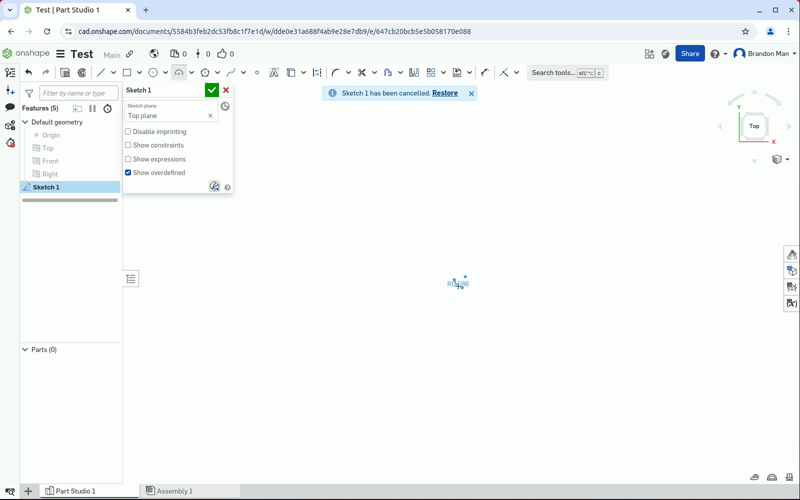
scroll(6)
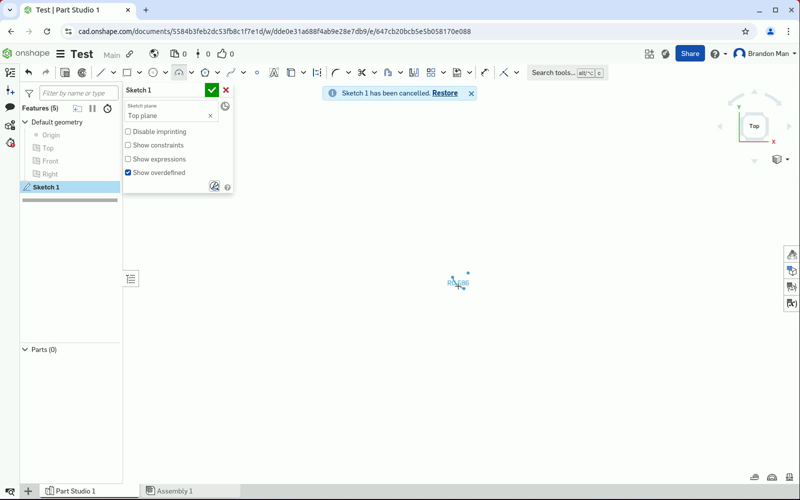
scroll(6)
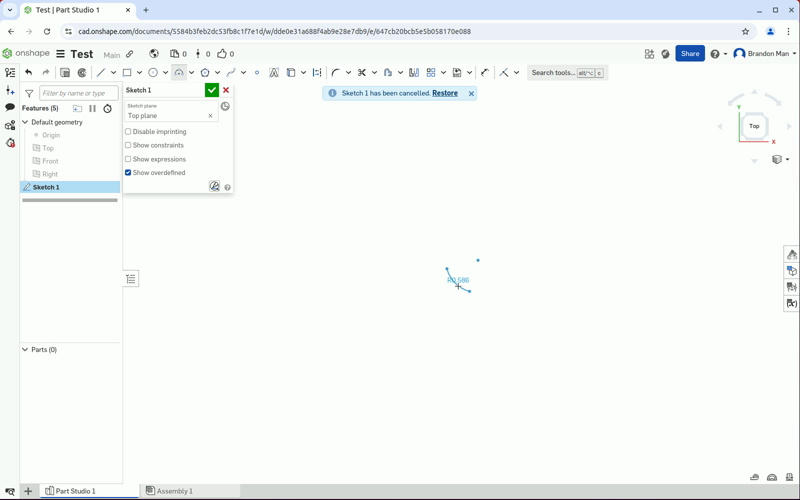
click(458, 285)
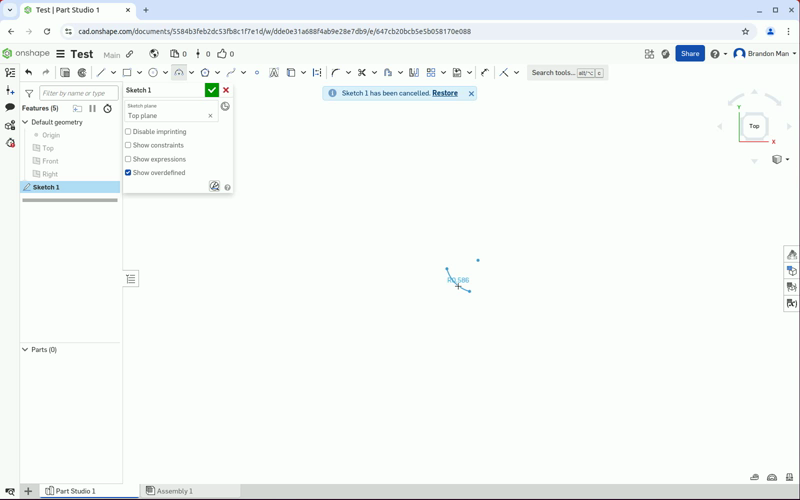
scroll(-6)
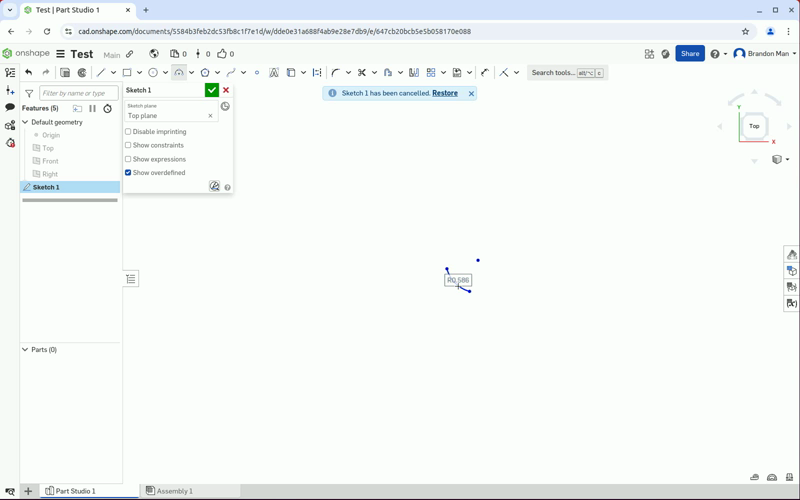
scroll(-6)
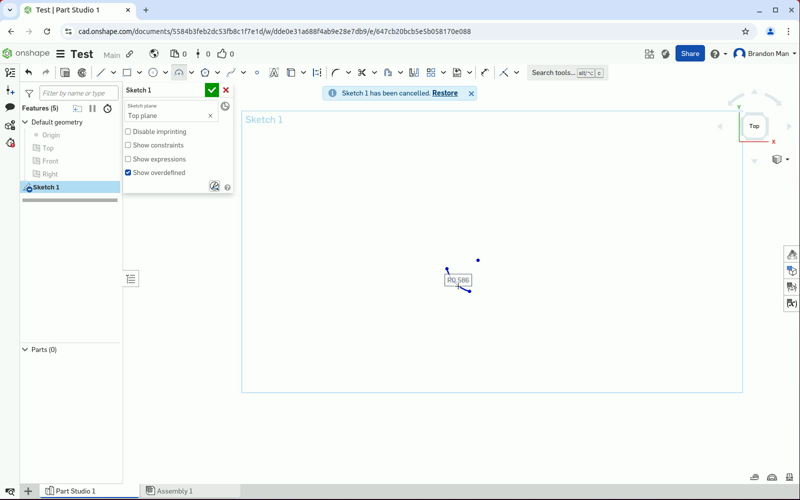
scroll(-6)
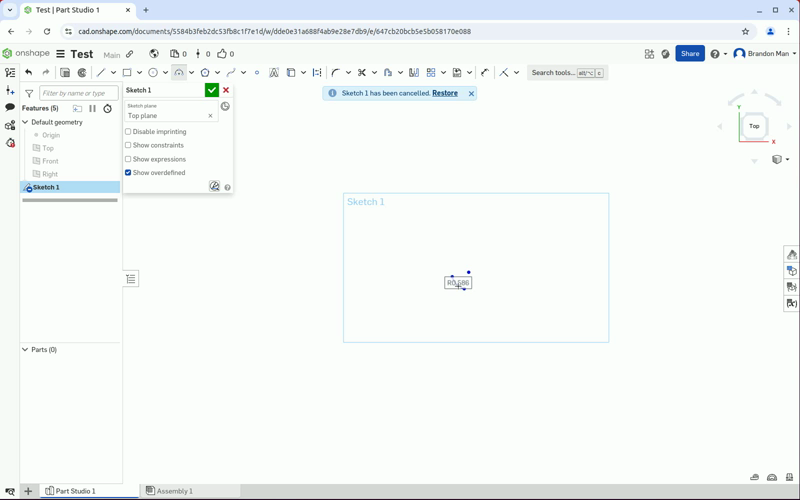
scroll(-6)
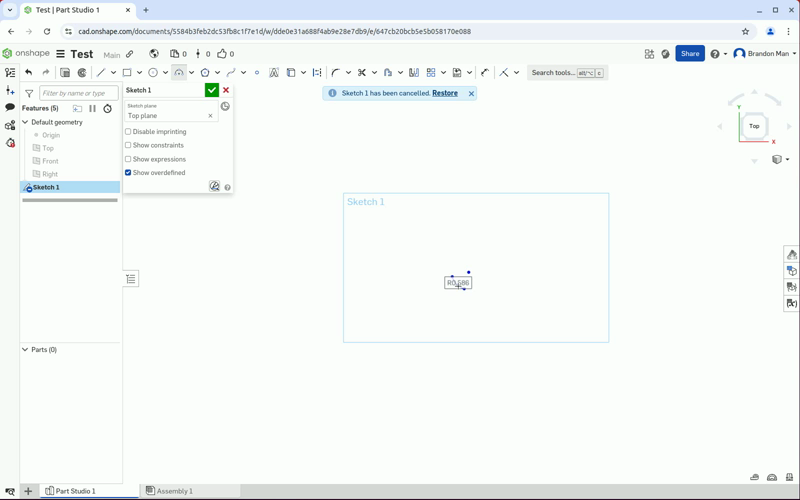
scroll(-6)
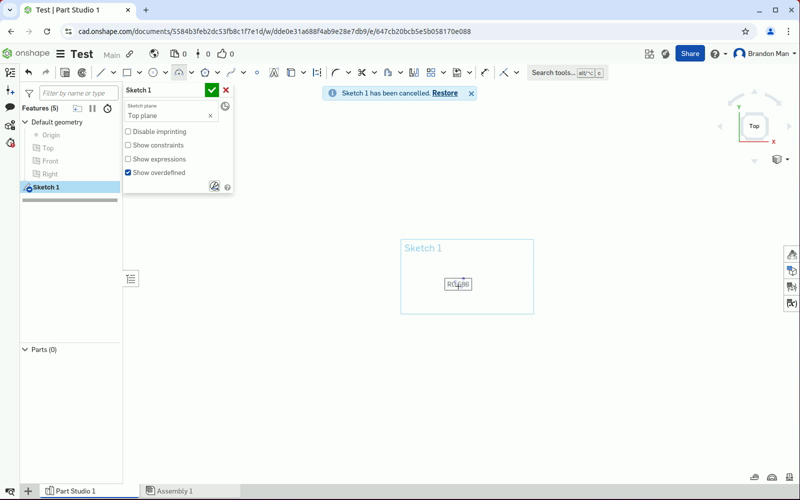
scroll(-6)
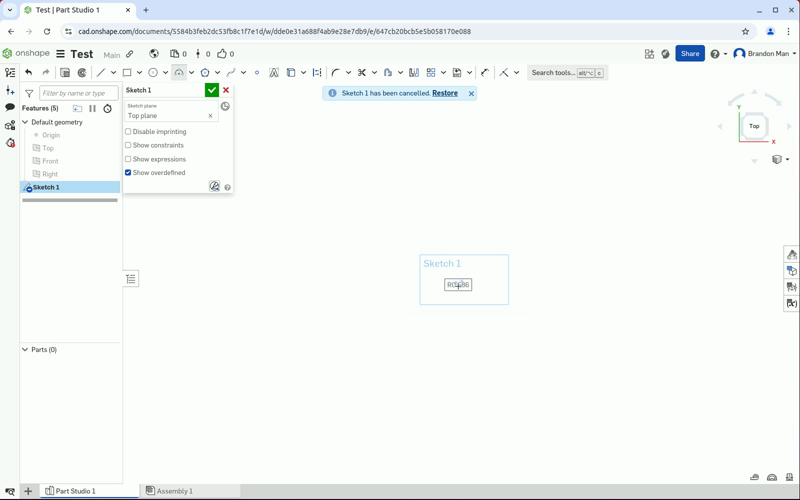
scroll(-6)
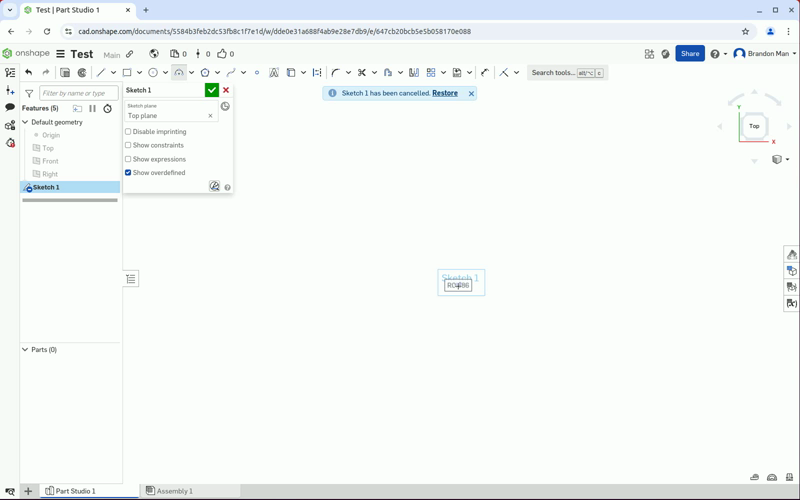
key_up(shift)
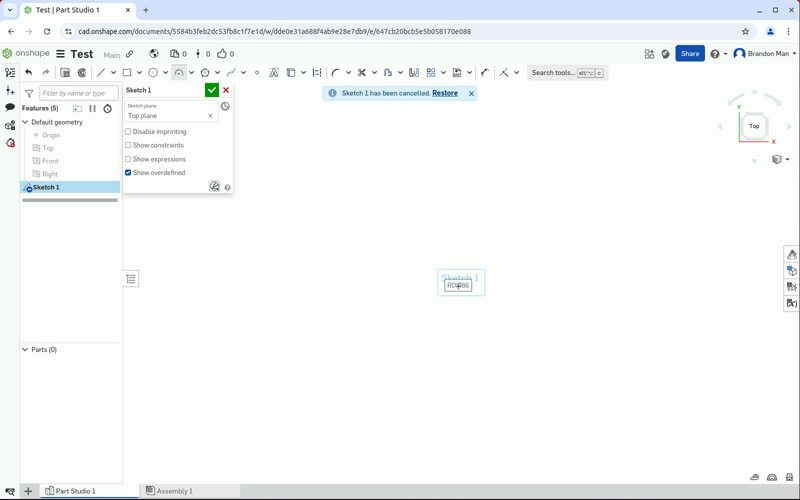
key(esc)
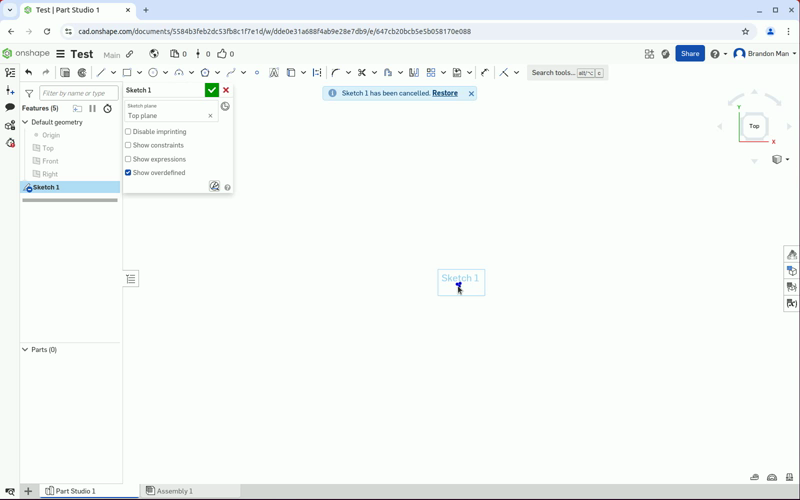
key(l)
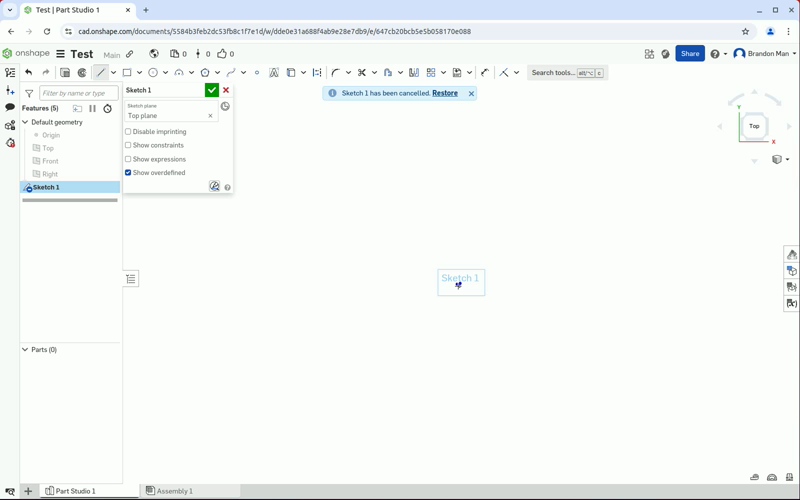
mouse_move(459, 286)
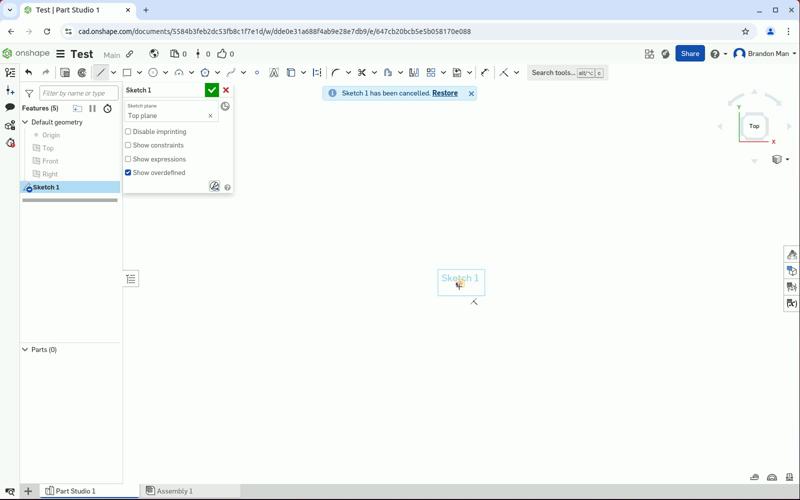
scroll(6)
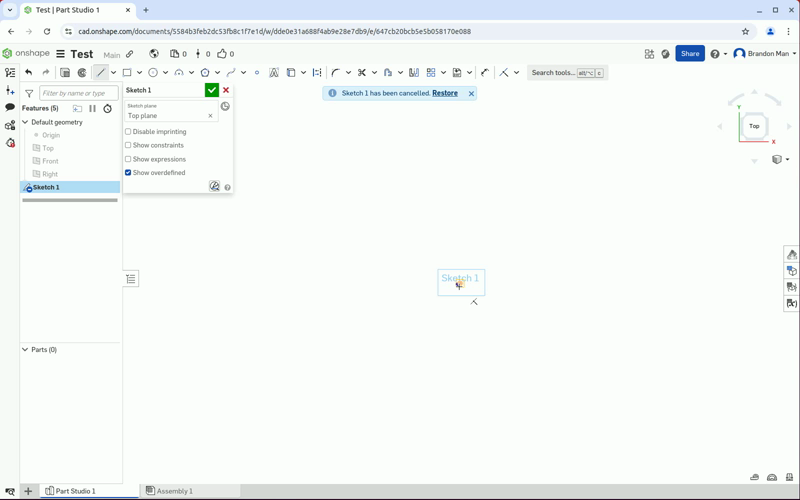
scroll(6)
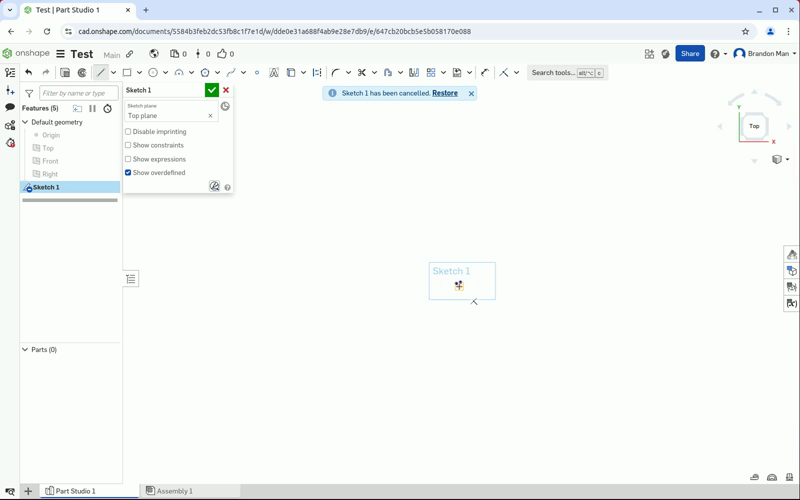
scroll(6)
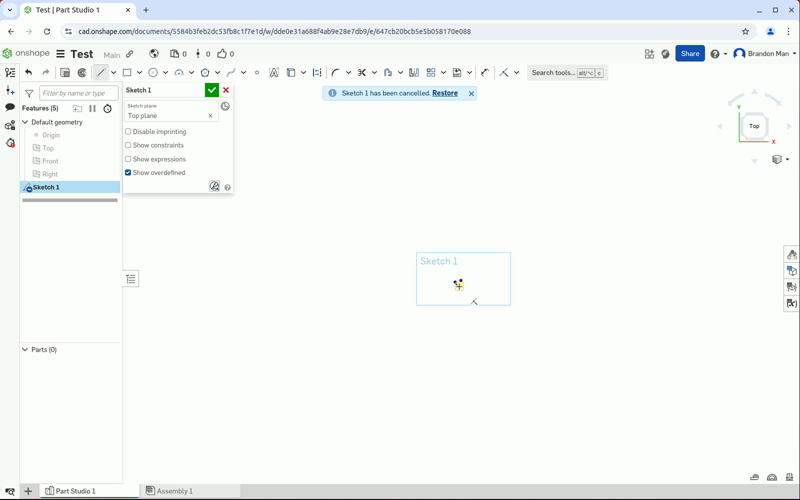
scroll(6)
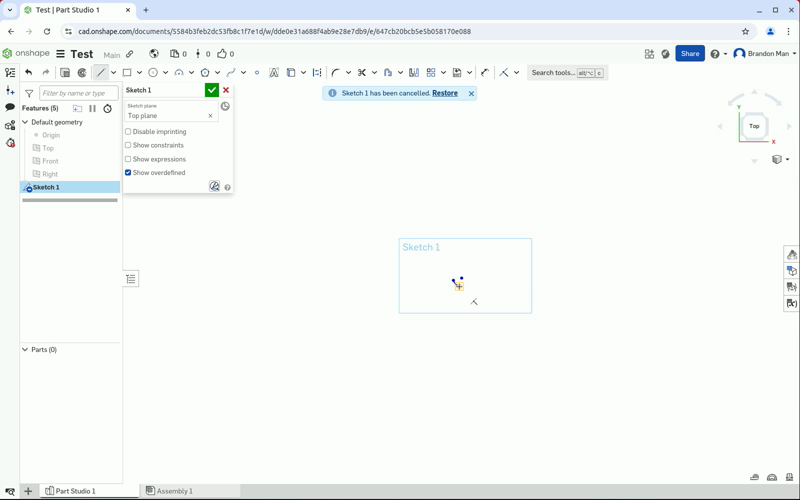
scroll(6)
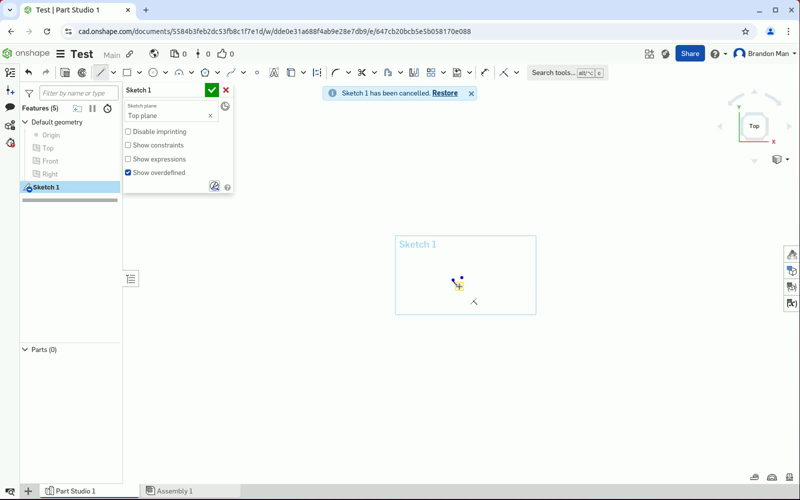
scroll(6)
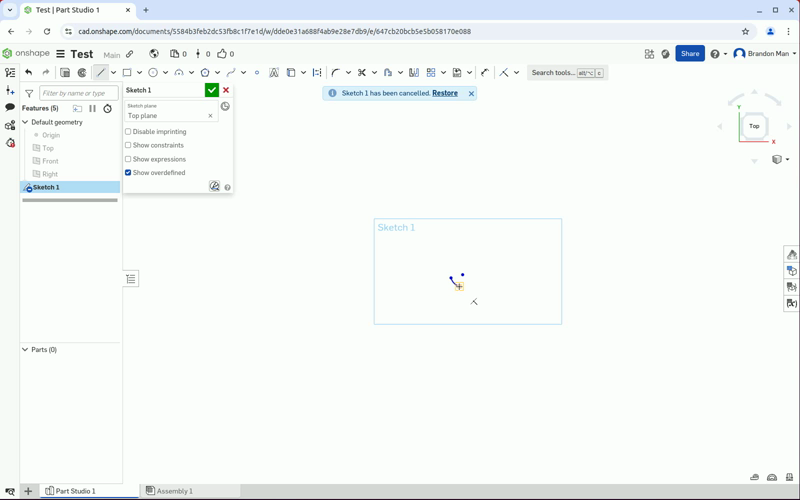
scroll(6)
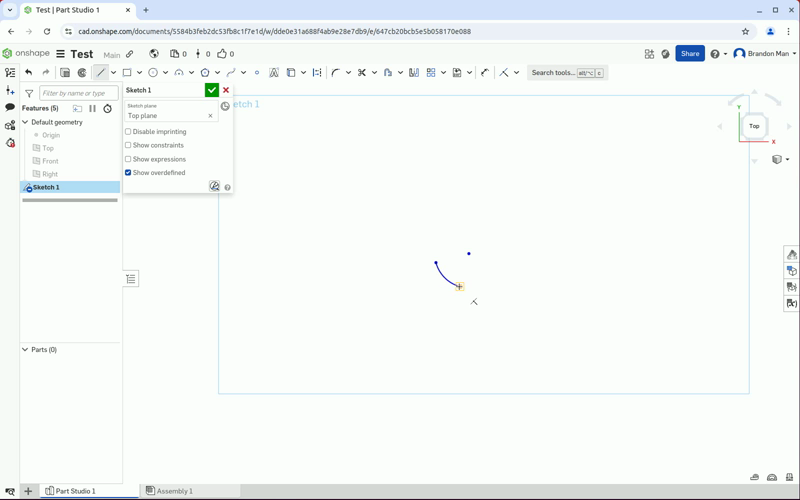
click(459, 286)
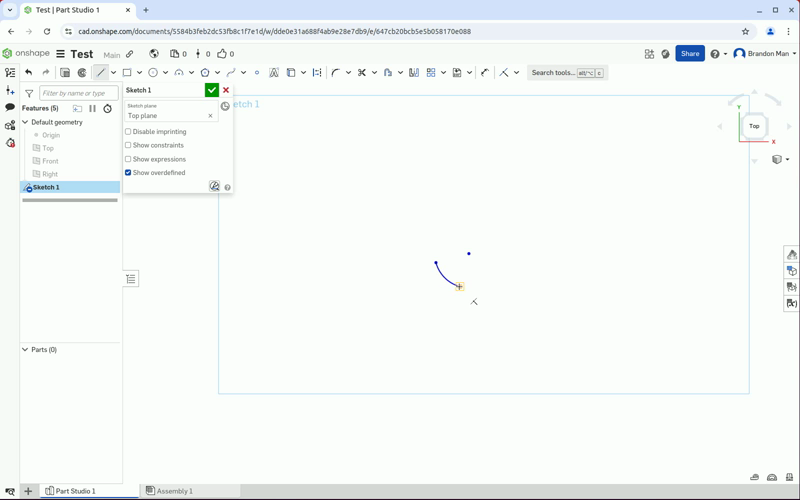
scroll(-6)
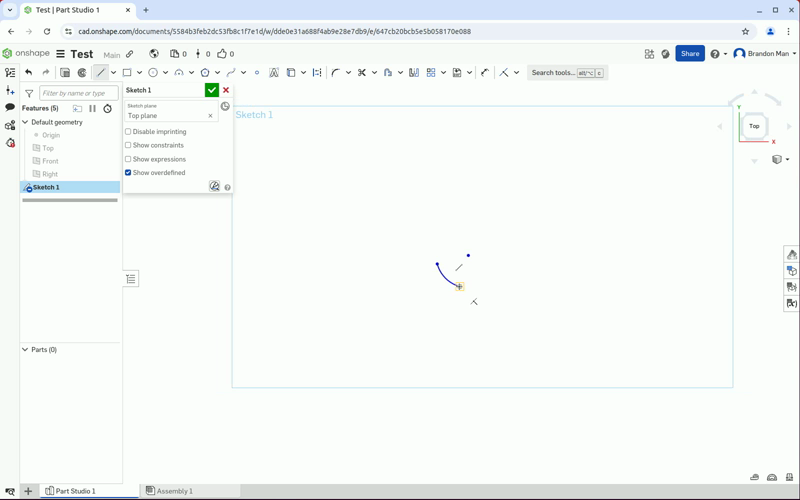
scroll(-6)
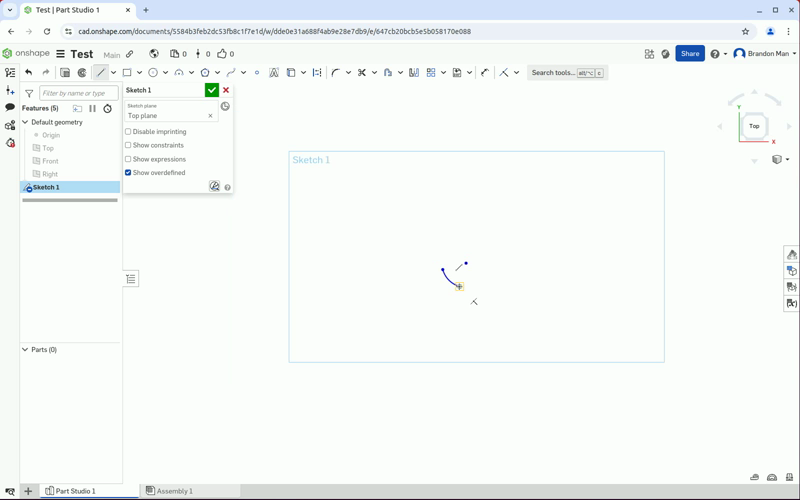
scroll(-6)
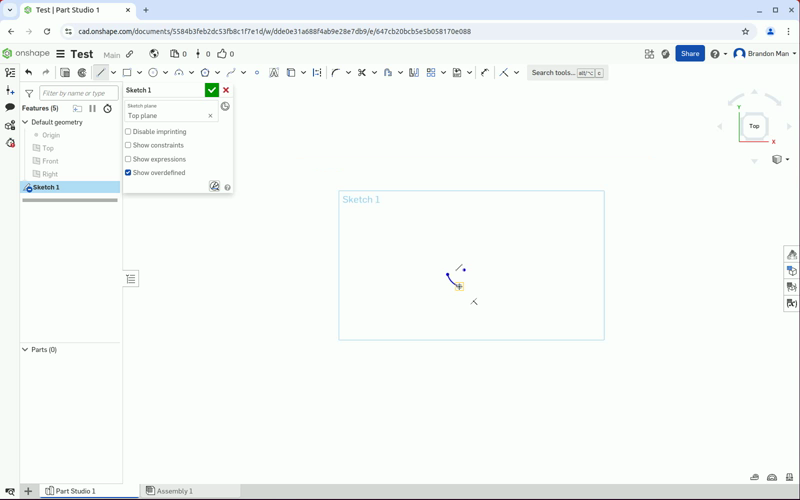
scroll(-6)
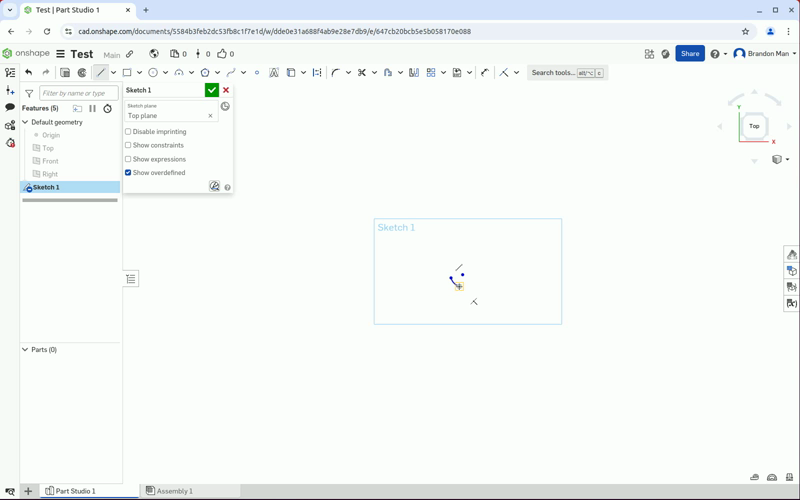
scroll(-6)
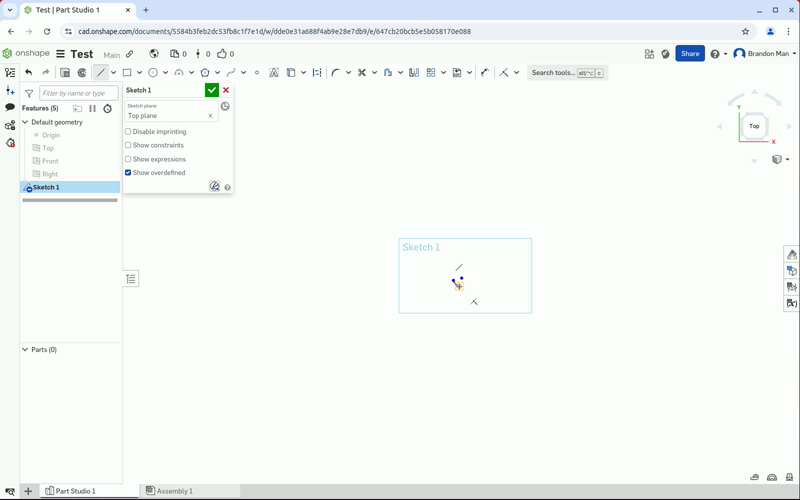
scroll(-6)
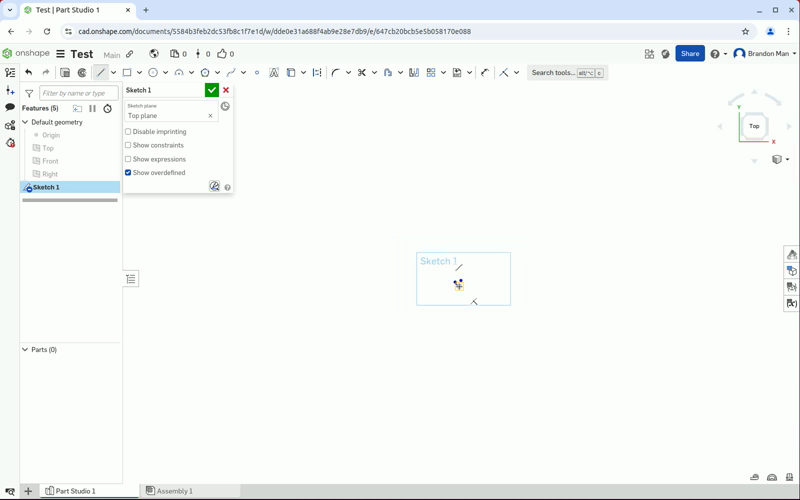
scroll(-6)
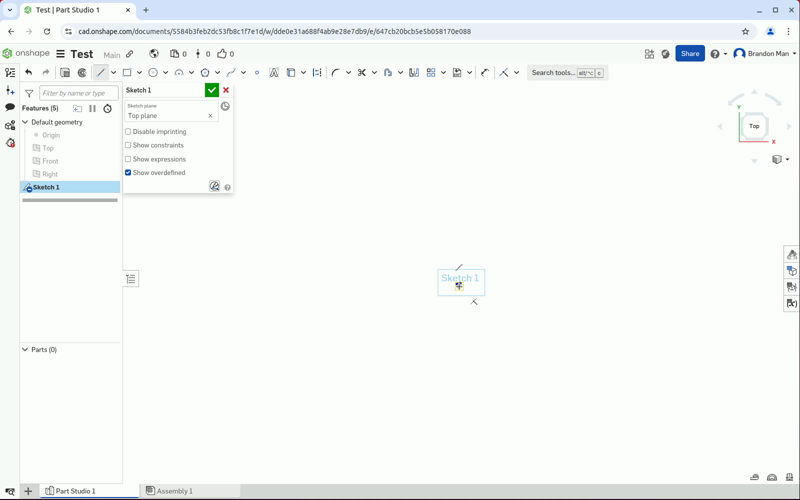
key_down(shift)
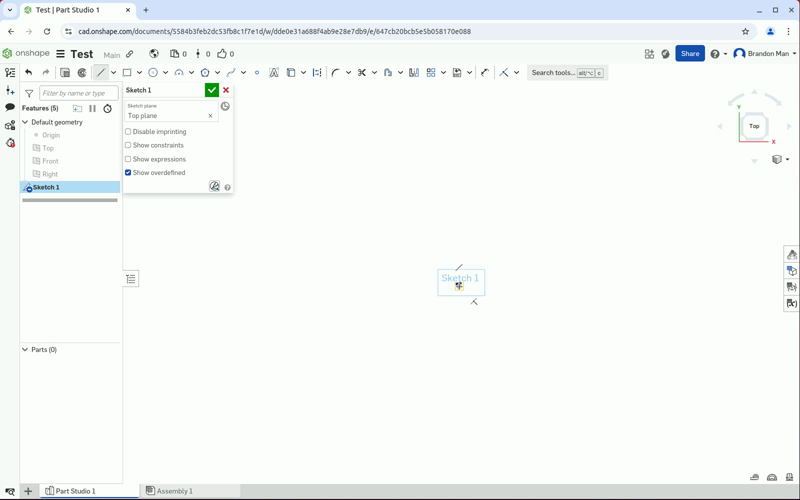
mouse_move(489, 286)
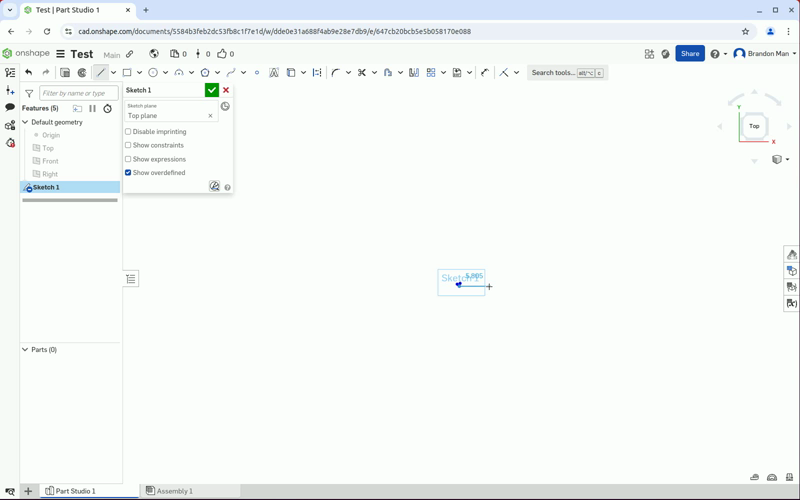
mouse_move(463, 286)
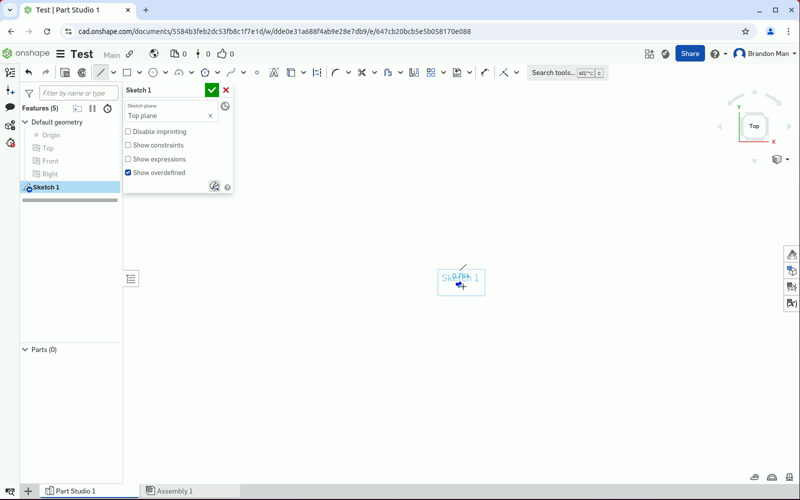
scroll(6)
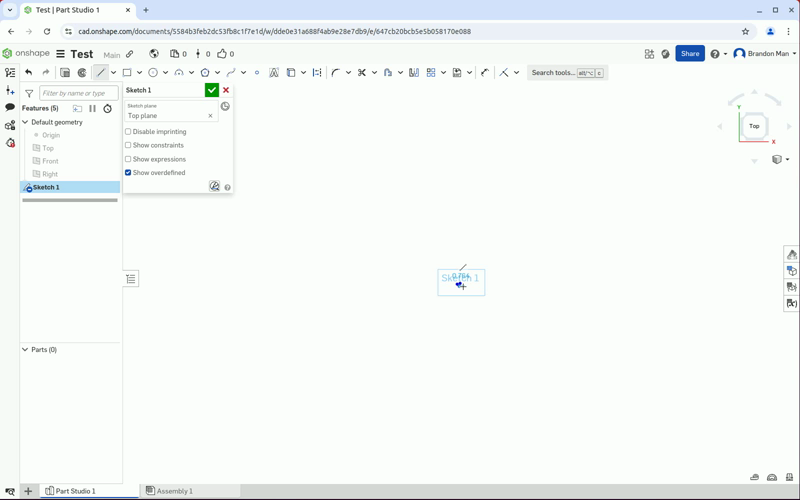
scroll(6)
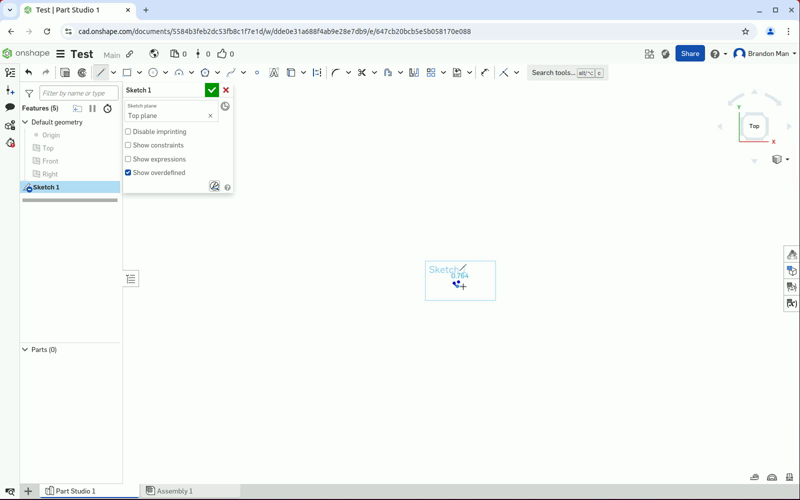
scroll(6)
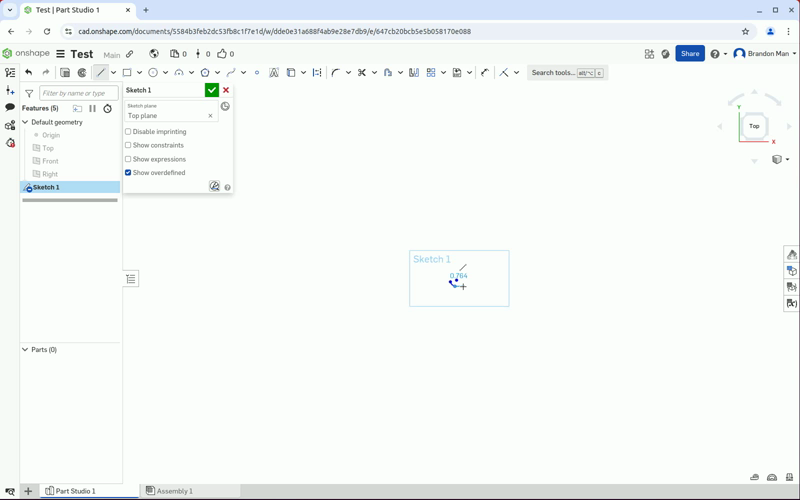
scroll(6)
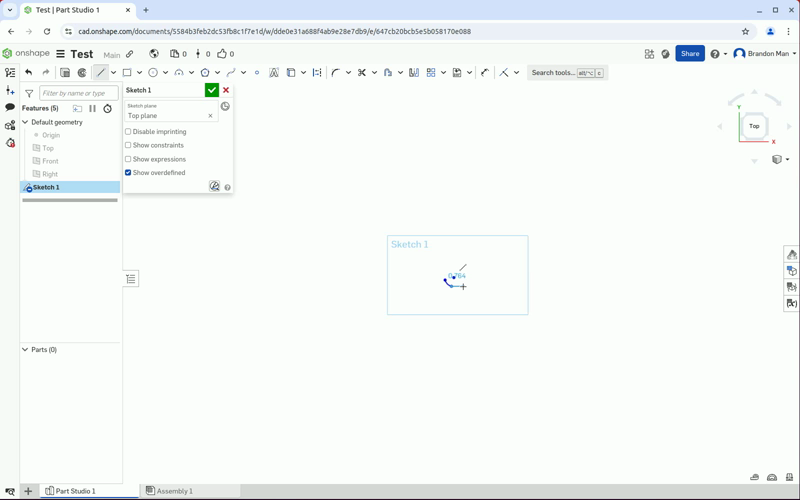
scroll(6)
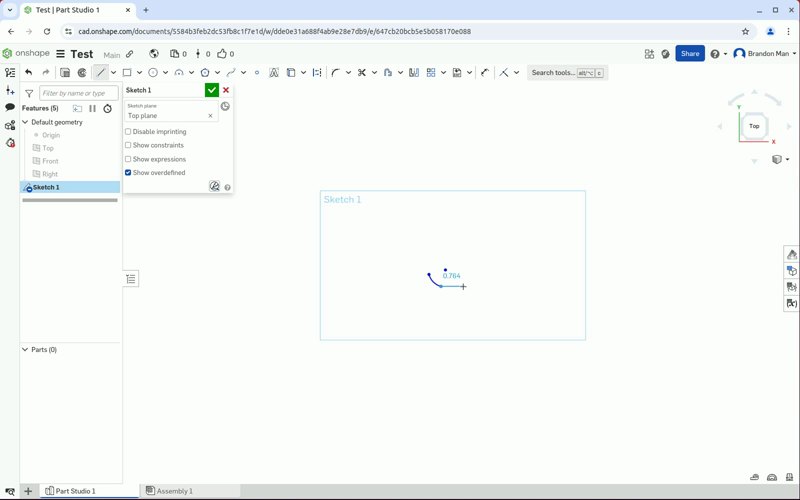
scroll(6)
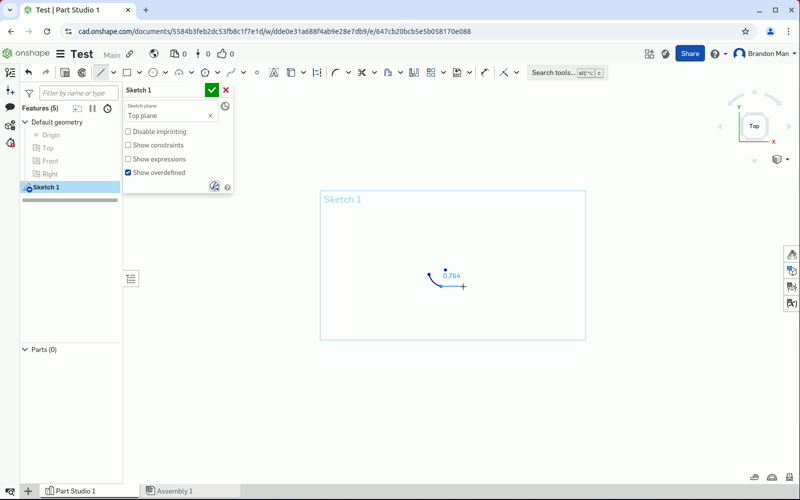
scroll(6)
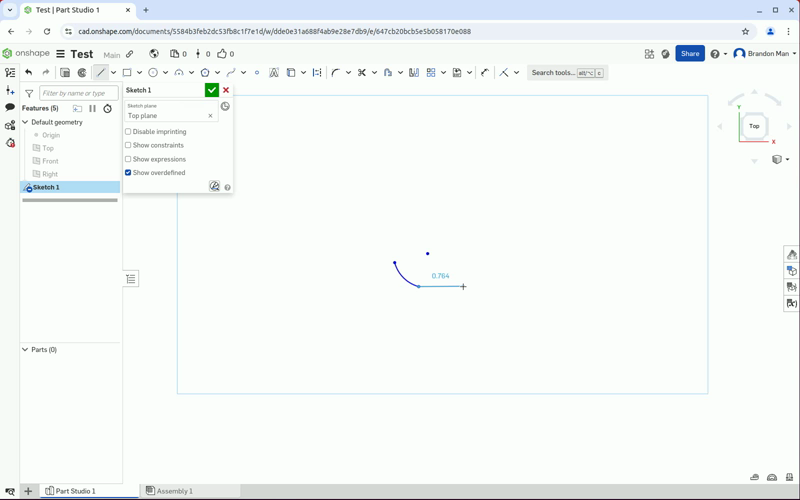
click(463, 286)
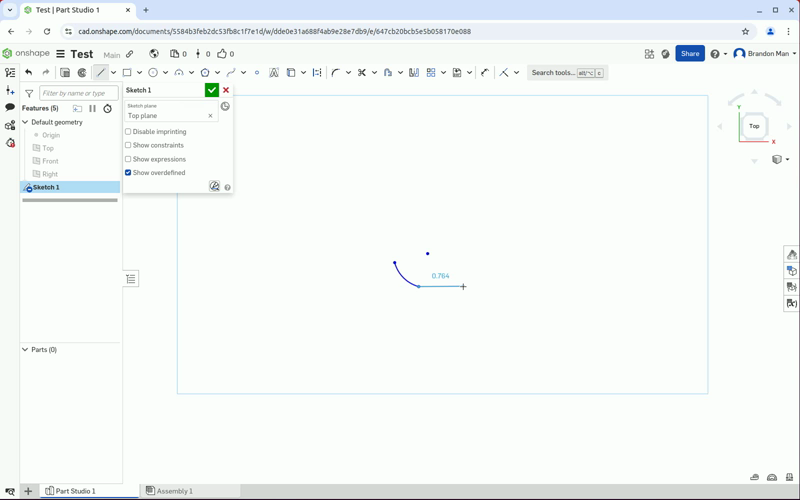
scroll(-6)
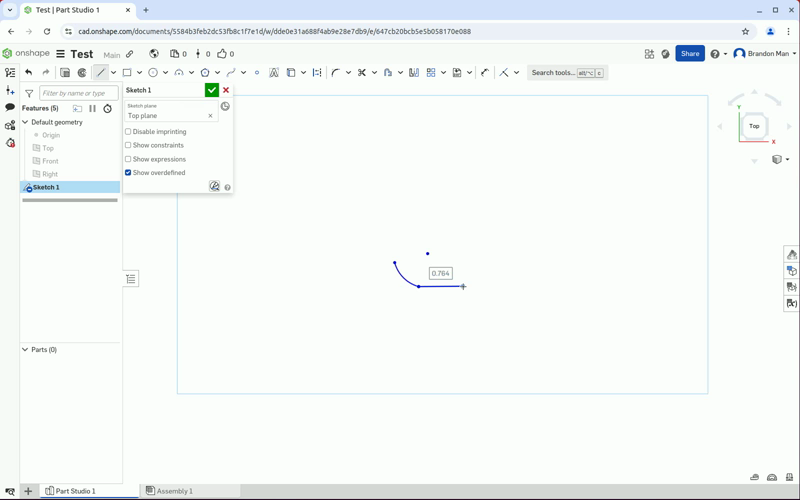
scroll(-6)
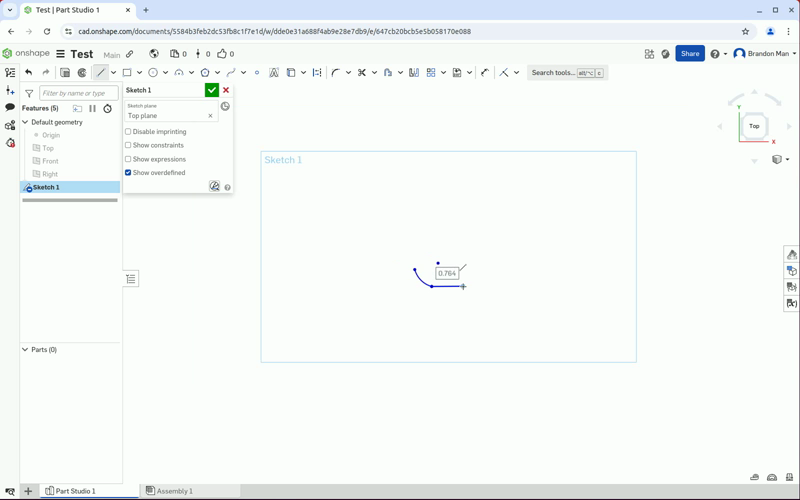
scroll(-6)
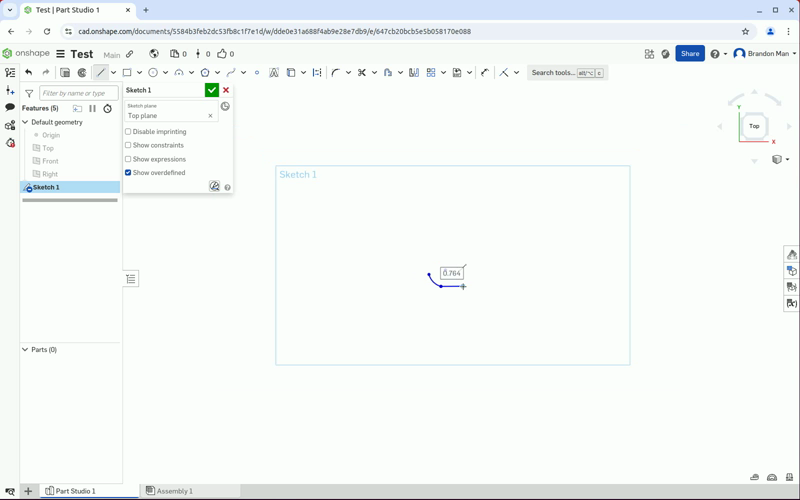
scroll(-6)
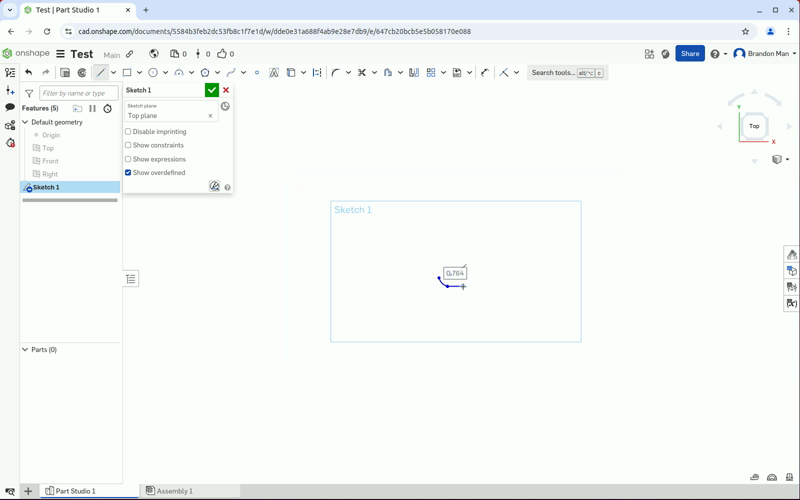
scroll(-6)
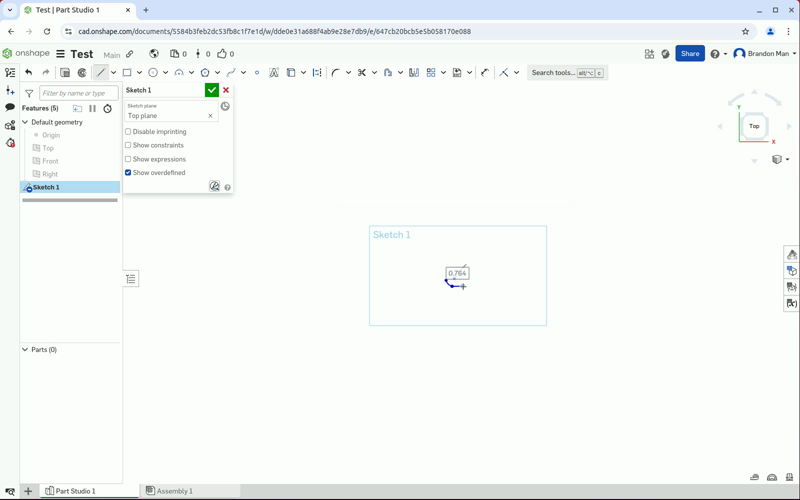
scroll(-6)
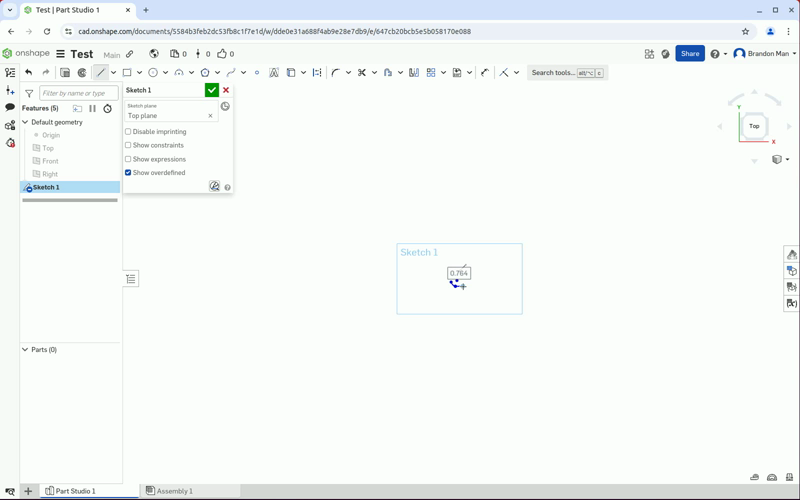
scroll(-6)
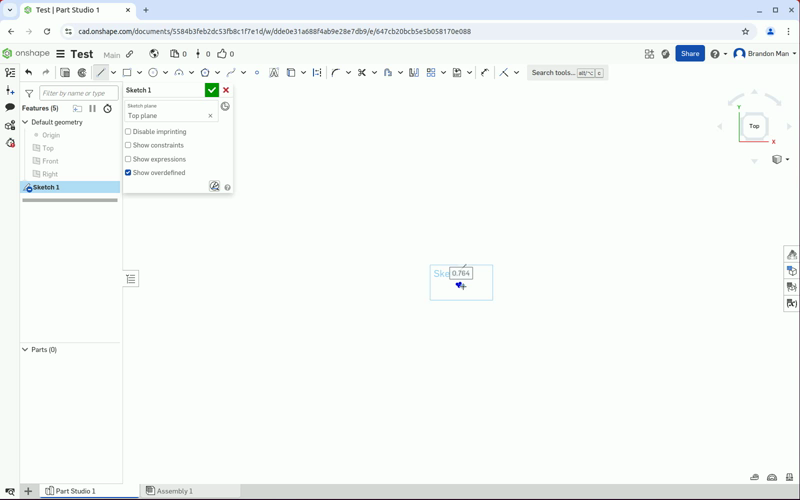
key_up(shift)
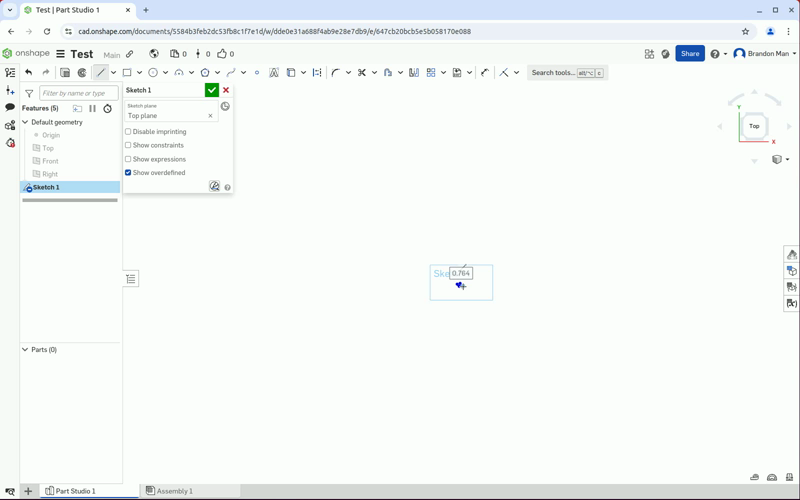
key(esc)
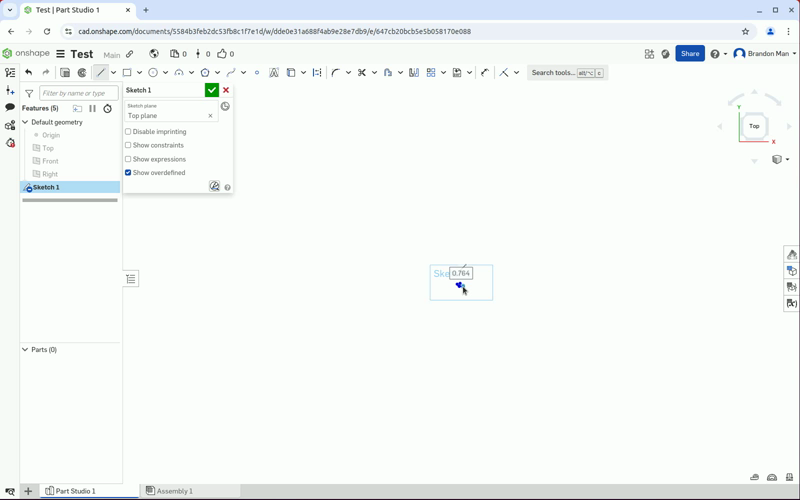
key(a)
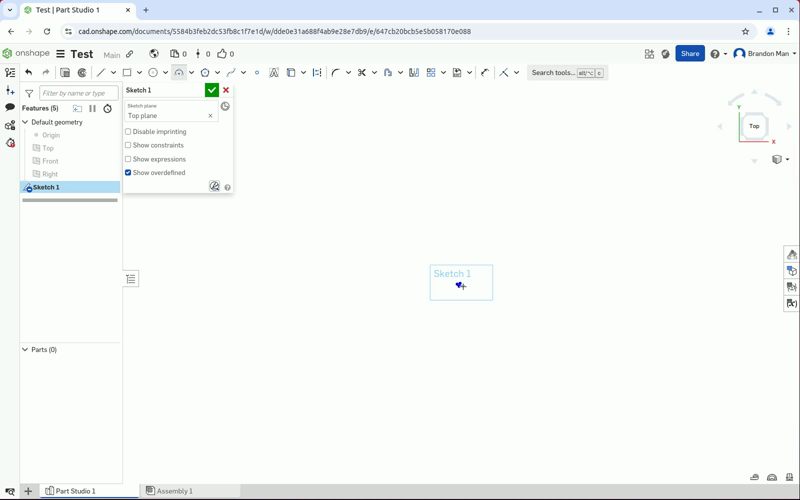
mouse_move(463, 286)
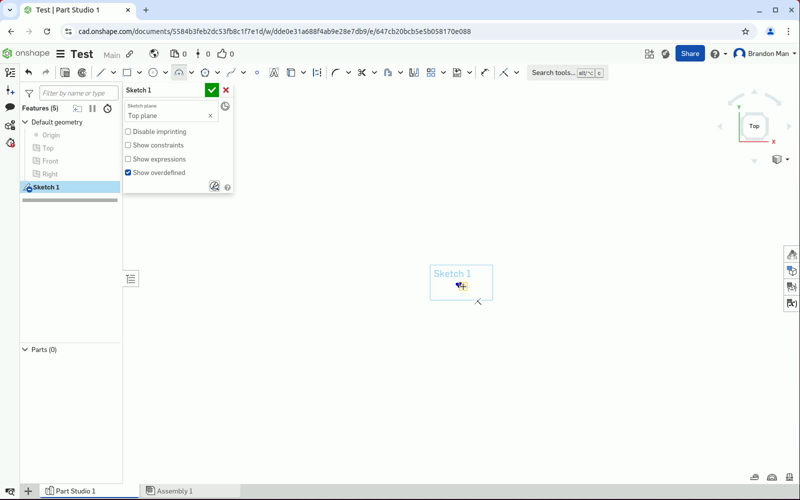
scroll(6)
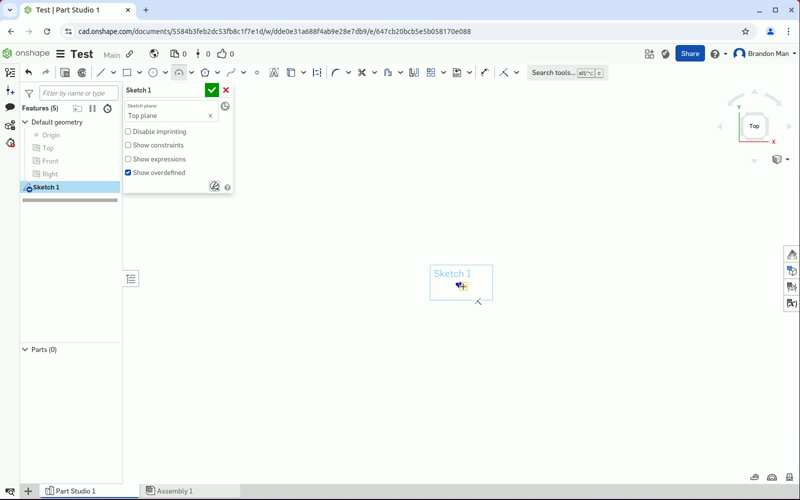
scroll(6)
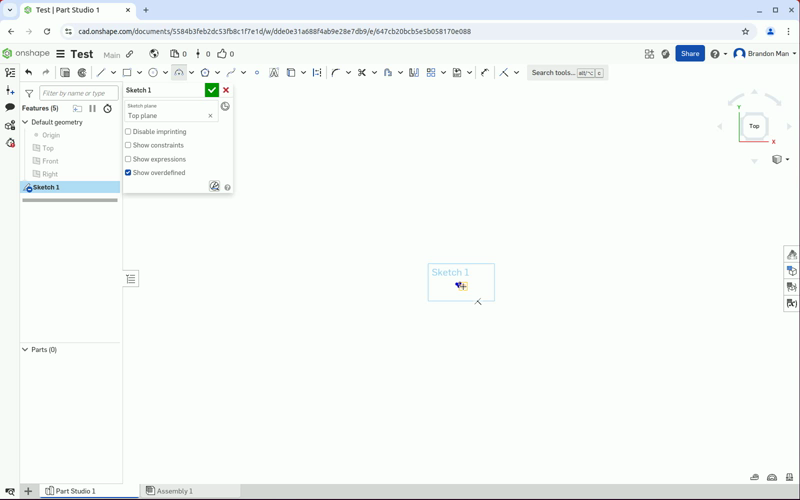
scroll(6)
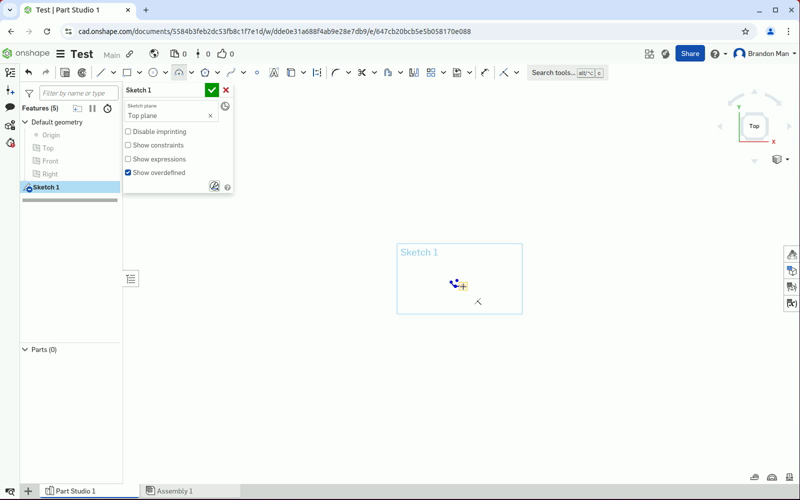
scroll(6)
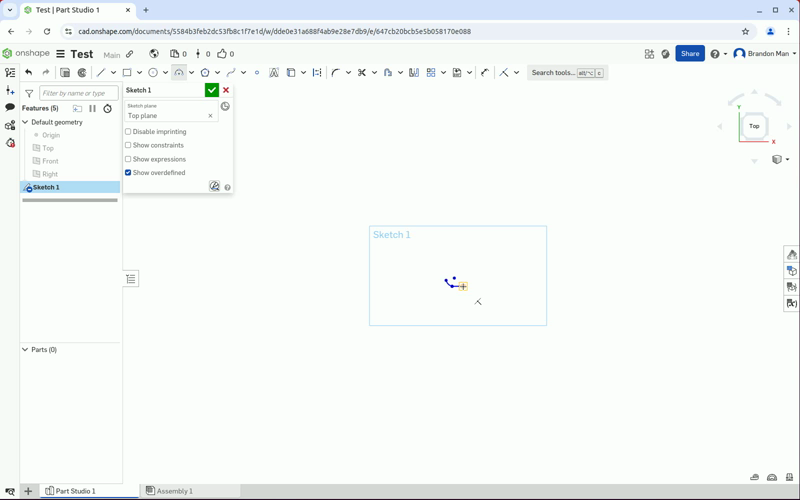
scroll(6)
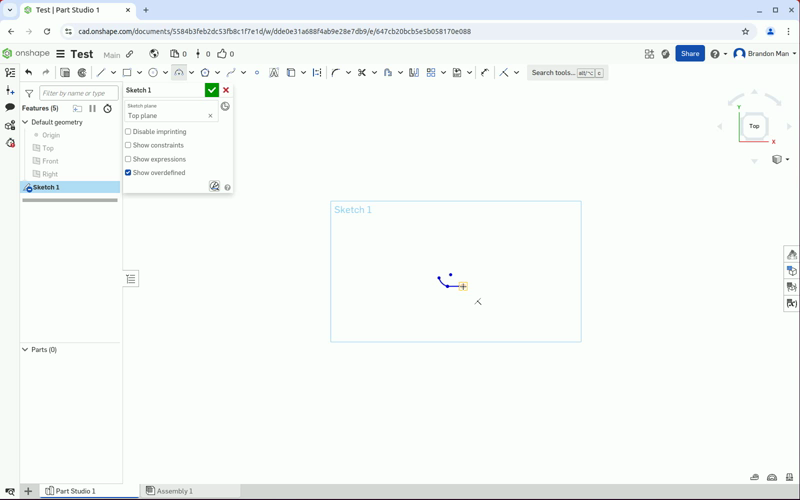
scroll(6)
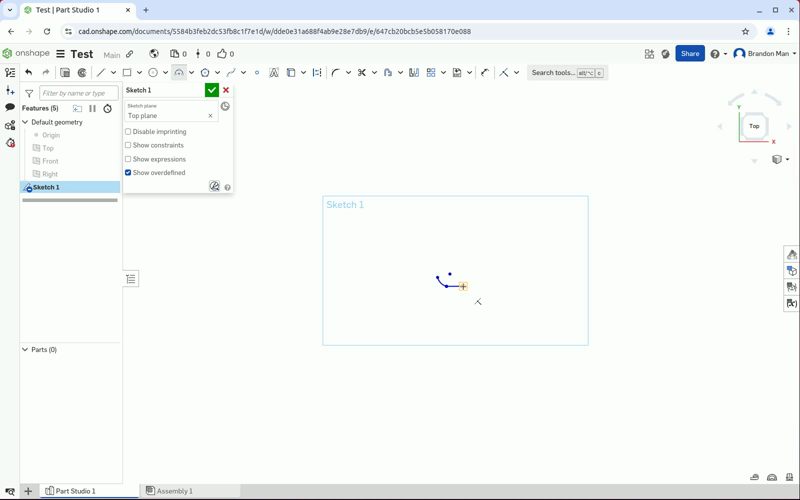
scroll(6)
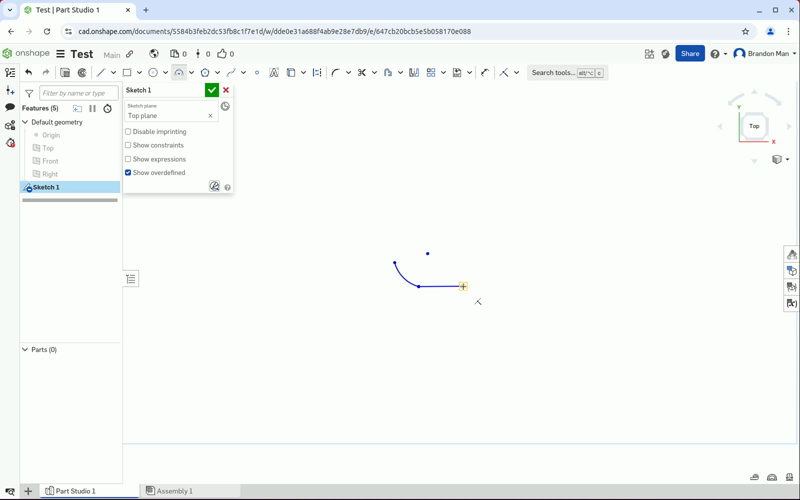
click(463, 286)
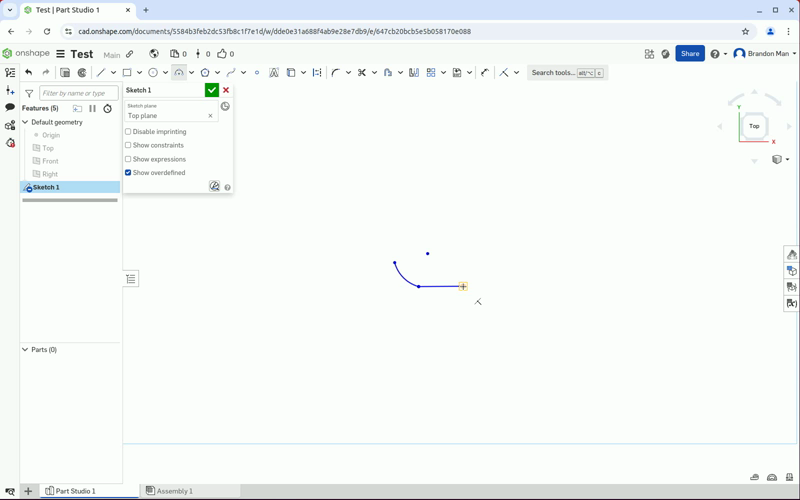
scroll(-6)
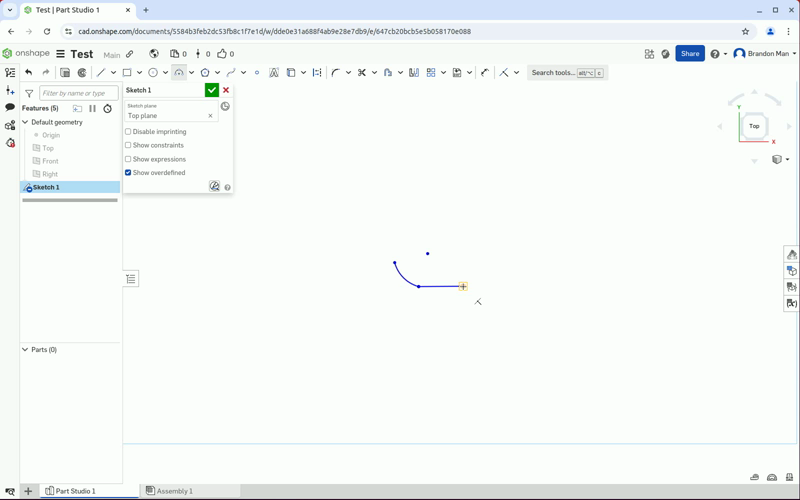
scroll(-6)
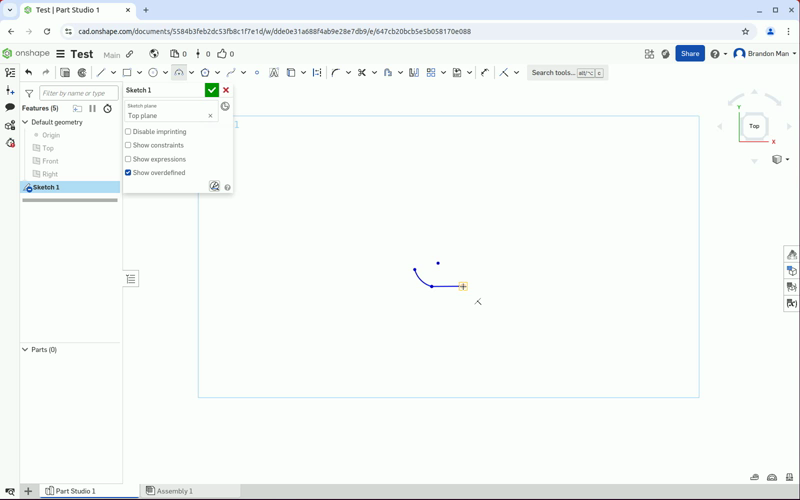
scroll(-6)
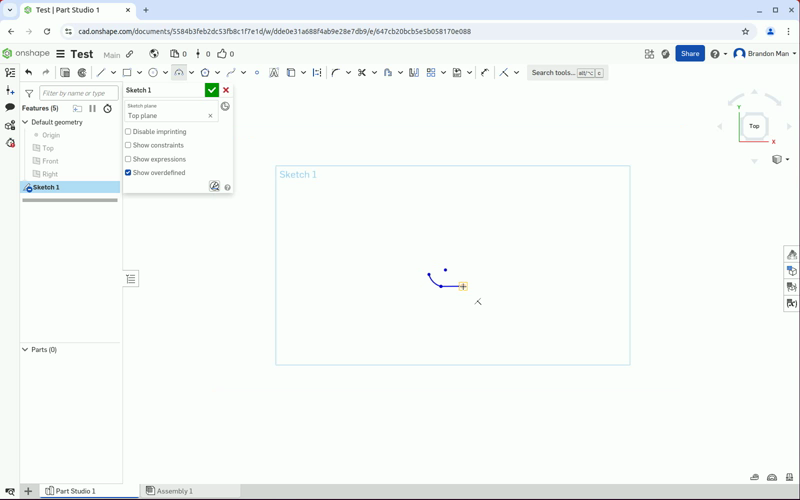
scroll(-6)
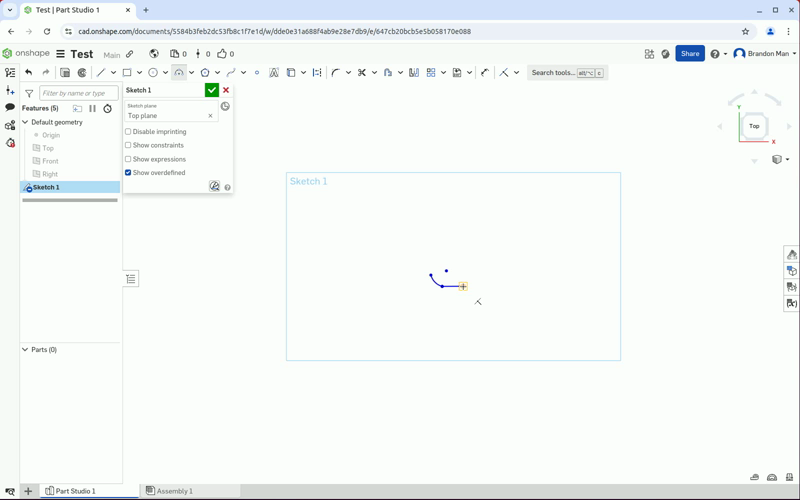
scroll(-6)
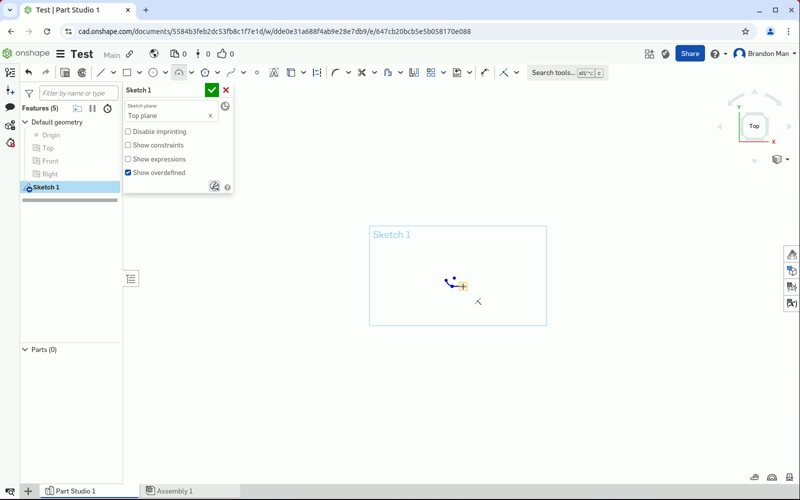
scroll(-6)
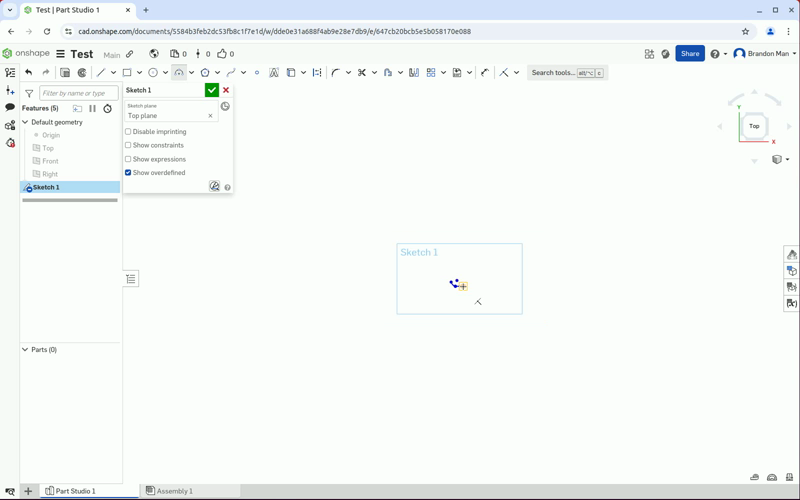
scroll(-6)
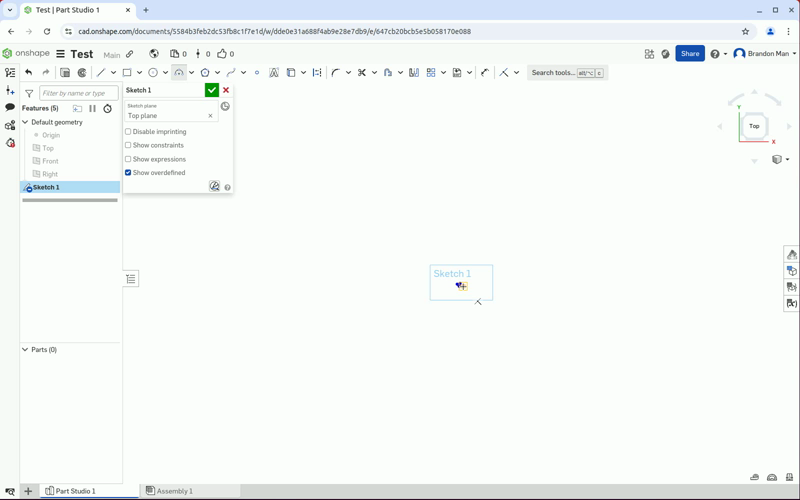
key_down(shift)
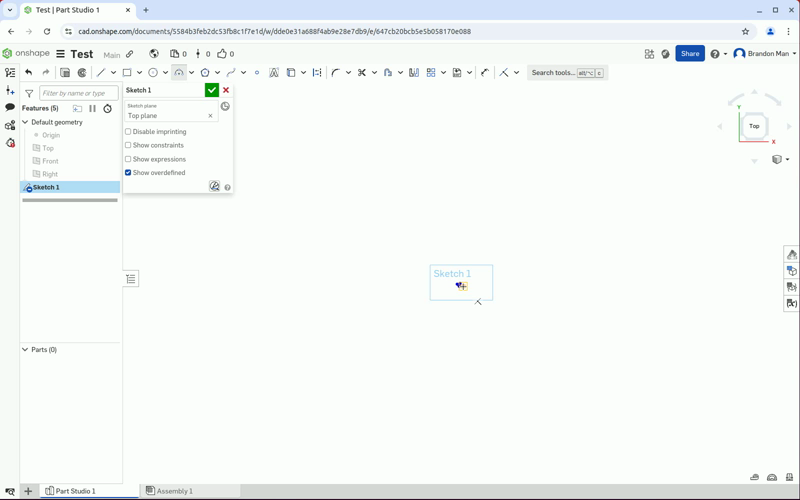
mouse_move(465, 284)
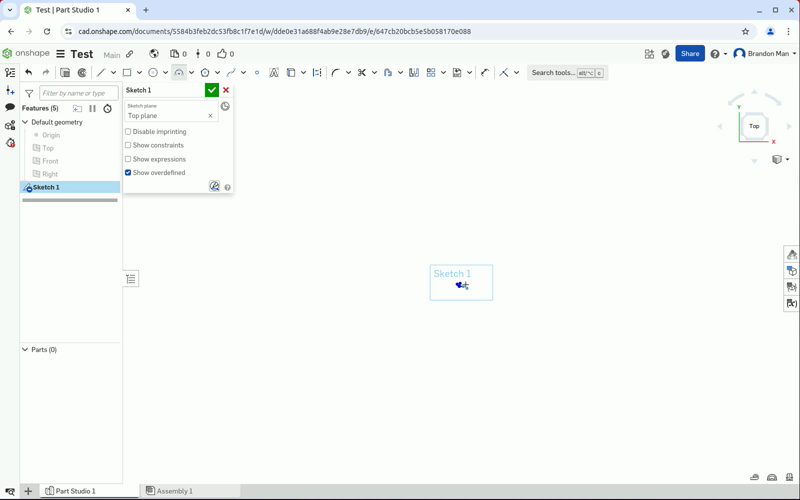
scroll(6)
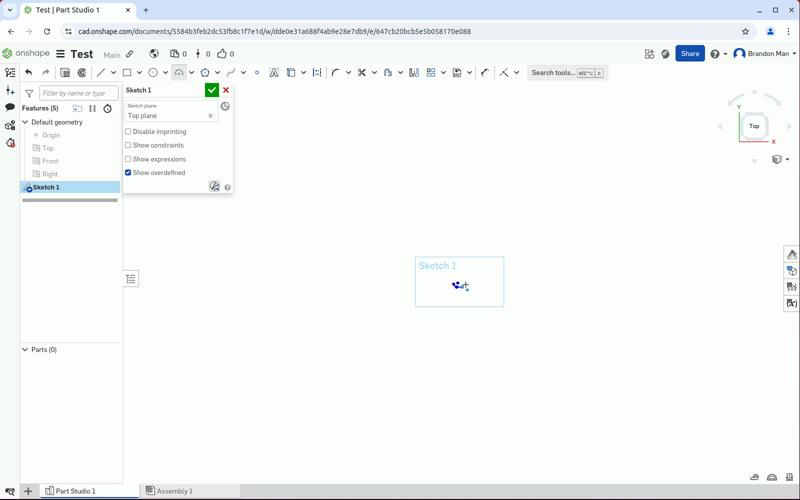
scroll(6)
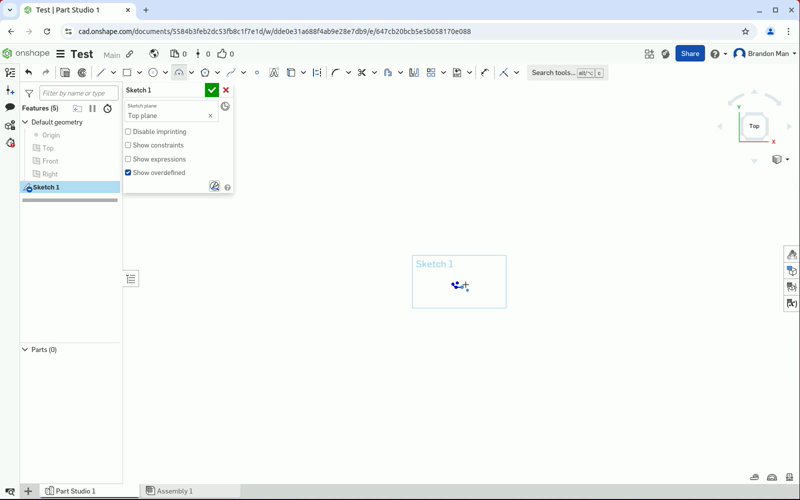
scroll(6)
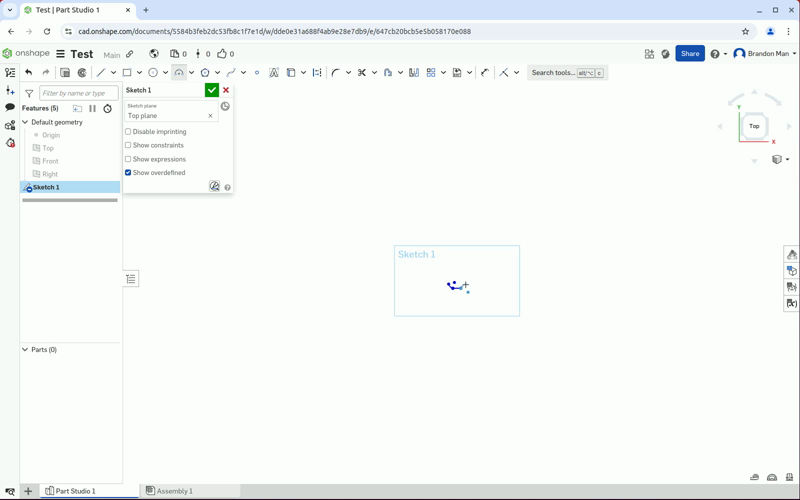
scroll(6)
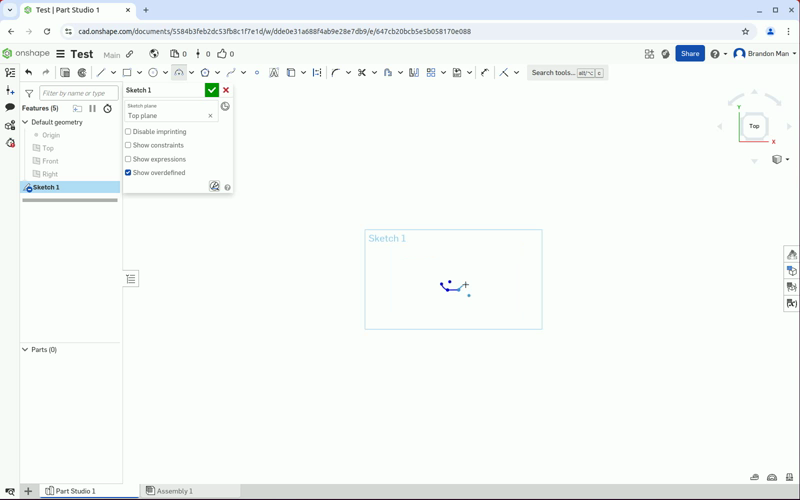
scroll(6)
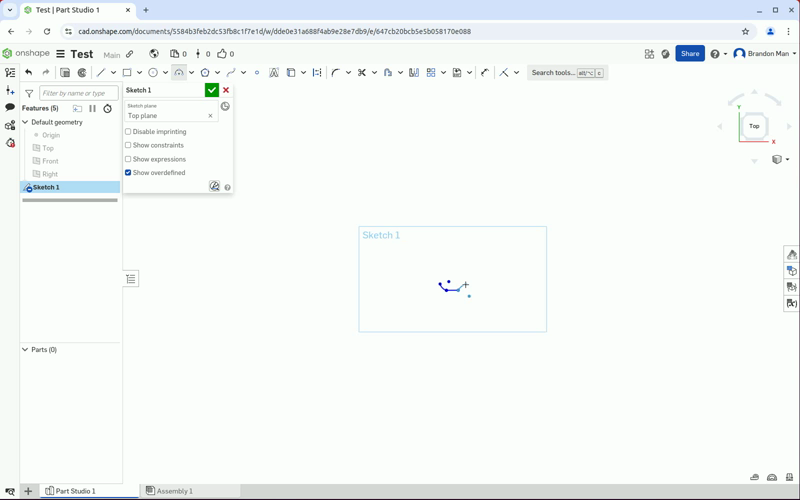
scroll(6)
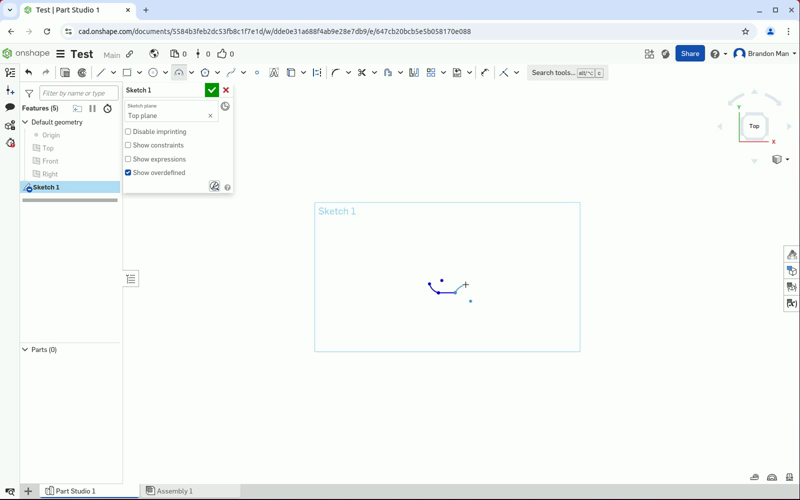
scroll(6)
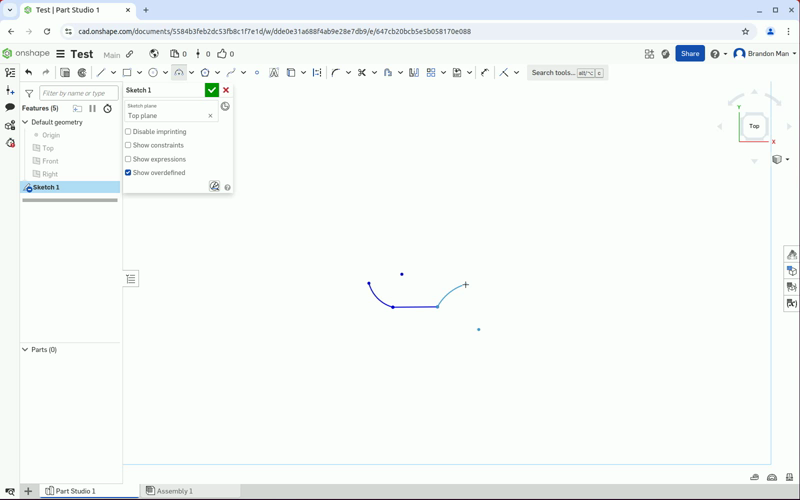
click(465, 284)
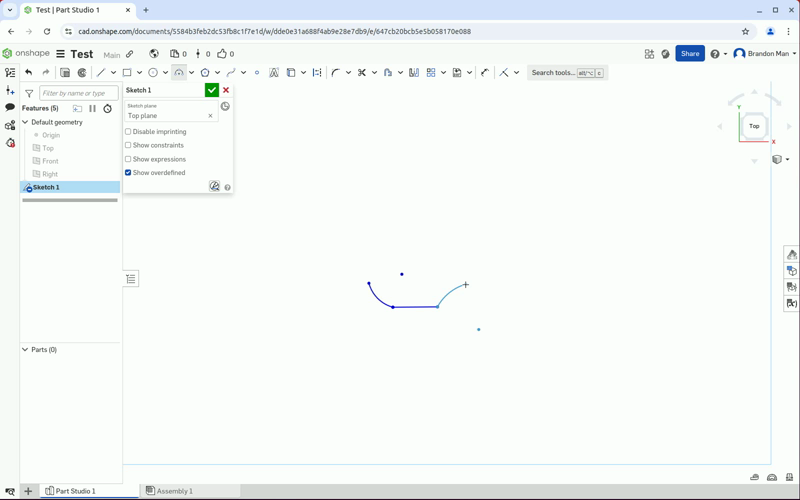
scroll(-6)
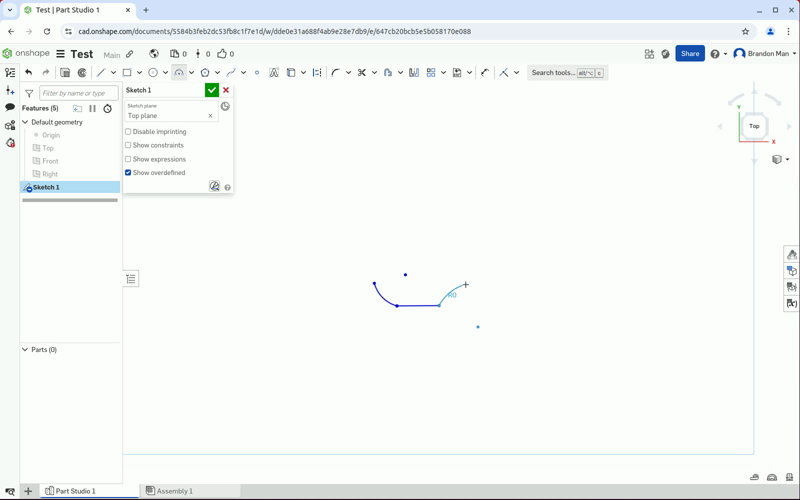
scroll(-6)
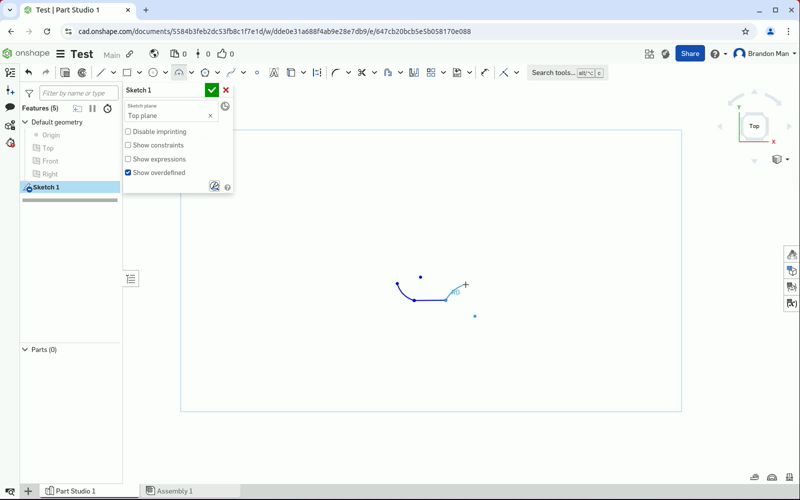
scroll(-6)
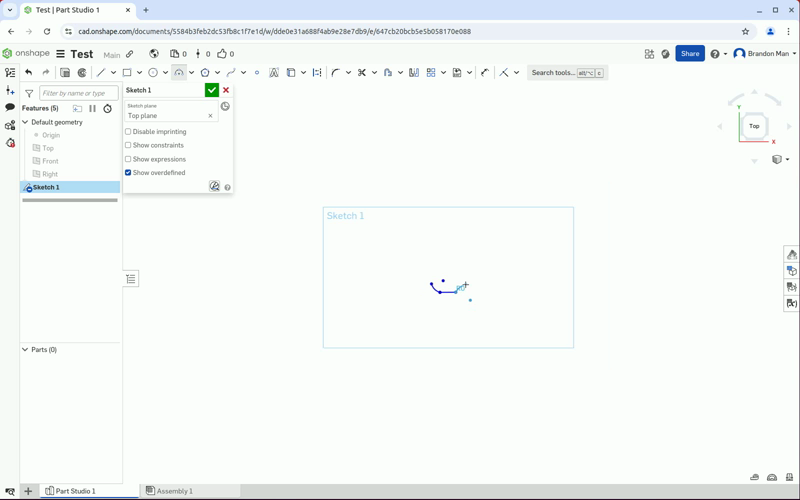
scroll(-6)
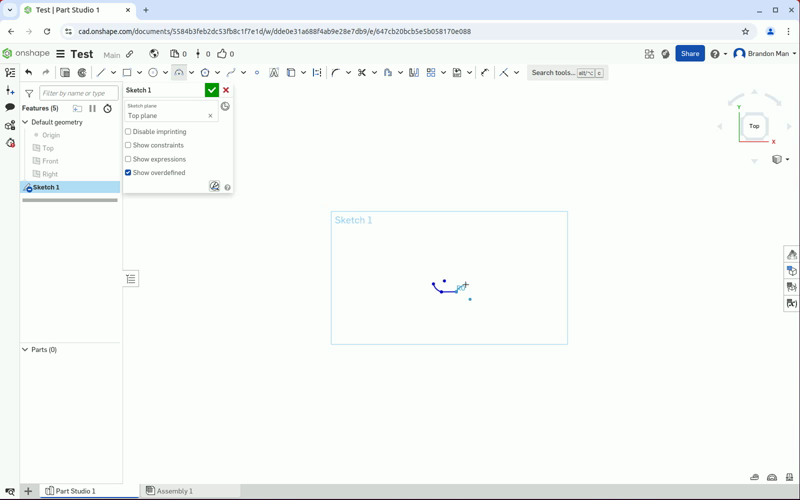
scroll(-6)
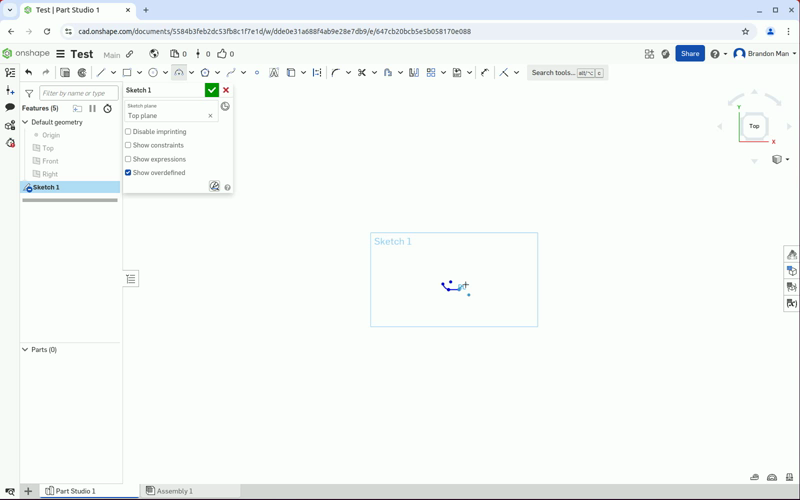
scroll(-6)
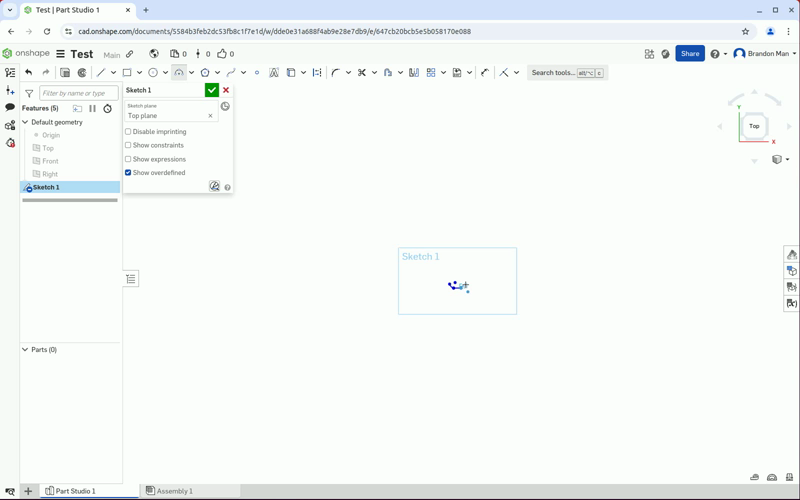
scroll(-6)
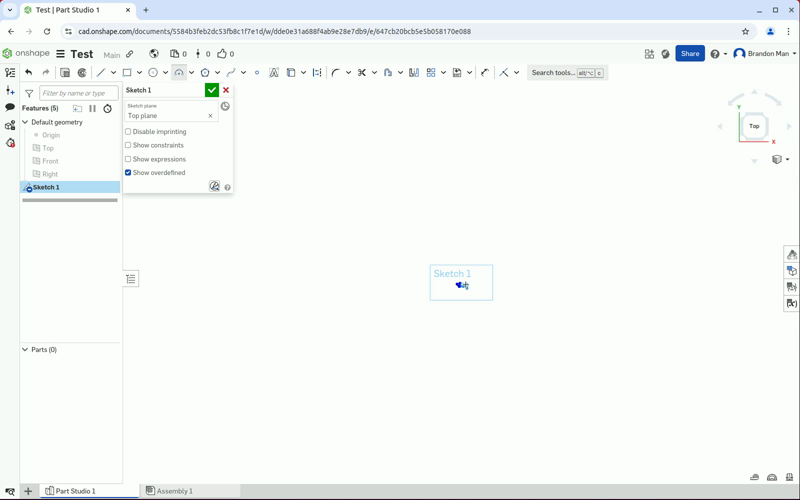
mouse_move(464, 285)
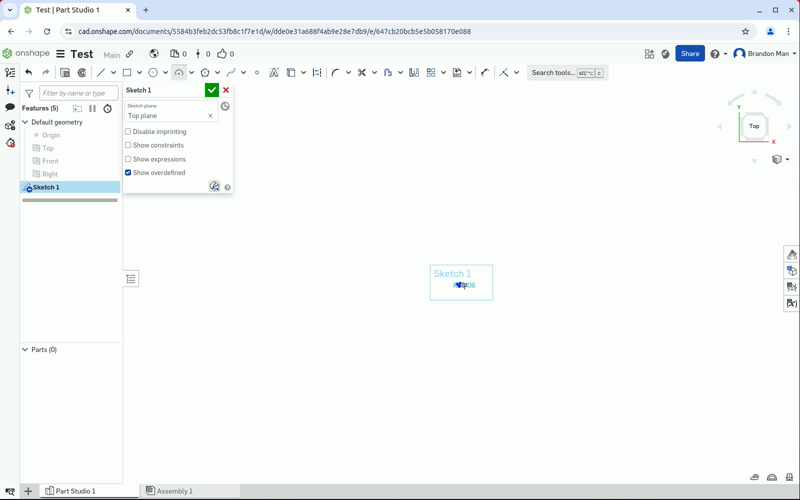
scroll(6)
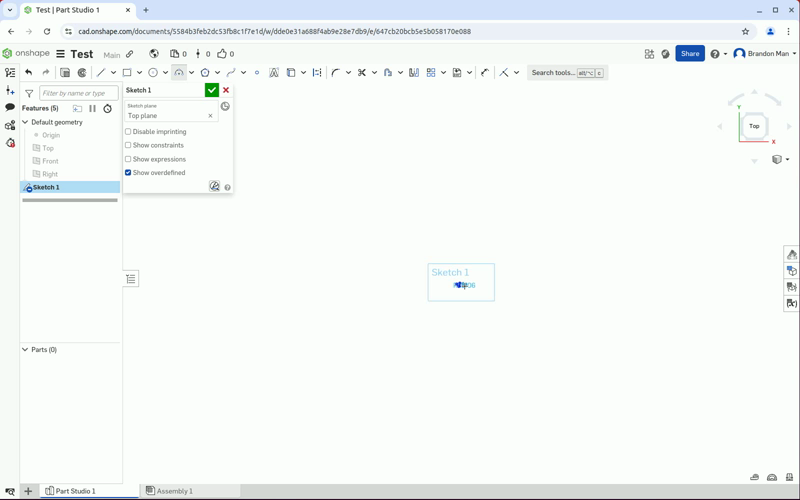
scroll(6)
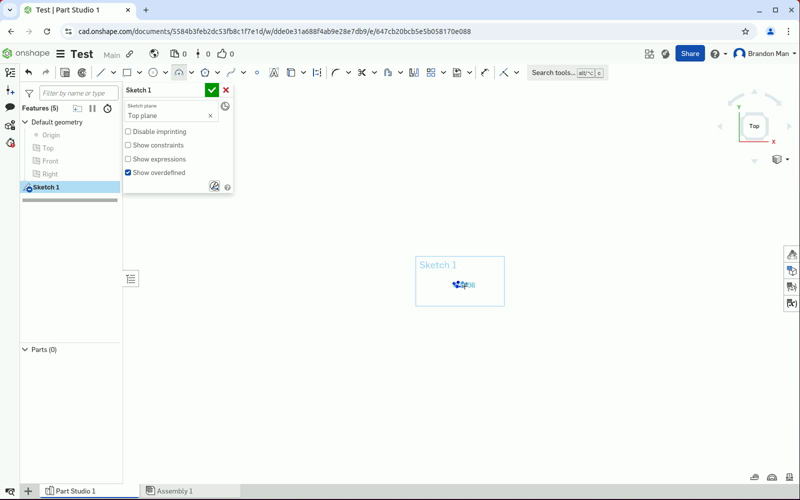
scroll(6)
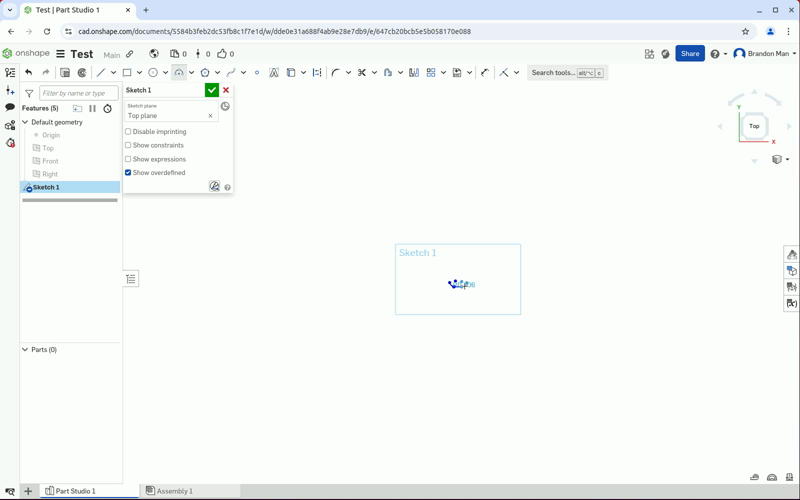
scroll(6)
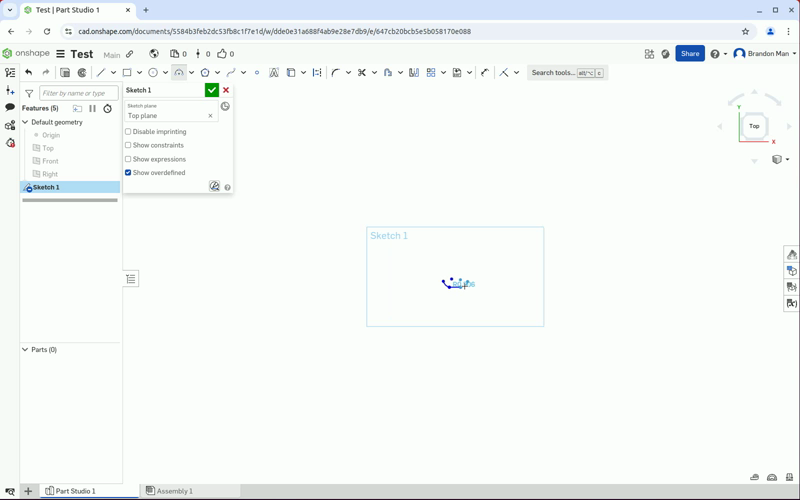
scroll(6)
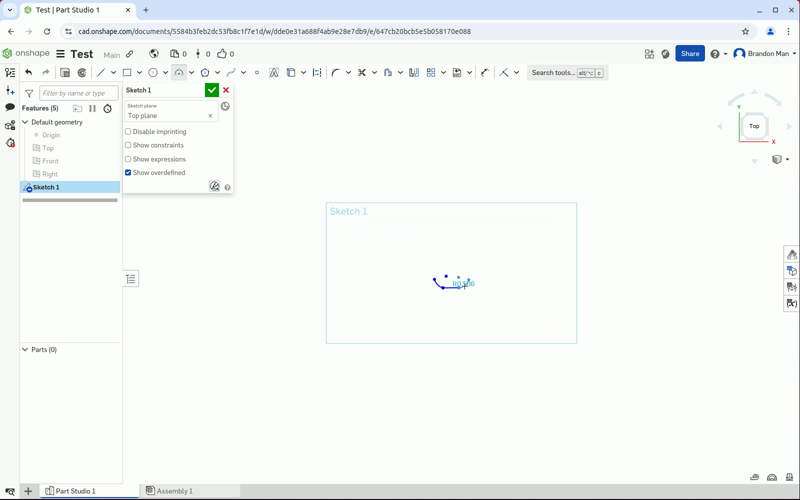
scroll(6)
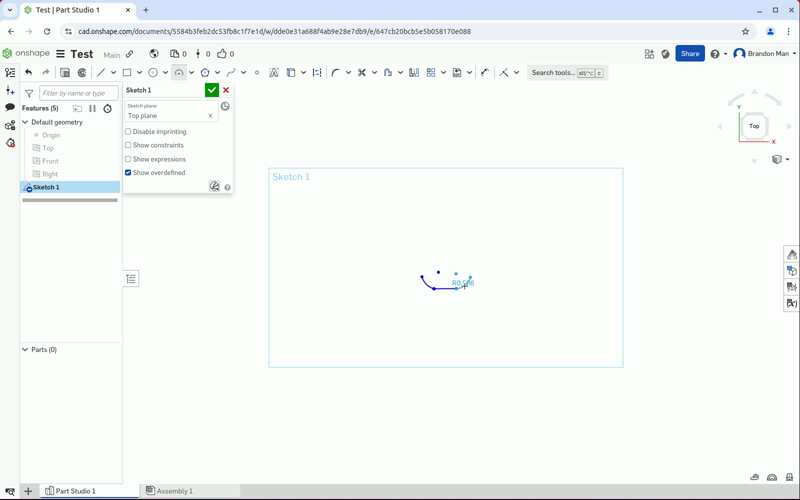
scroll(6)
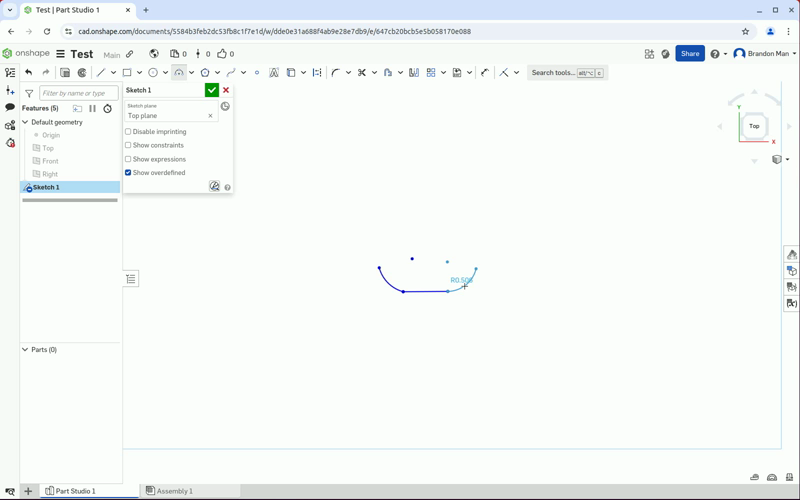
click(464, 285)
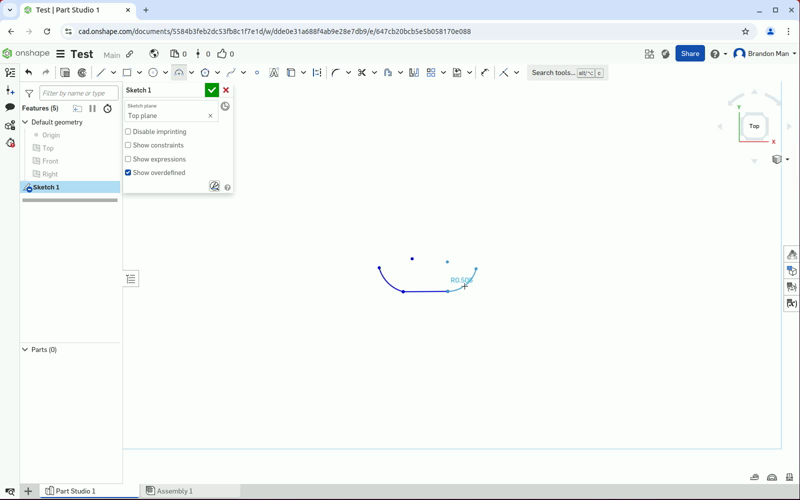
scroll(-6)
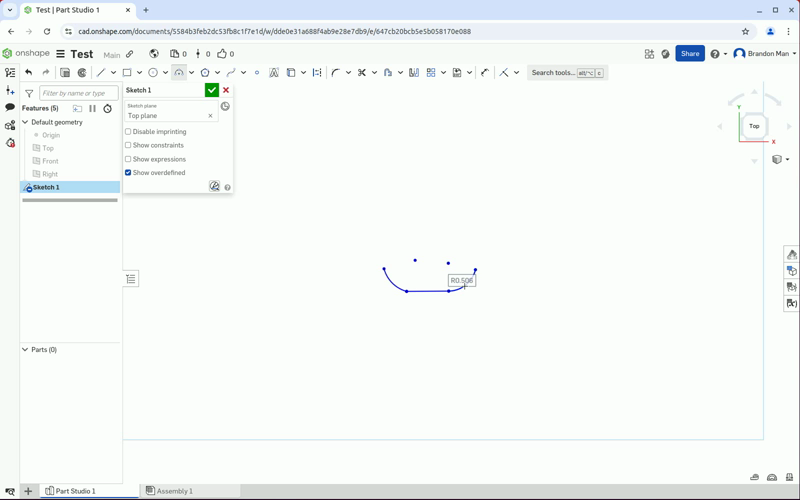
scroll(-6)
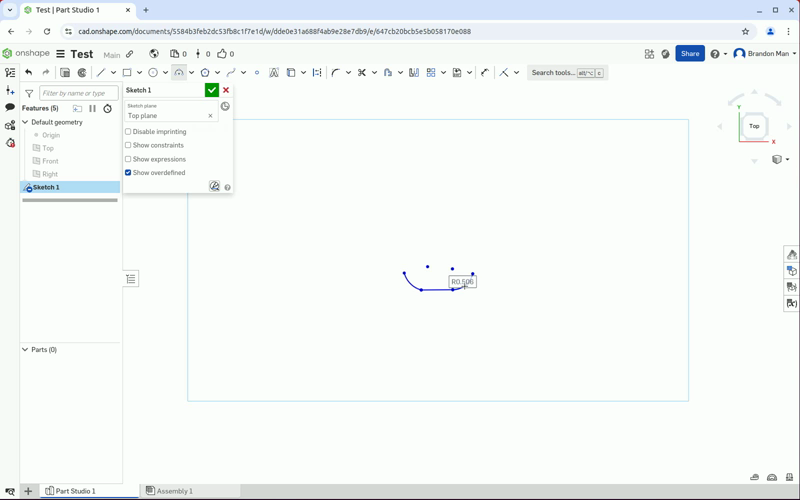
scroll(-6)
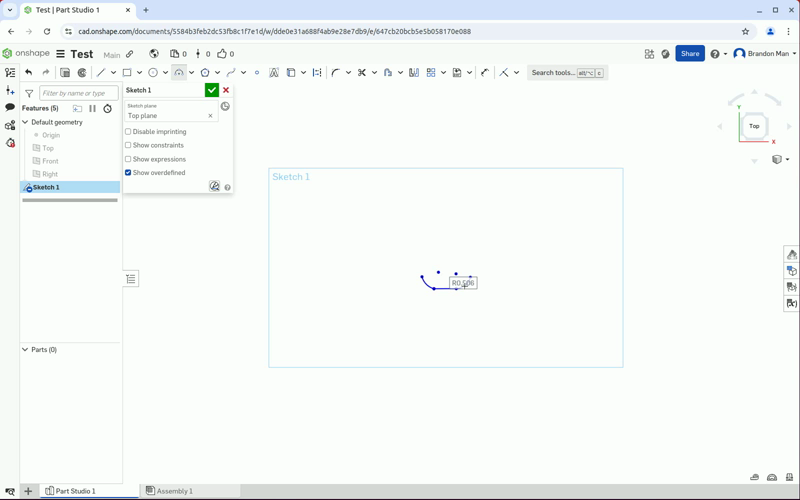
scroll(-6)
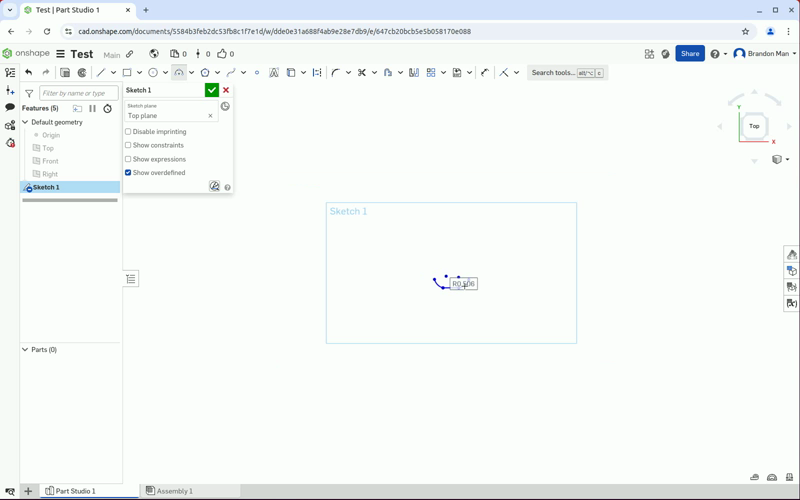
scroll(-6)
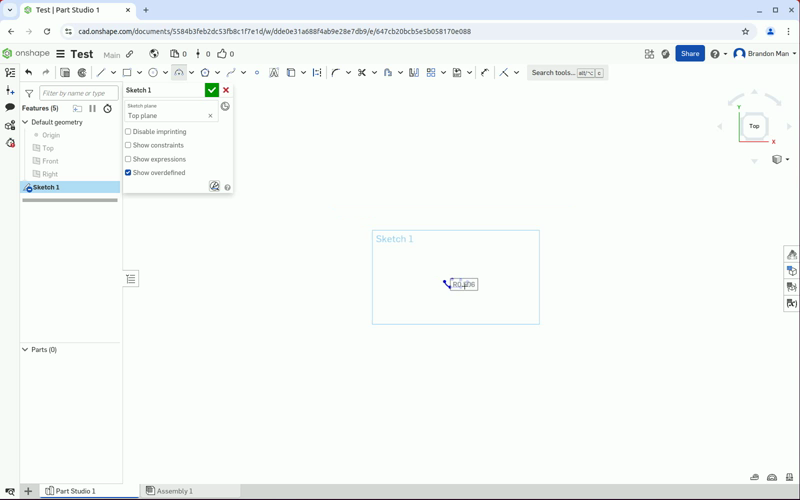
scroll(-6)
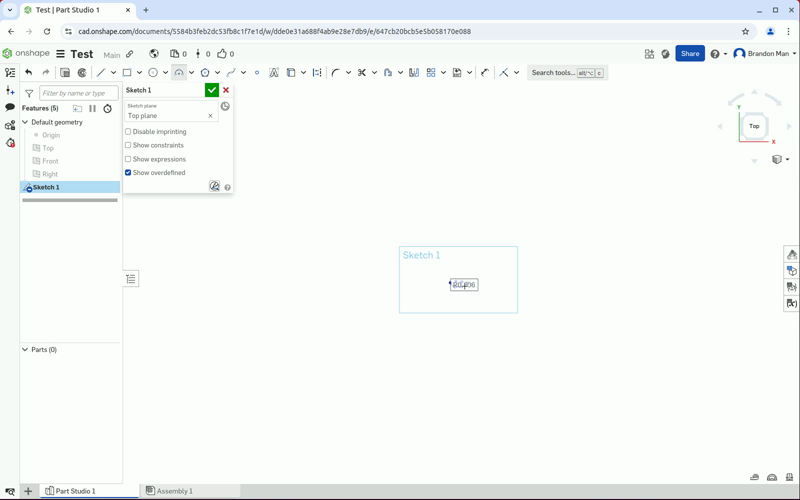
scroll(-6)
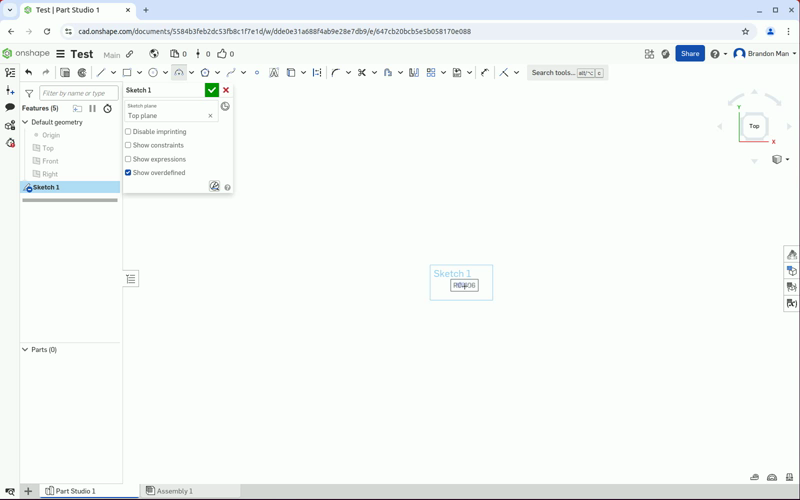
key_up(shift)
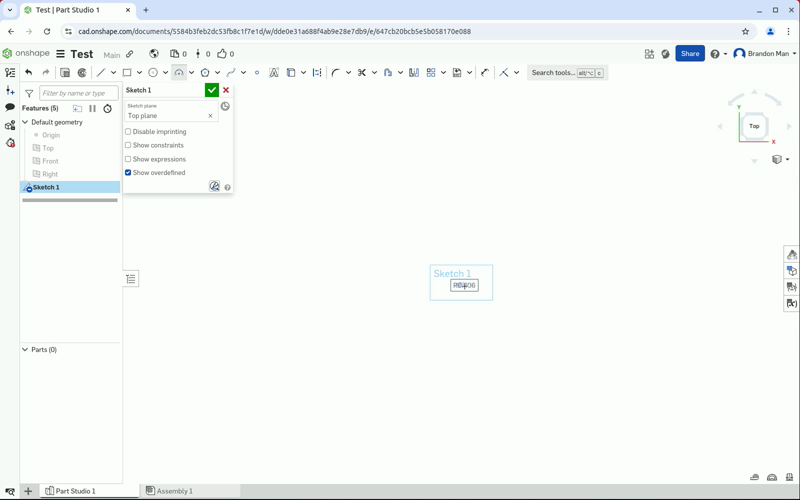
key(esc)
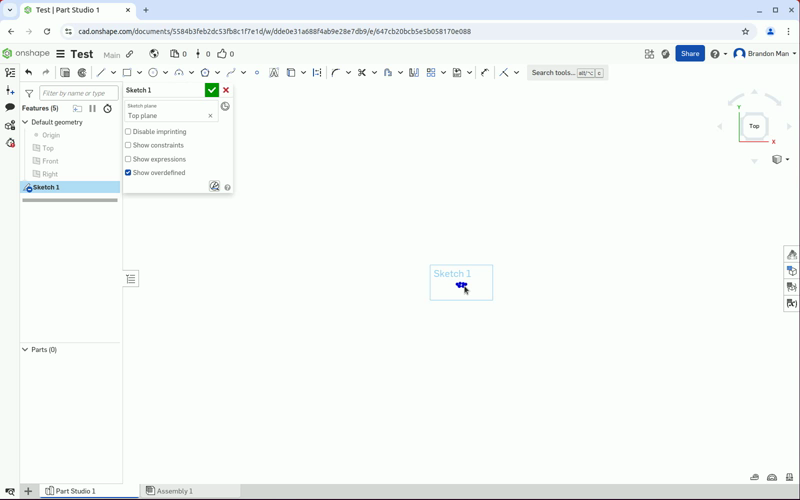
key(l)
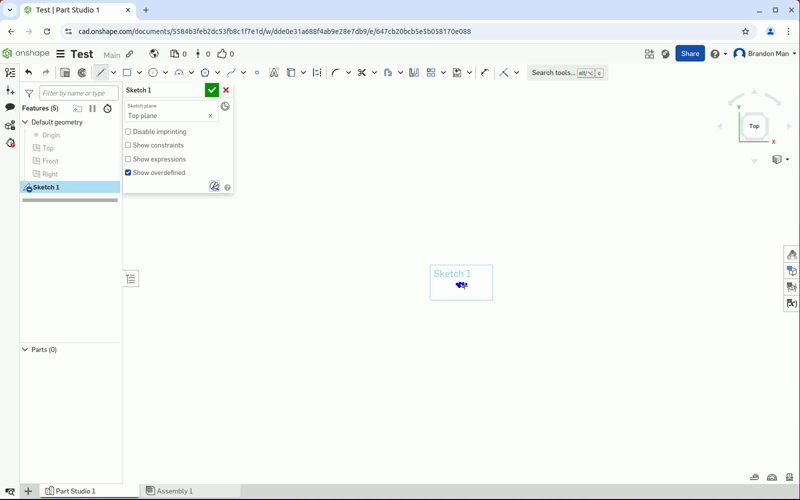
mouse_move(465, 284)
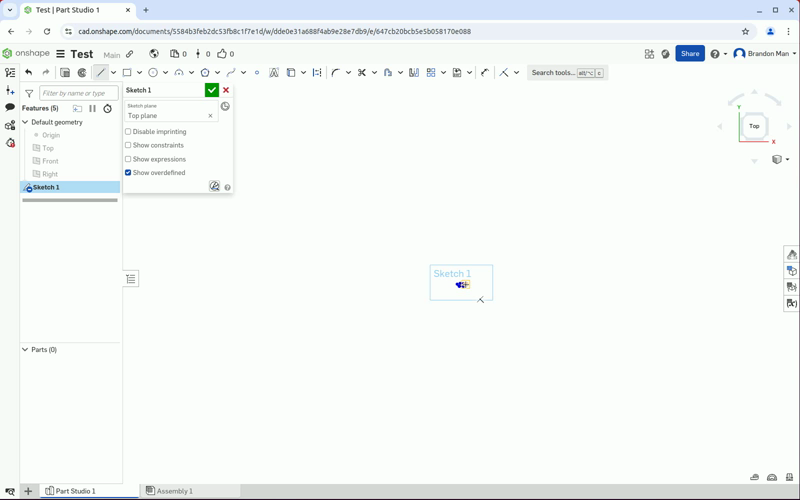
scroll(6)
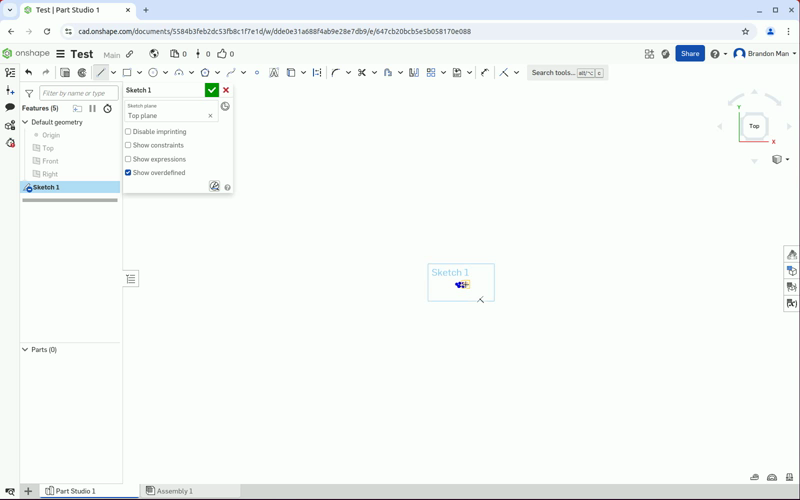
scroll(6)
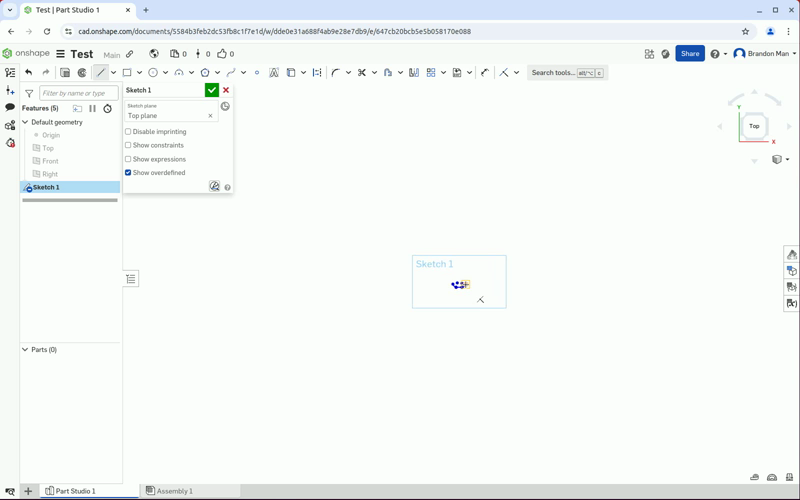
scroll(6)
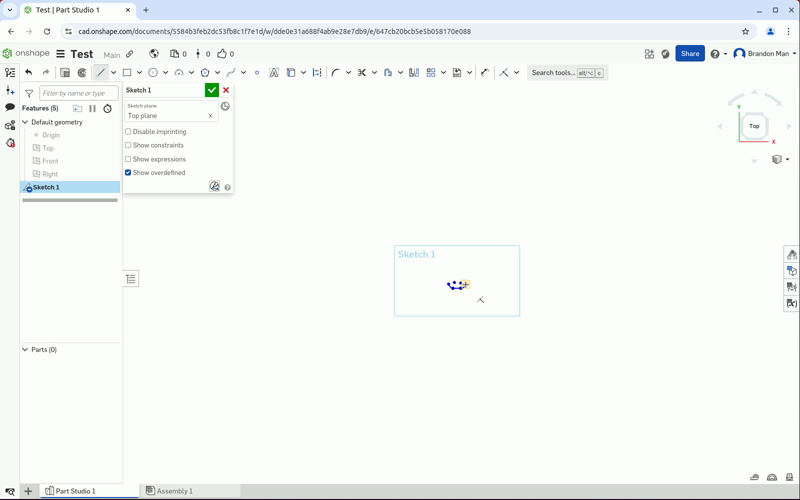
scroll(6)
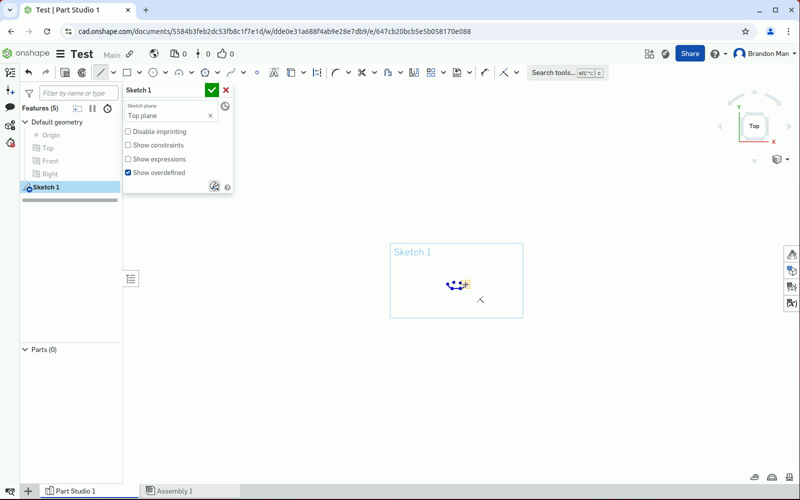
scroll(6)
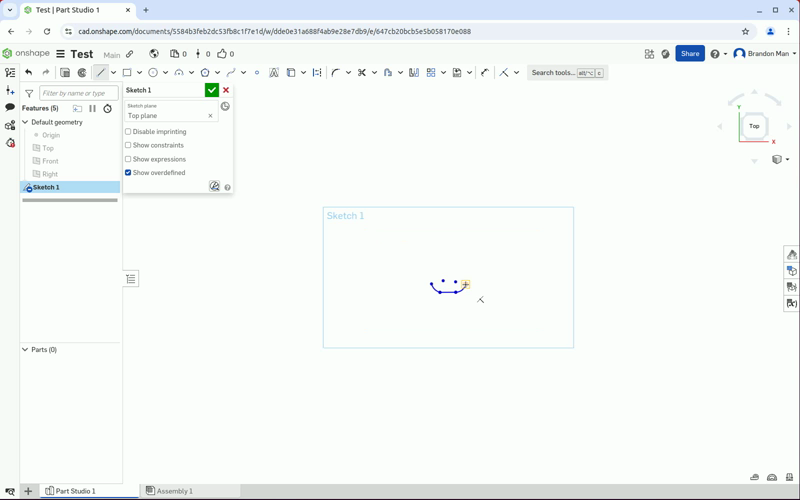
scroll(6)
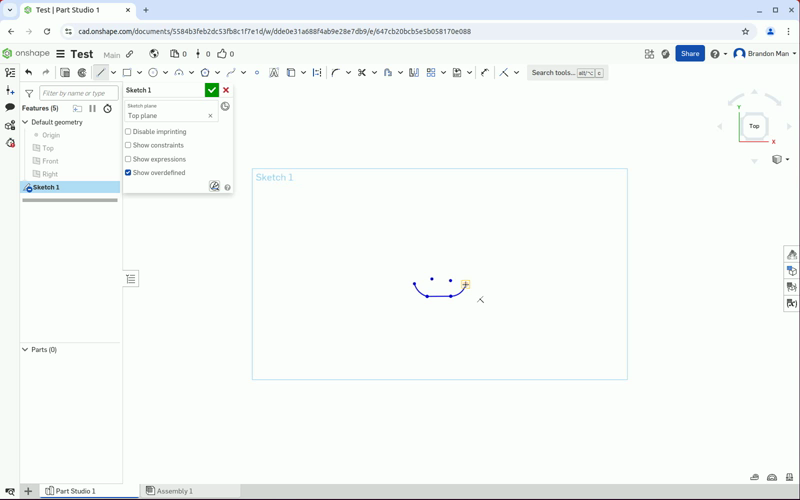
scroll(6)
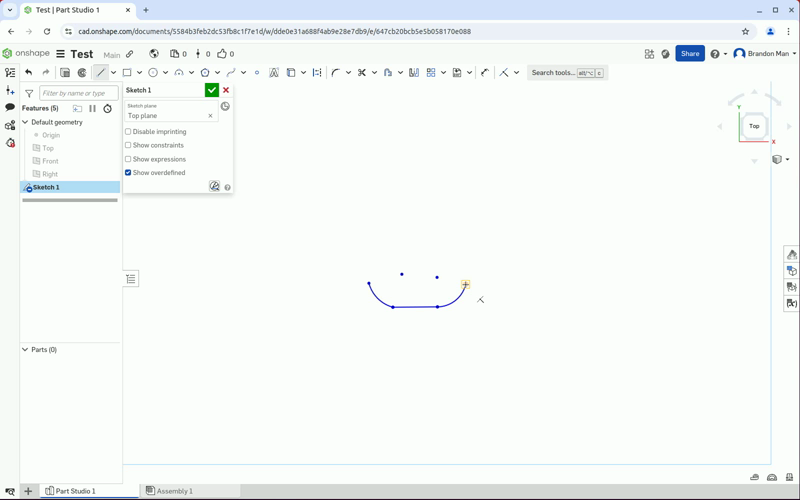
click(465, 284)
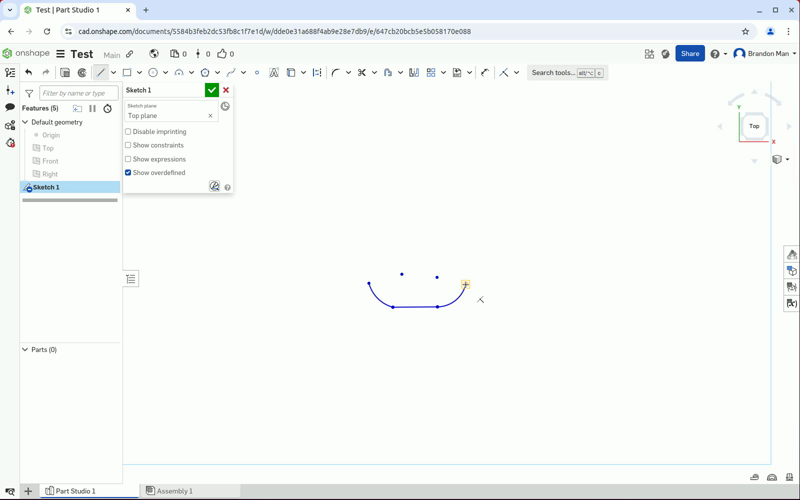
scroll(-6)
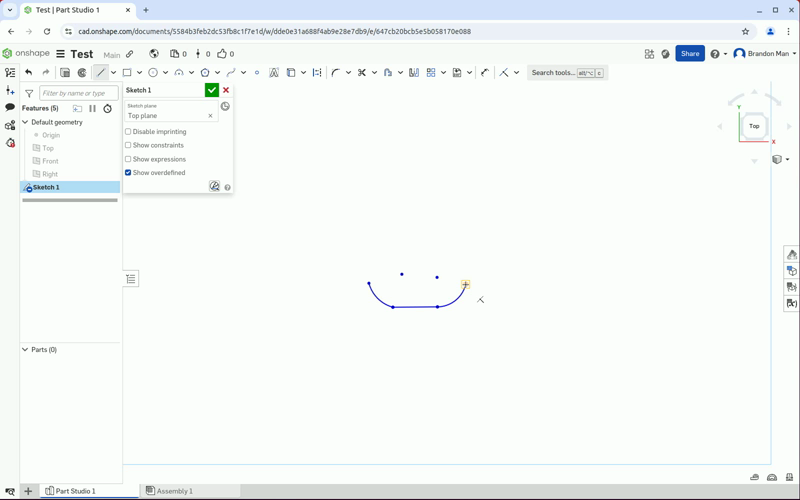
scroll(-6)
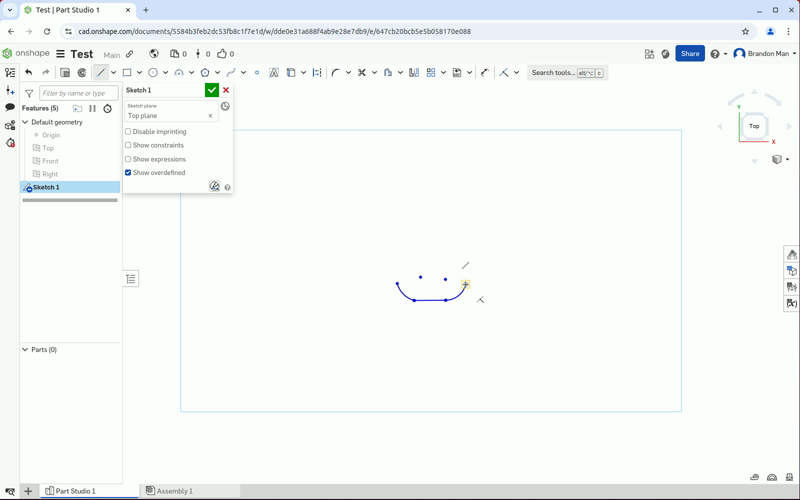
scroll(-6)
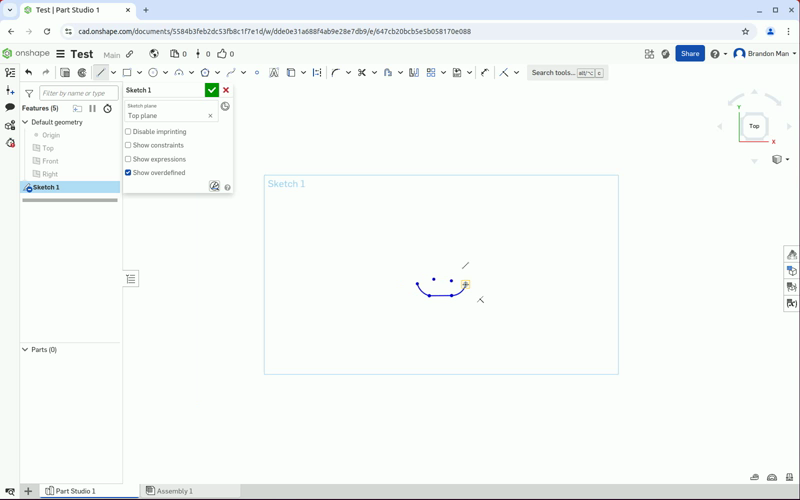
scroll(-6)
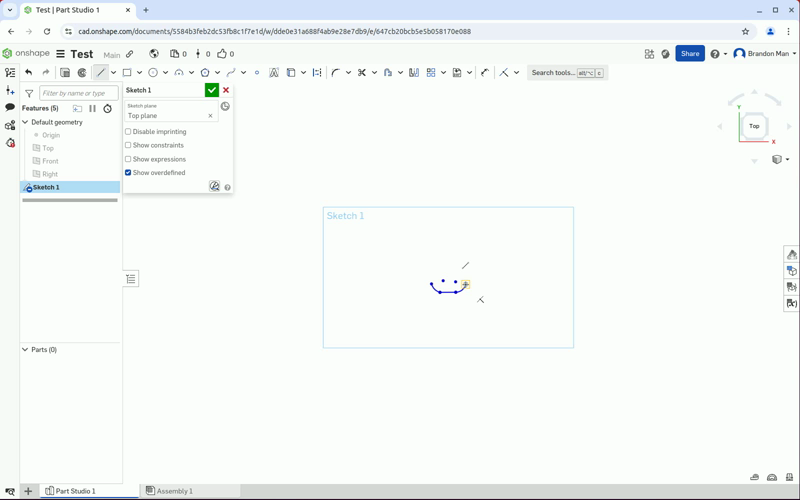
scroll(-6)
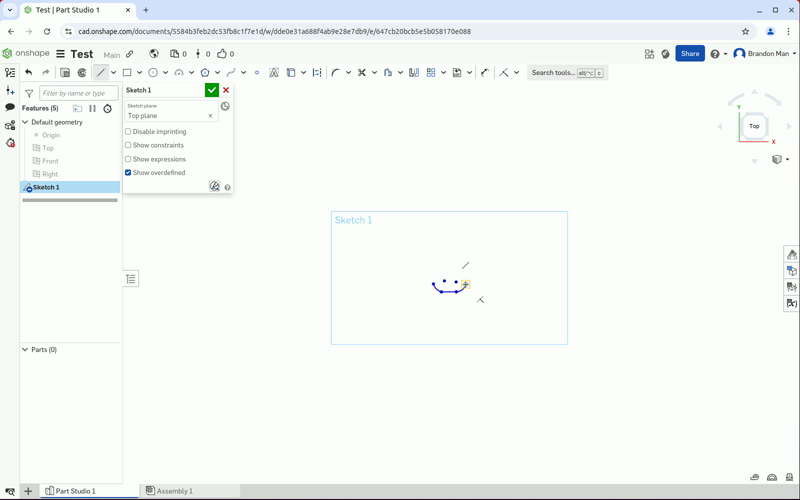
scroll(-6)
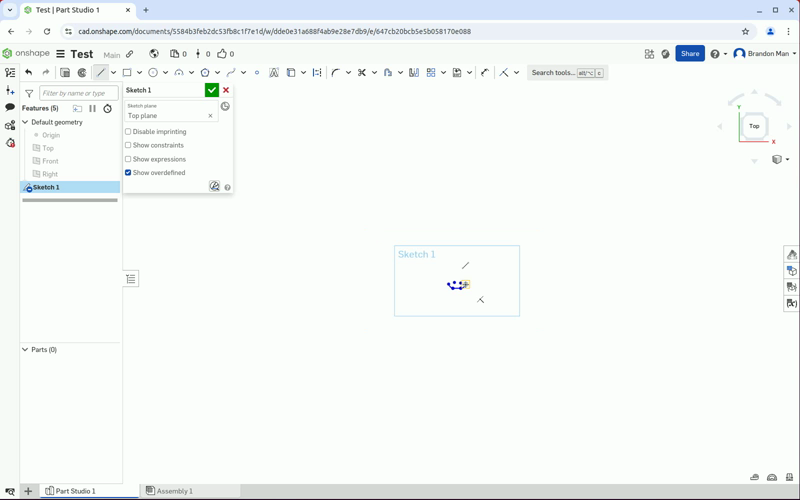
scroll(-6)
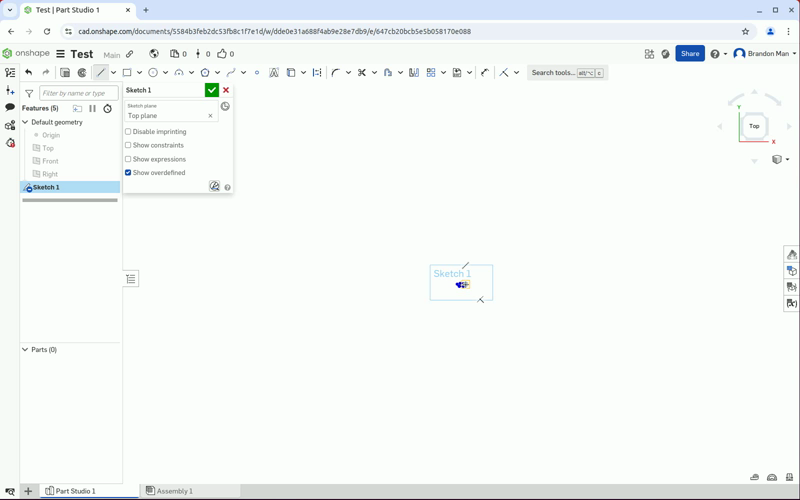
key_down(shift)
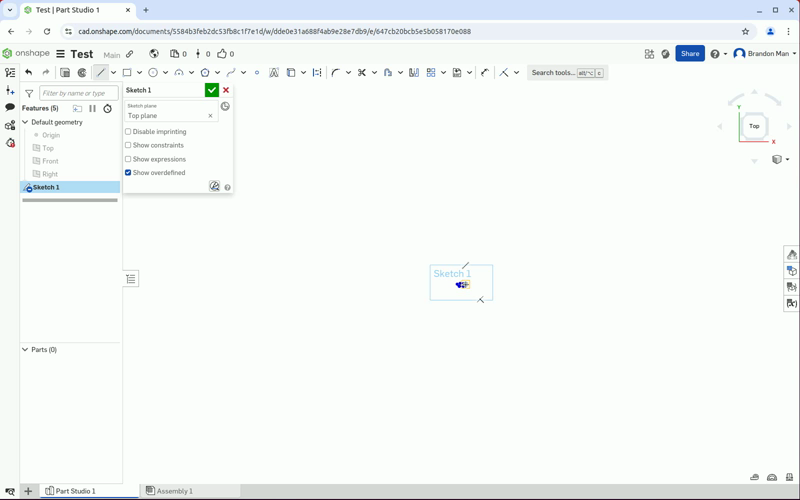
mouse_move(495, 284)
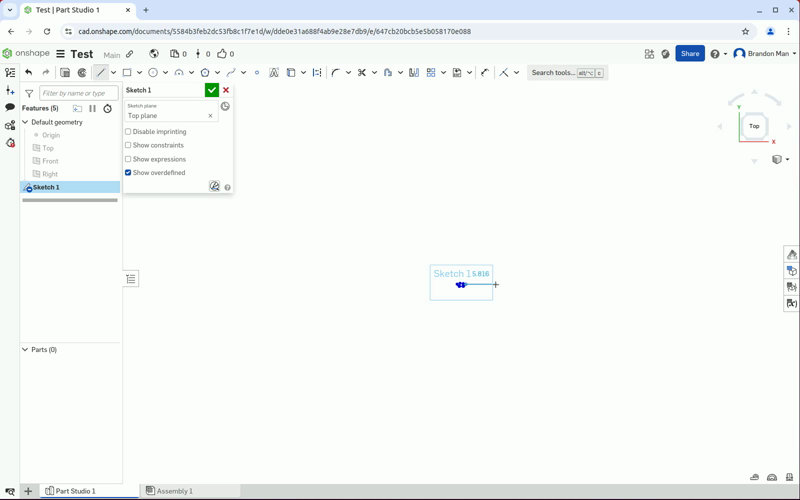
mouse_move(465, 279)
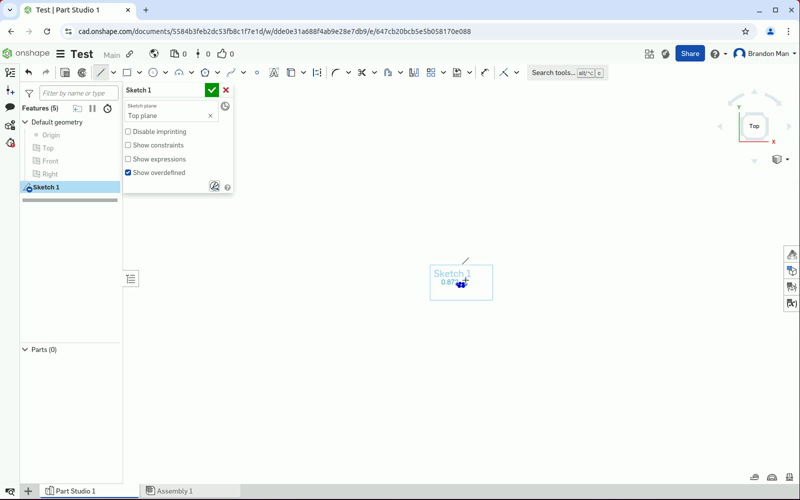
scroll(6)
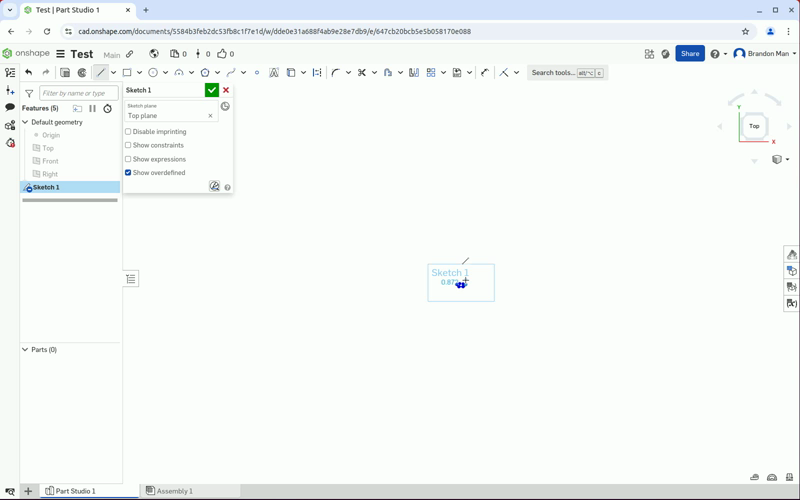
scroll(6)
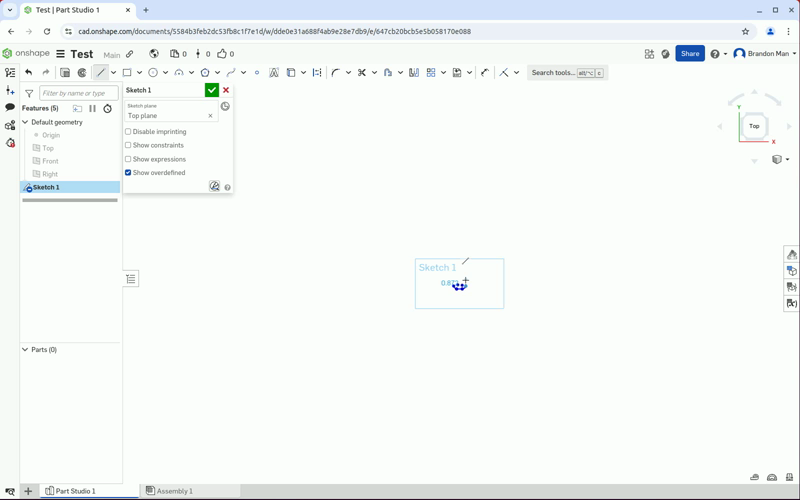
scroll(6)
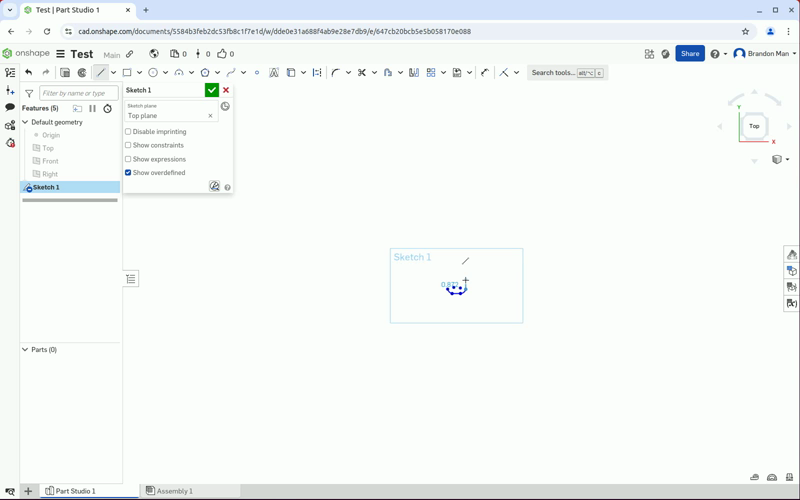
scroll(6)
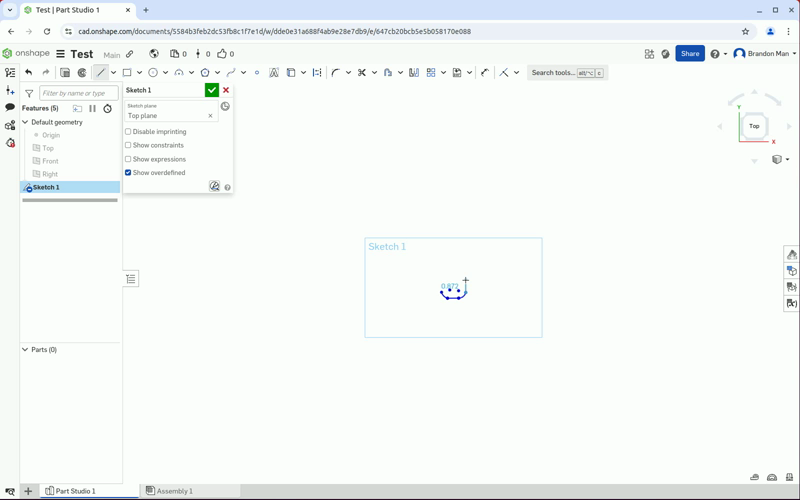
scroll(6)
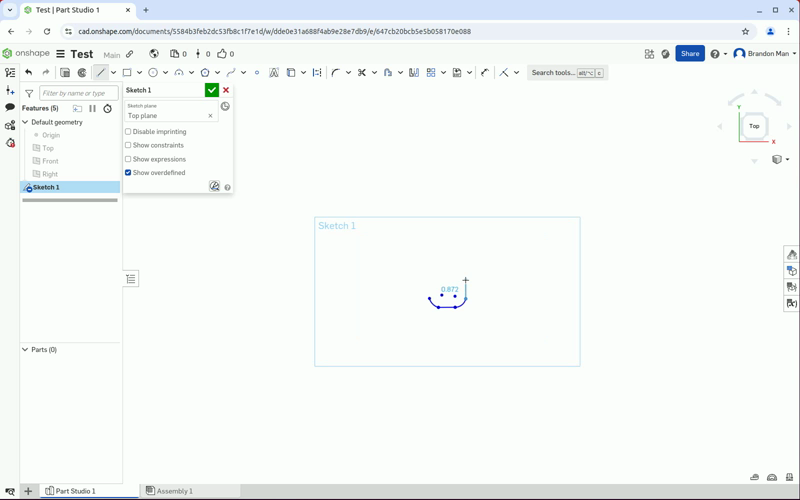
scroll(6)
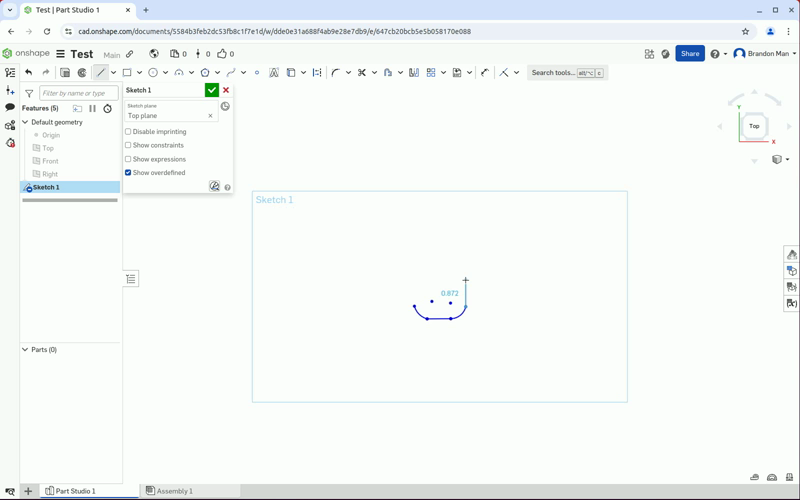
scroll(6)
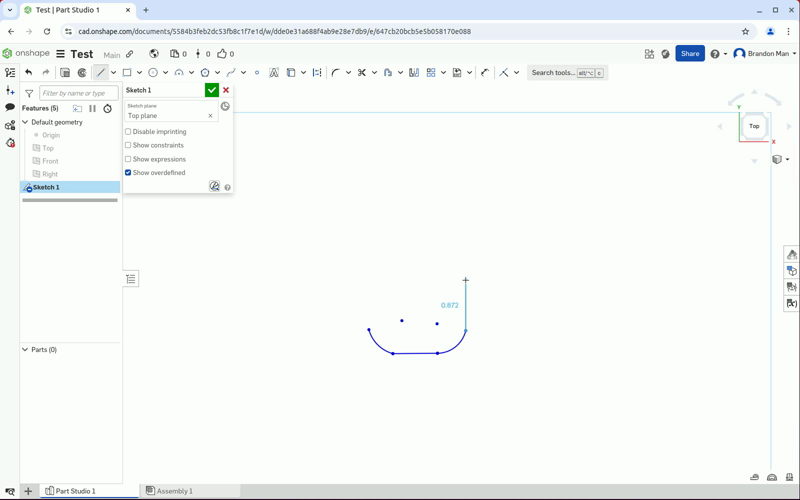
click(465, 279)
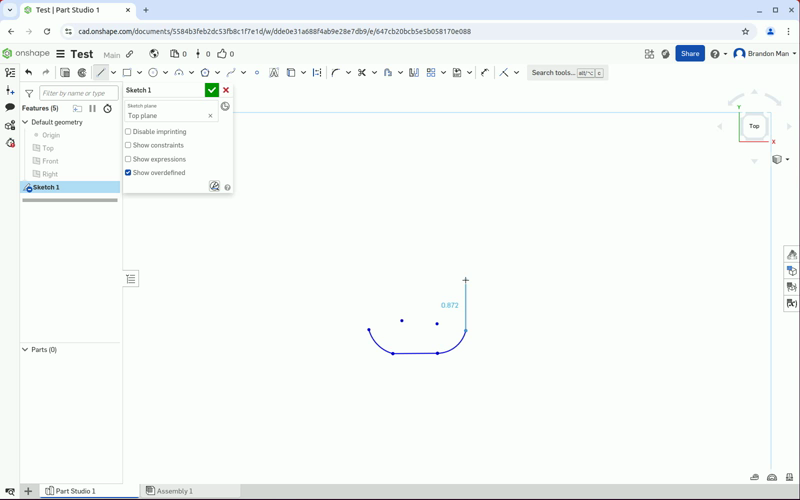
scroll(-6)
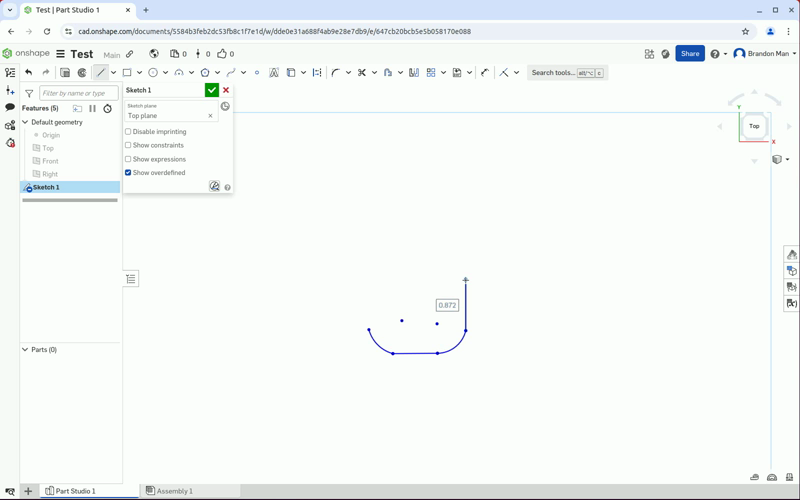
scroll(-6)
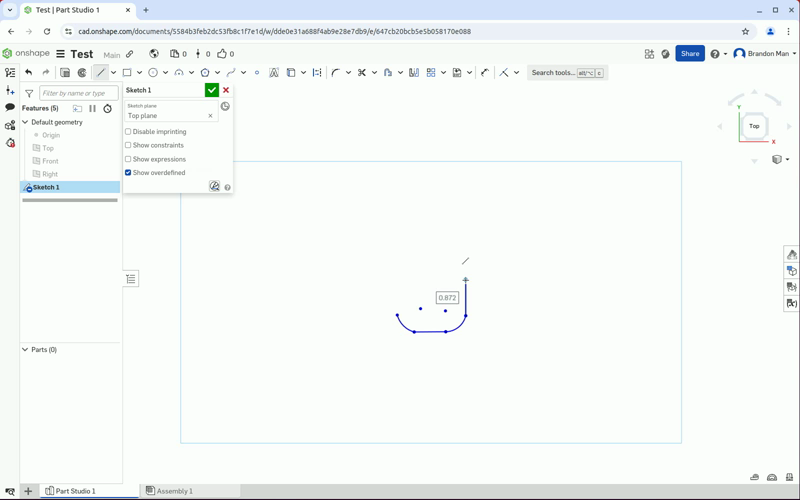
scroll(-6)
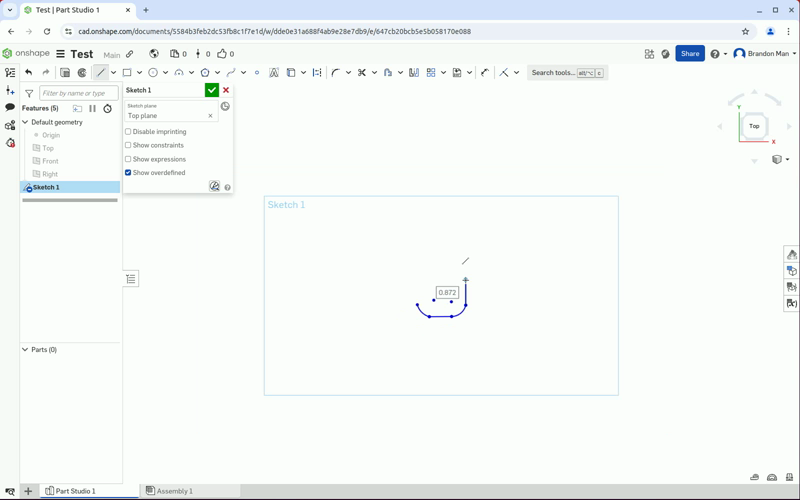
scroll(-6)
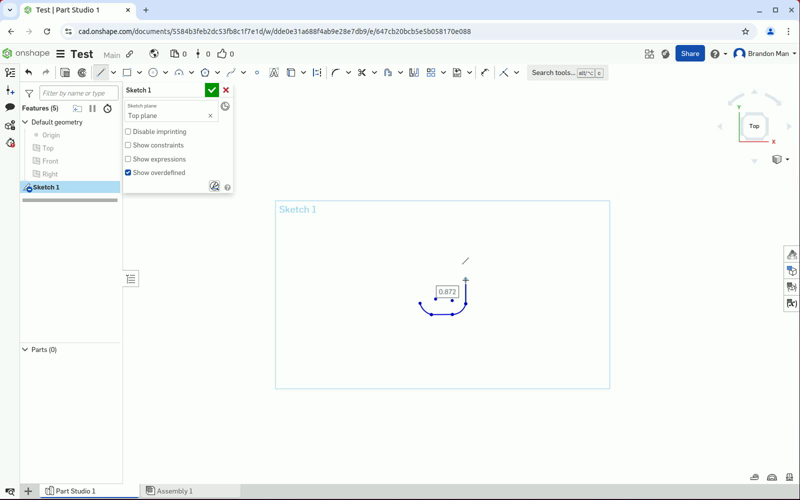
scroll(-6)
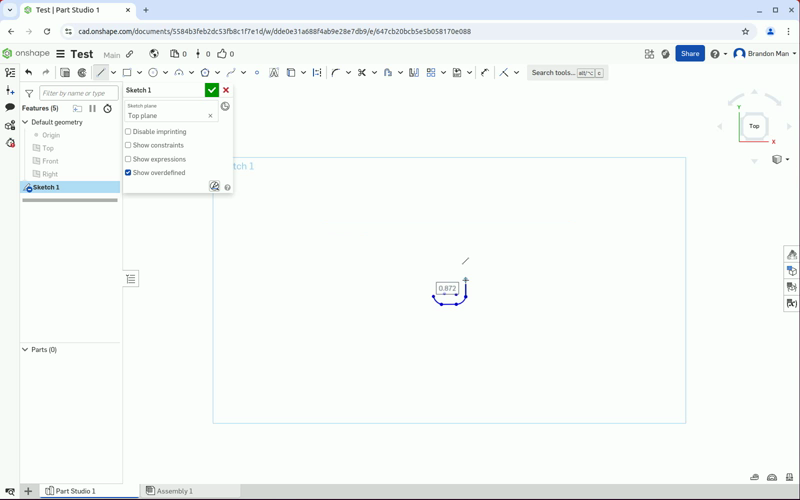
scroll(-6)
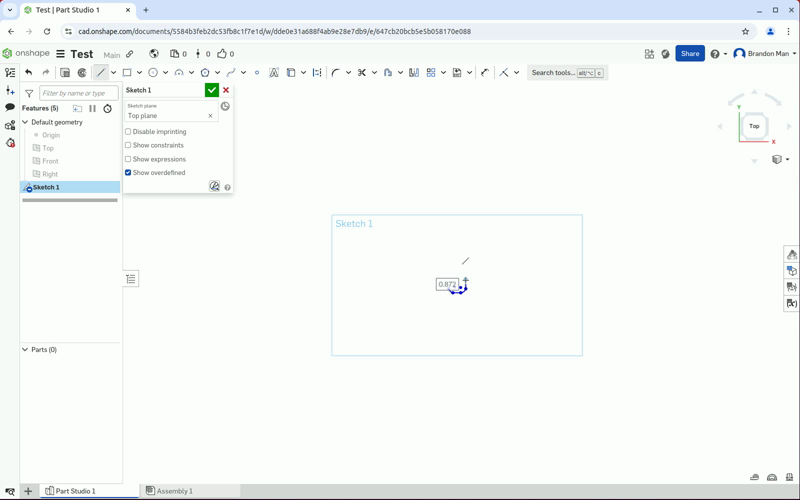
scroll(-6)
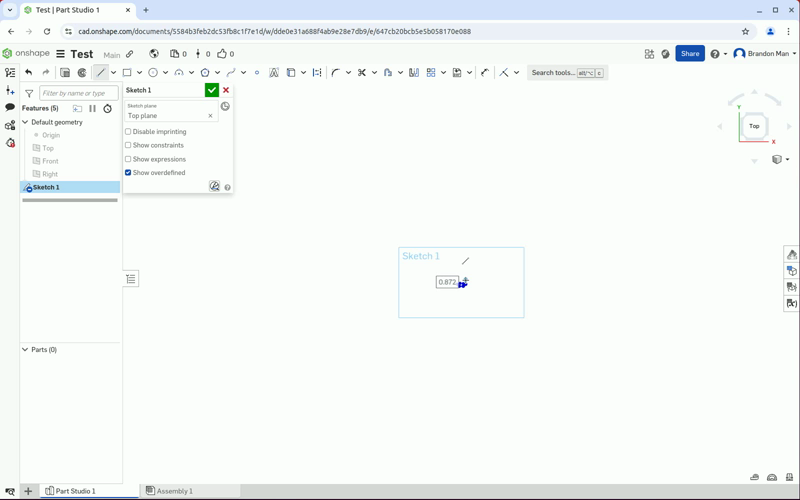
key_up(shift)
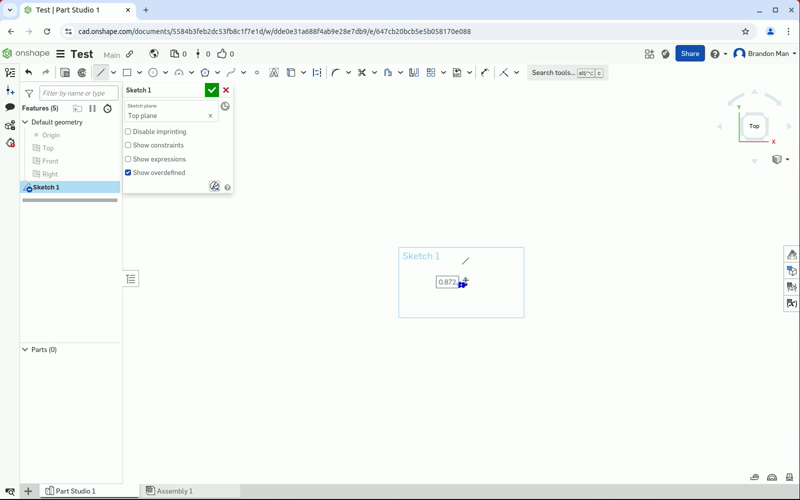
key(esc)
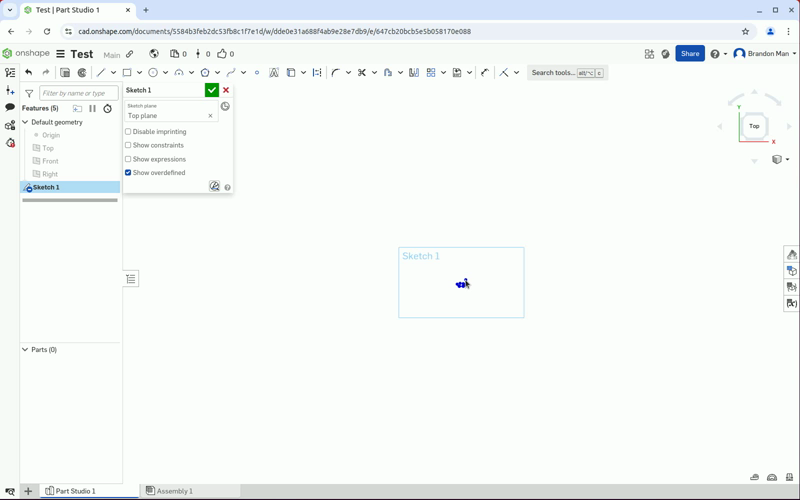
key(a)
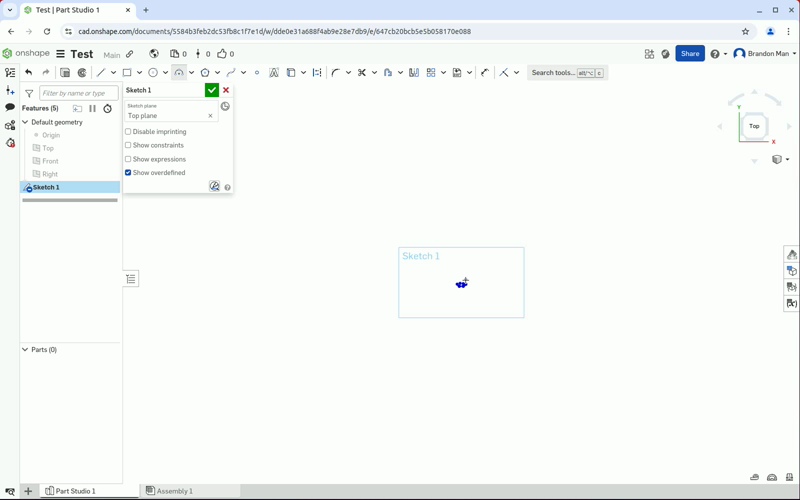
mouse_move(465, 279)
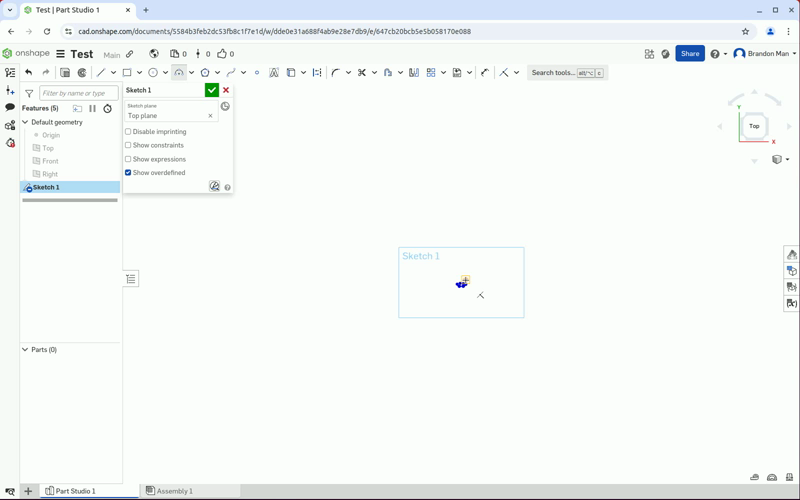
scroll(6)
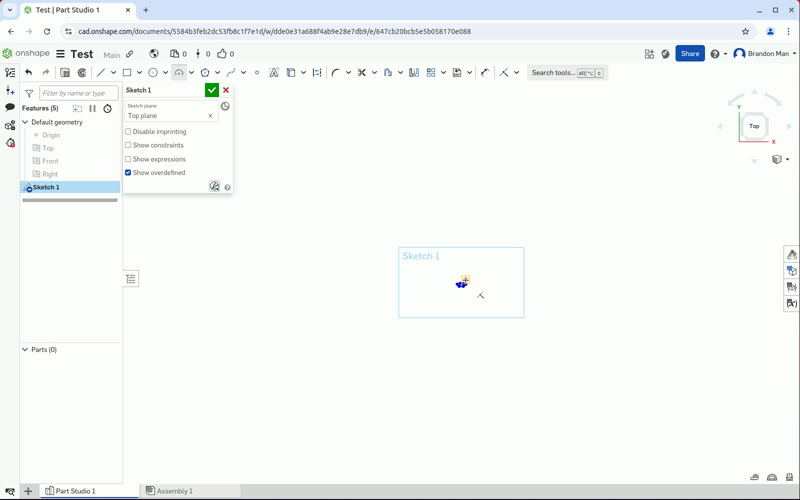
scroll(6)
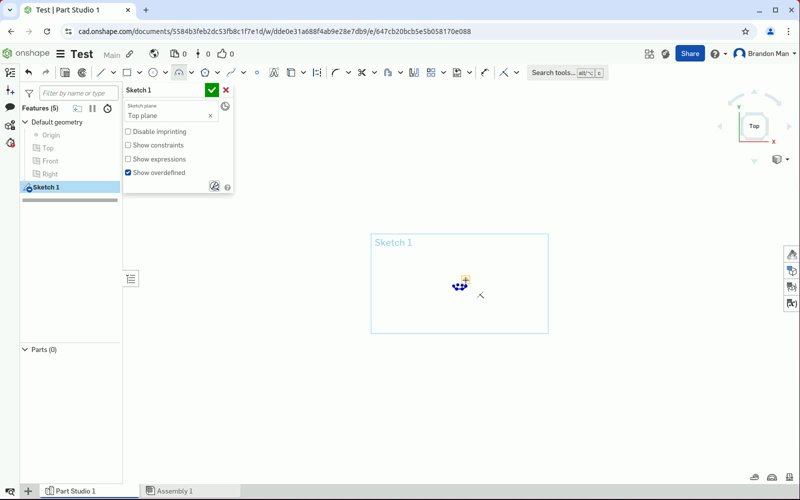
scroll(6)
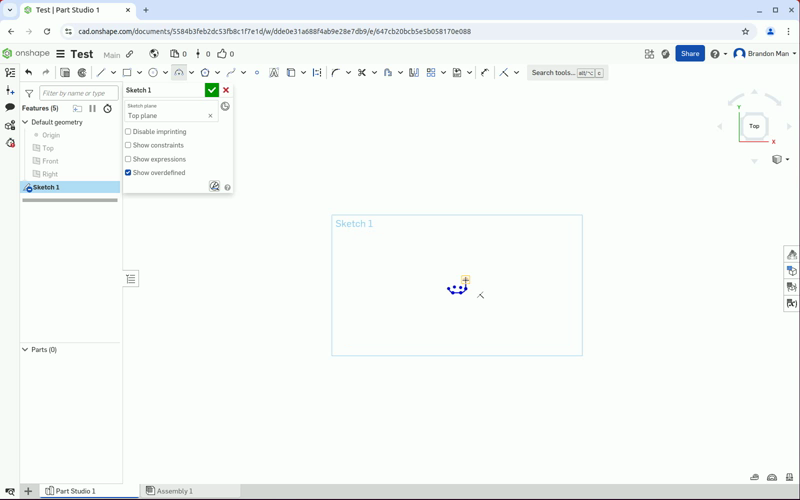
scroll(6)
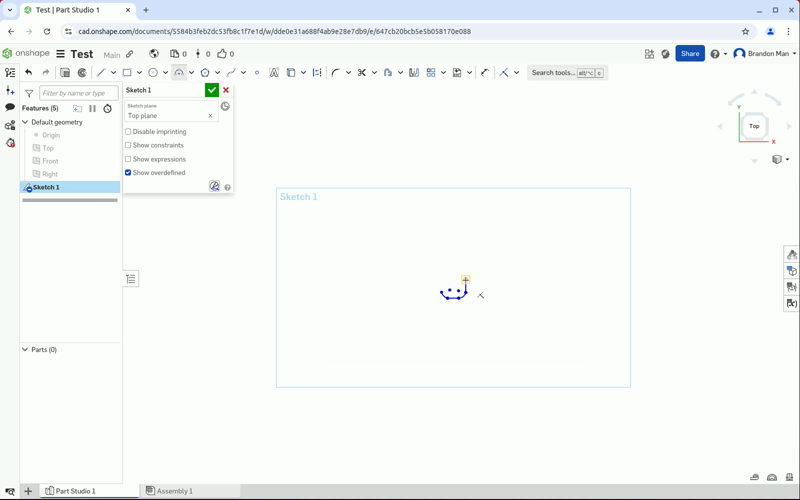
scroll(6)
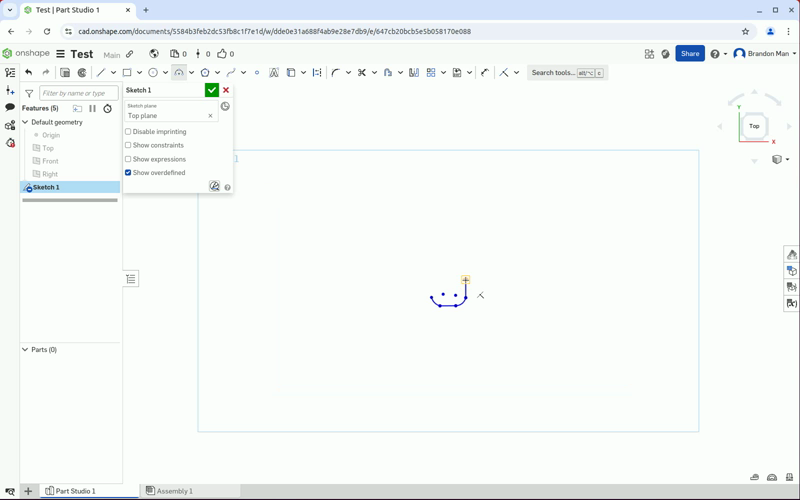
scroll(6)
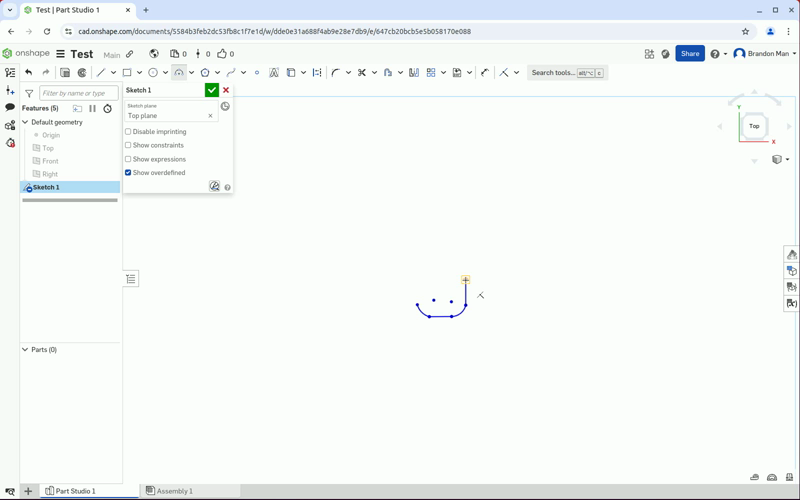
scroll(6)
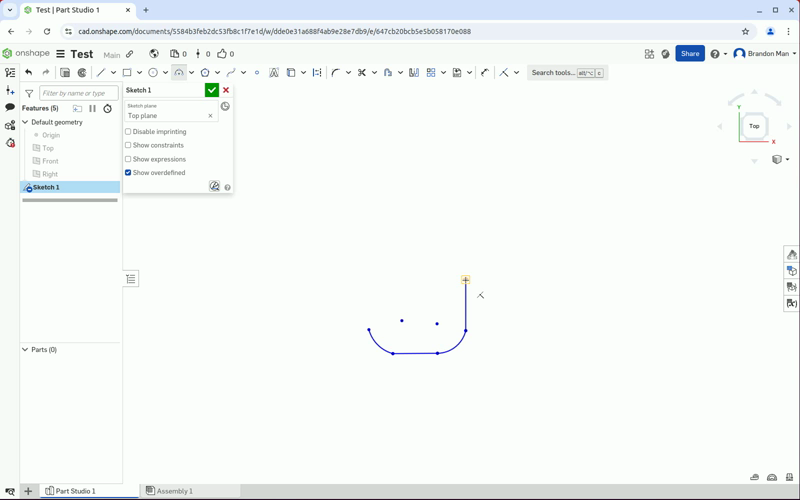
click(465, 279)
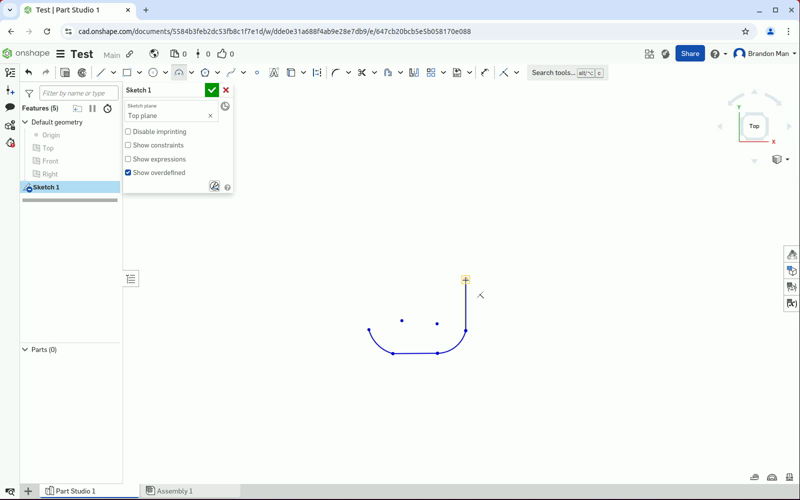
scroll(-6)
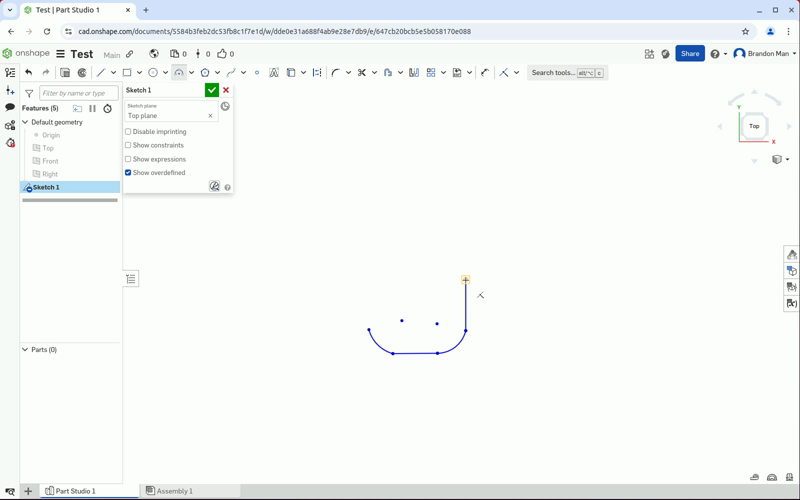
scroll(-6)
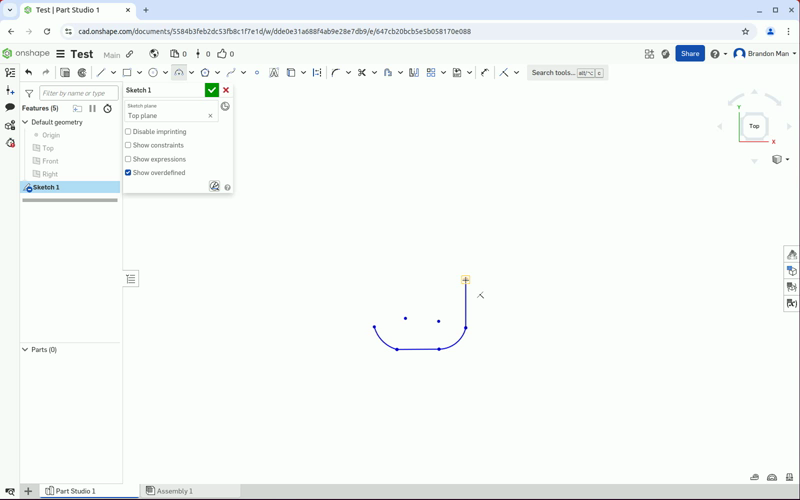
scroll(-6)
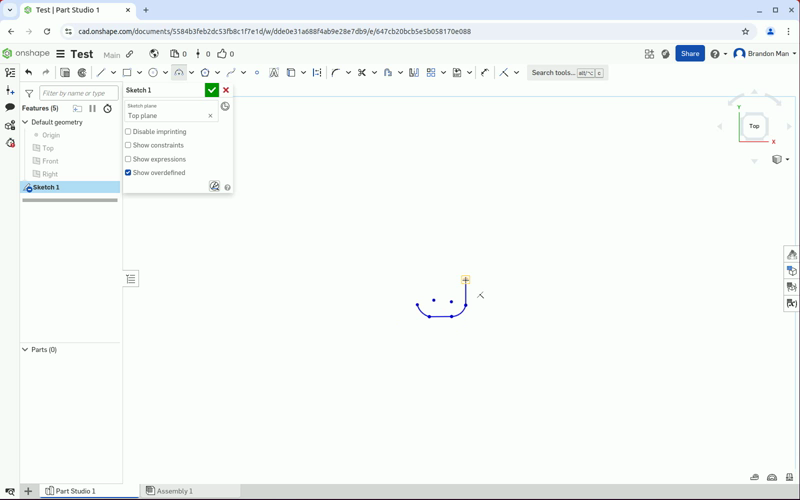
scroll(-6)
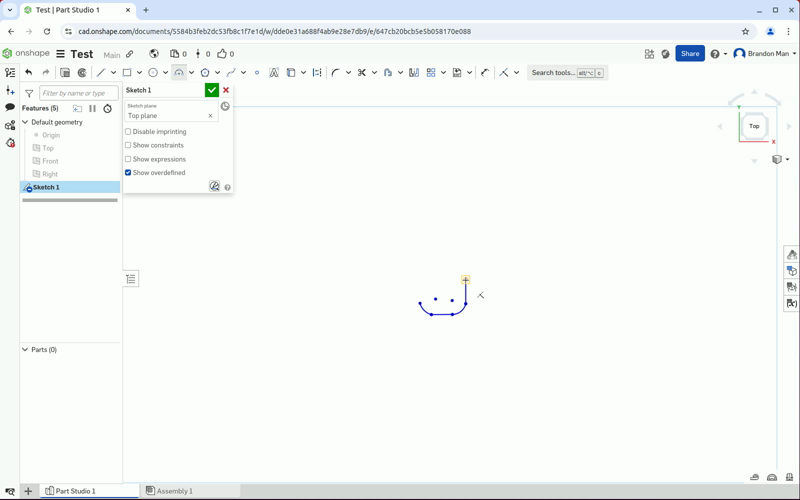
scroll(-6)
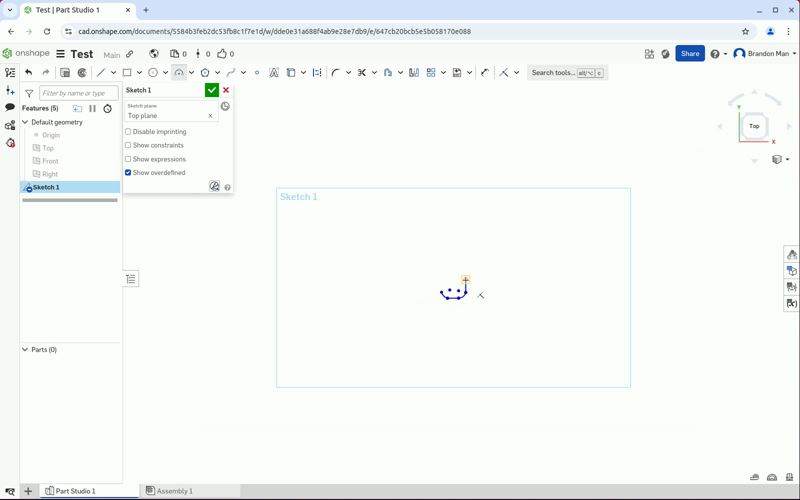
scroll(-6)
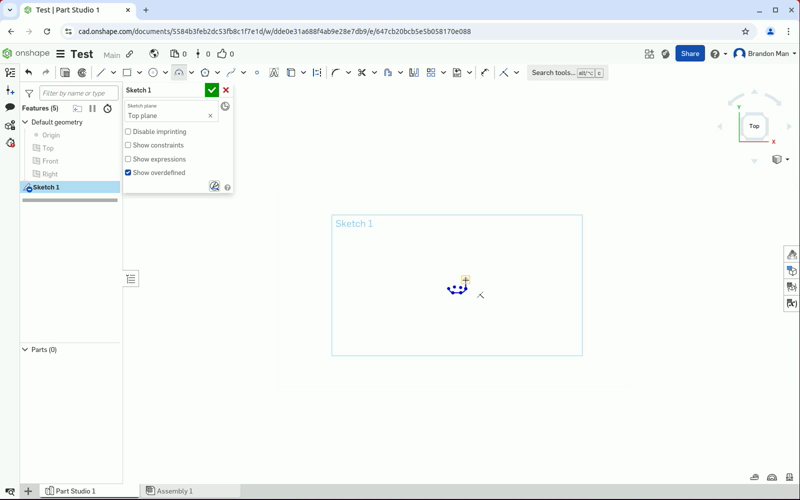
scroll(-6)
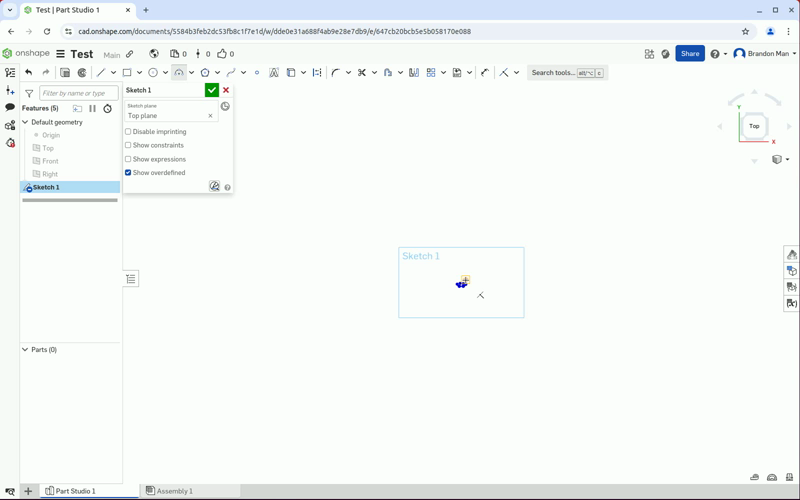
key_down(shift)
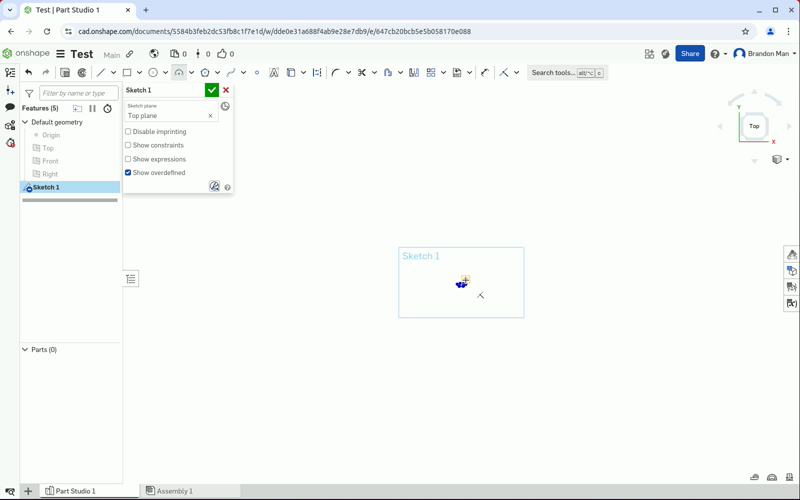
mouse_move(463, 278)
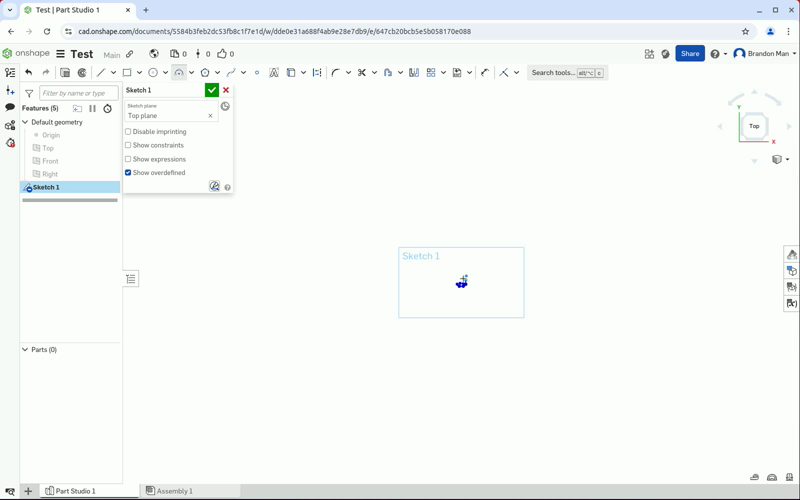
scroll(6)
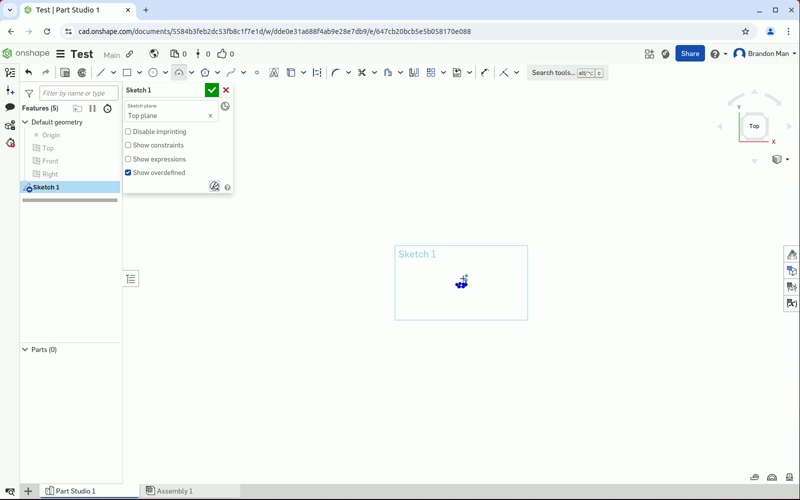
scroll(6)
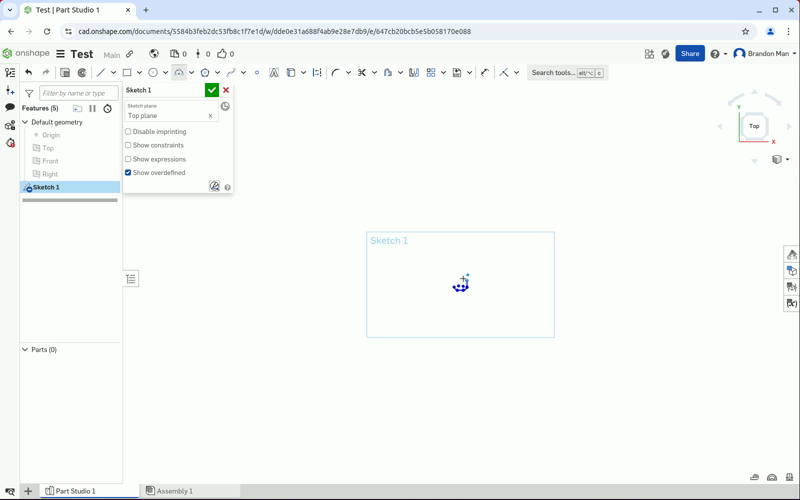
scroll(6)
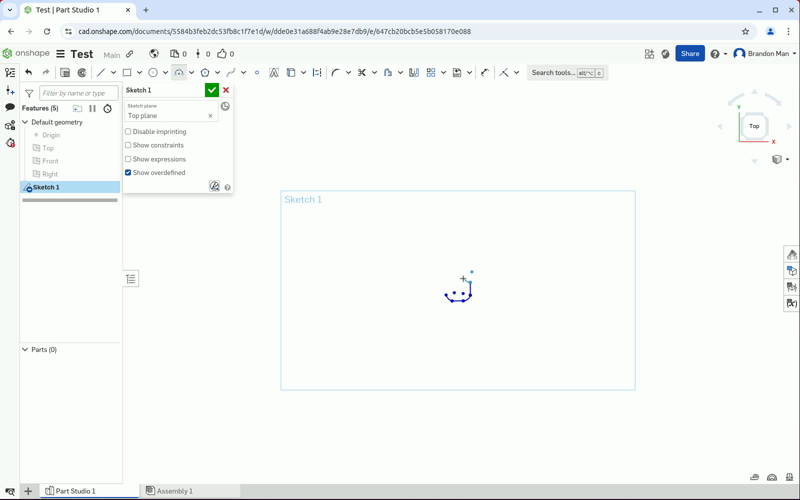
scroll(6)
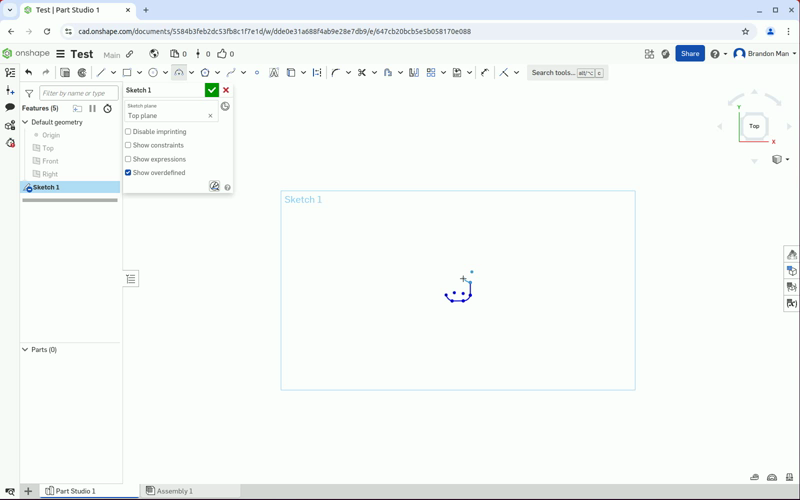
scroll(6)
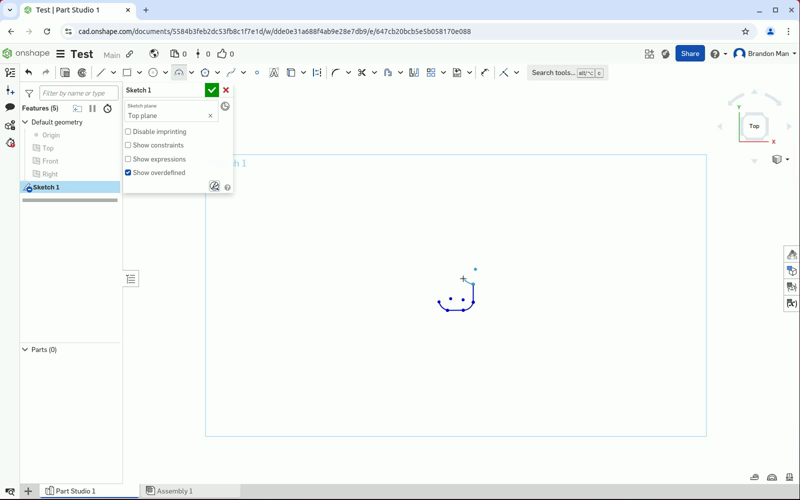
scroll(6)
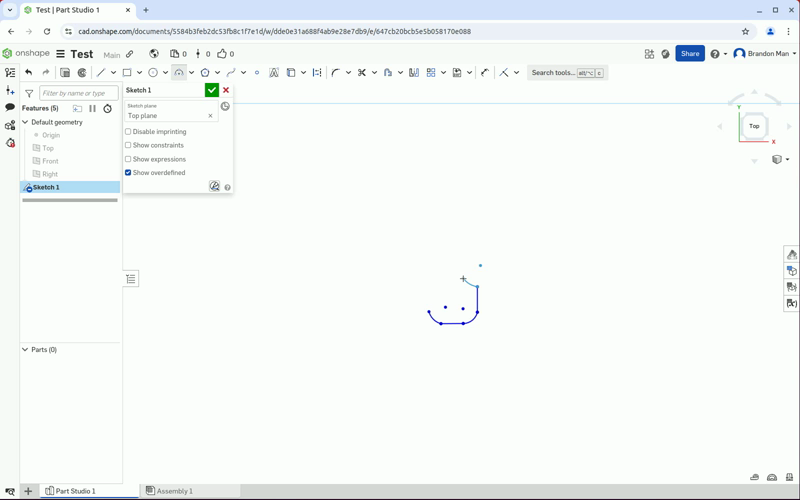
scroll(6)
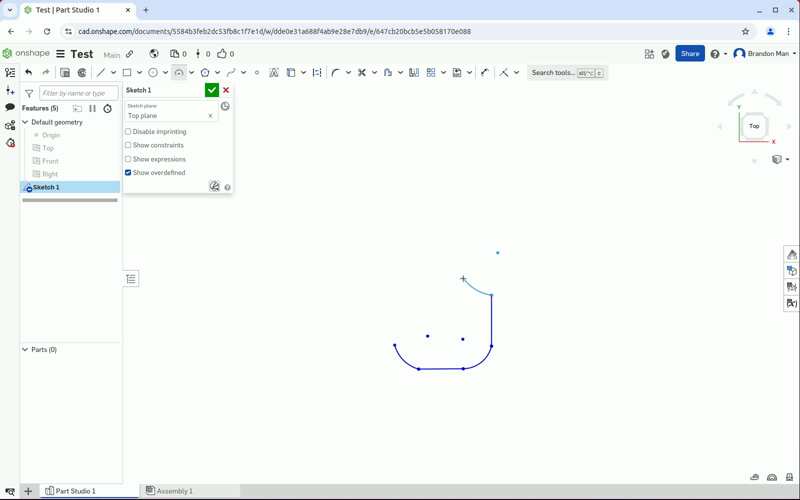
click(463, 278)
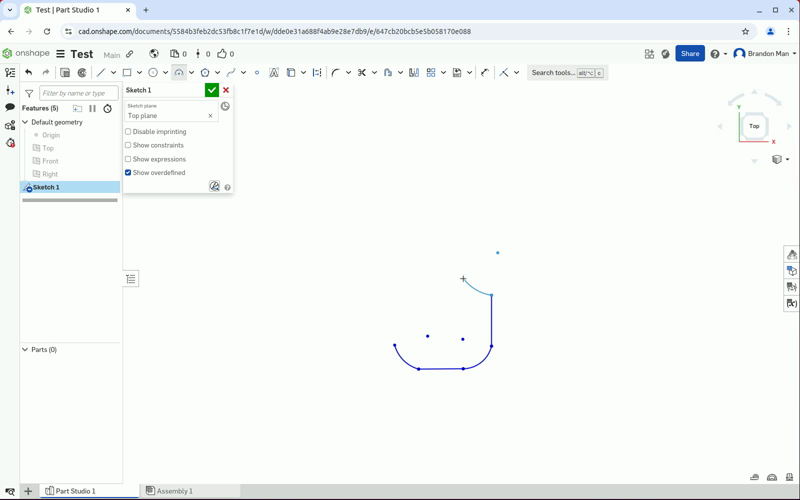
scroll(-6)
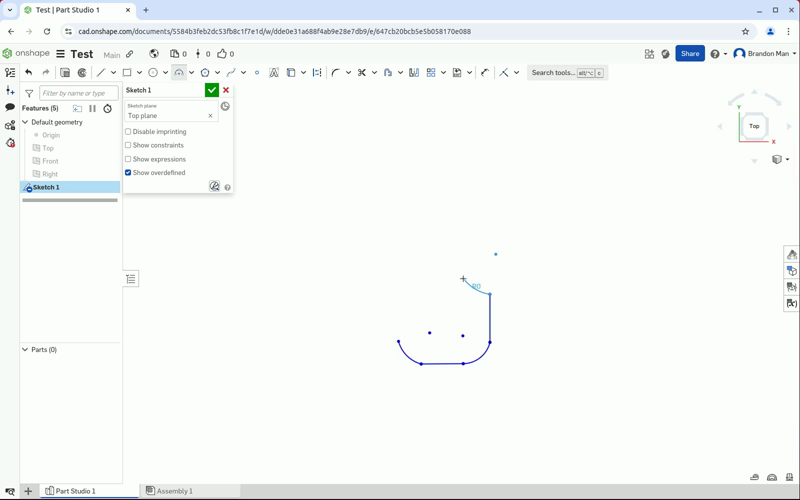
scroll(-6)
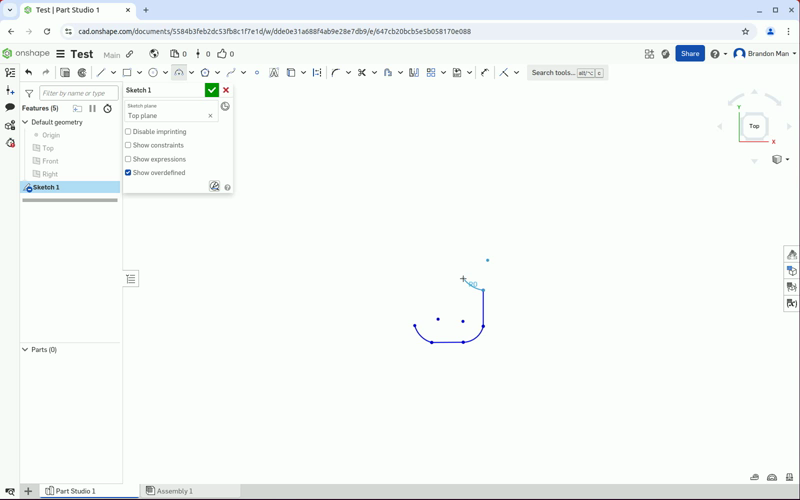
scroll(-6)
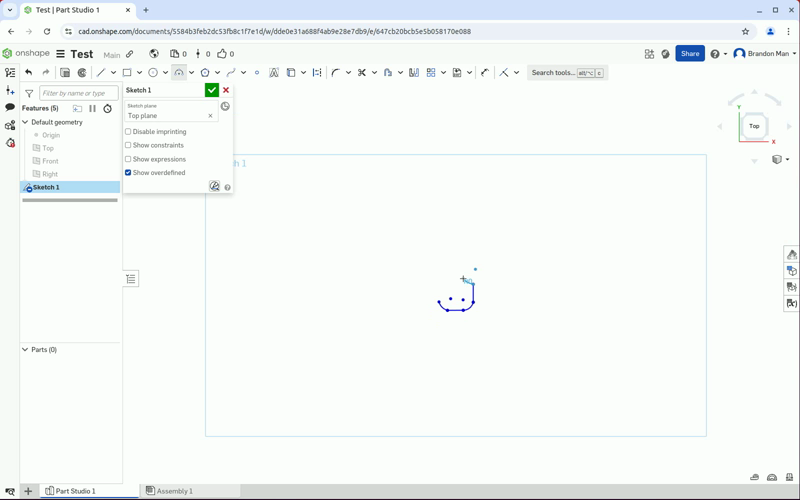
scroll(-6)
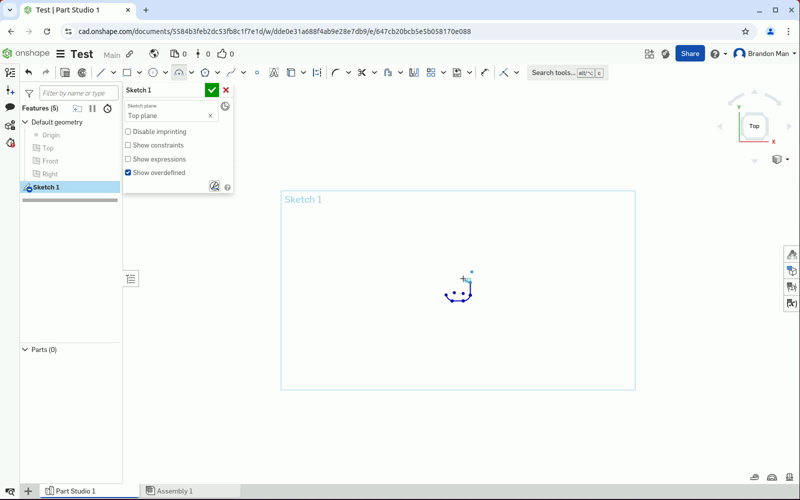
scroll(-6)
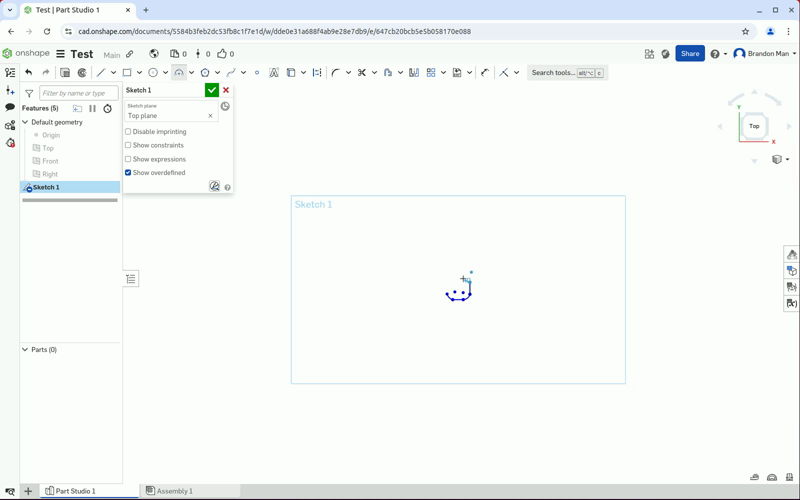
scroll(-6)
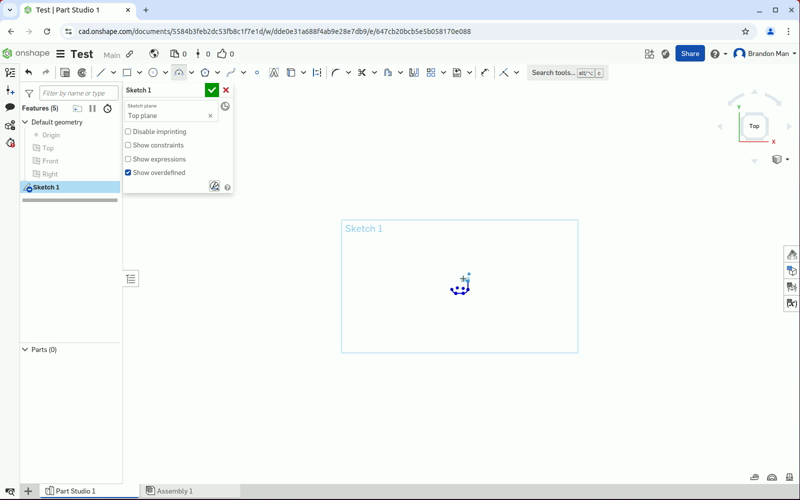
scroll(-6)
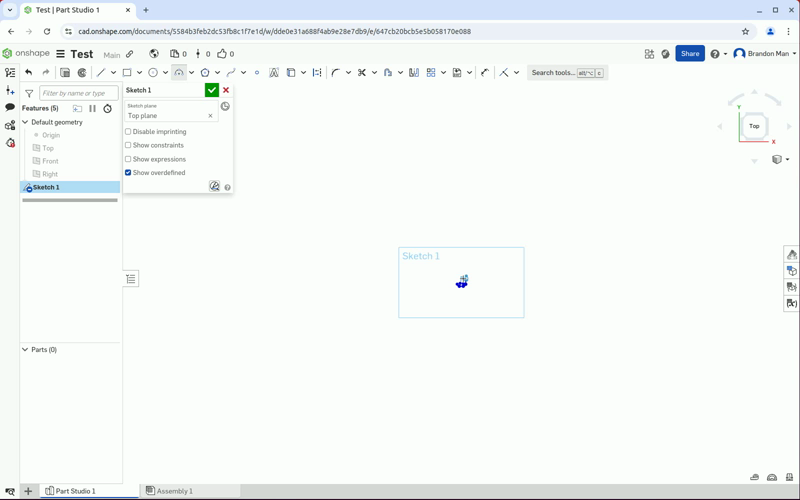
mouse_move(464, 278)
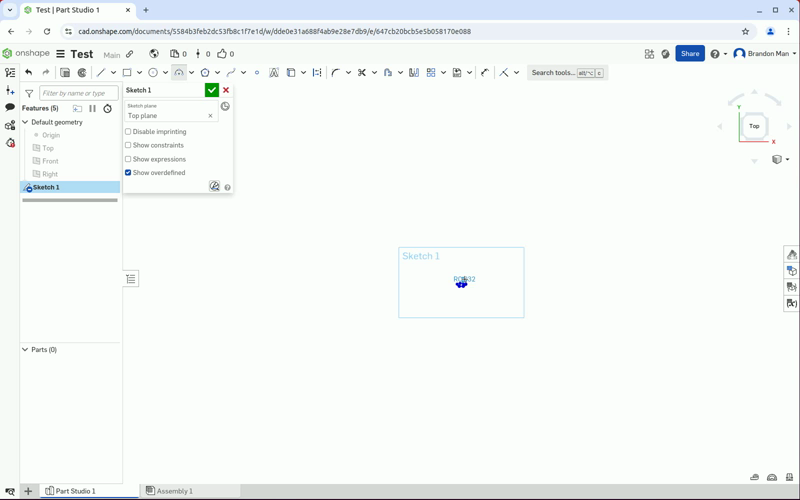
scroll(6)
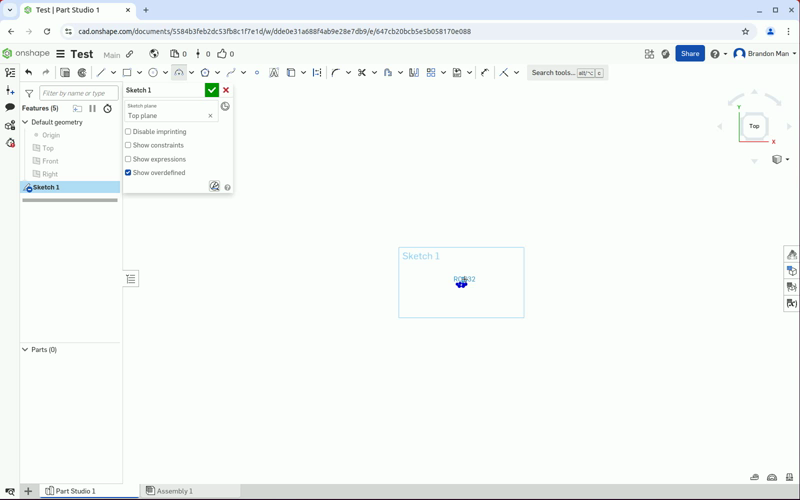
scroll(6)
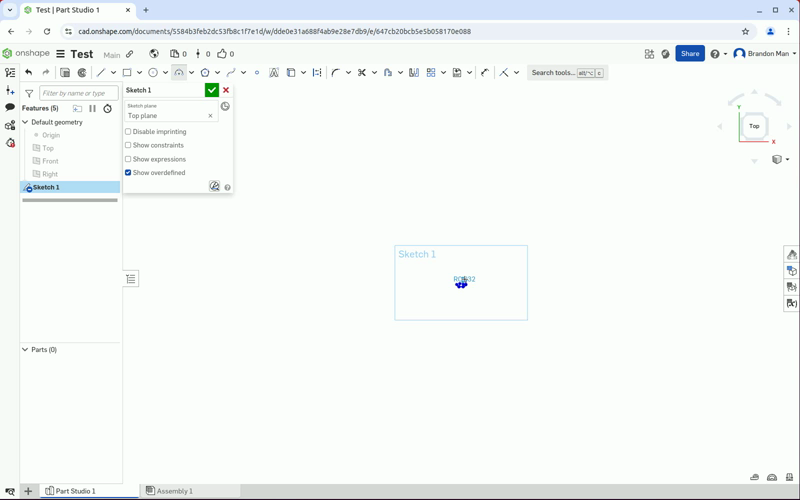
scroll(6)
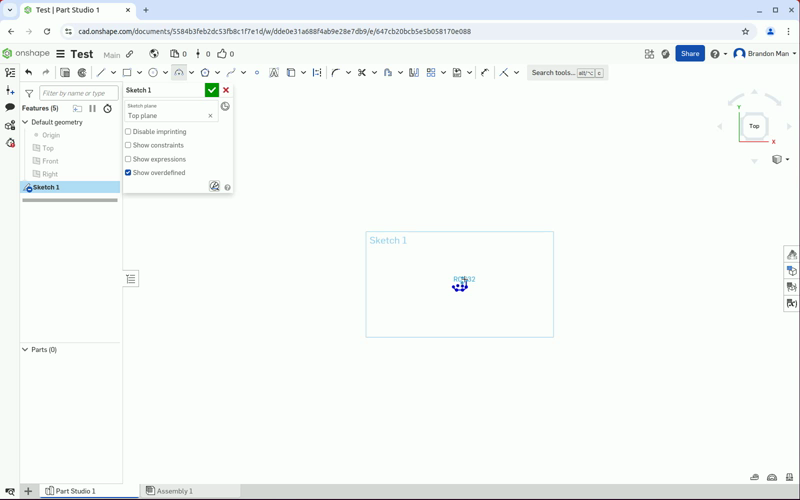
scroll(6)
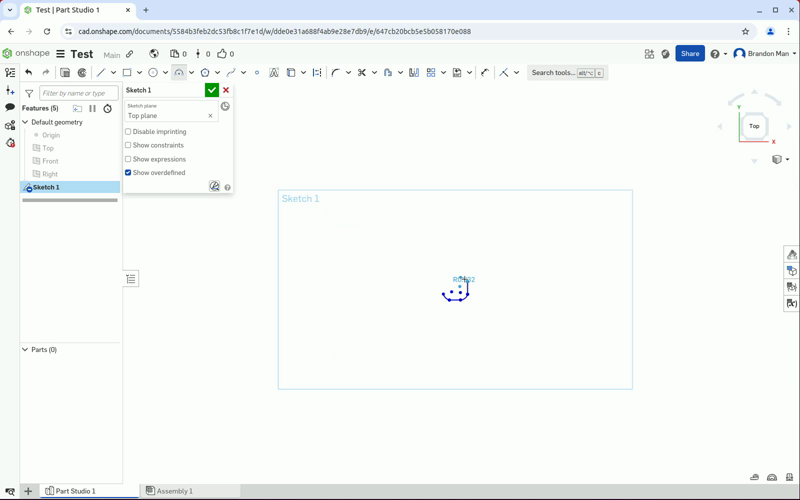
scroll(6)
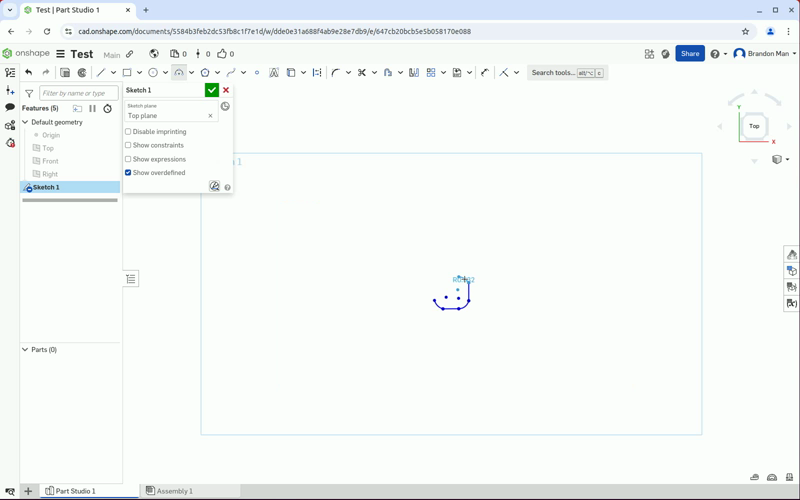
scroll(6)
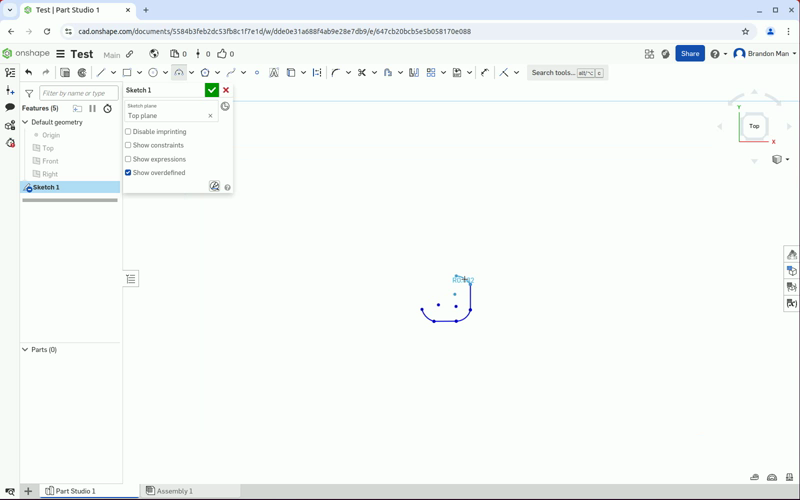
scroll(6)
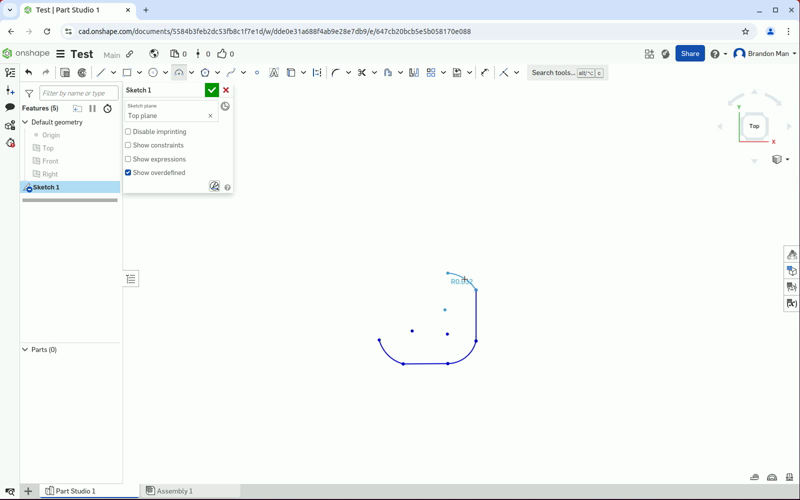
click(464, 278)
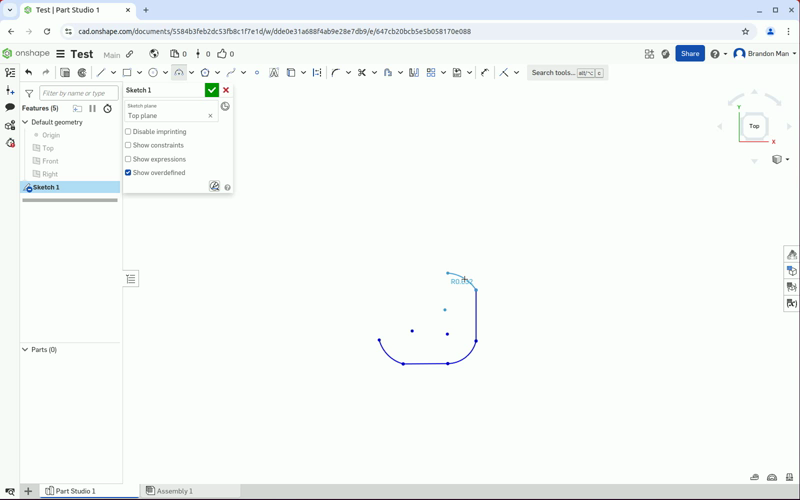
scroll(-6)
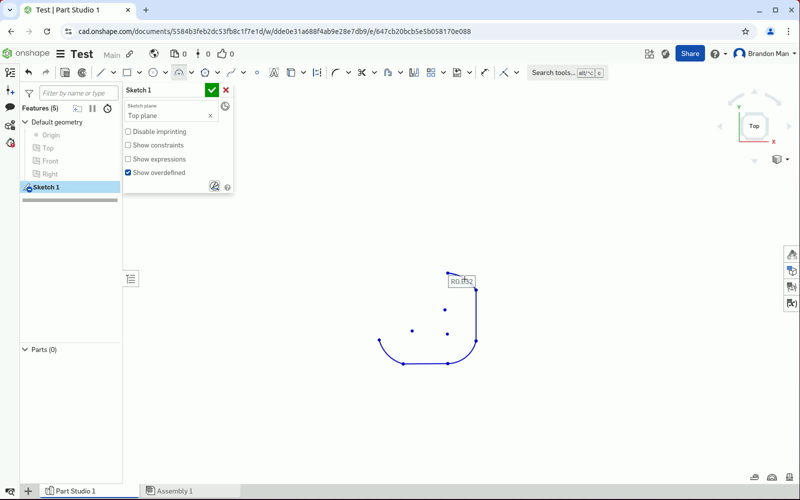
scroll(-6)
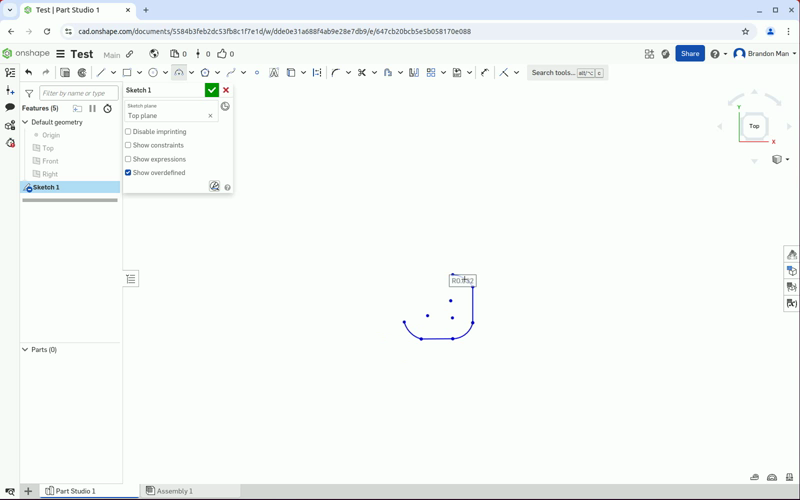
scroll(-6)
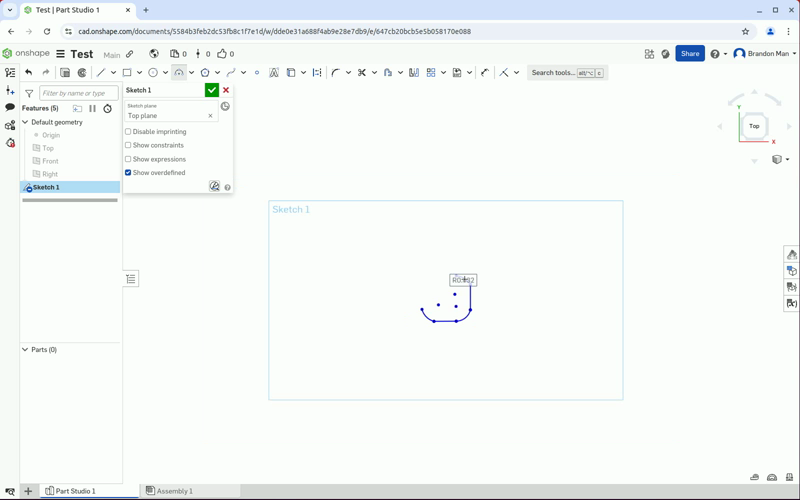
scroll(-6)
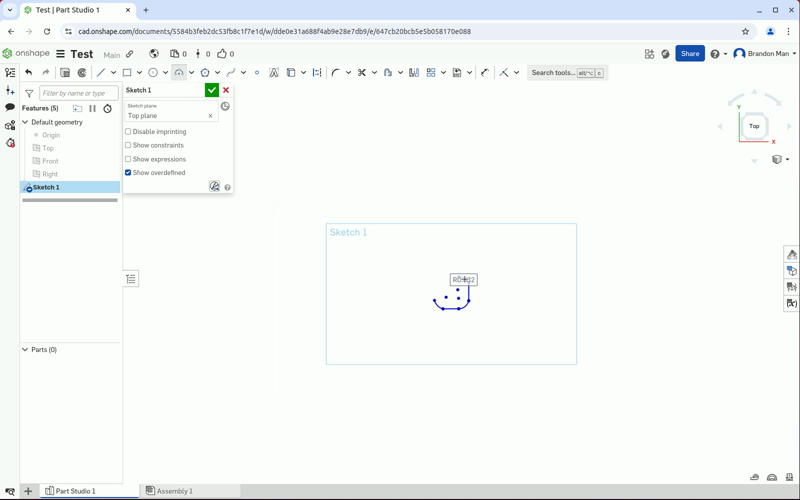
scroll(-6)
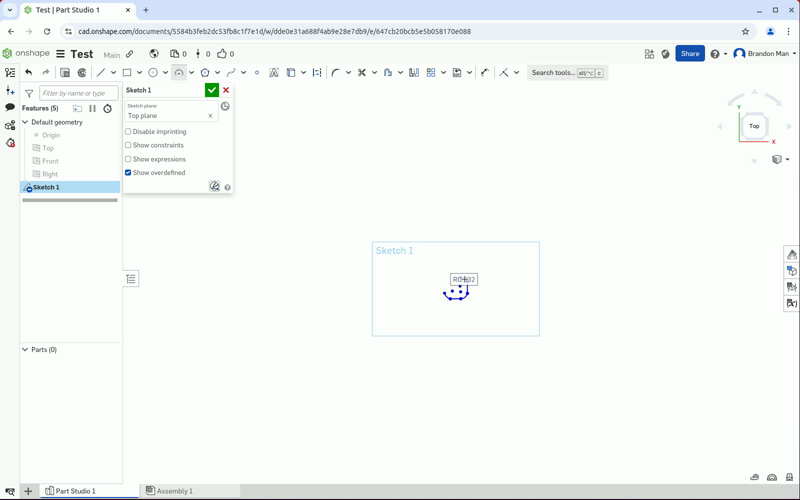
scroll(-6)
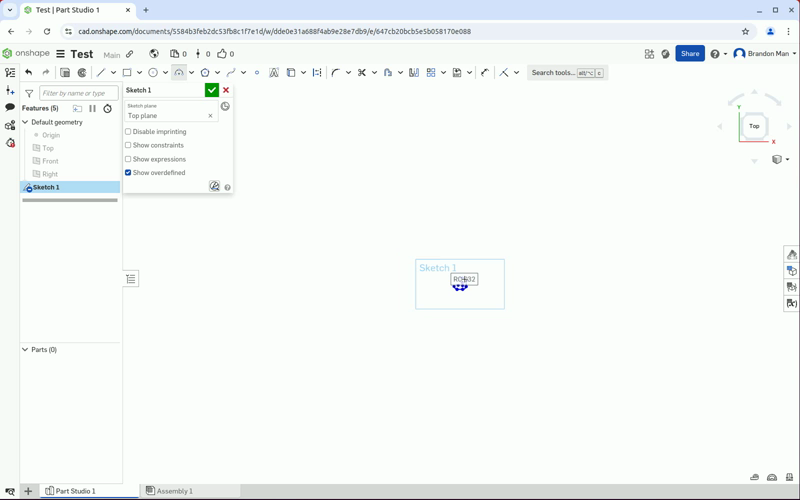
scroll(-6)
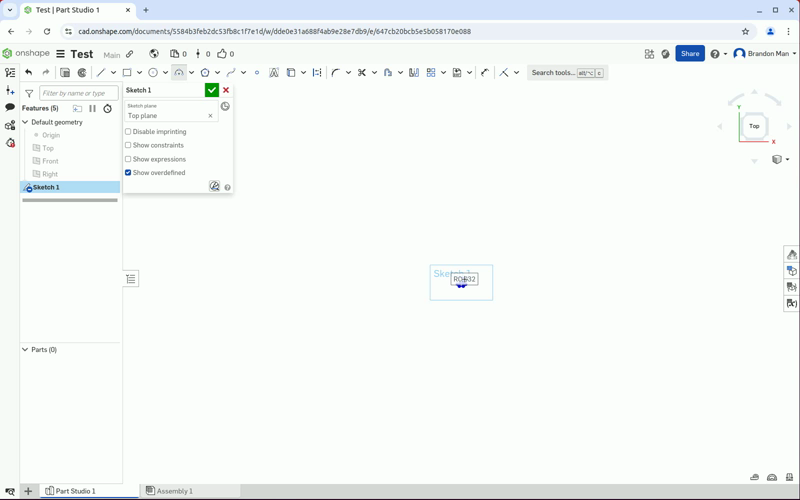
key_up(shift)
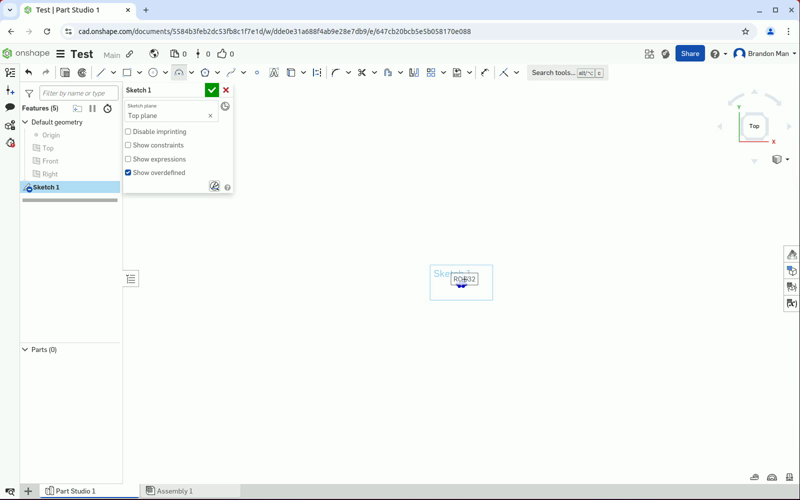
key(esc)
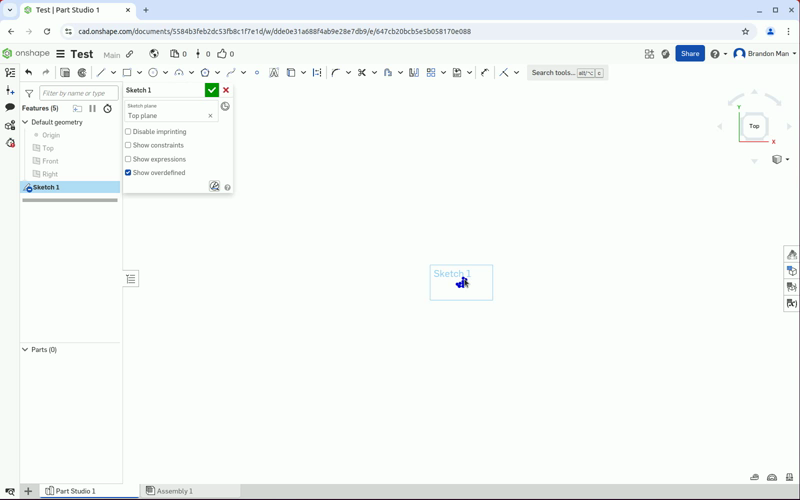
key(l)
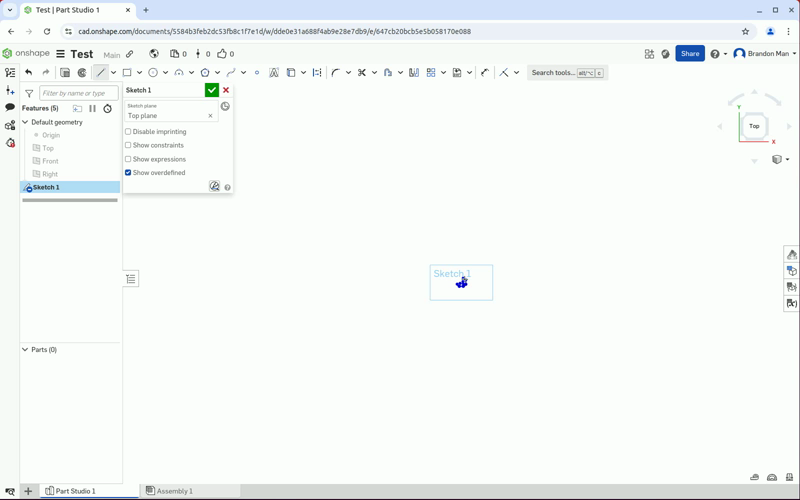
mouse_move(463, 278)
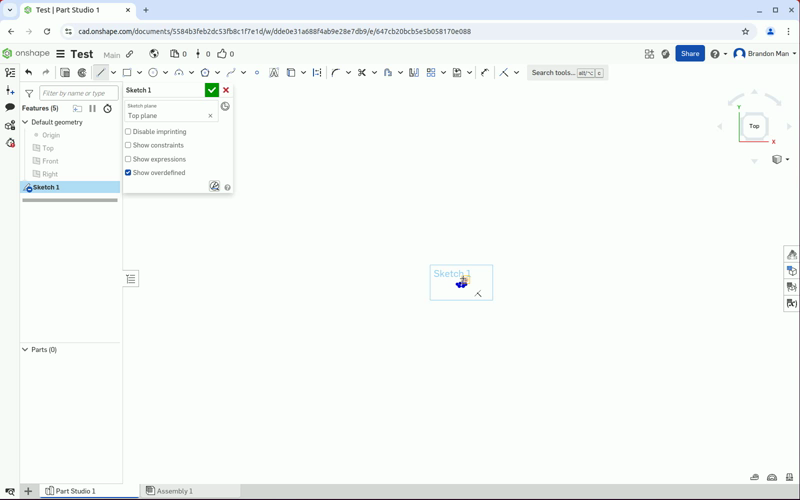
scroll(6)
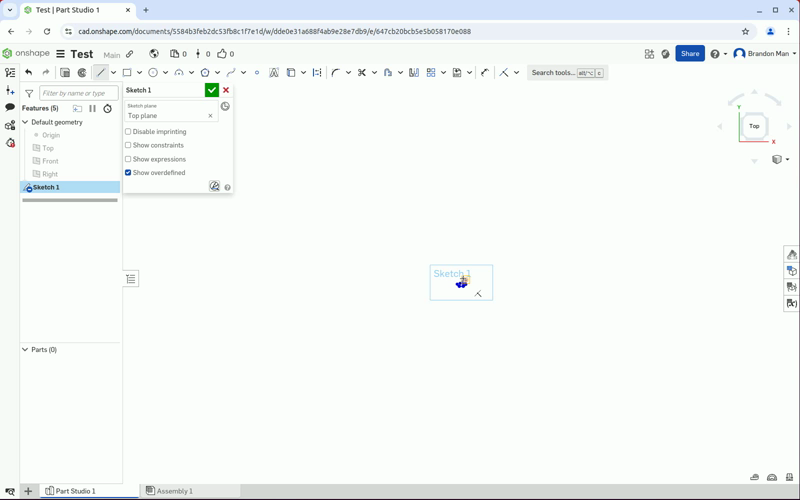
scroll(6)
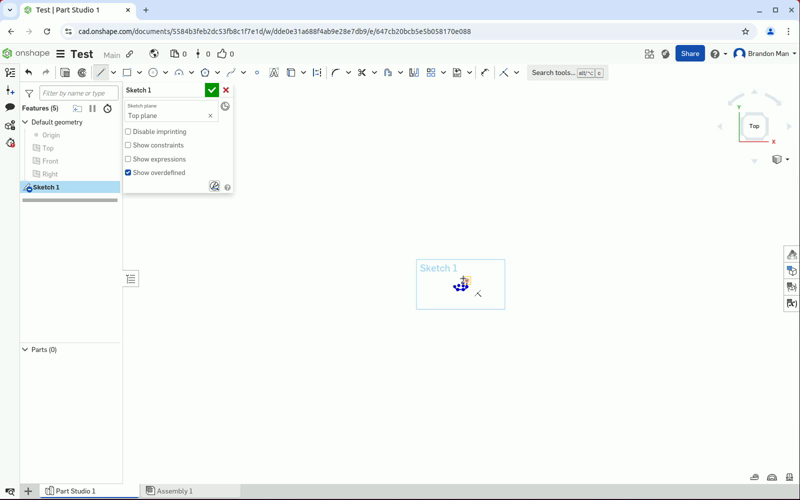
scroll(6)
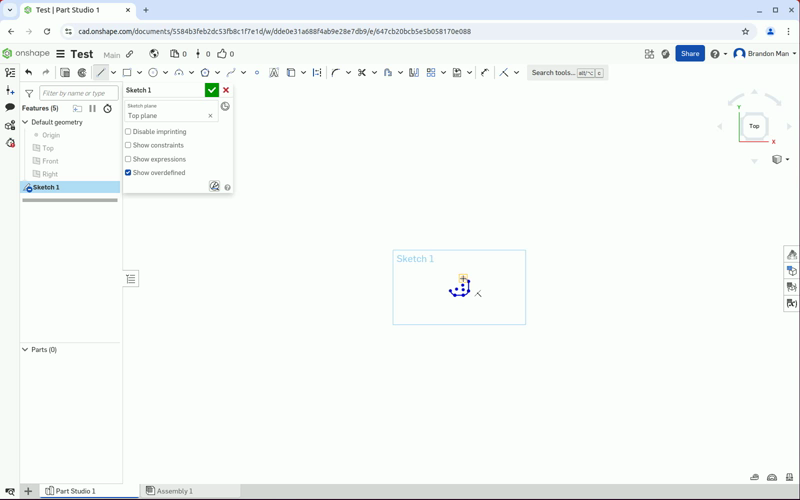
scroll(6)
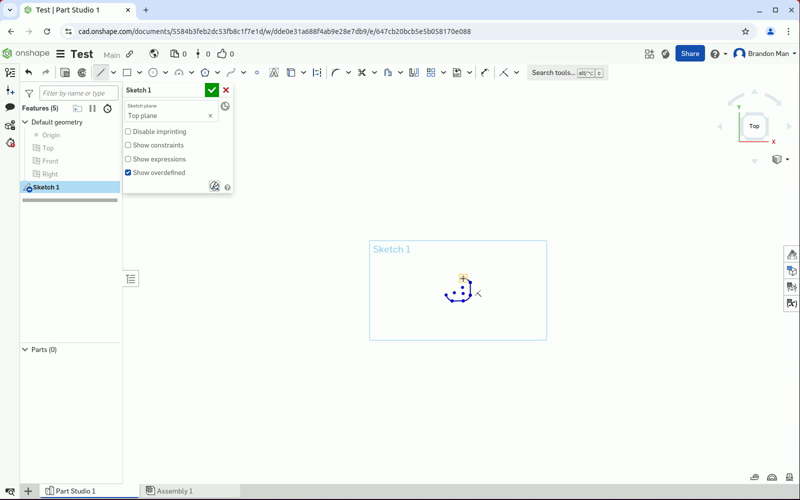
scroll(6)
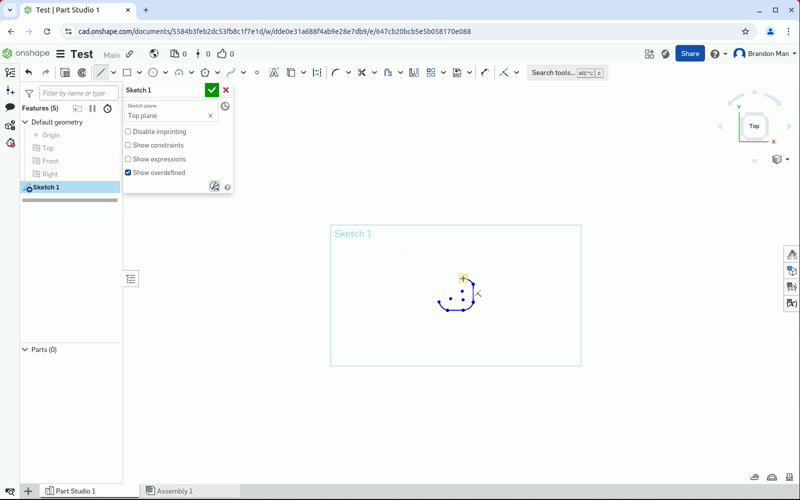
scroll(6)
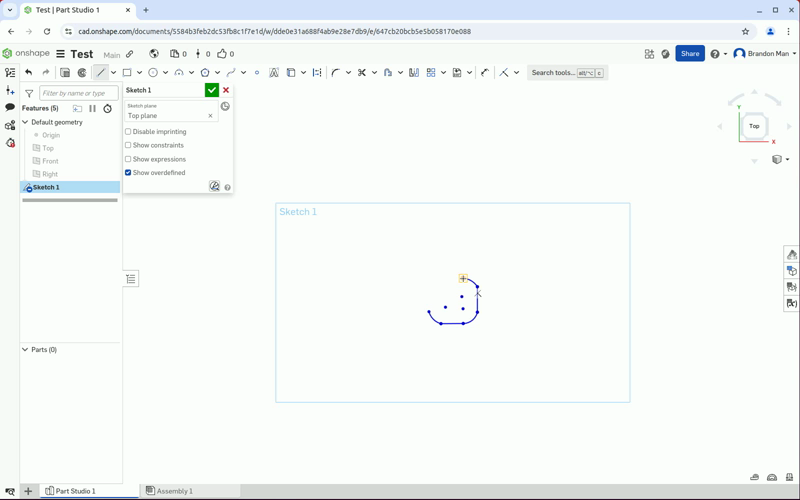
scroll(6)
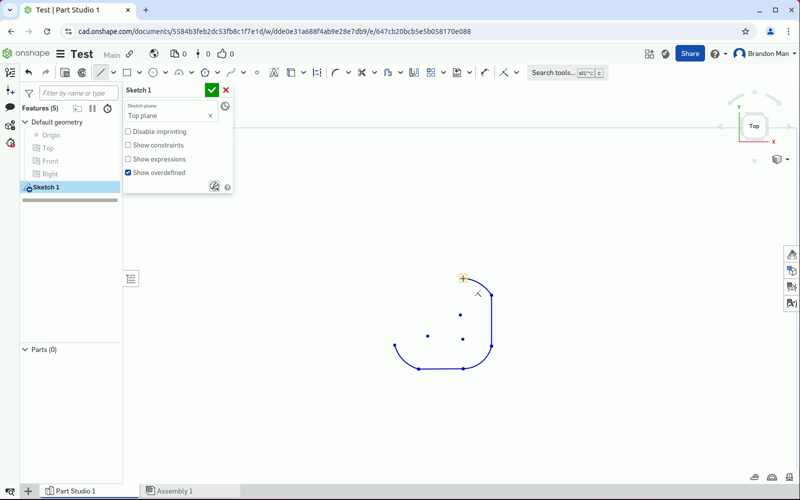
click(463, 278)
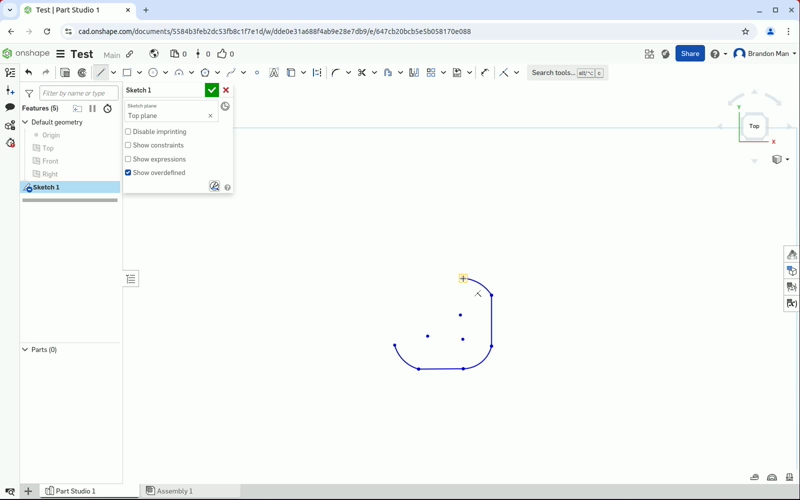
scroll(-6)
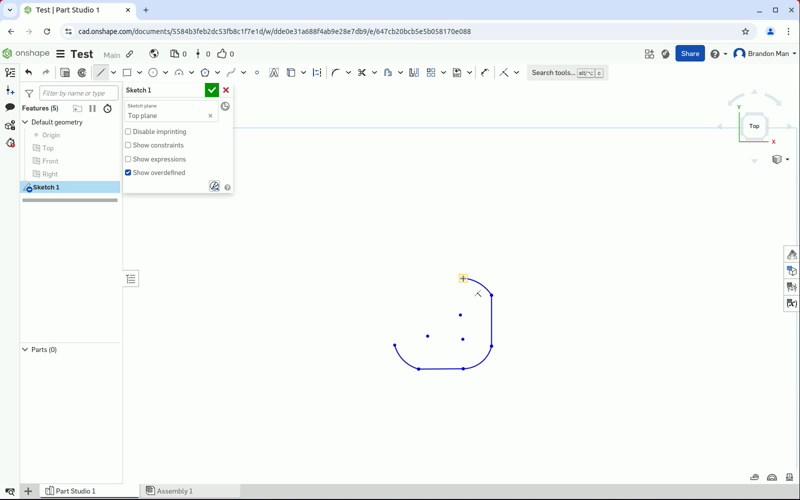
scroll(-6)
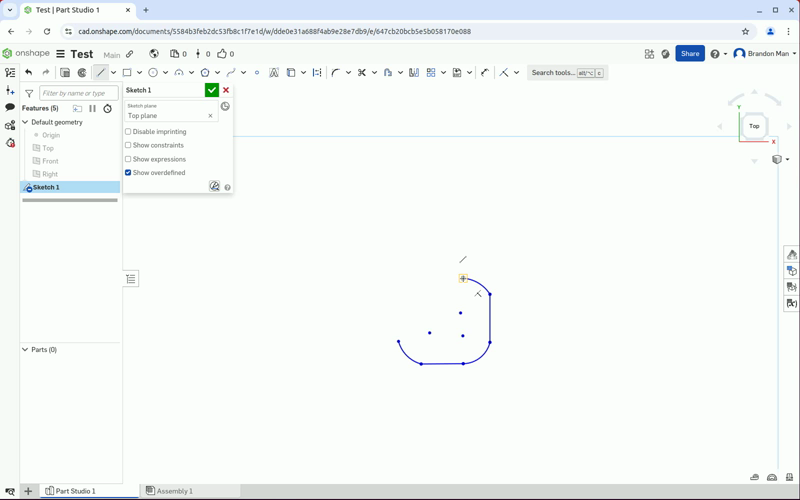
scroll(-6)
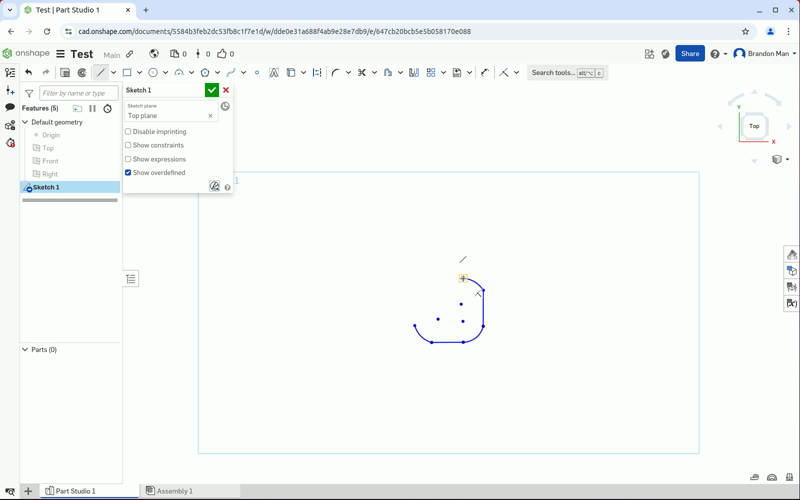
scroll(-6)
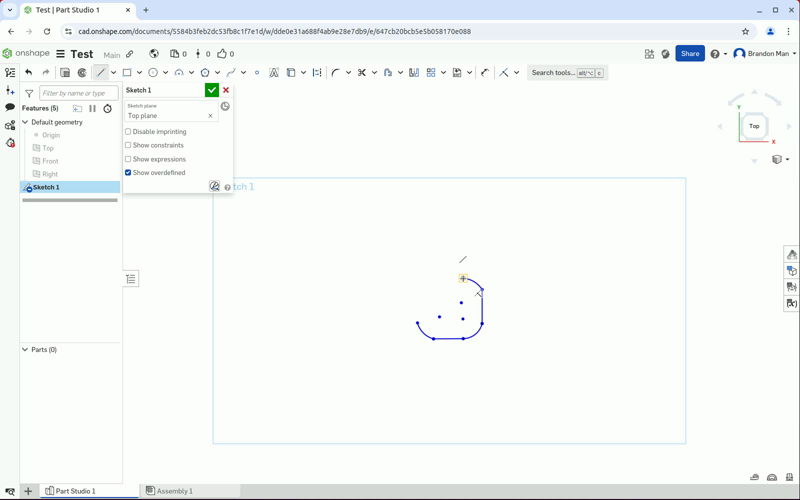
scroll(-6)
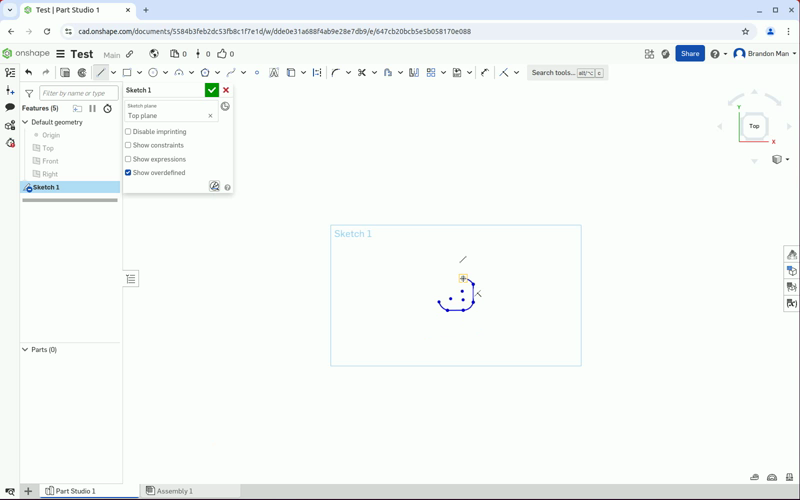
scroll(-6)
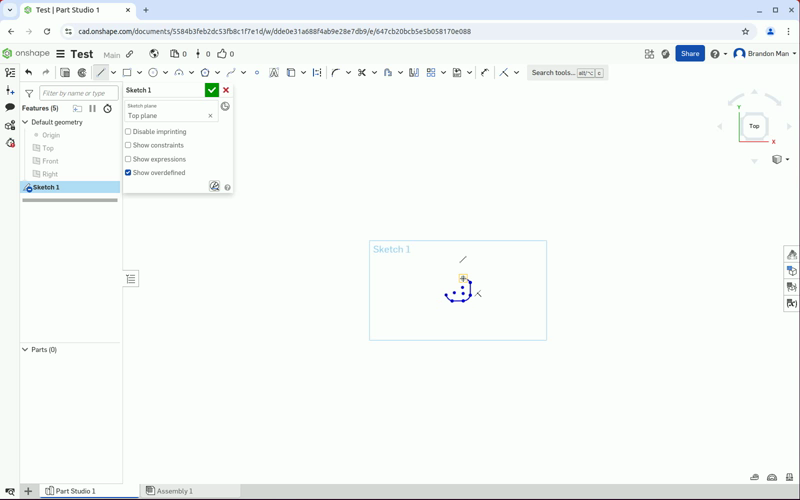
scroll(-6)
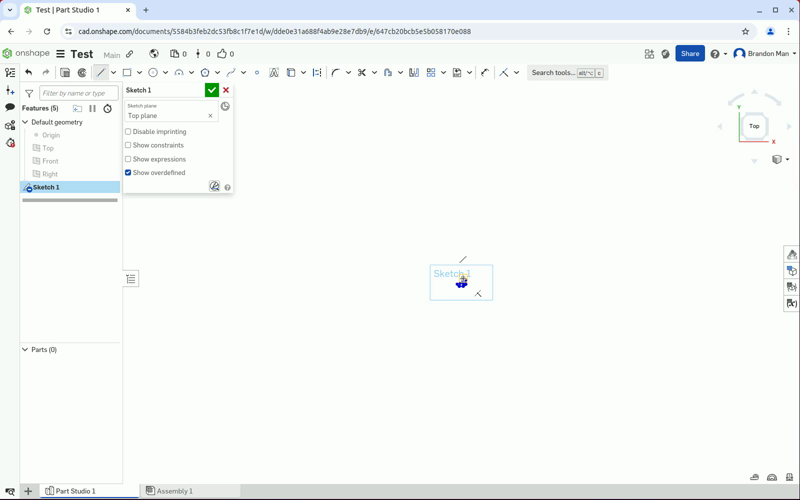
key_down(shift)
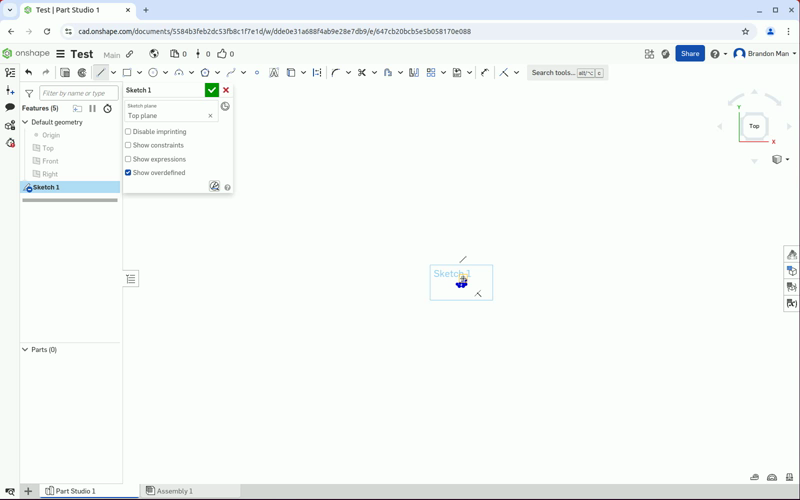
mouse_move(493, 278)
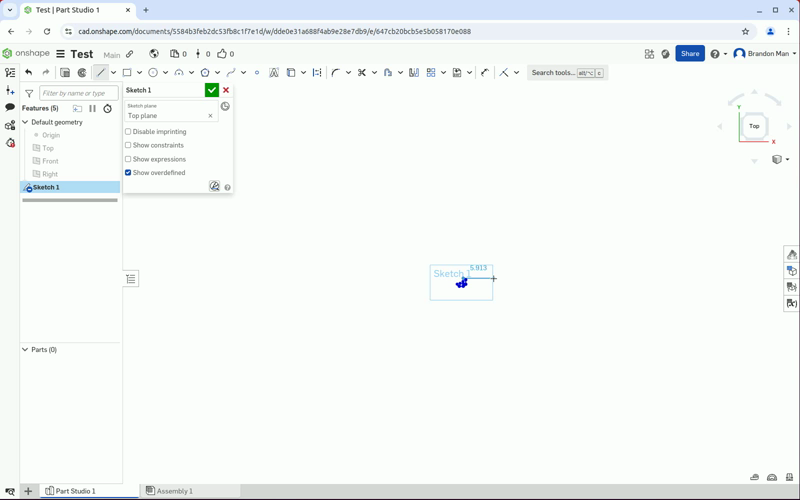
mouse_move(459, 278)
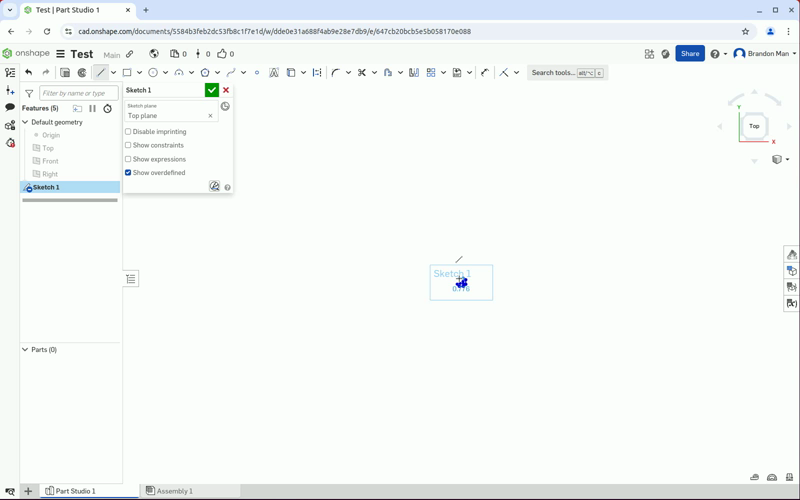
scroll(6)
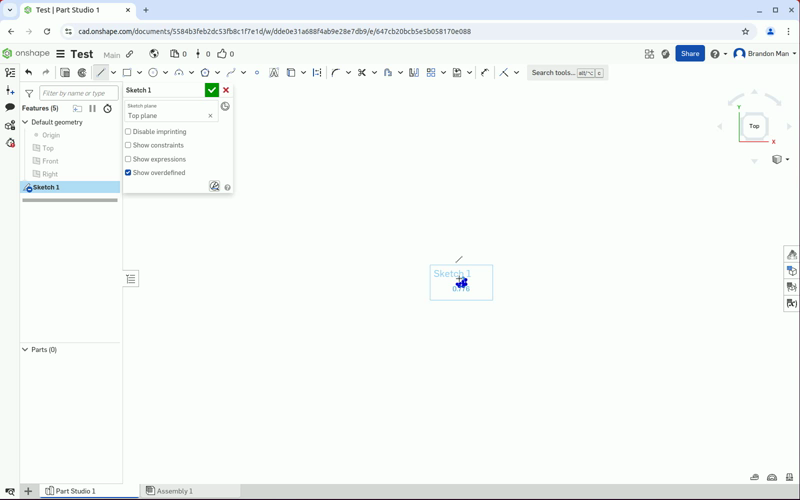
scroll(6)
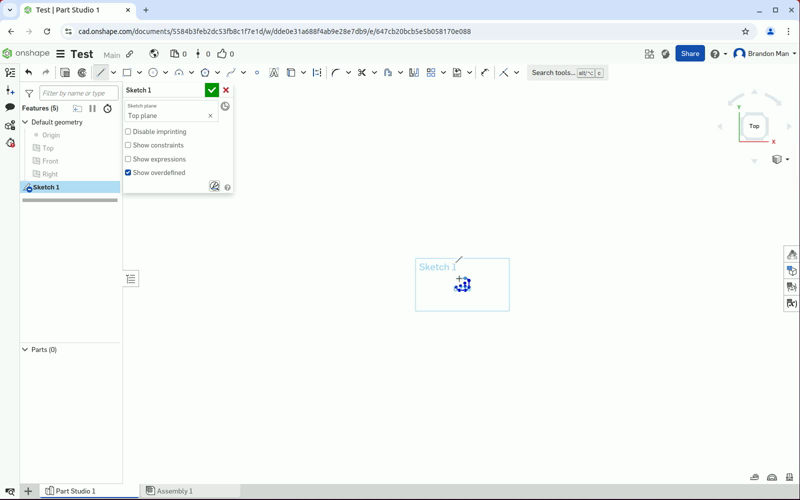
scroll(6)
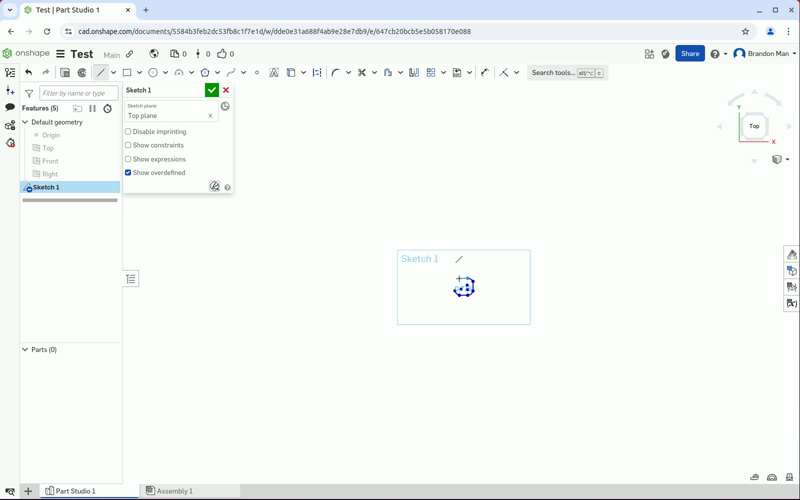
scroll(6)
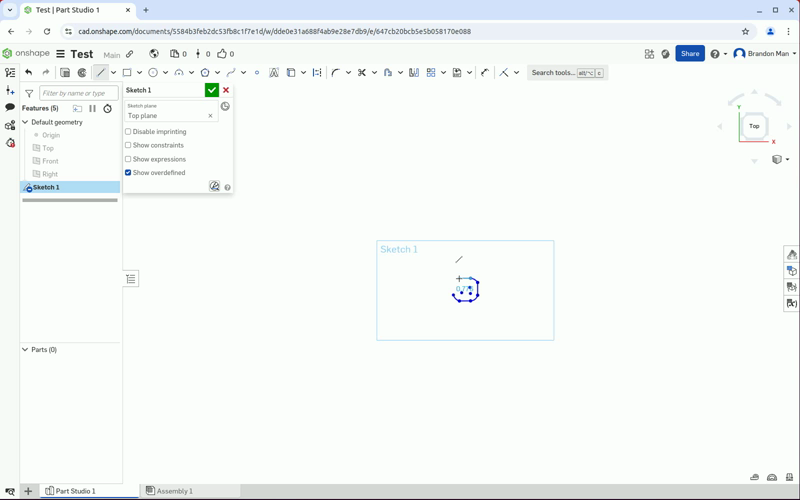
scroll(6)
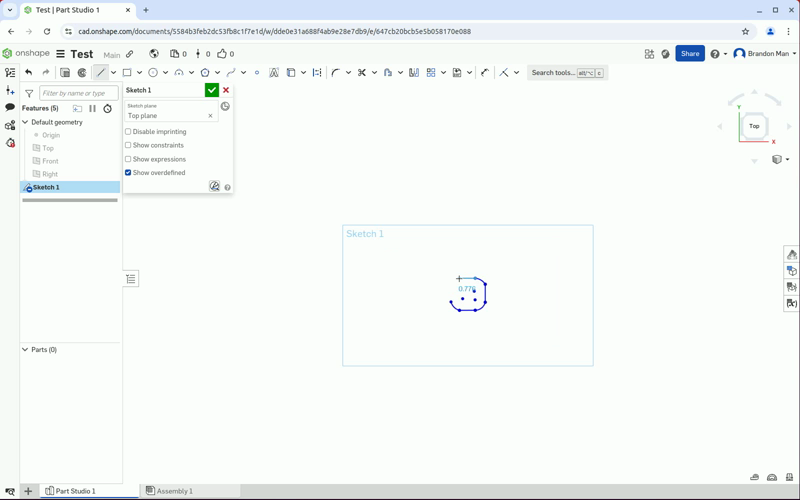
scroll(6)
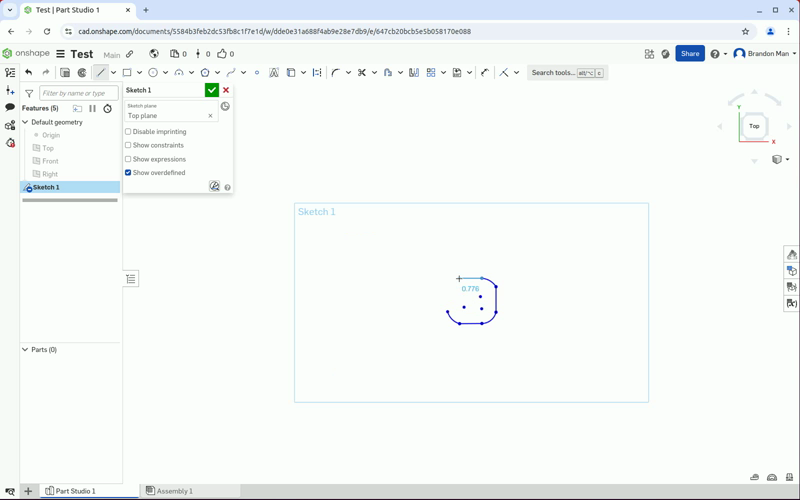
scroll(6)
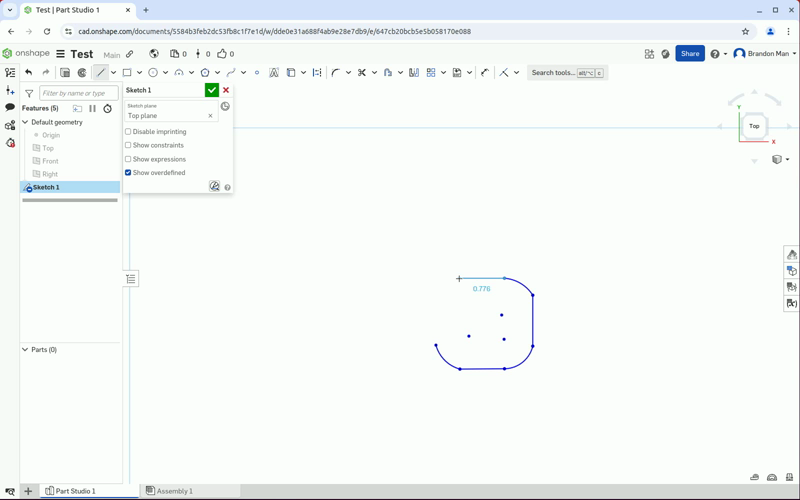
click(459, 278)
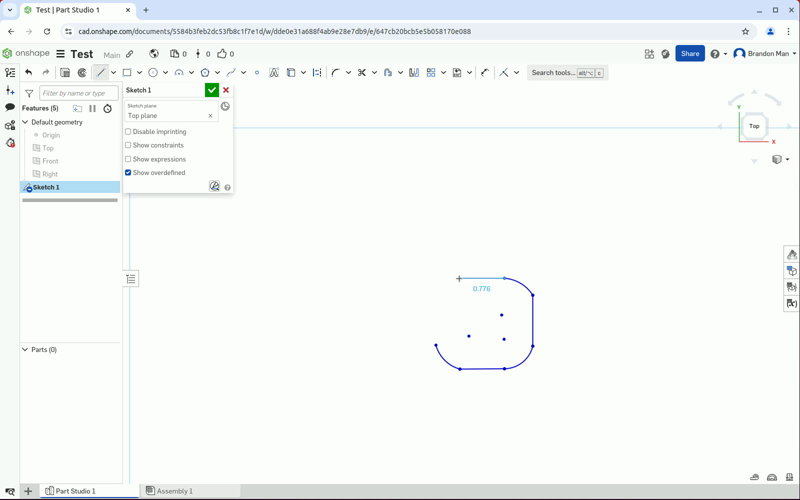
scroll(-6)
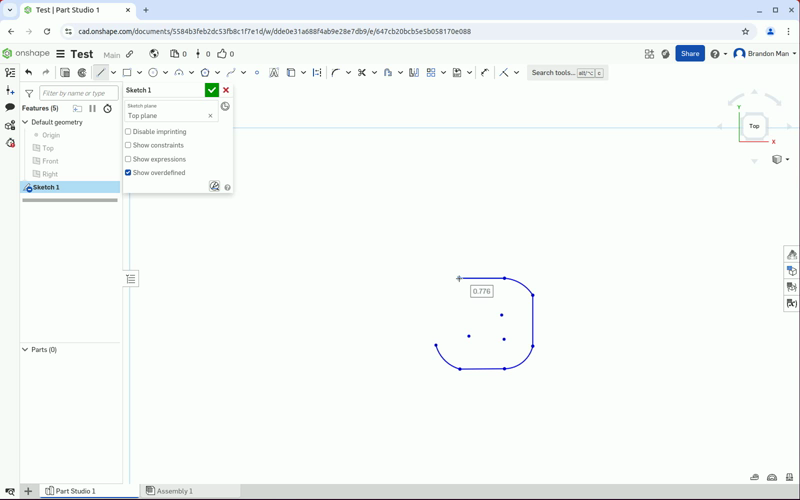
scroll(-6)
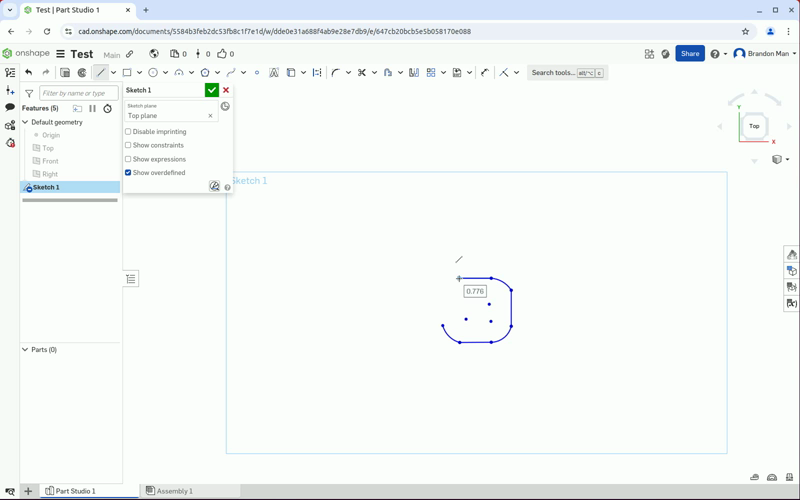
scroll(-6)
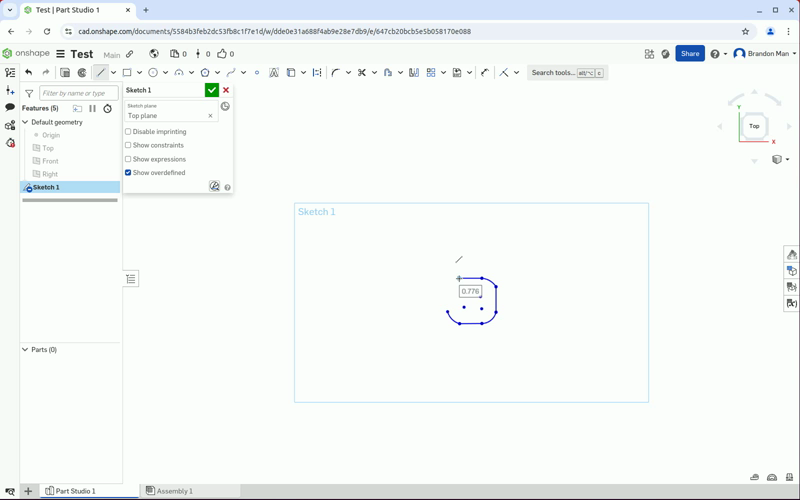
scroll(-6)
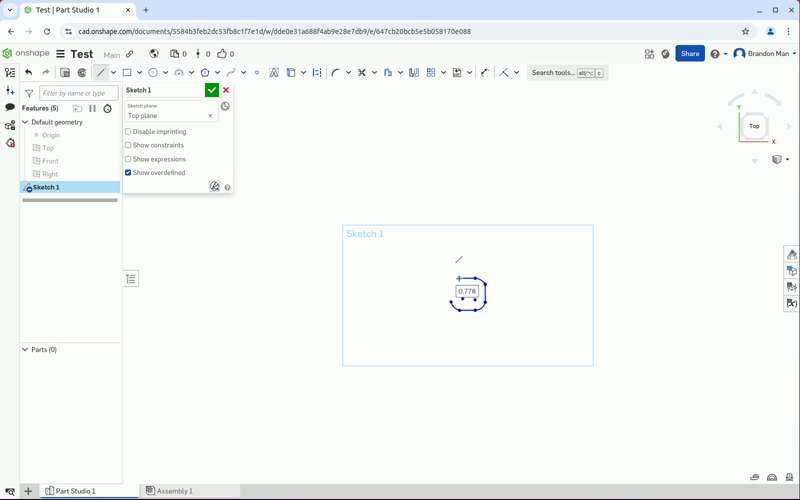
scroll(-6)
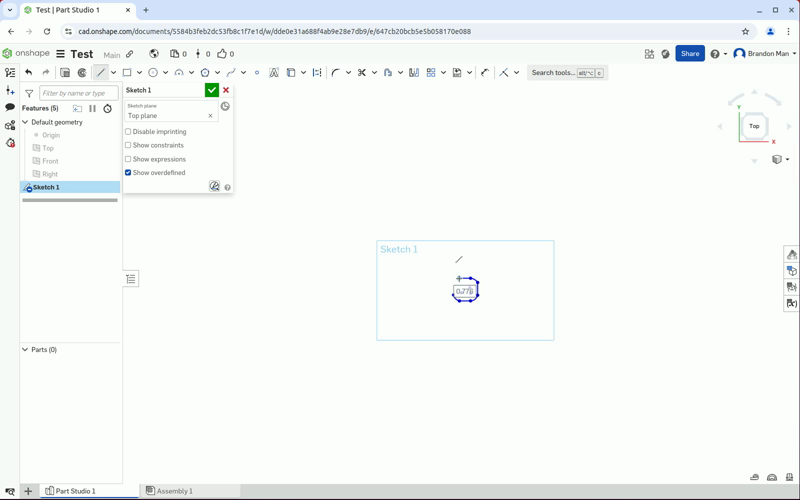
scroll(-6)
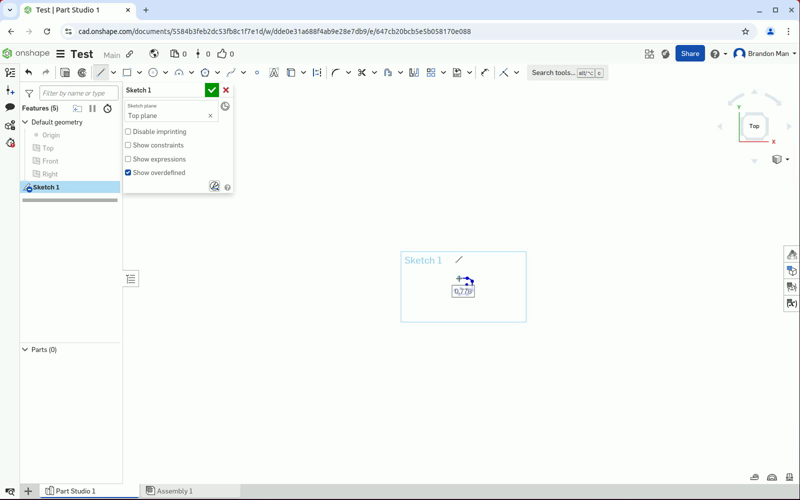
scroll(-6)
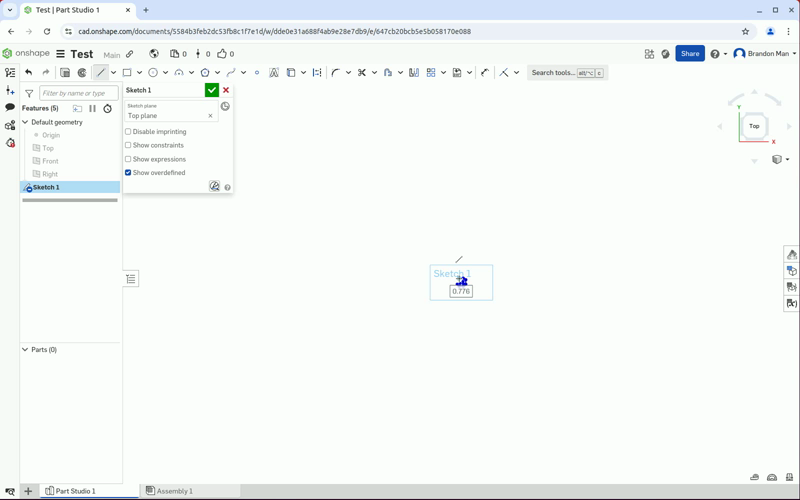
key_up(shift)
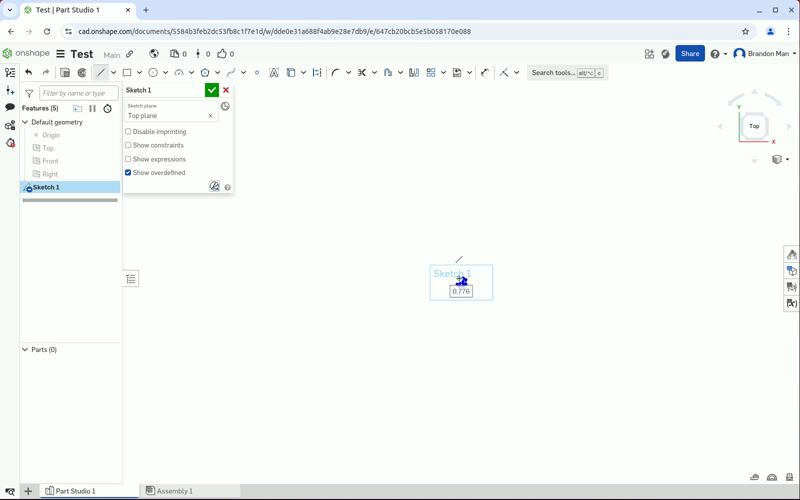
key(esc)
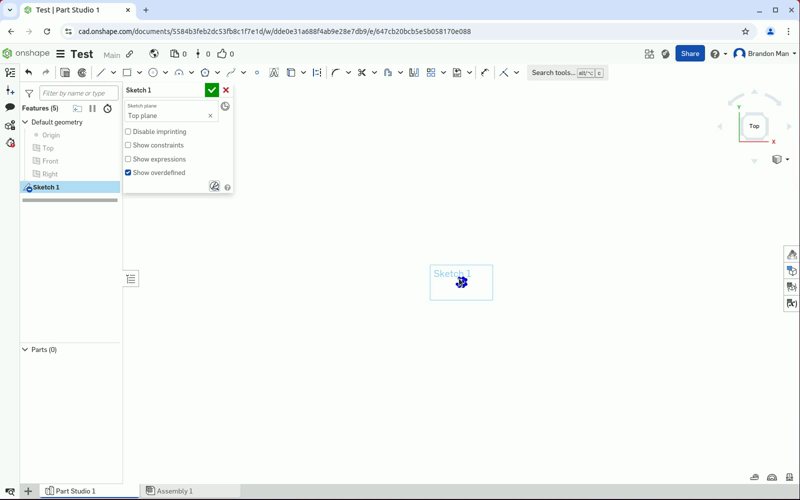
key(a)
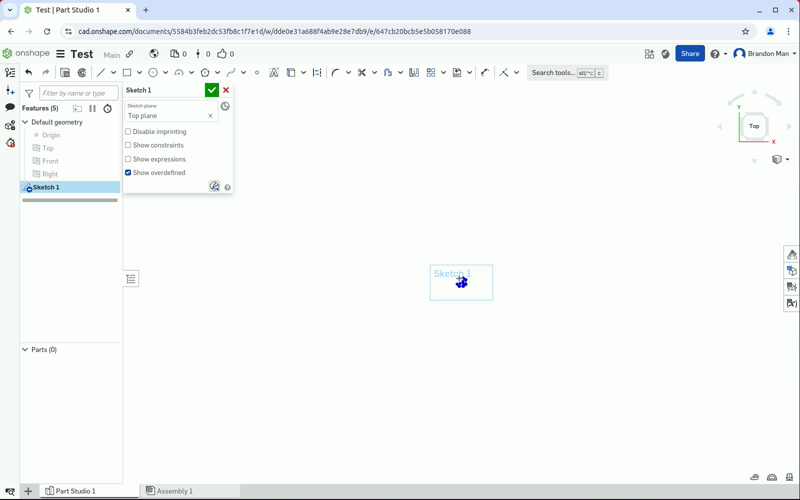
mouse_move(459, 278)
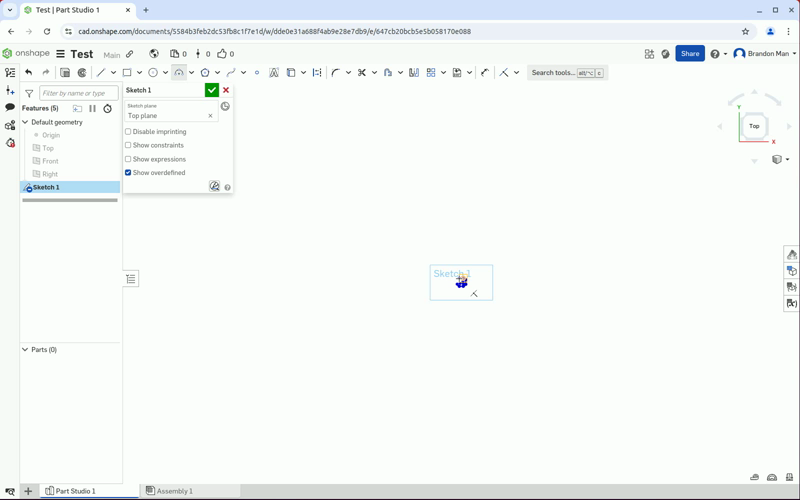
scroll(6)
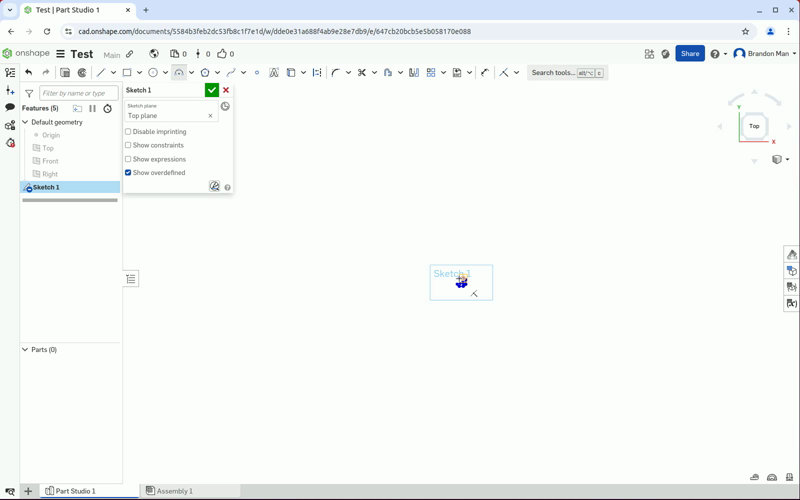
scroll(6)
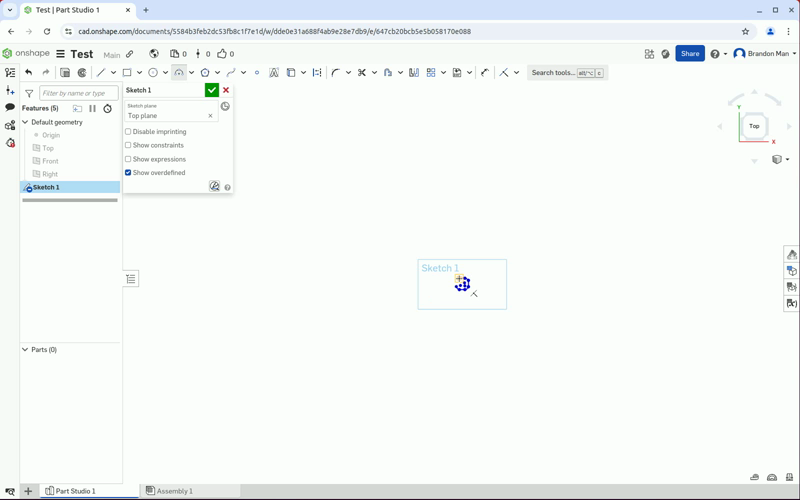
scroll(6)
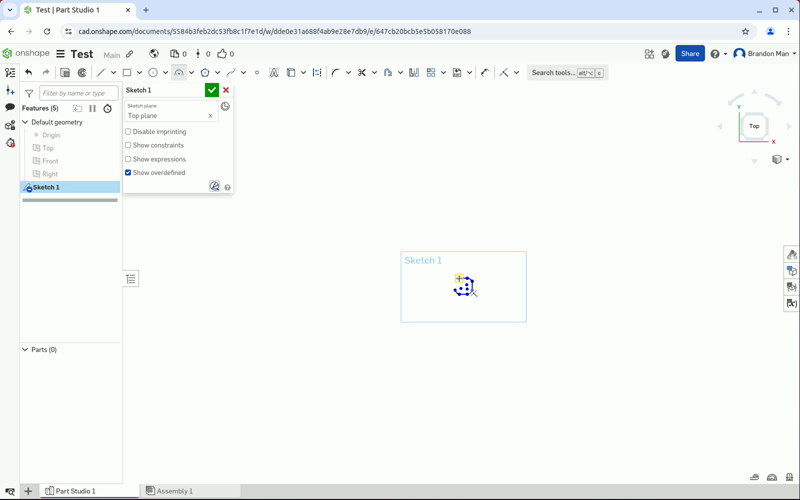
scroll(6)
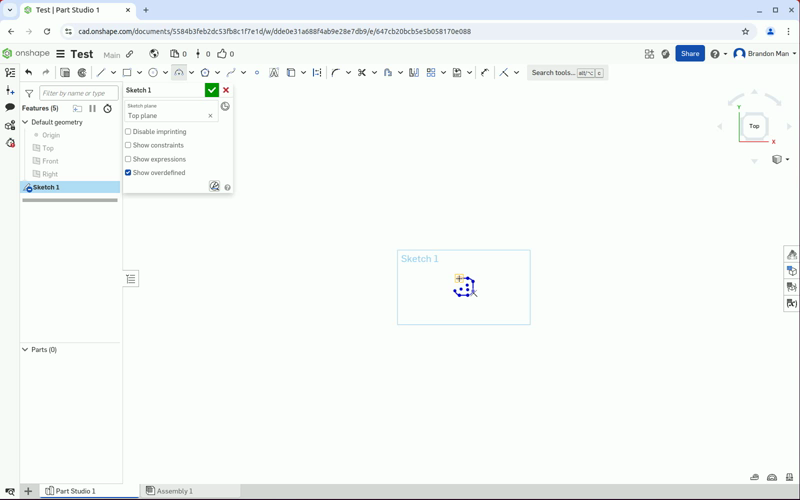
scroll(6)
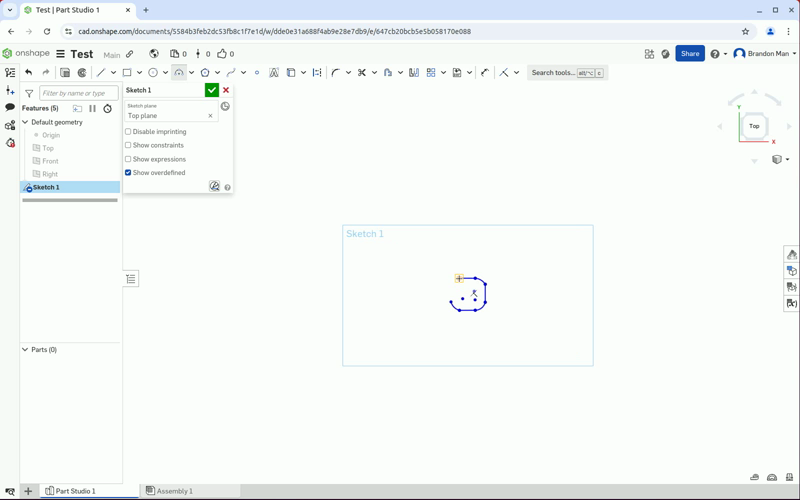
scroll(6)
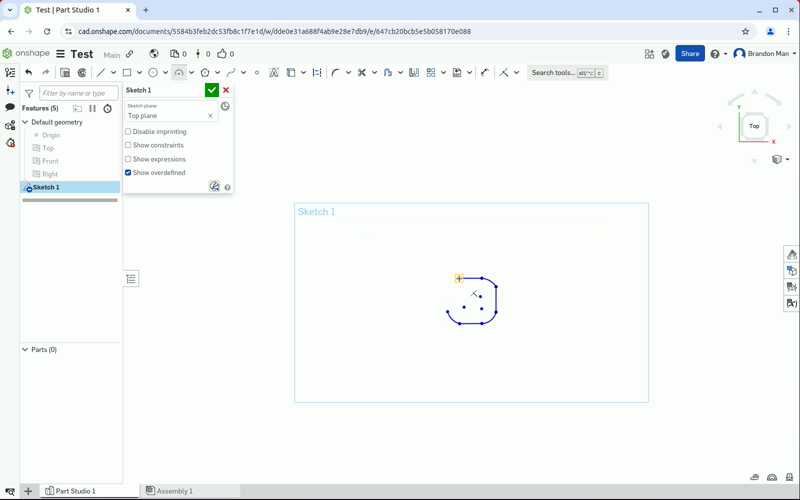
scroll(6)
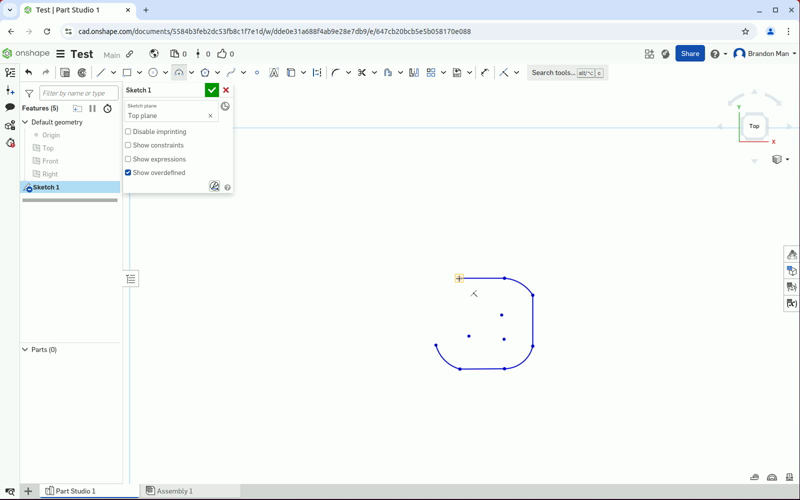
click(459, 278)
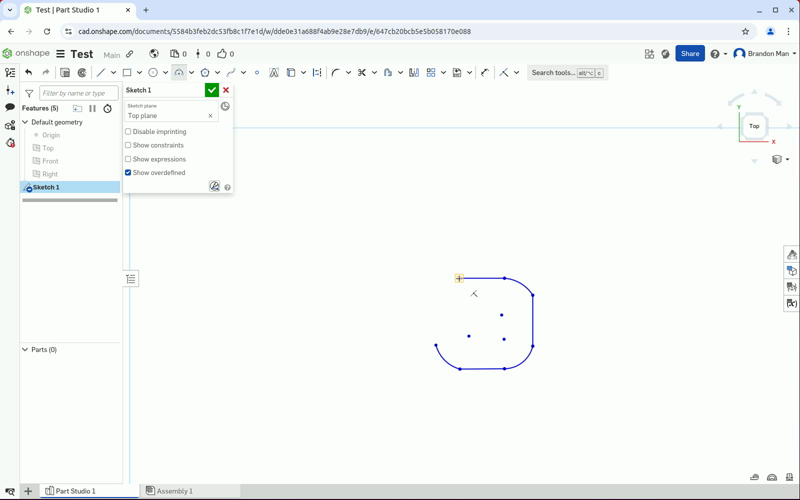
scroll(-6)
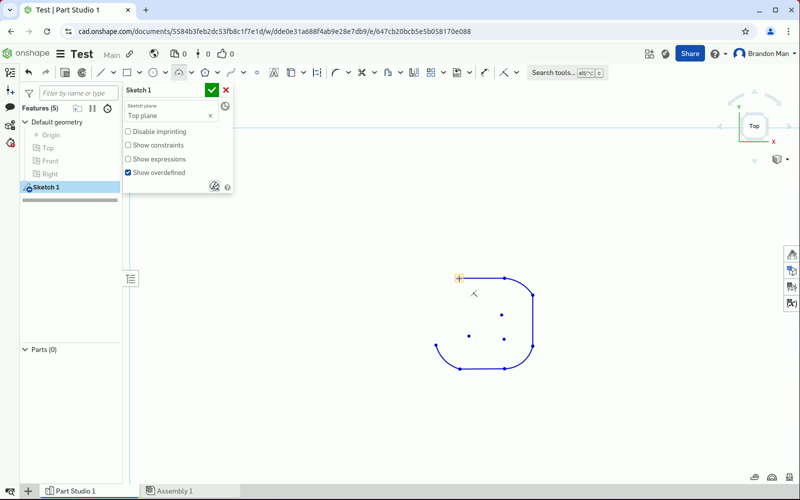
scroll(-6)
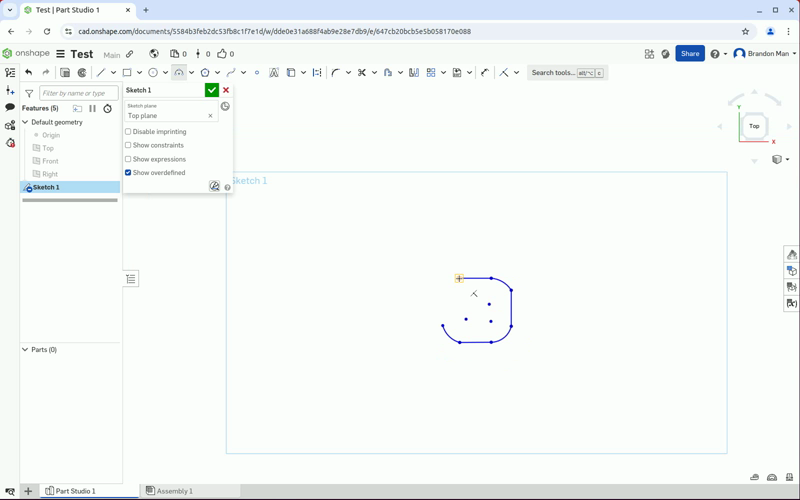
scroll(-6)
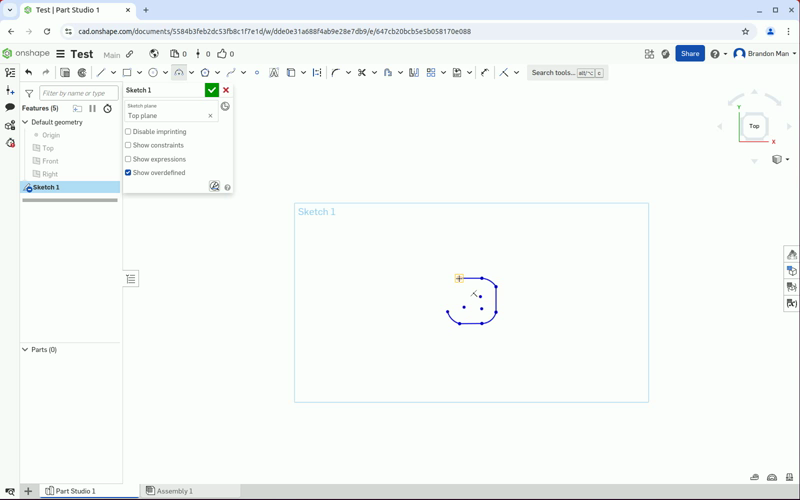
scroll(-6)
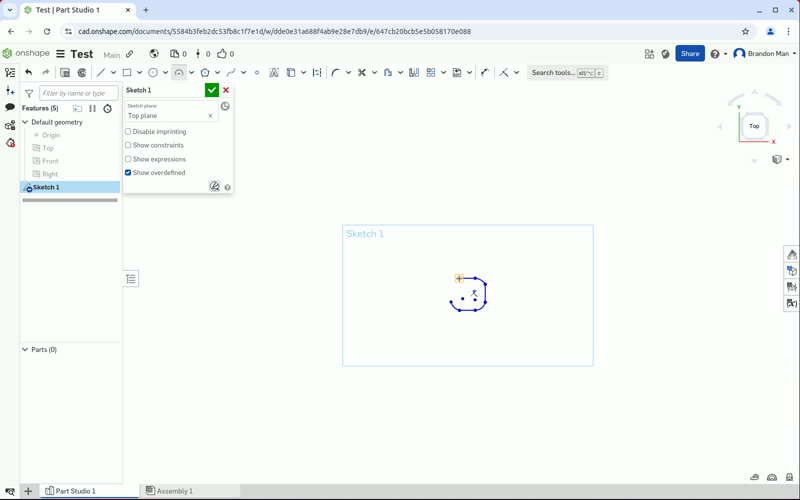
scroll(-6)
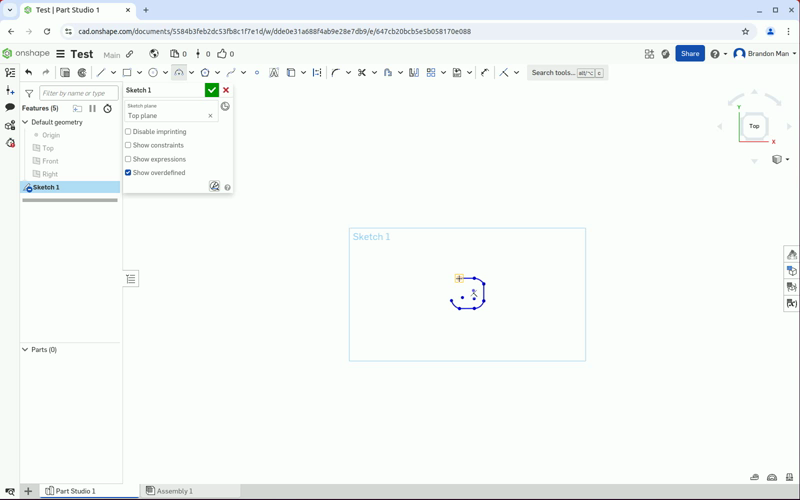
scroll(-6)
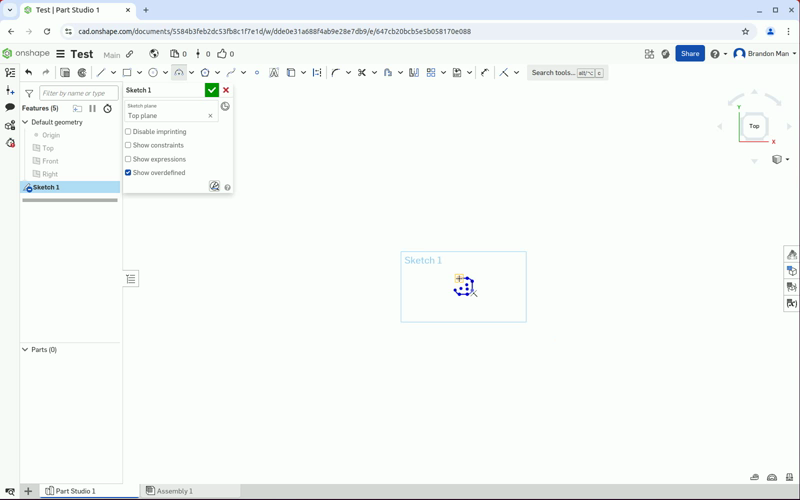
scroll(-6)
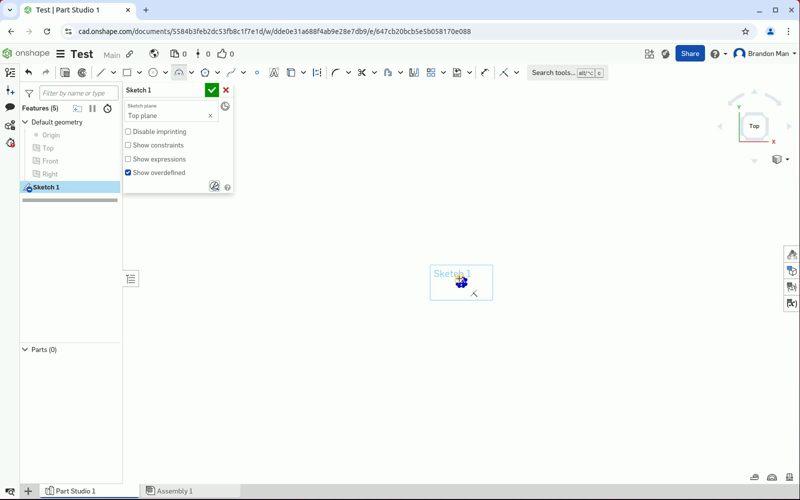
key_down(shift)
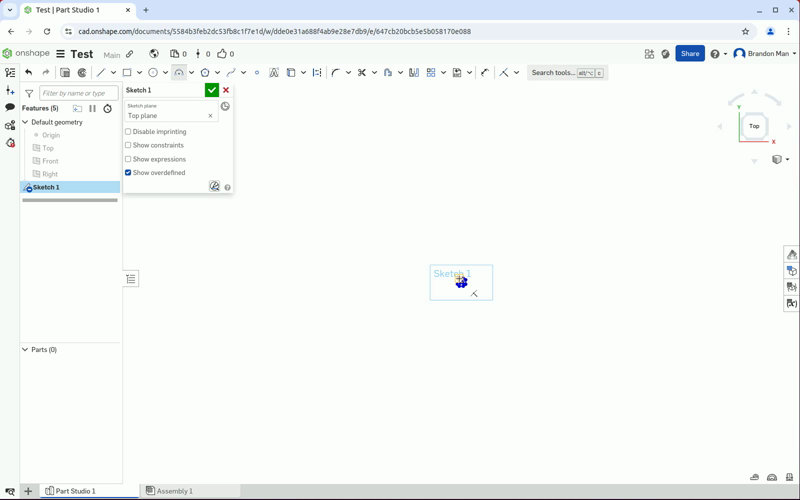
mouse_move(457, 279)
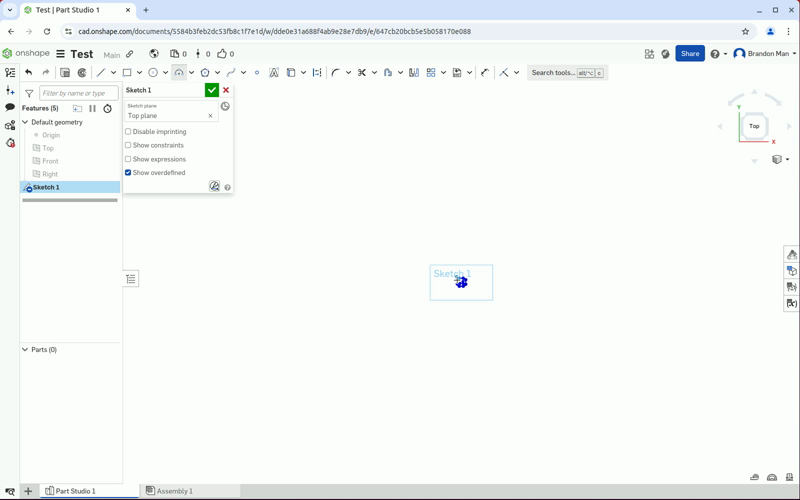
scroll(6)
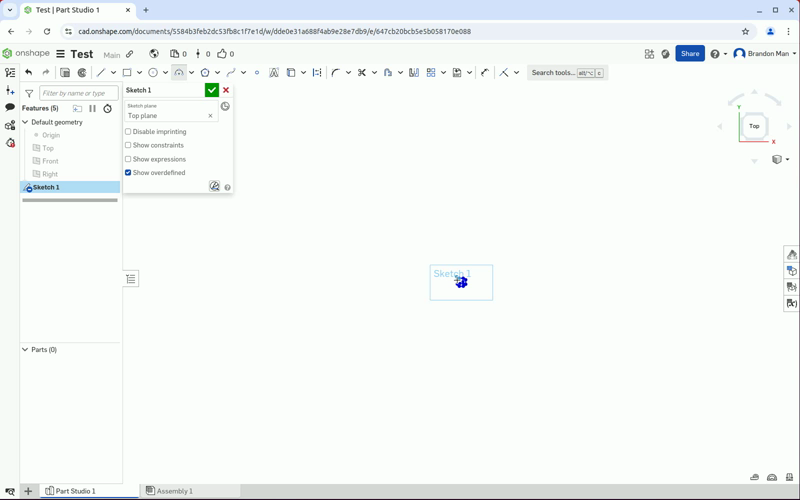
scroll(6)
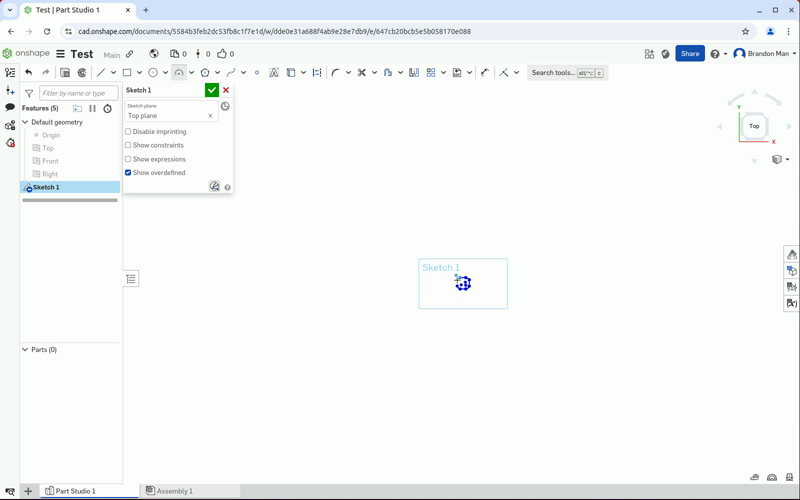
scroll(6)
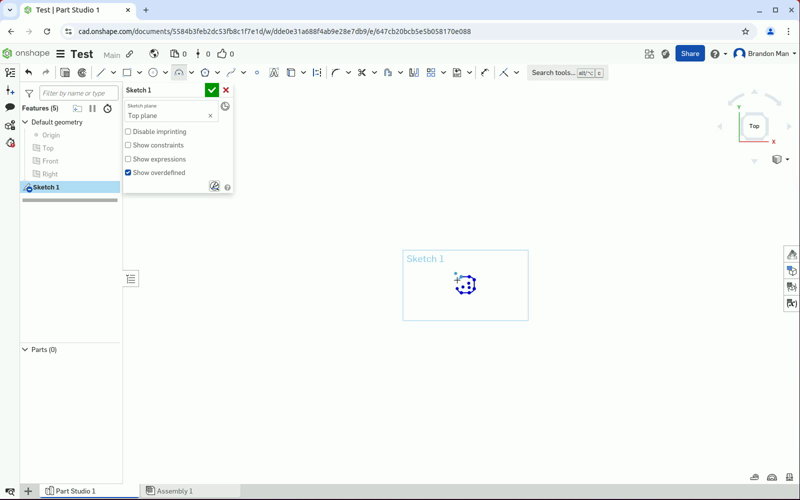
scroll(6)
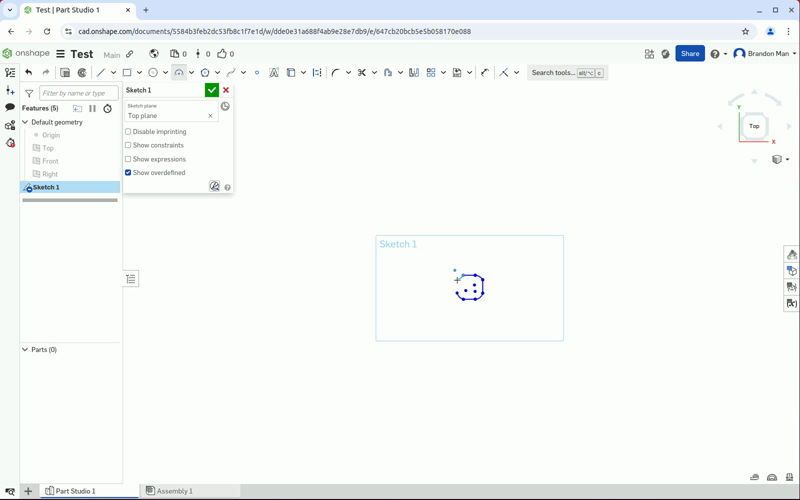
scroll(6)
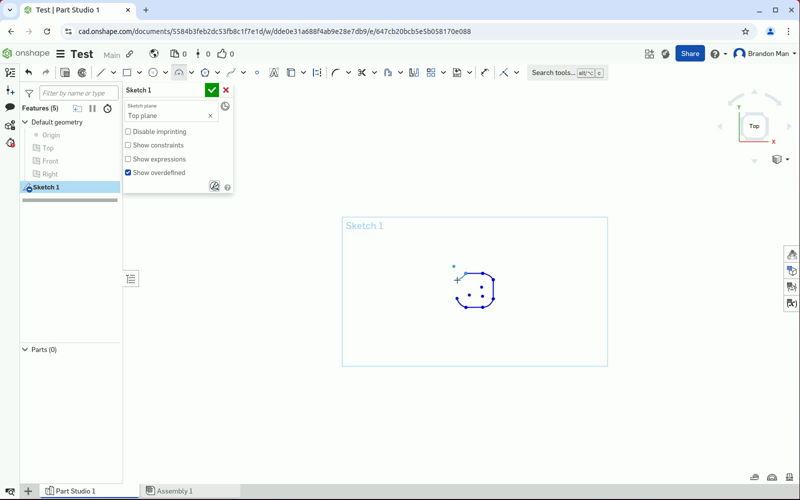
scroll(6)
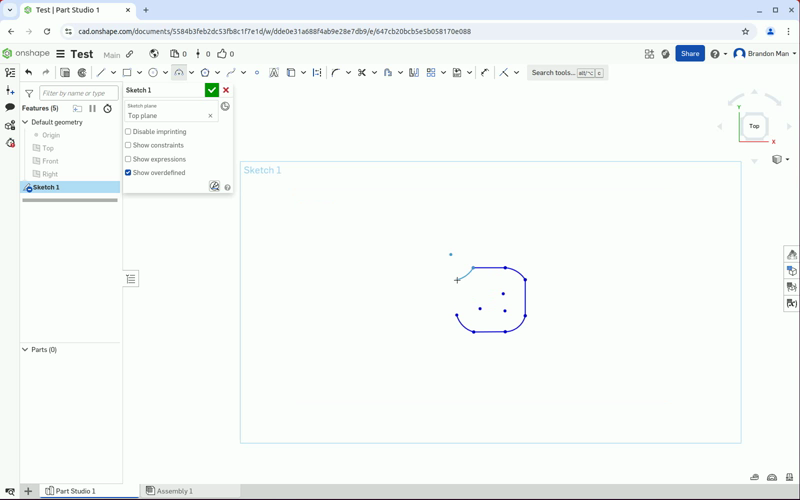
scroll(6)
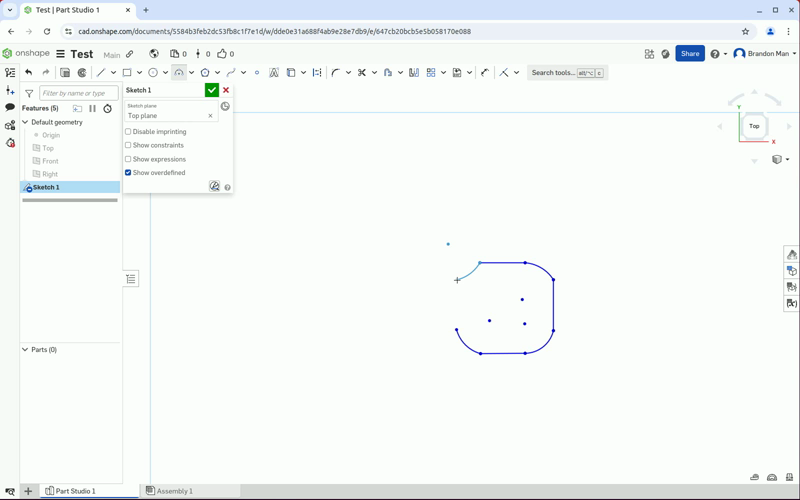
click(457, 279)
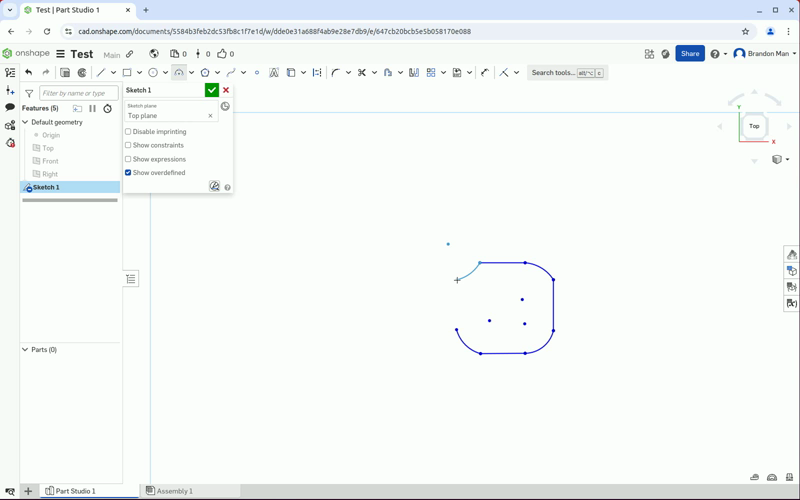
scroll(-6)
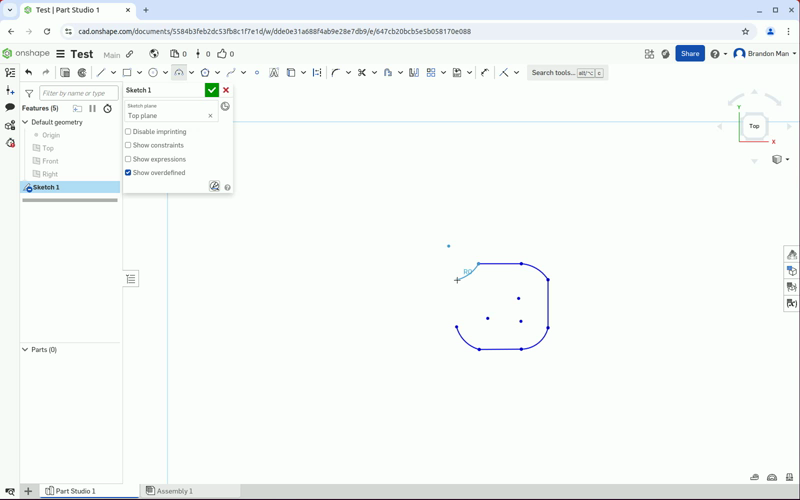
scroll(-6)
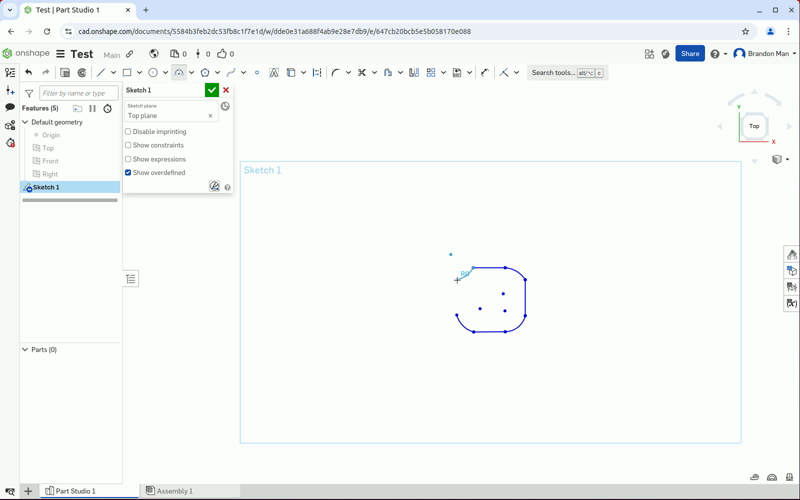
scroll(-6)
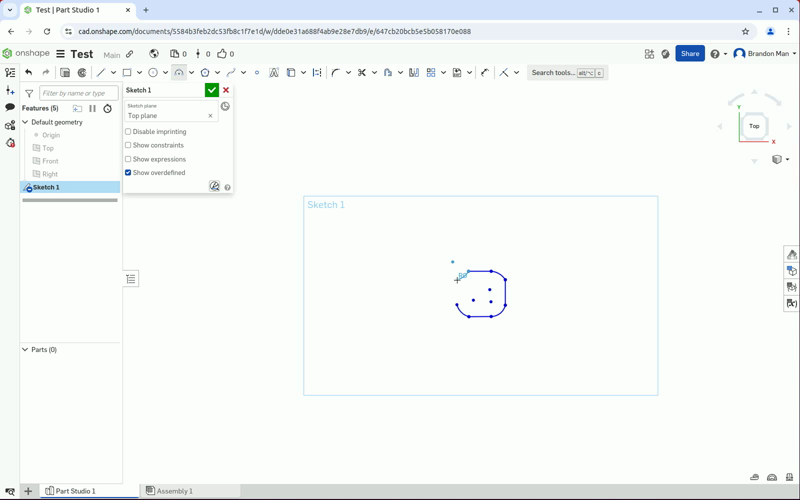
scroll(-6)
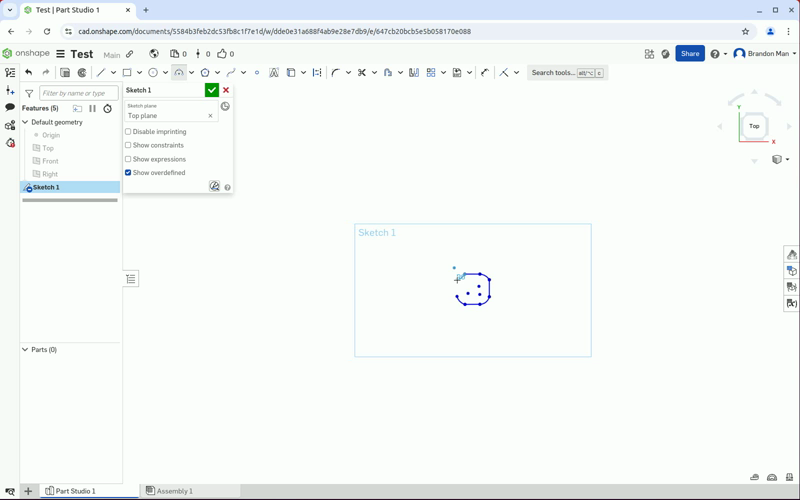
scroll(-6)
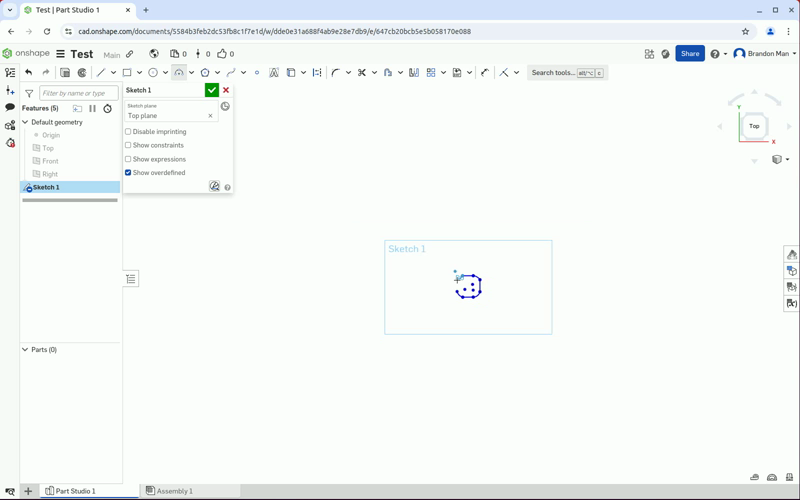
scroll(-6)
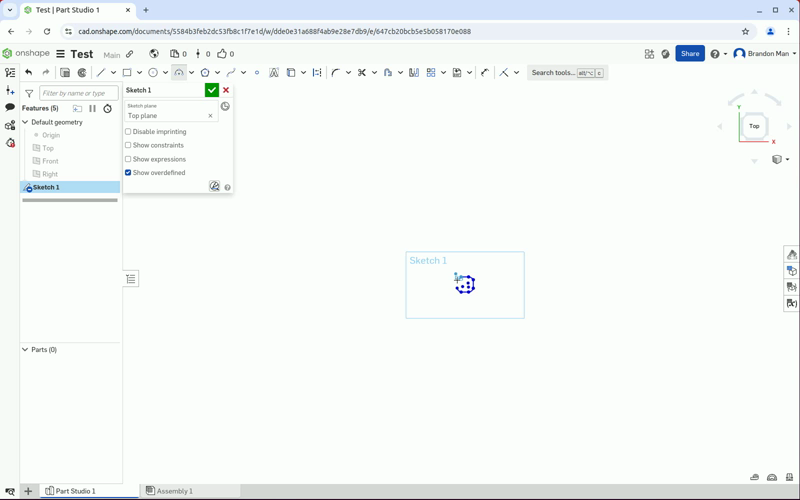
scroll(-6)
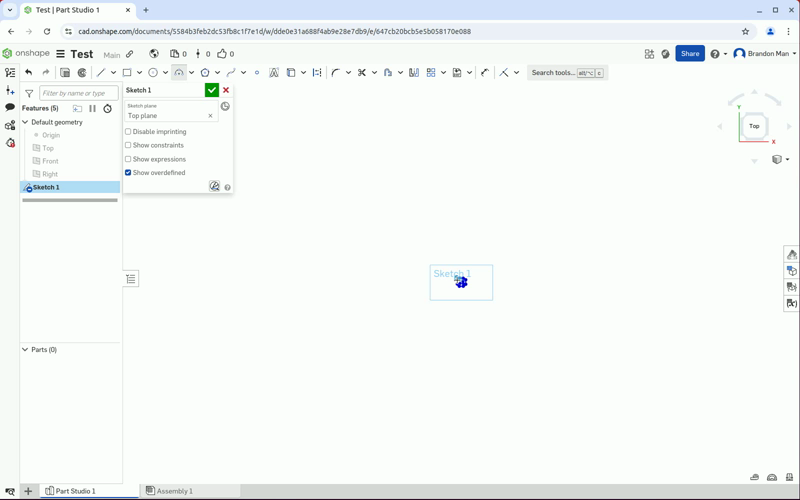
mouse_move(458, 278)
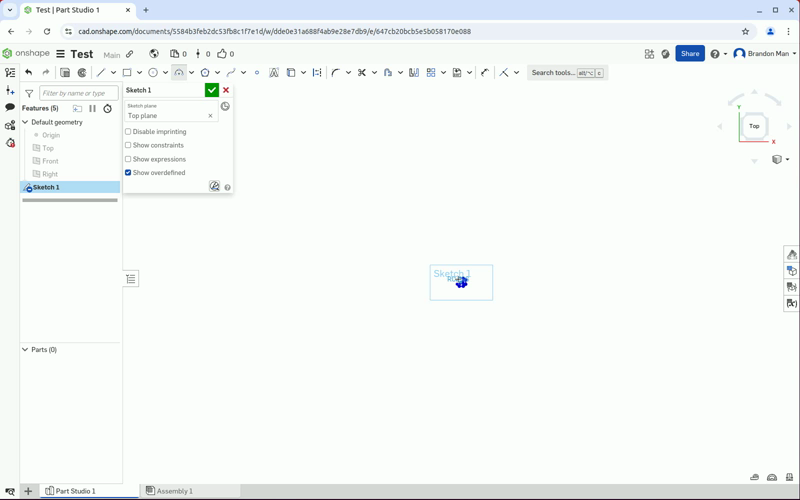
scroll(6)
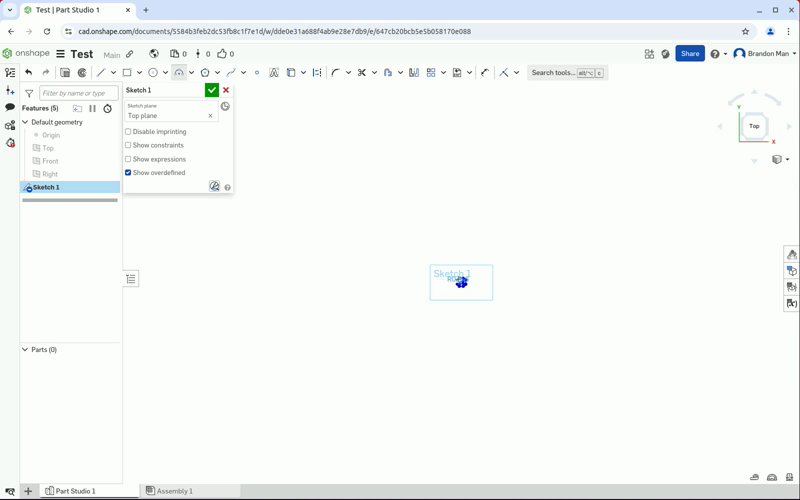
scroll(6)
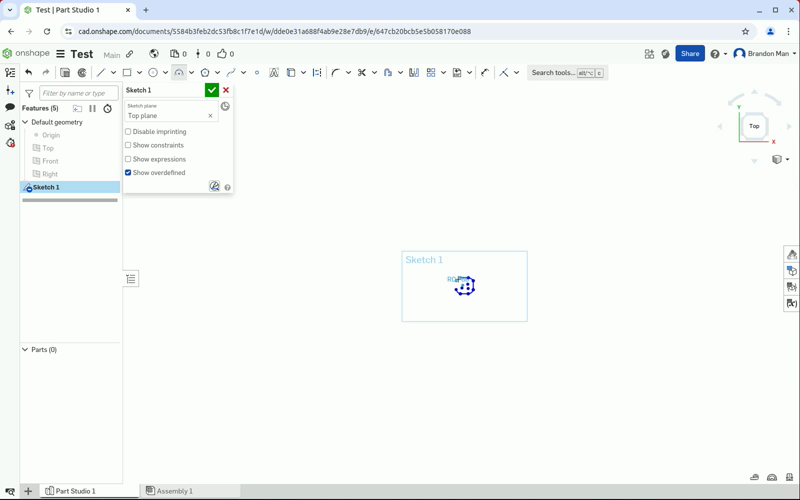
scroll(6)
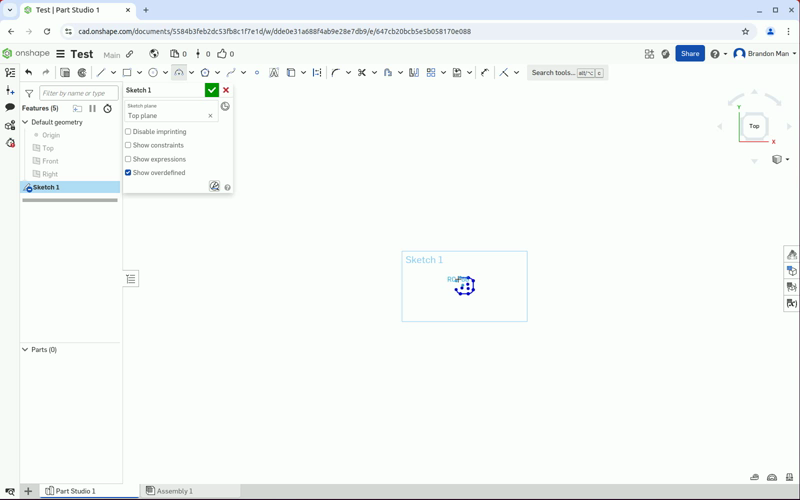
scroll(6)
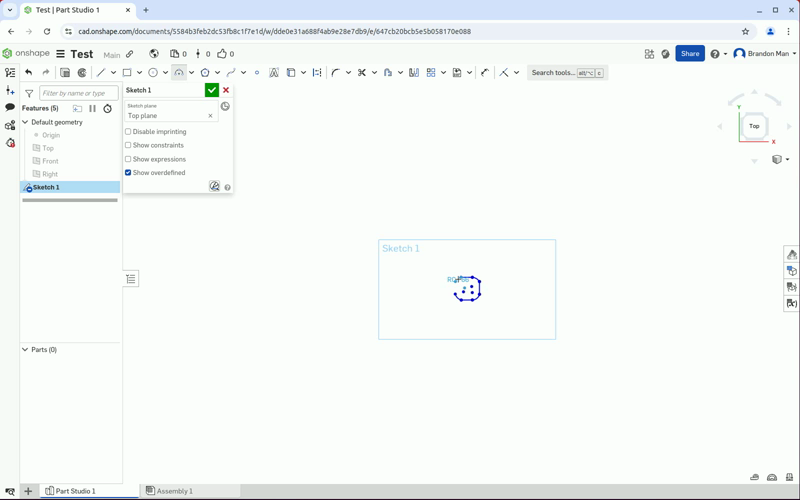
scroll(6)
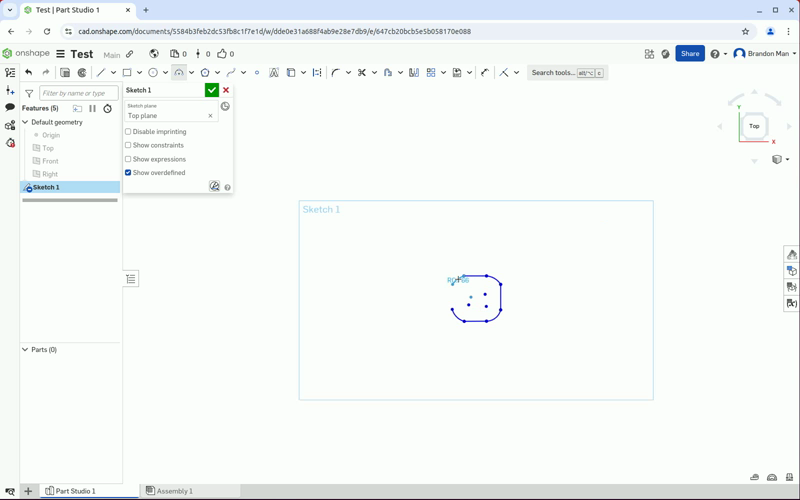
scroll(6)
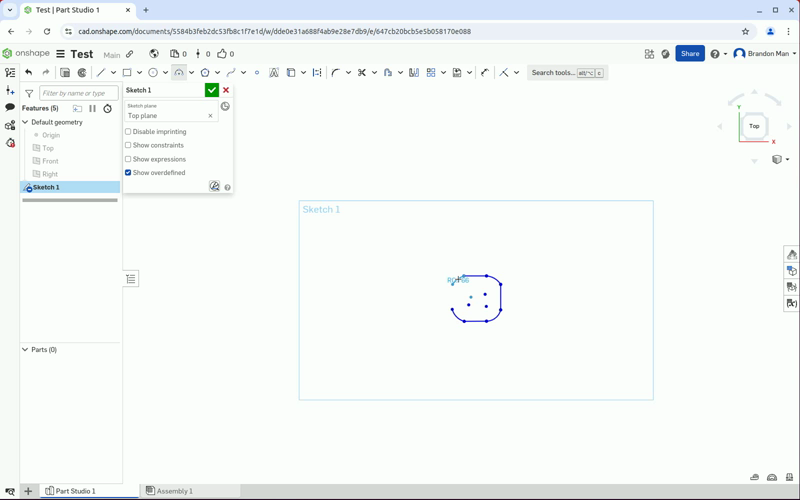
scroll(6)
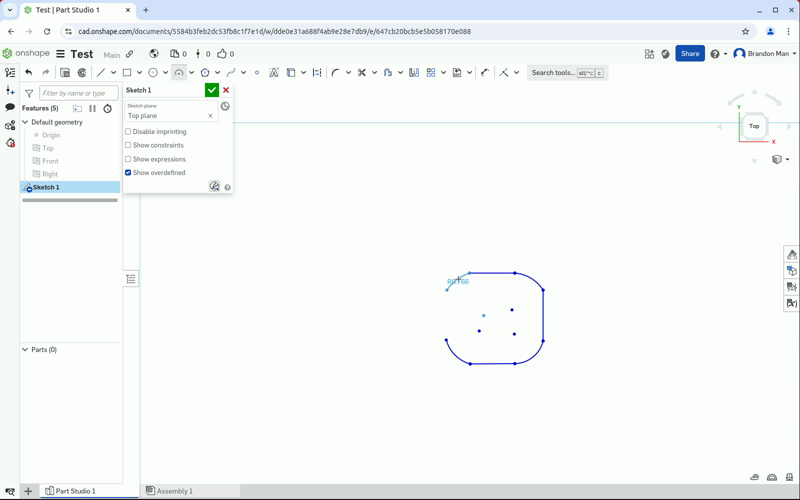
click(458, 278)
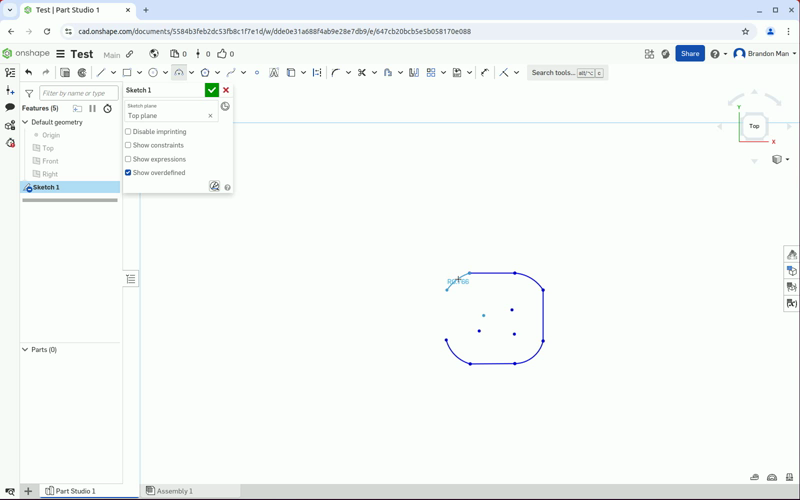
scroll(-6)
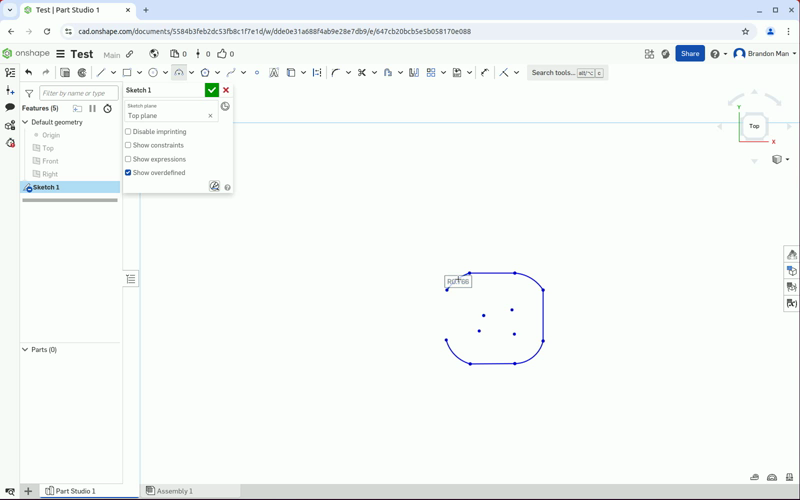
scroll(-6)
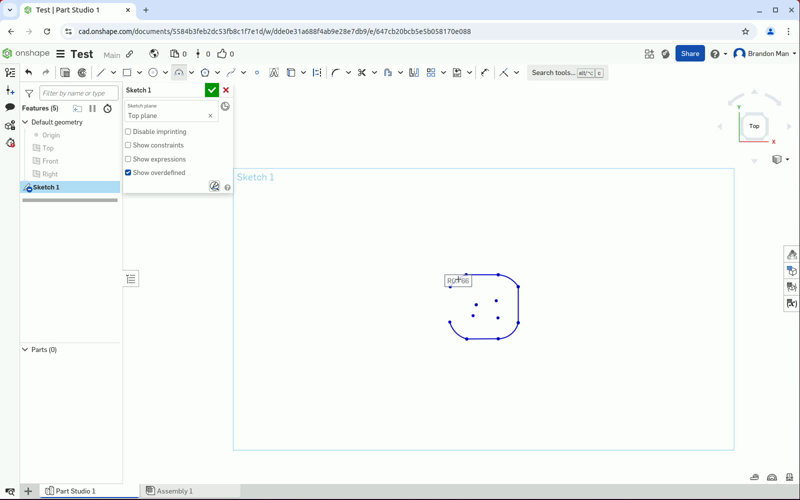
scroll(-6)
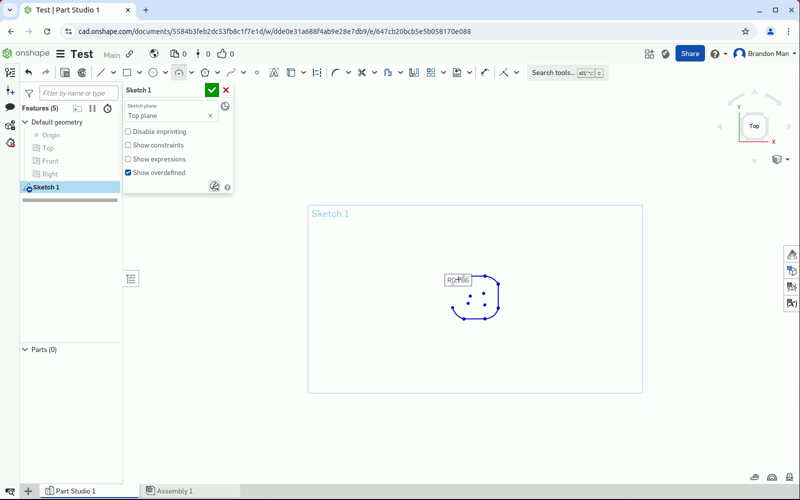
scroll(-6)
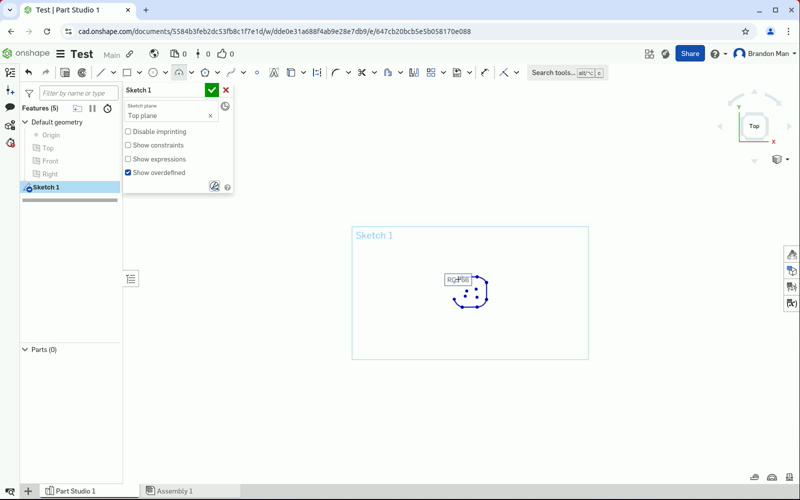
scroll(-6)
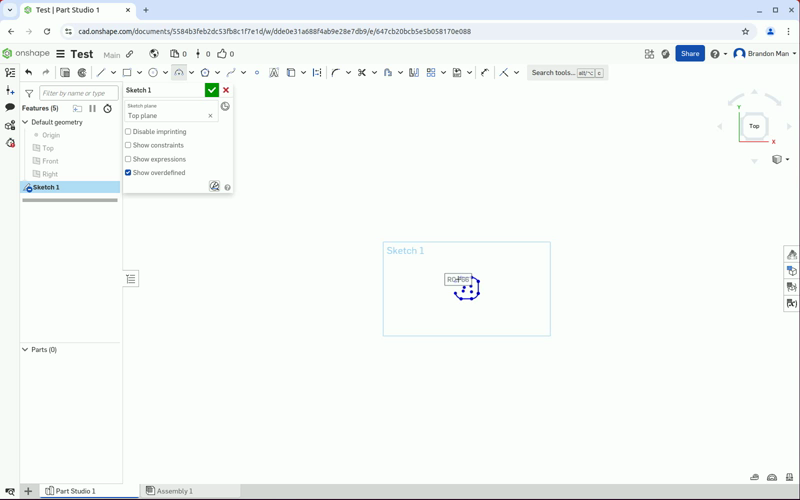
scroll(-6)
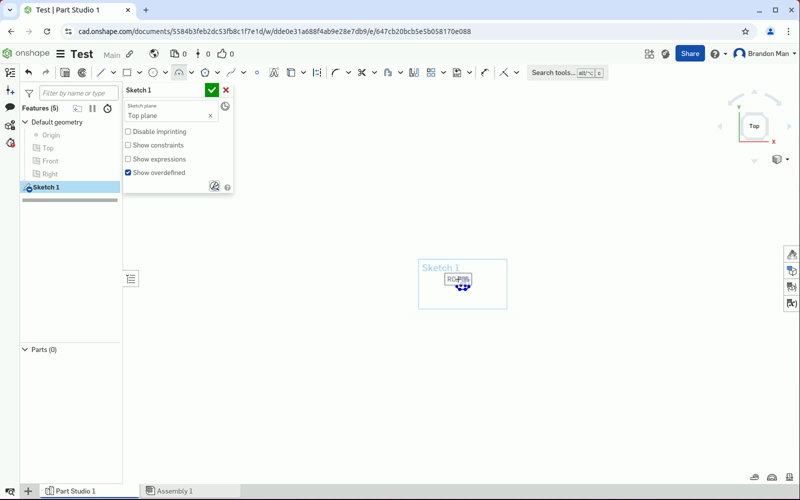
scroll(-6)
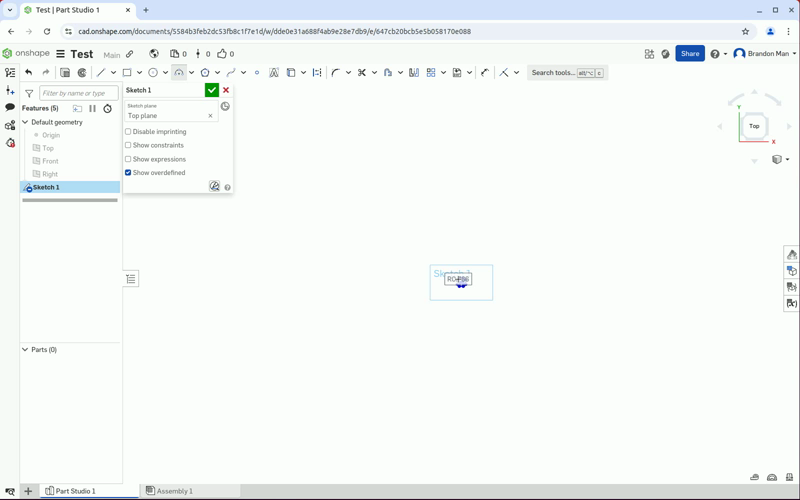
key_up(shift)
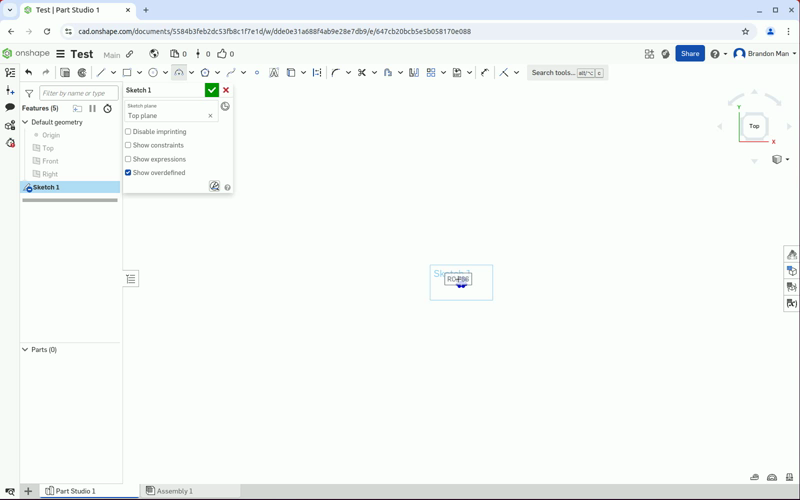
key(esc)
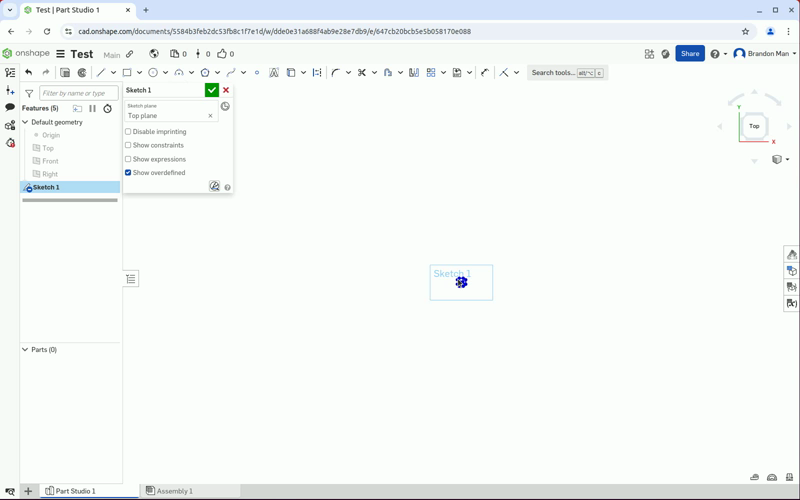
key(l)
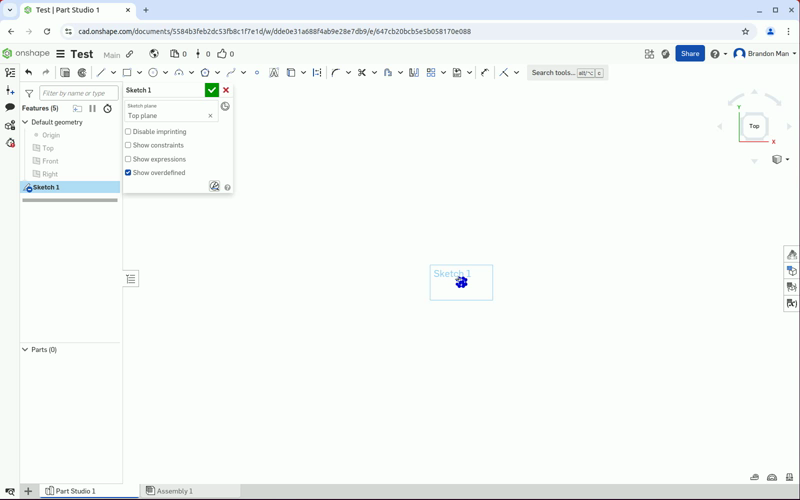
mouse_move(457, 279)
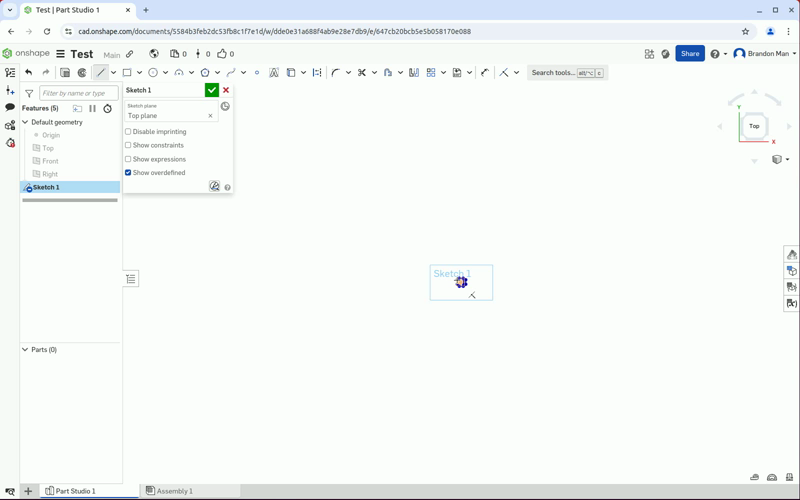
scroll(6)
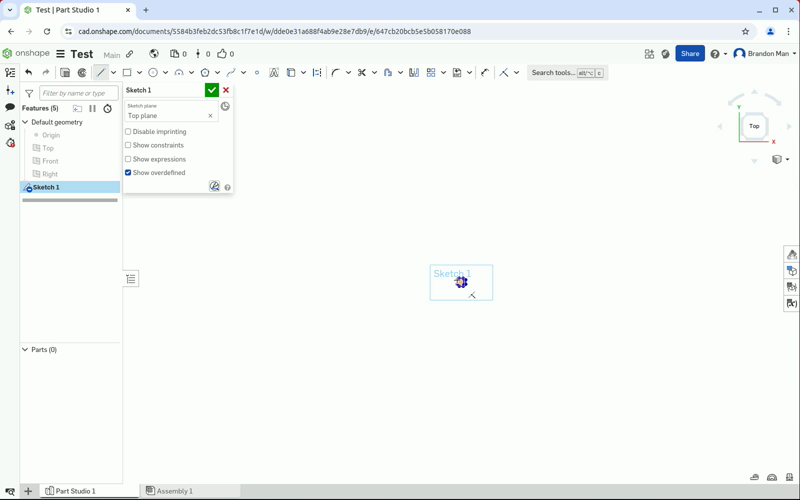
scroll(6)
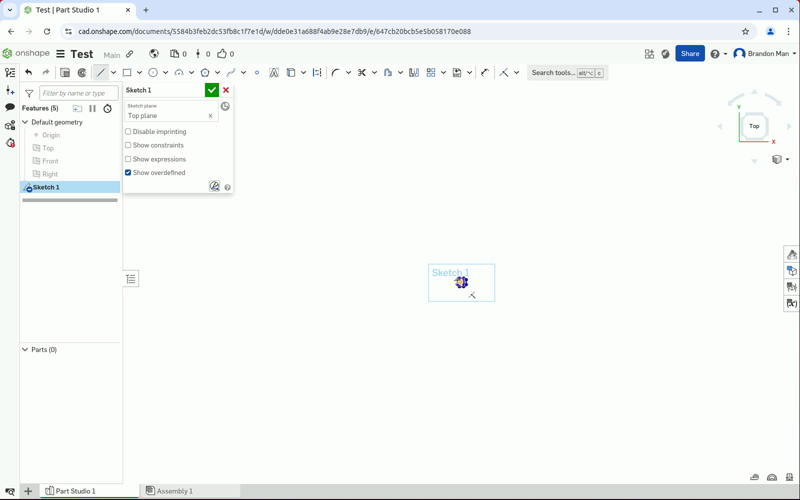
scroll(6)
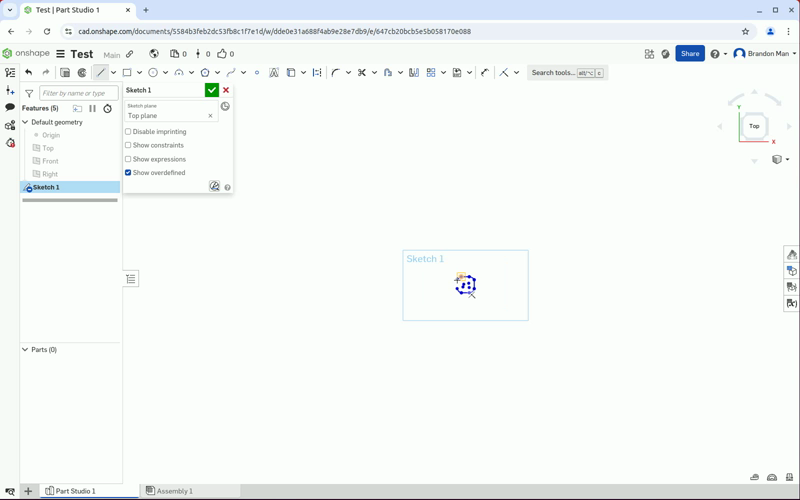
scroll(6)
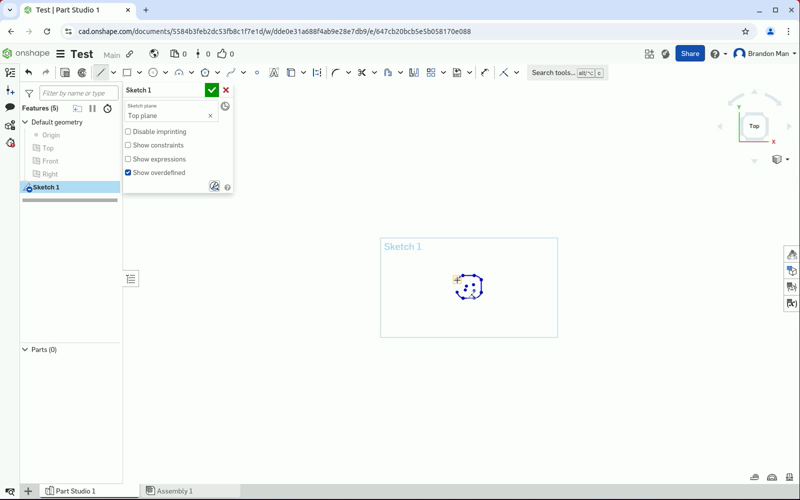
scroll(6)
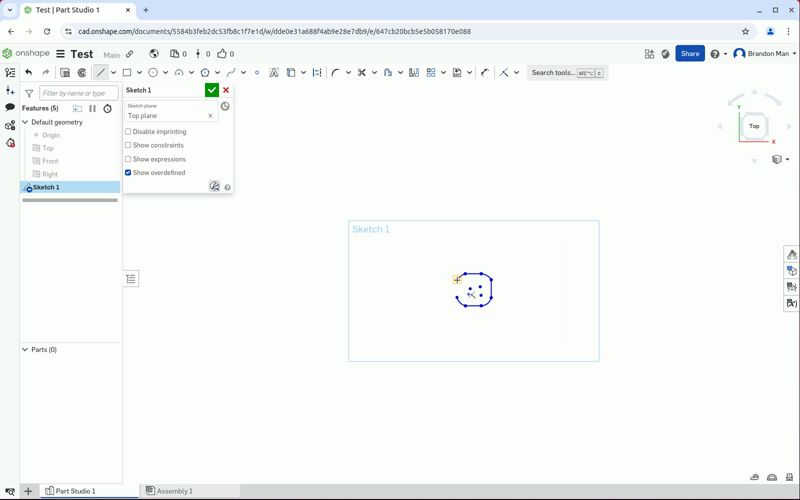
scroll(6)
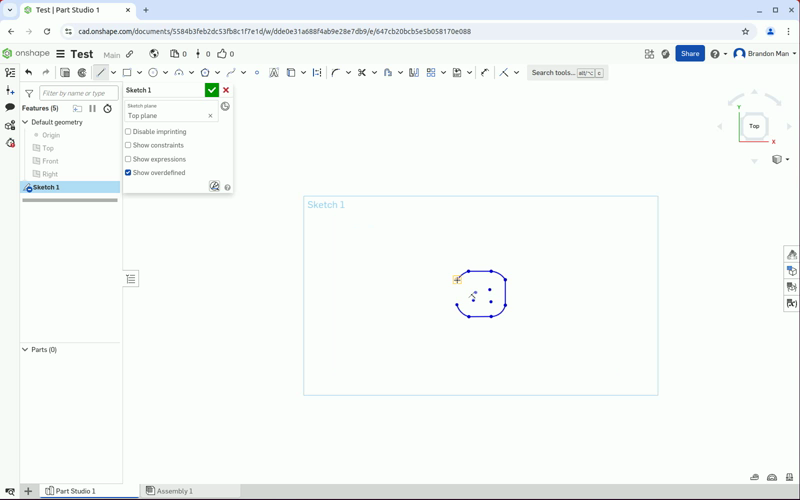
scroll(6)
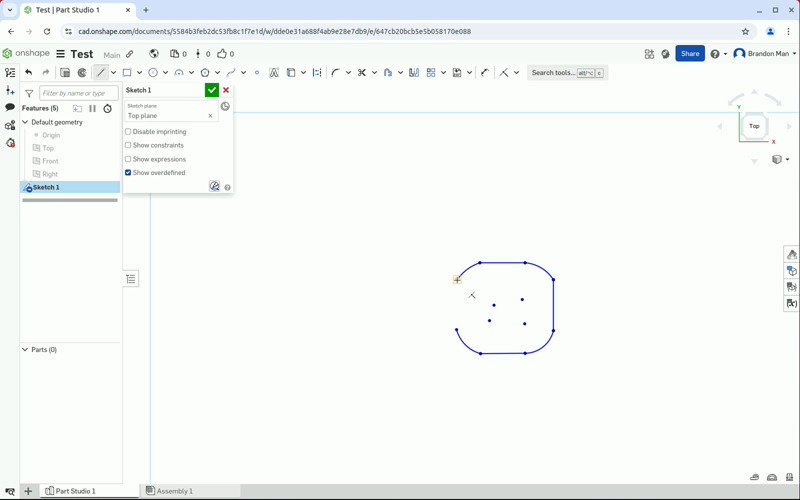
click(457, 279)
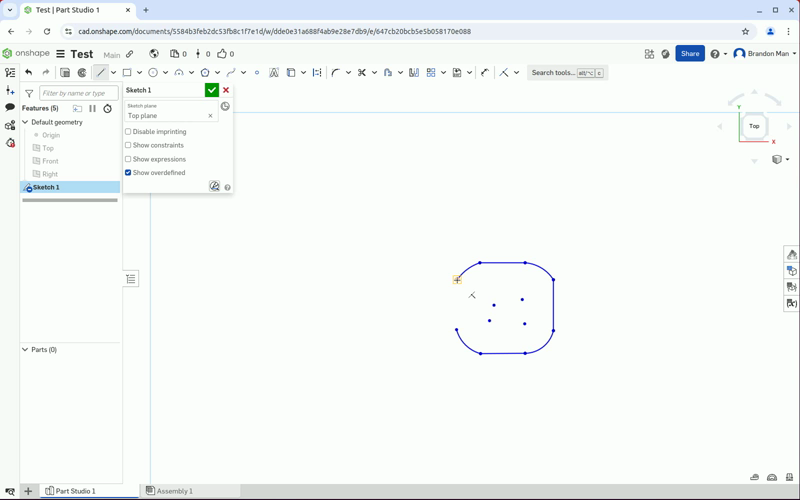
scroll(-6)
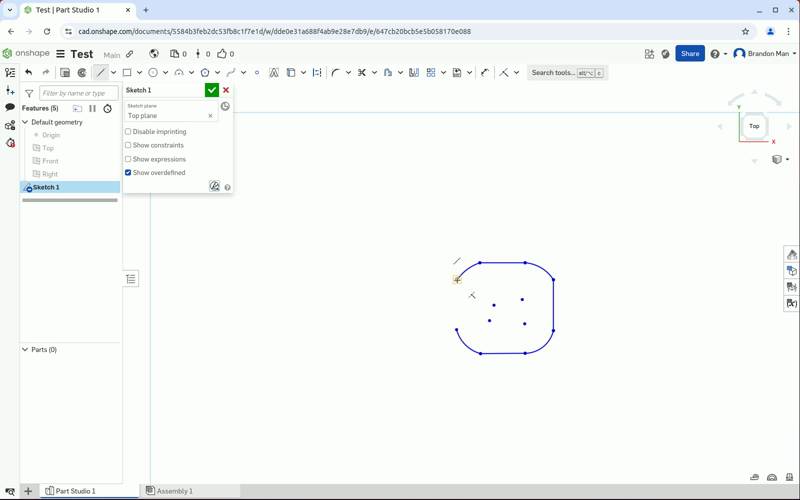
scroll(-6)
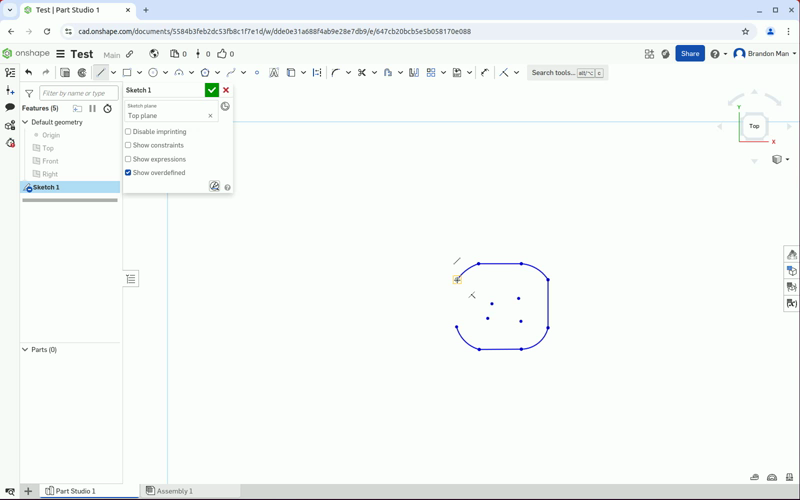
scroll(-6)
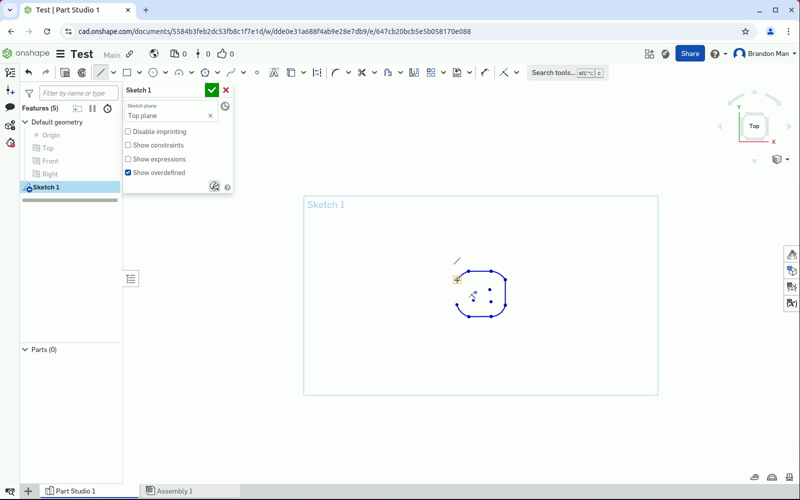
scroll(-6)
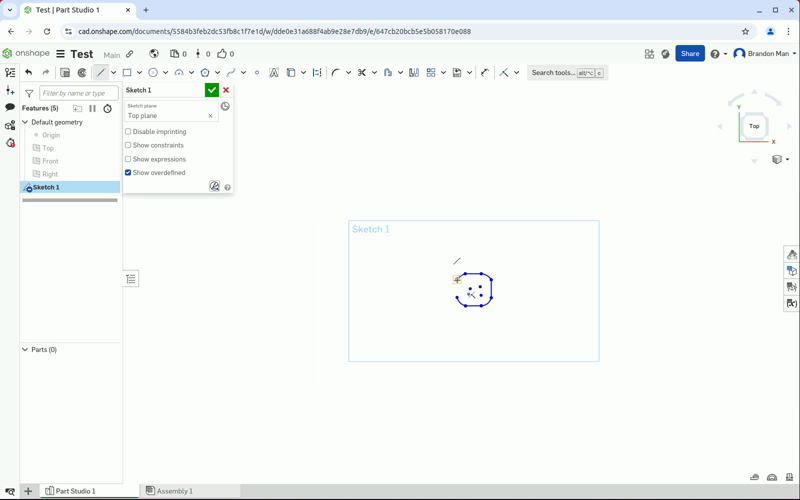
scroll(-6)
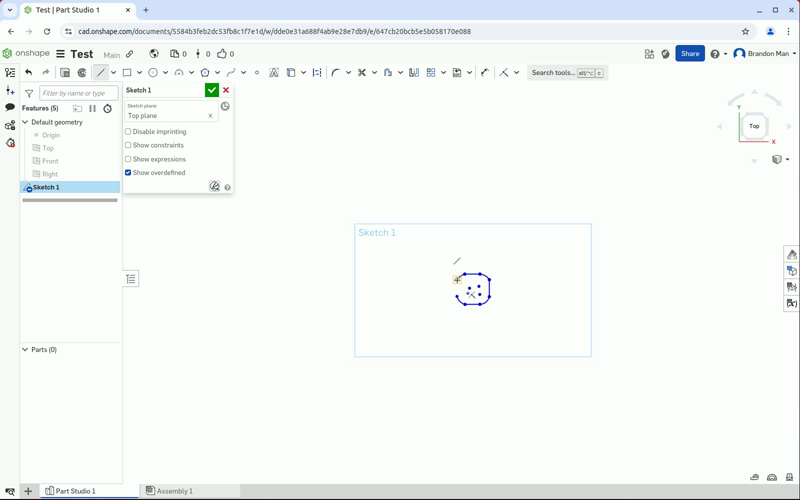
scroll(-6)
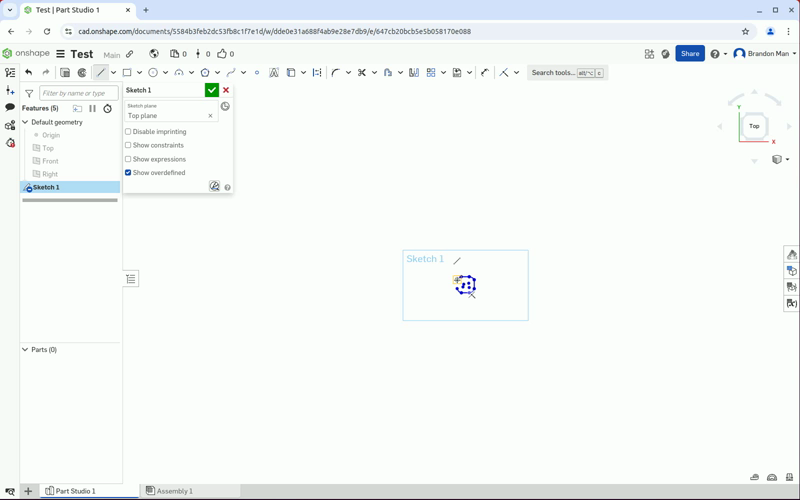
scroll(-6)
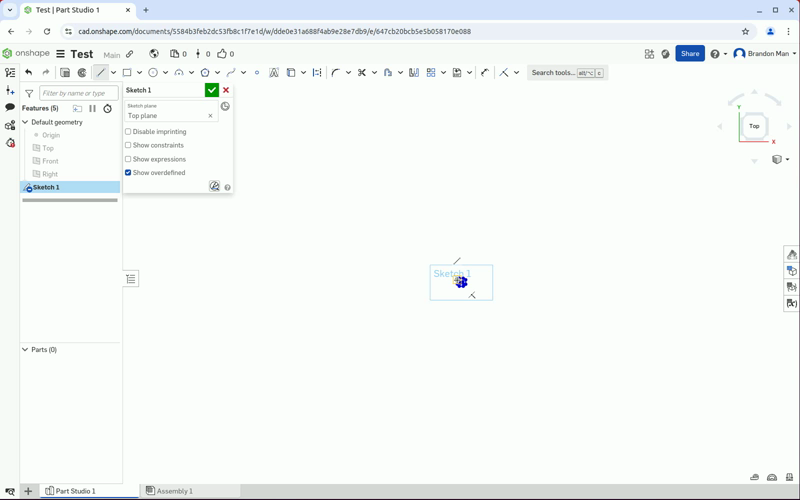
mouse_move(487, 279)
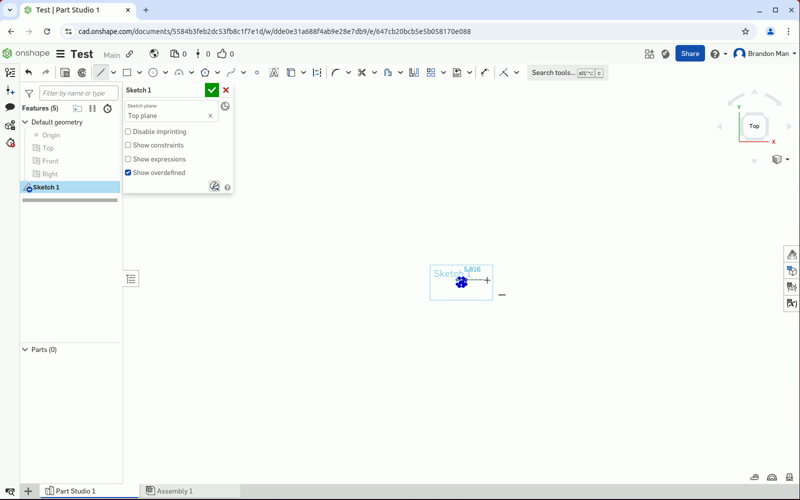
key_down(shift)
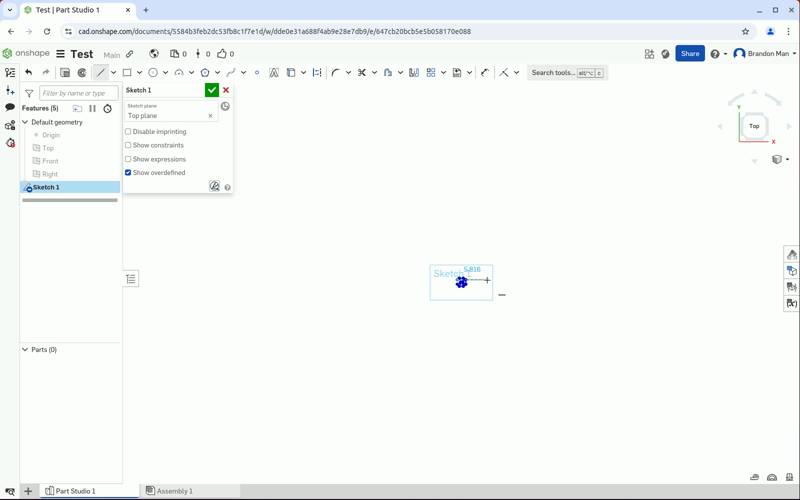
mouse_move(457, 284)
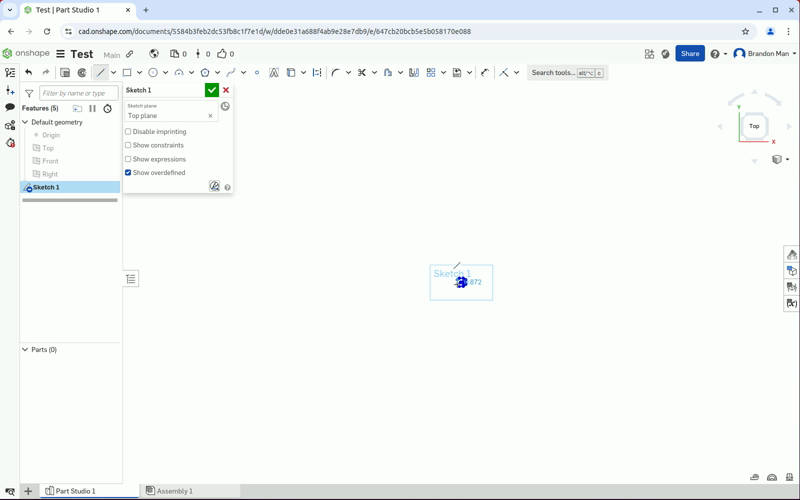
scroll(6)
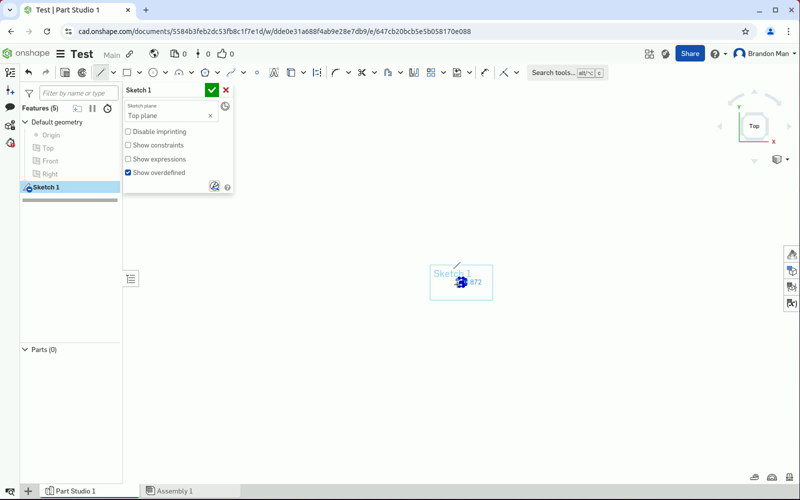
scroll(6)
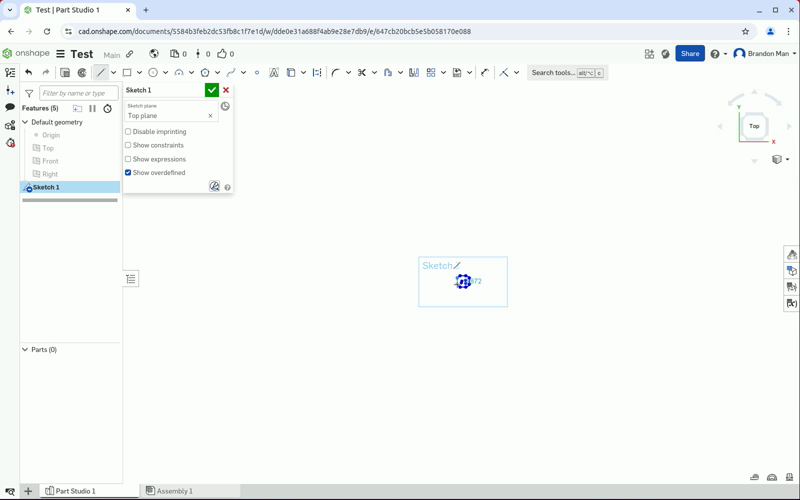
scroll(6)
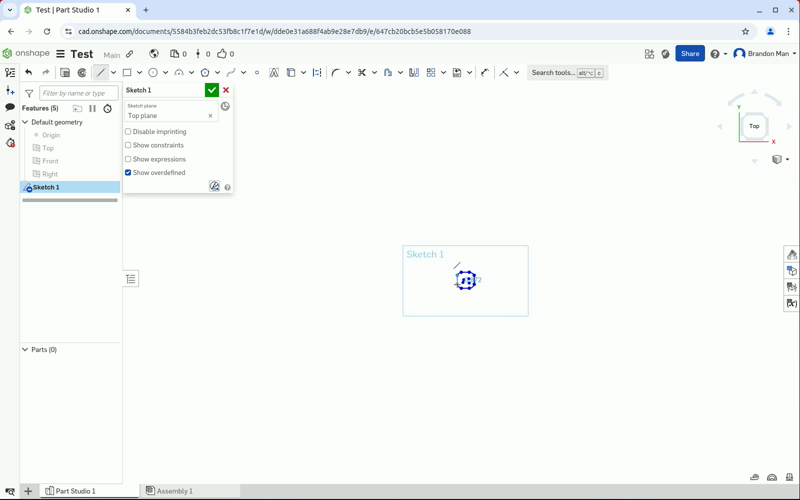
scroll(6)
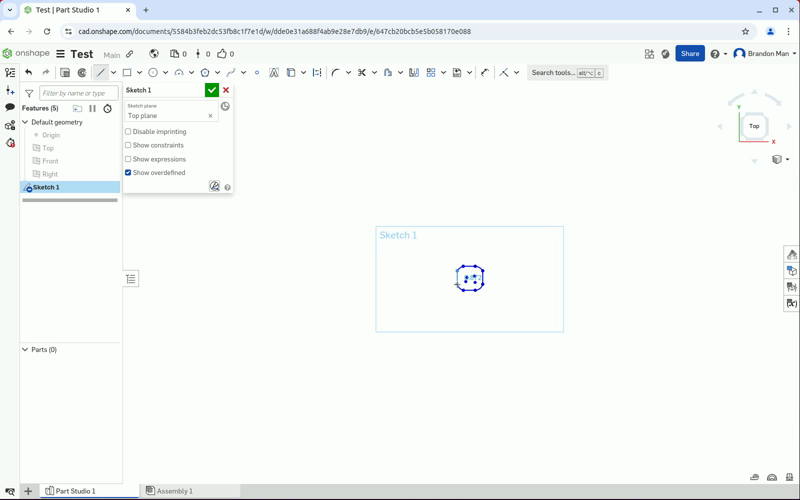
scroll(6)
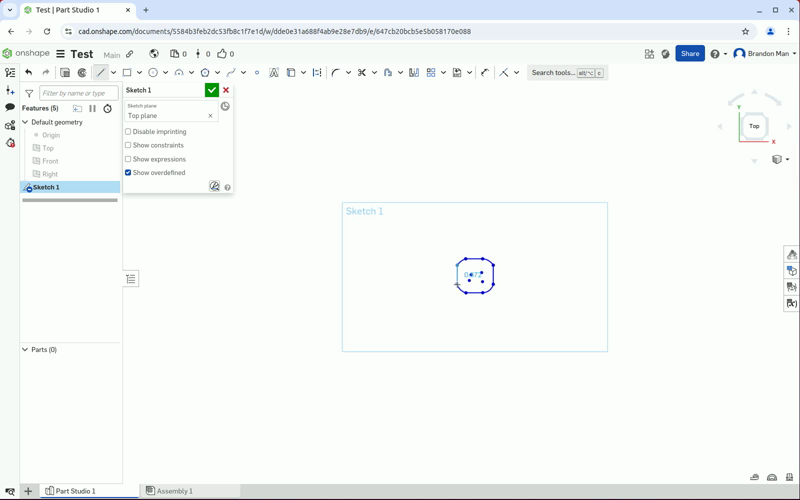
scroll(6)
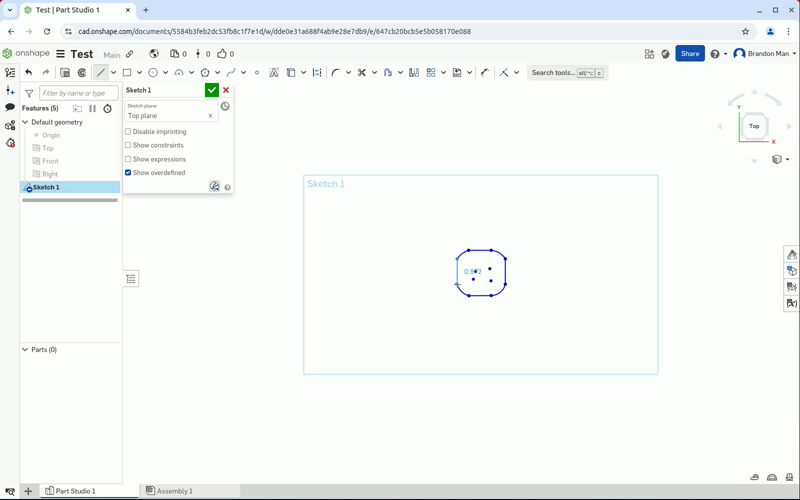
scroll(6)
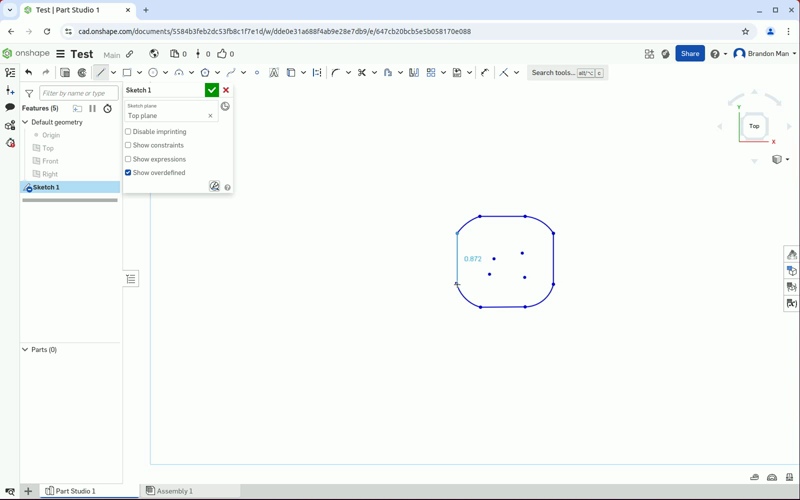
key_up(shift)
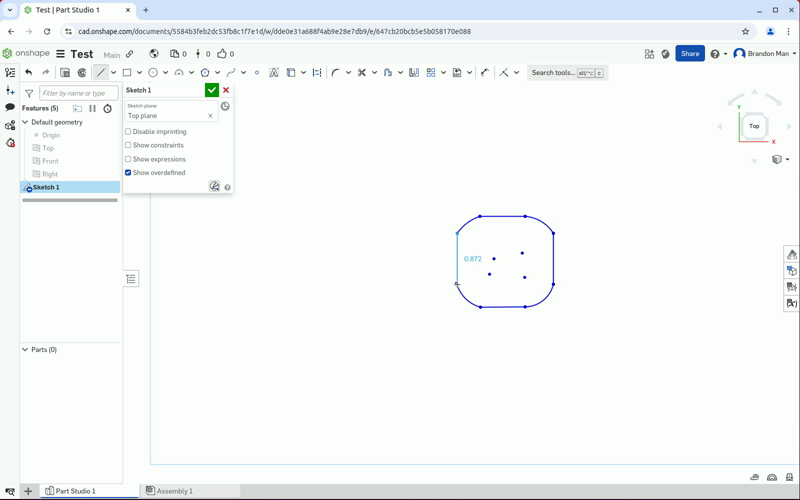
click(457, 284)
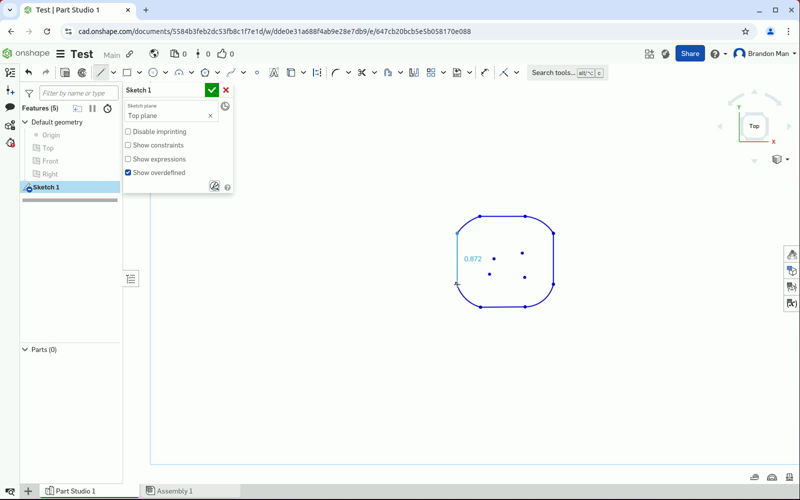
scroll(-6)
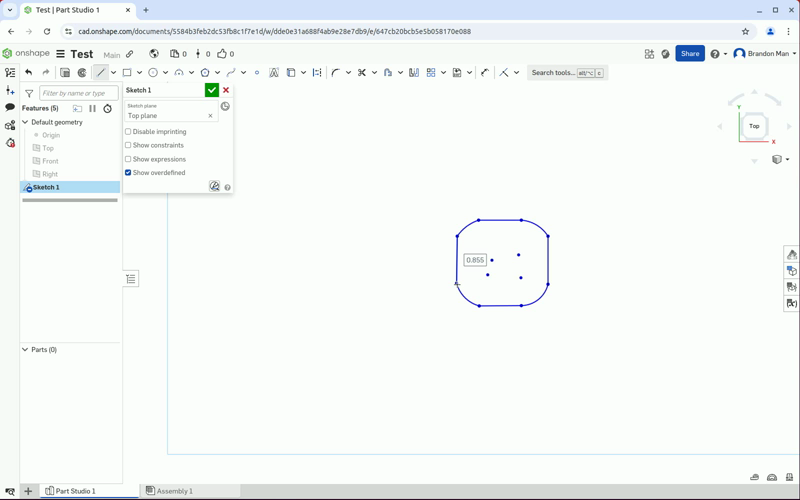
scroll(-6)
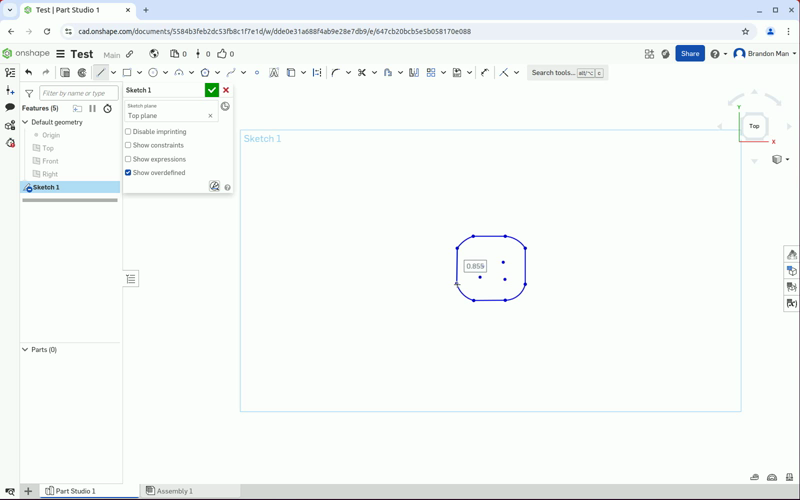
scroll(-6)
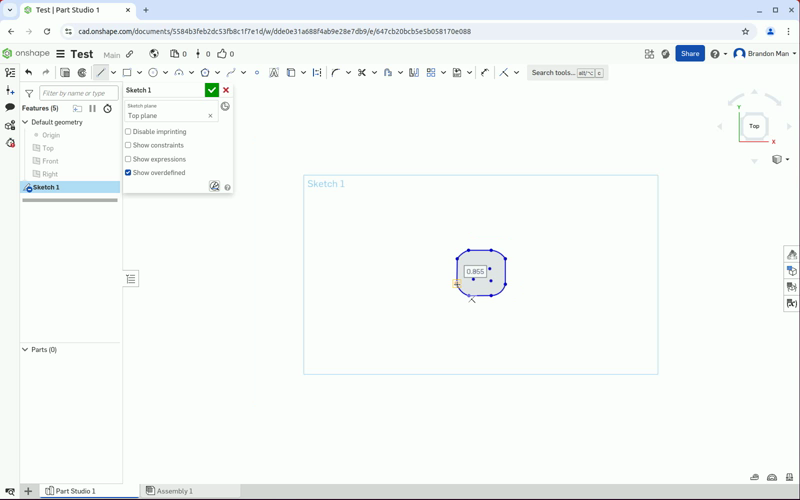
scroll(-6)
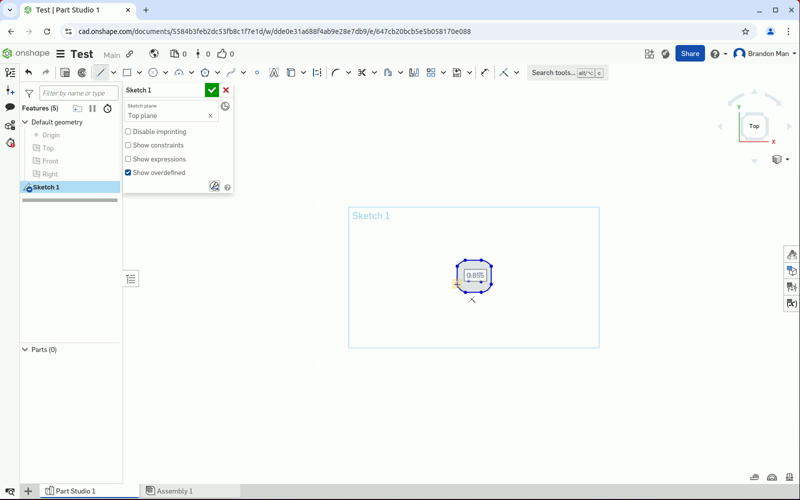
scroll(-6)
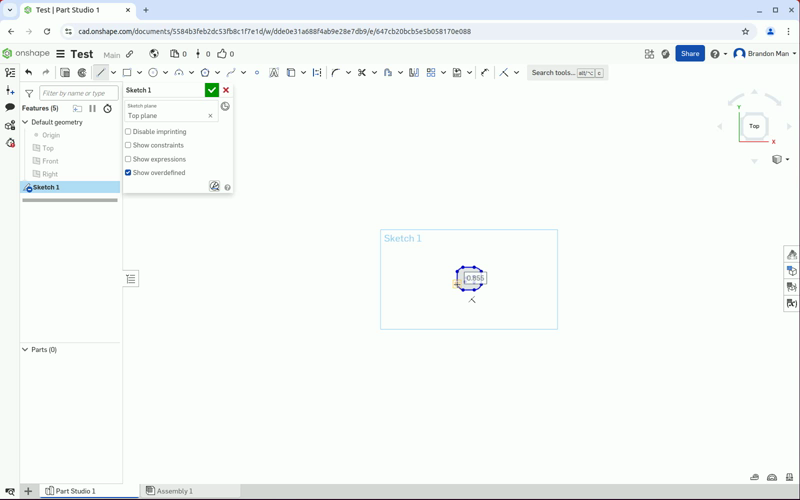
scroll(-6)
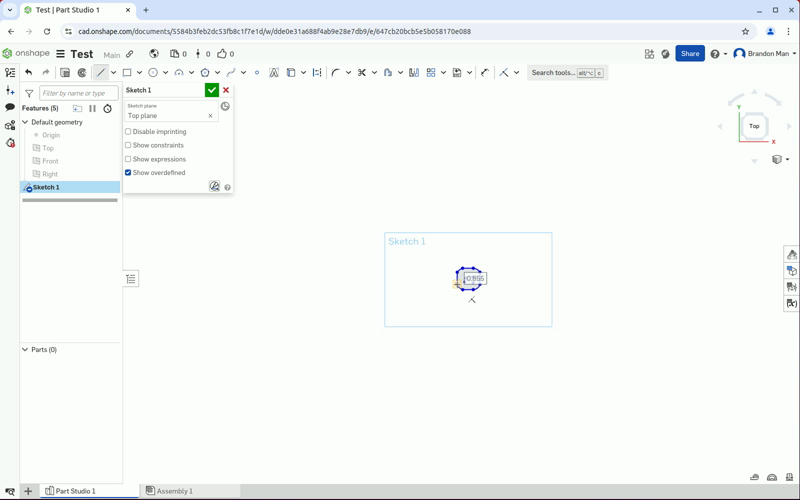
scroll(-6)
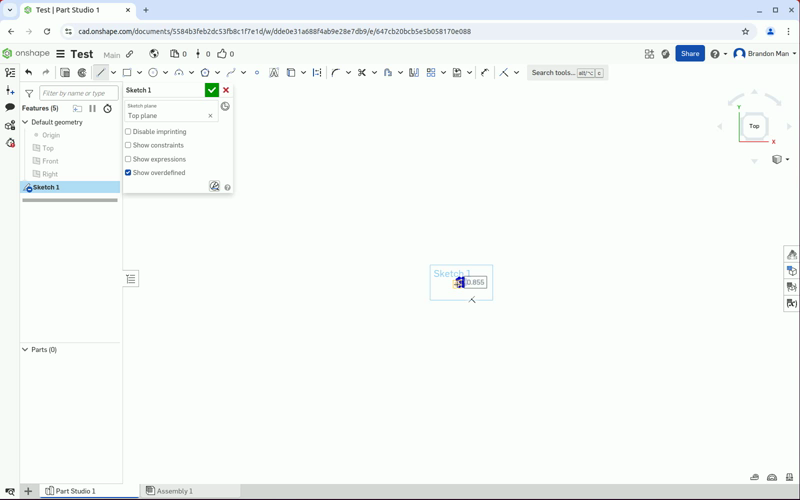
key(esc)
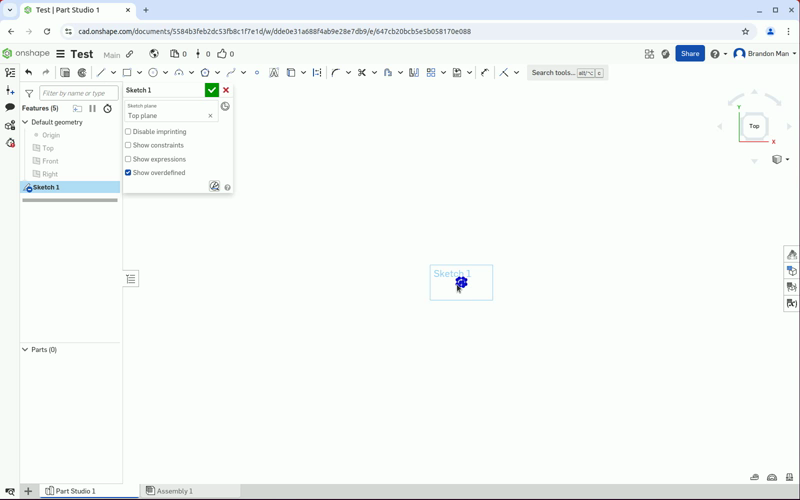
mouse_move(461, 281)
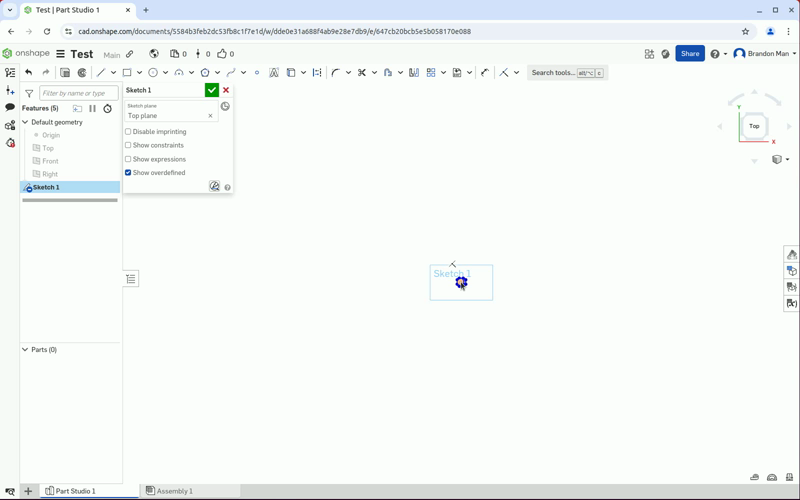
scroll(6)
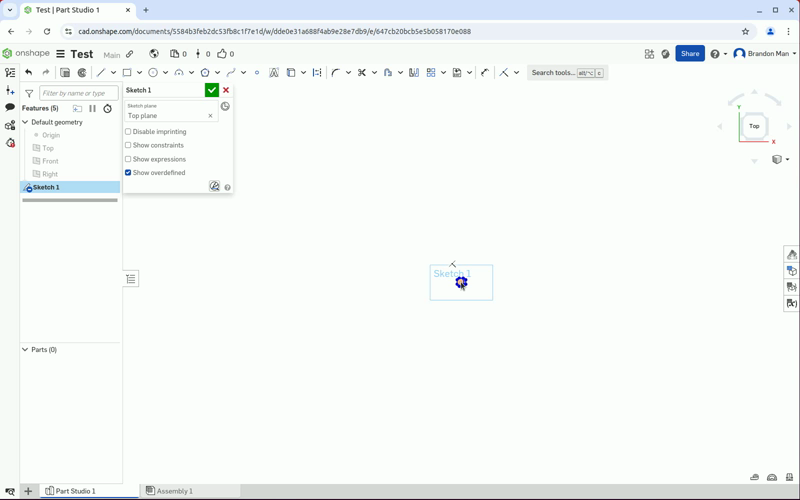
scroll(6)
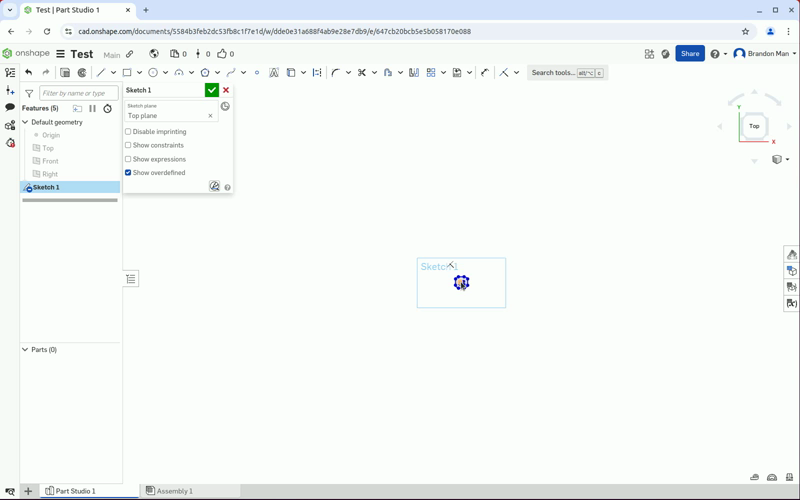
scroll(6)
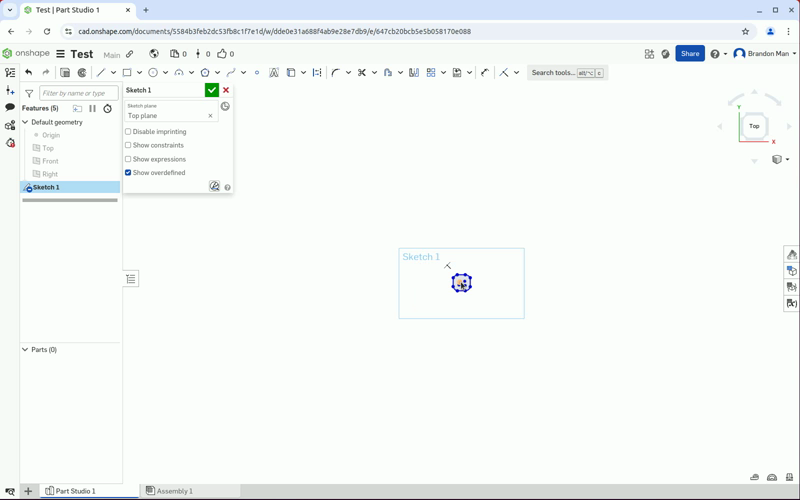
scroll(6)
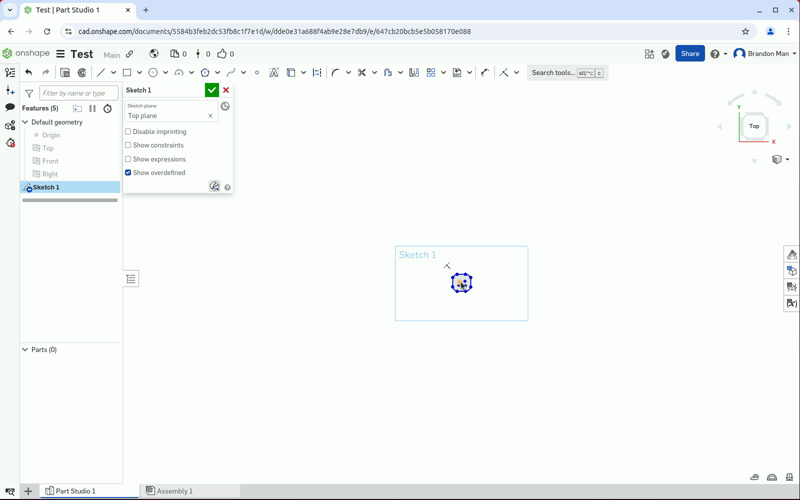
scroll(6)
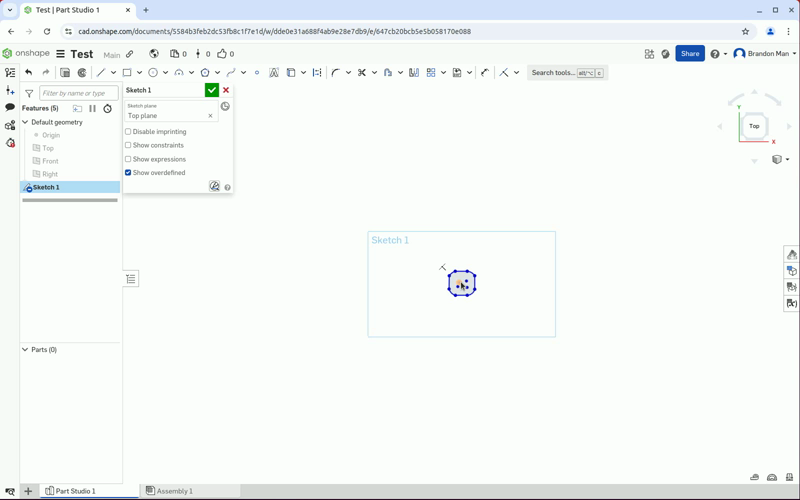
scroll(6)
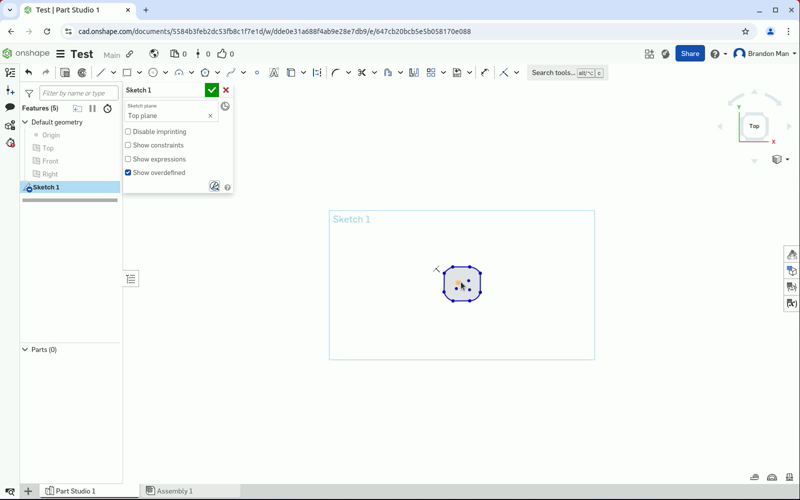
scroll(6)
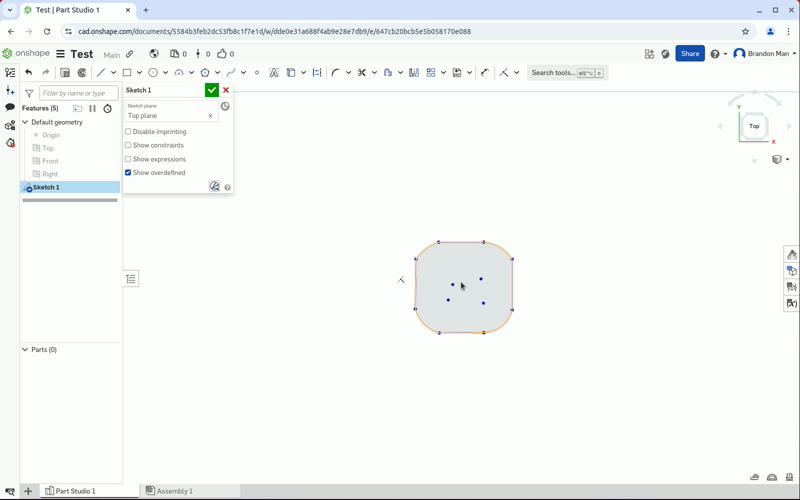
click(461, 281)
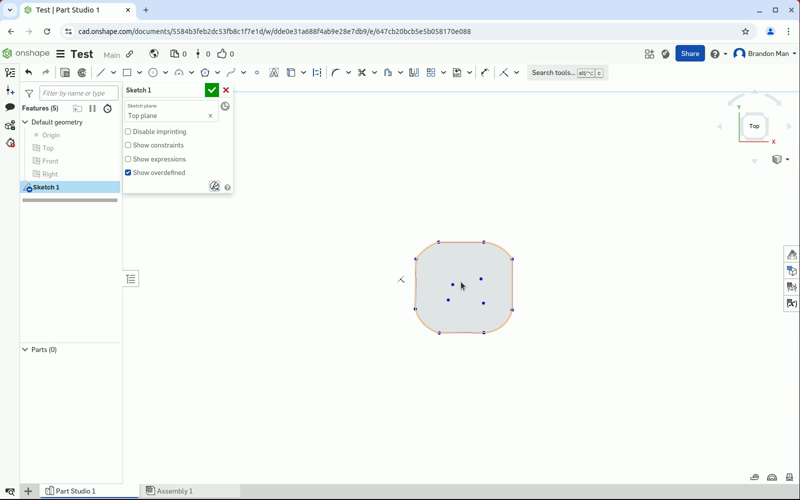
scroll(-6)
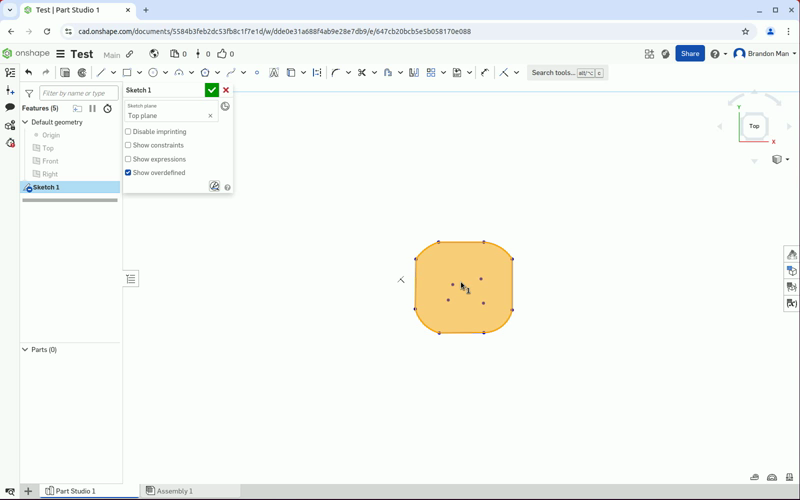
scroll(-6)
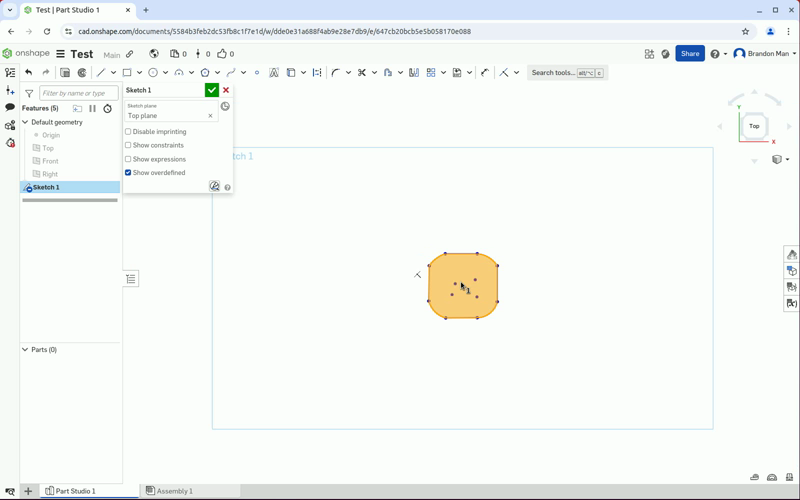
scroll(-6)
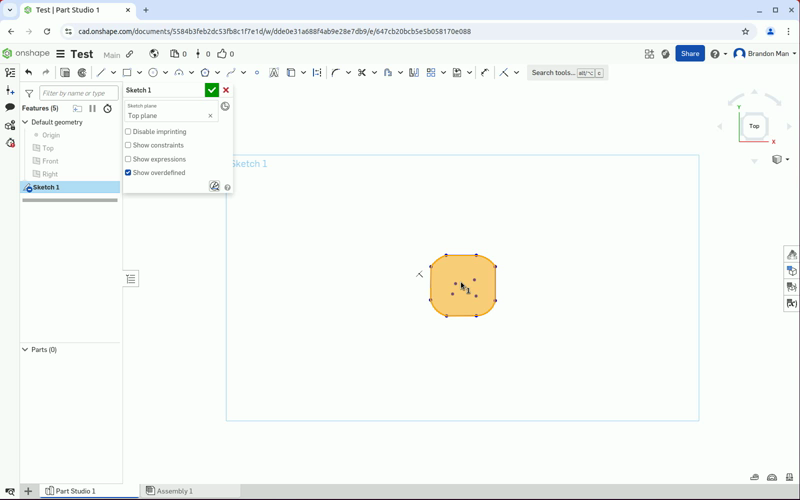
scroll(-6)
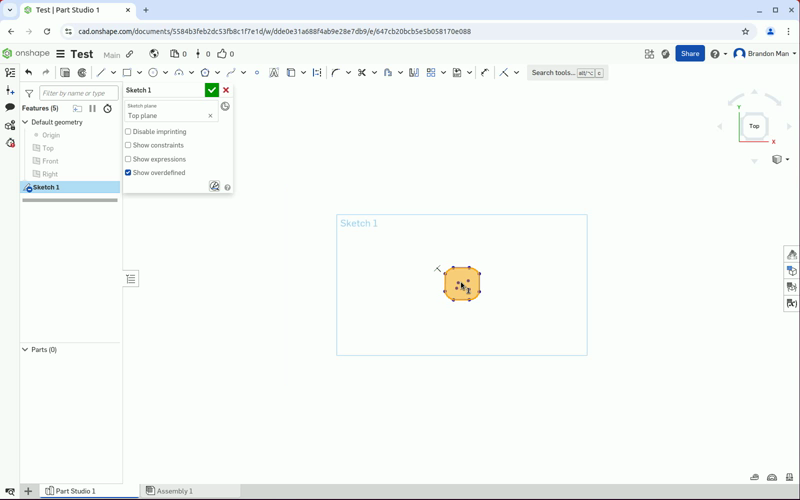
scroll(-6)
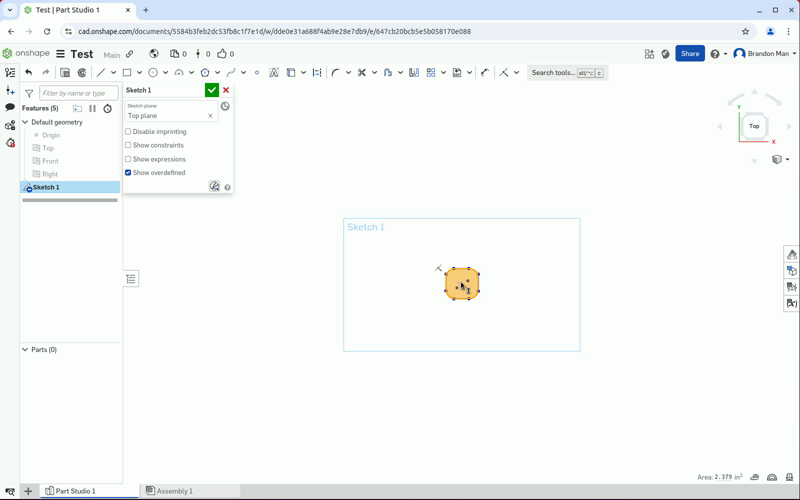
scroll(-6)
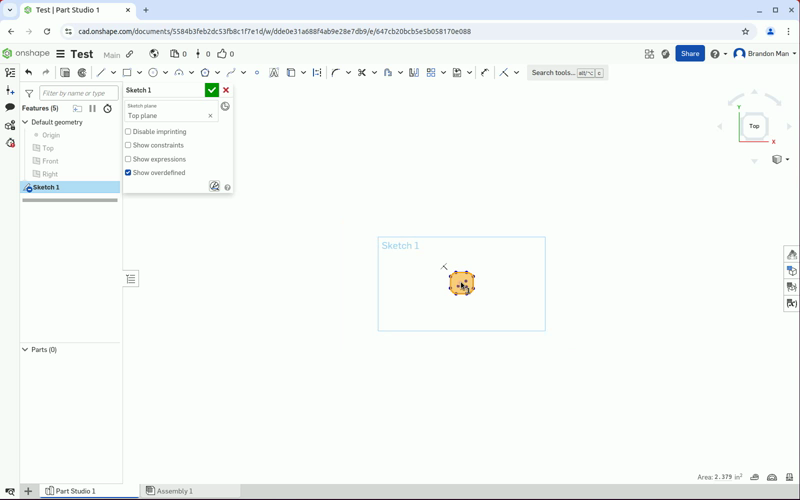
scroll(-6)
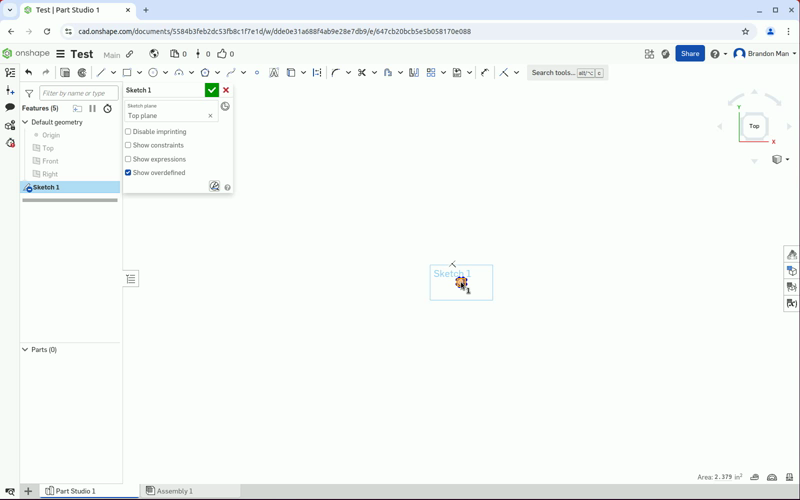
mouse_move(73, 352)
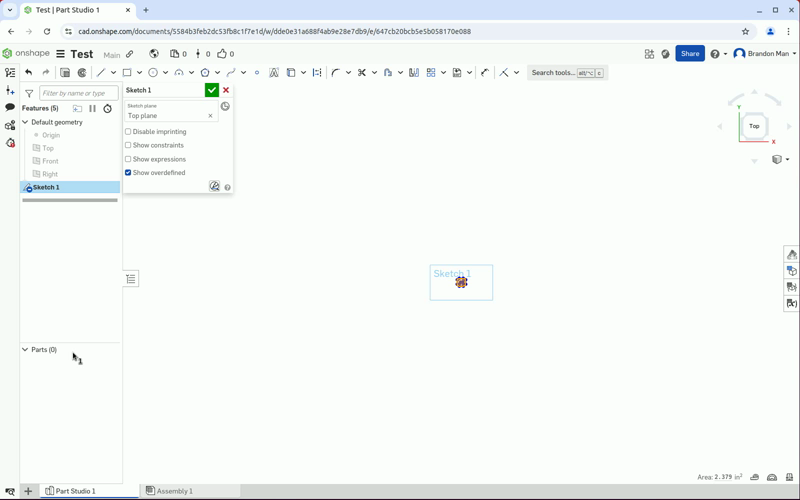
key(shift+y)
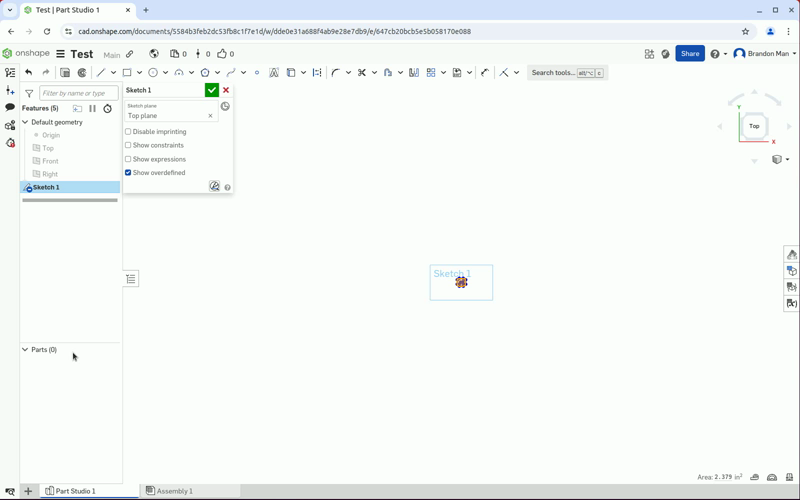
key(shift+e)
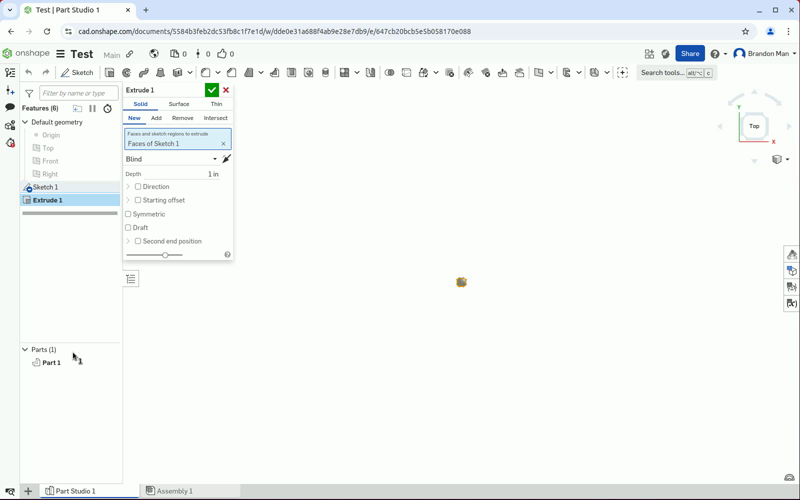
mouse_move(143, 106)
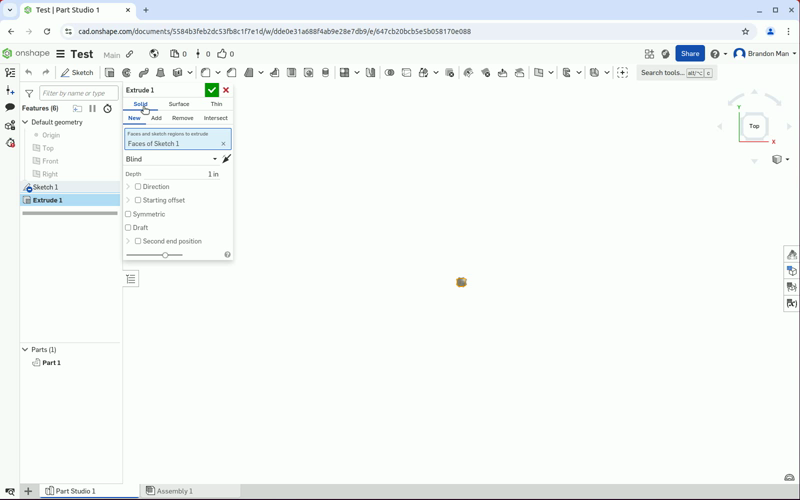
click(143, 106)
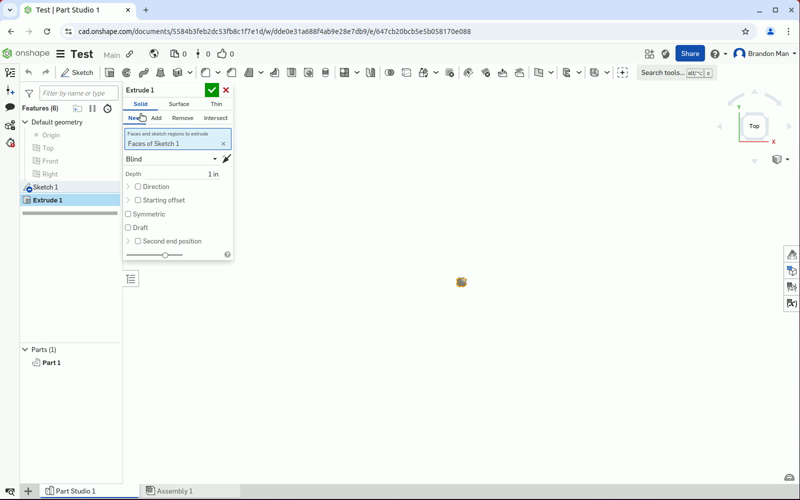
mouse_move(137, 120)
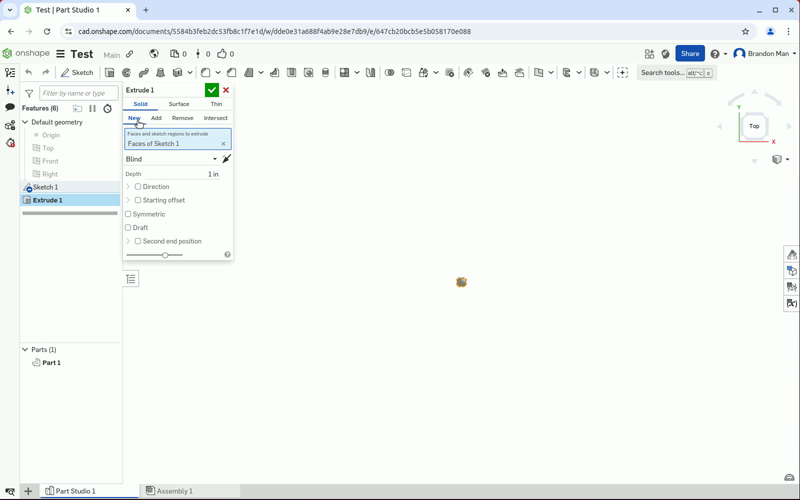
click(137, 120)
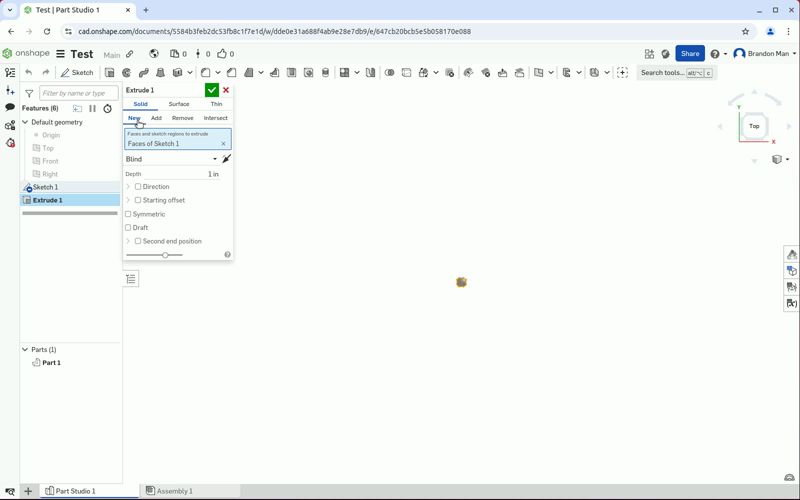
key(tab, 4)
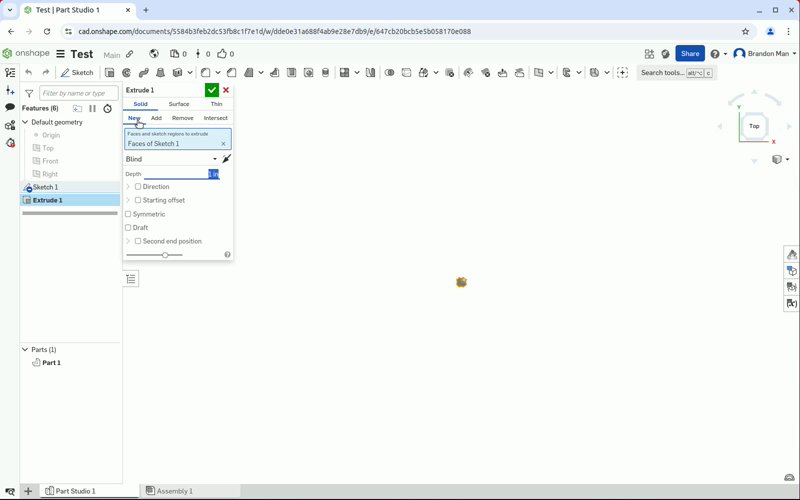
text(4.333)
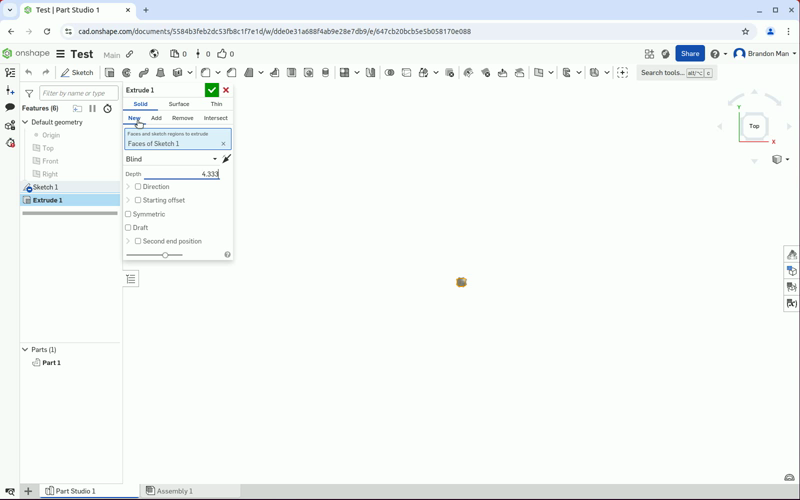
key(enter)
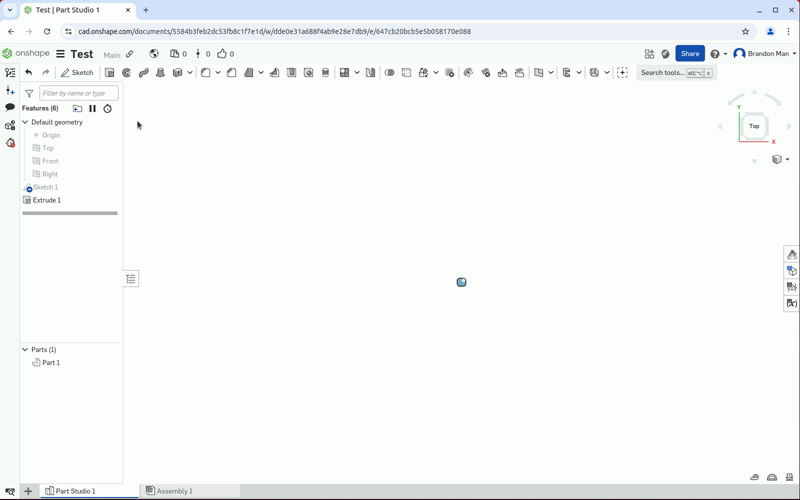
key(shift+h)
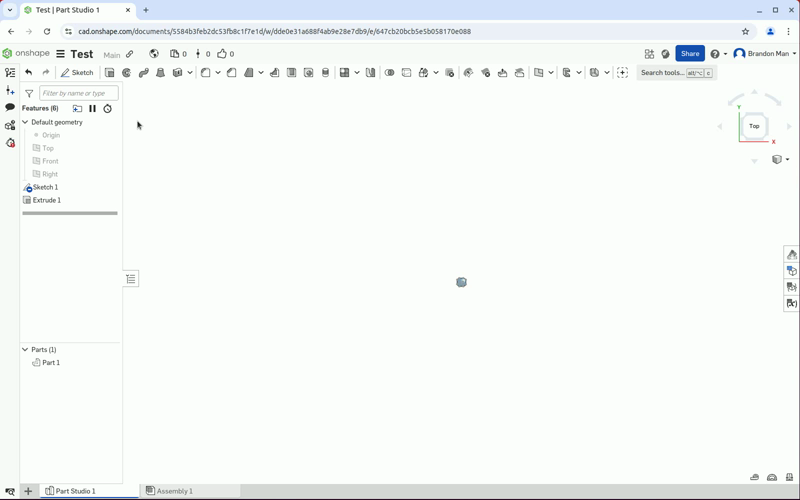
key(shift+h)
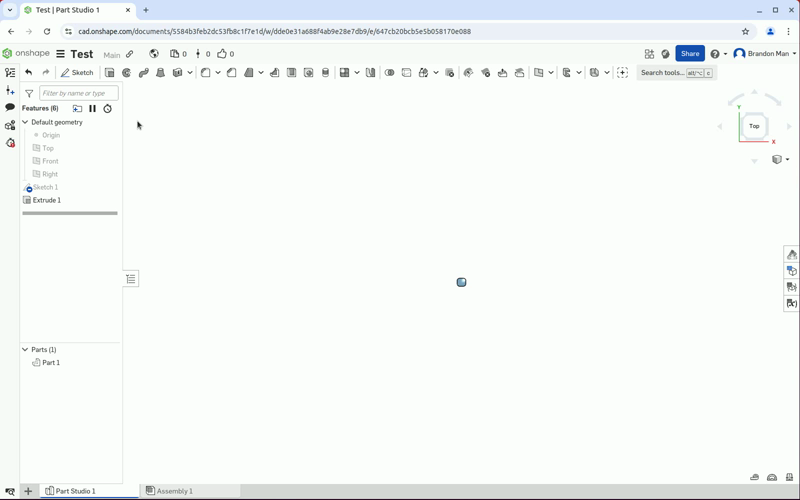
mouse_move(73, 189)
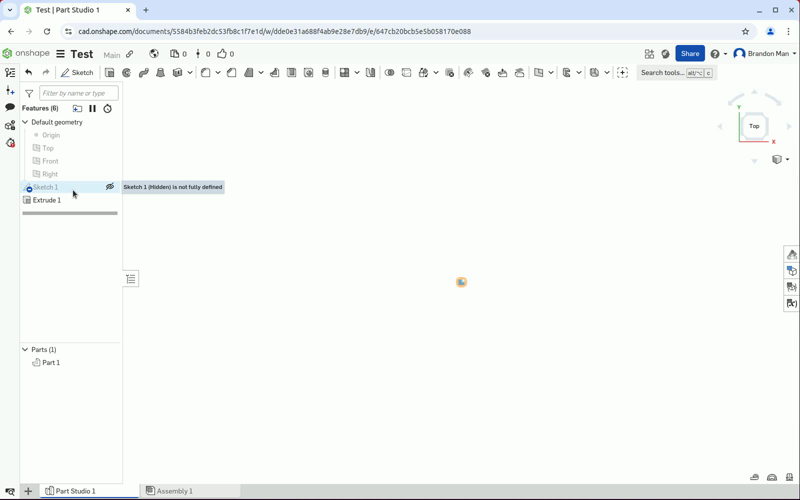
click(73, 189)
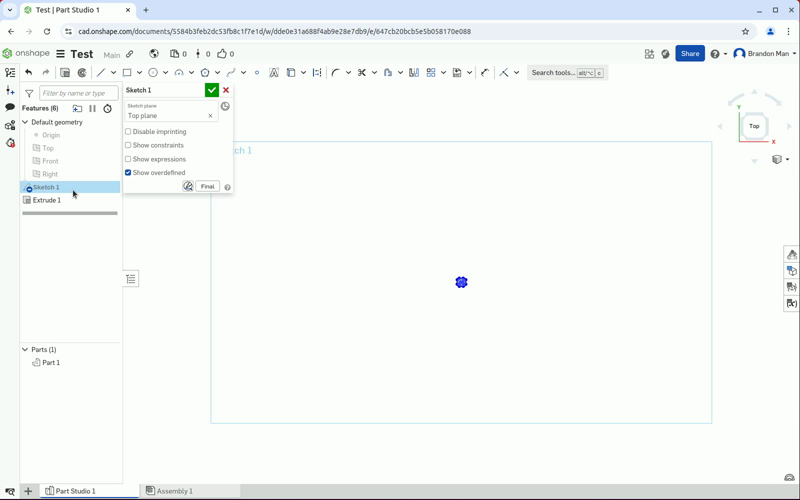
mouse_move(229, 92)
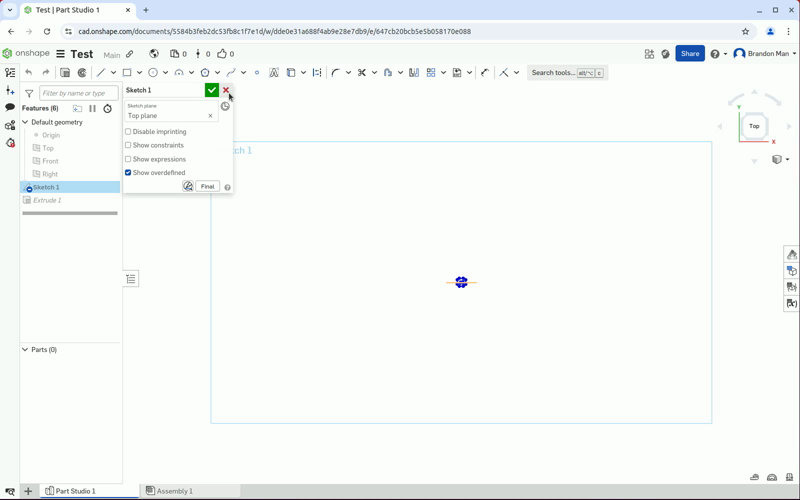
click(229, 92)
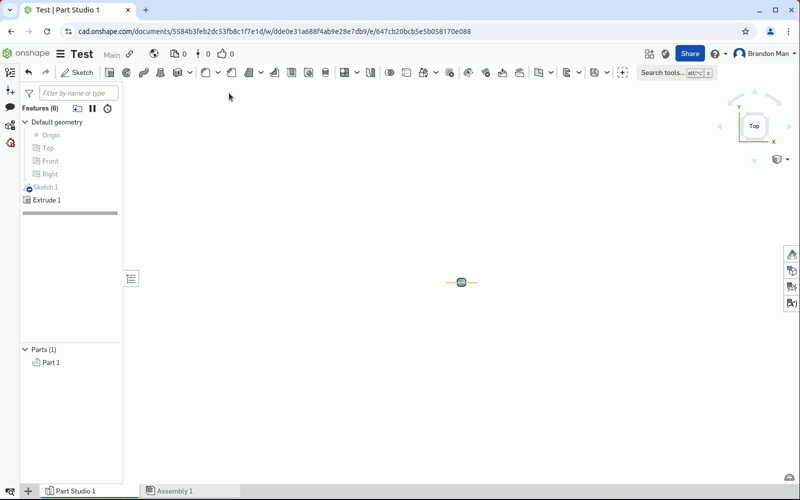
mouse_move(73, 352)
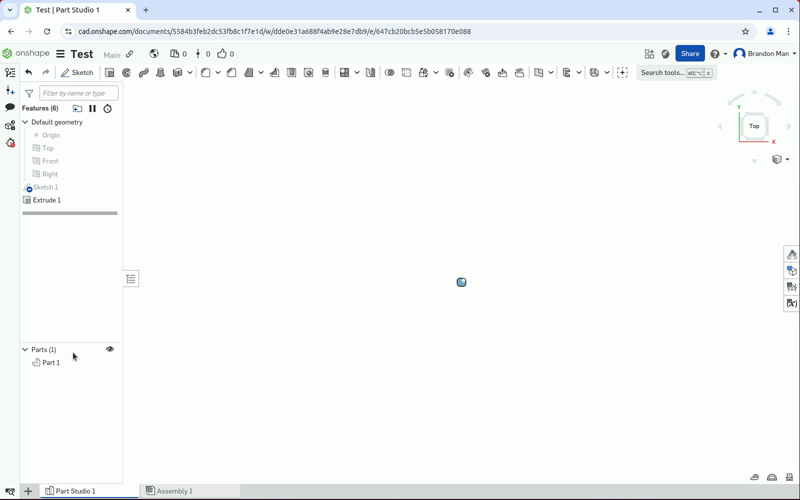
key(y)
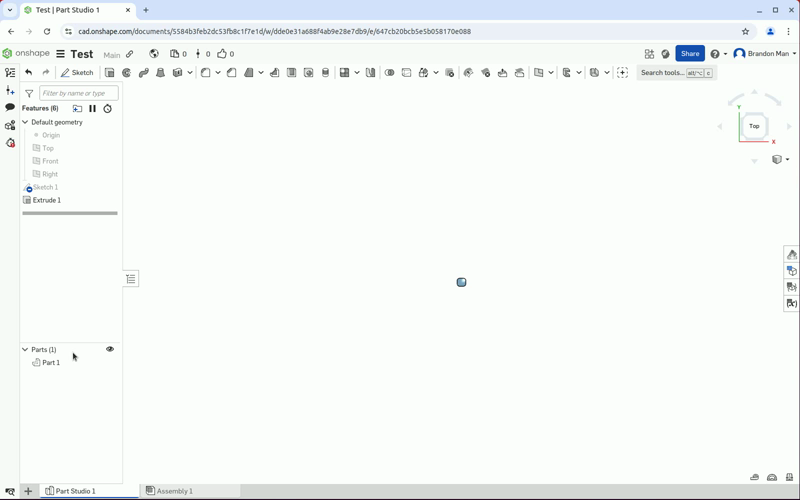
key(shift+p)
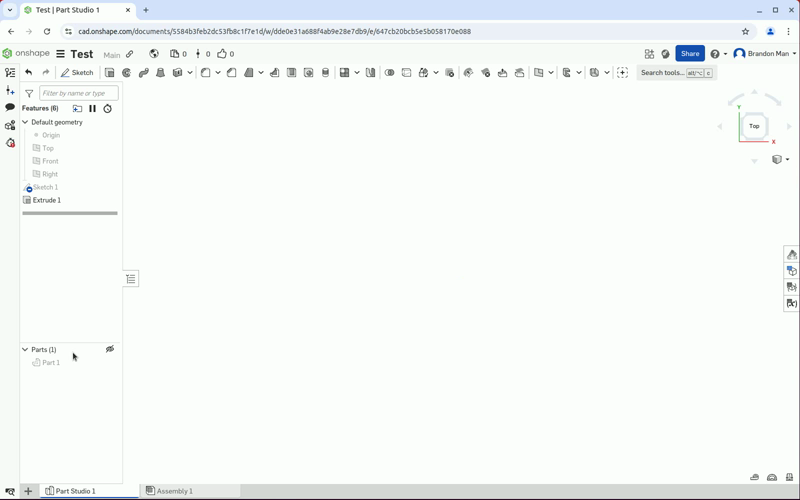
key(space)
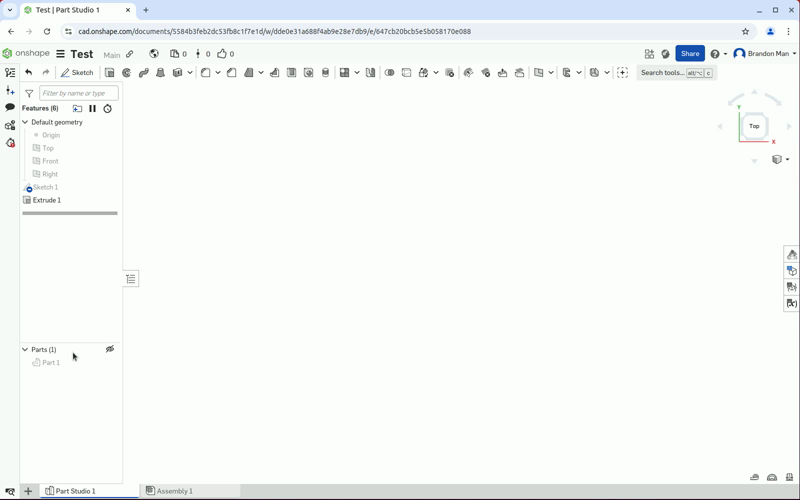
key_down(shift)
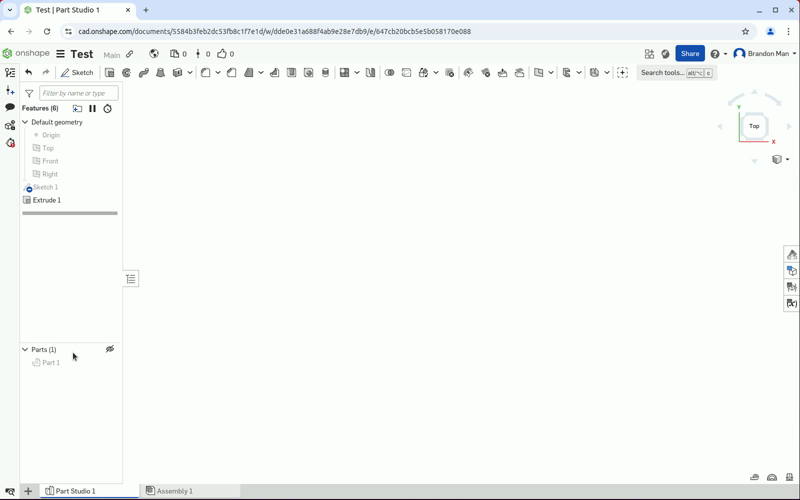
key(up)
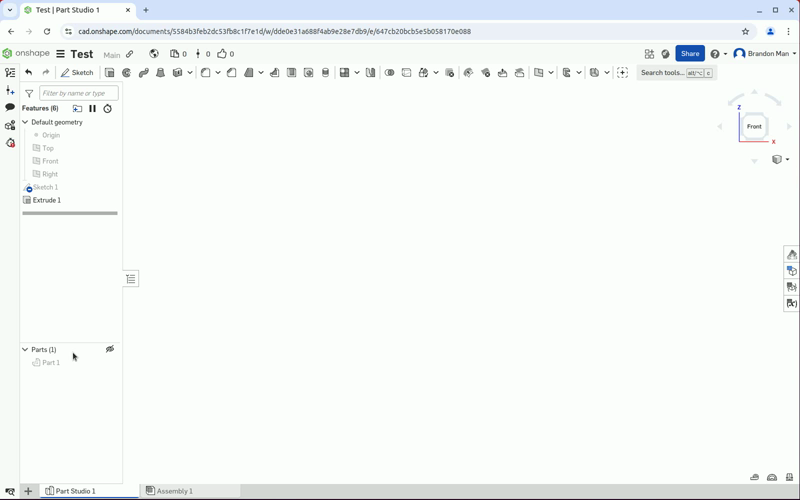
key_up(shift)
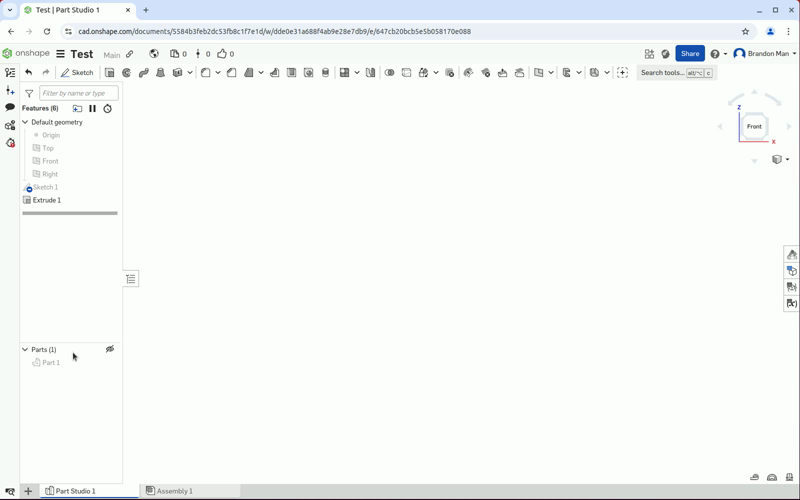
key(space)
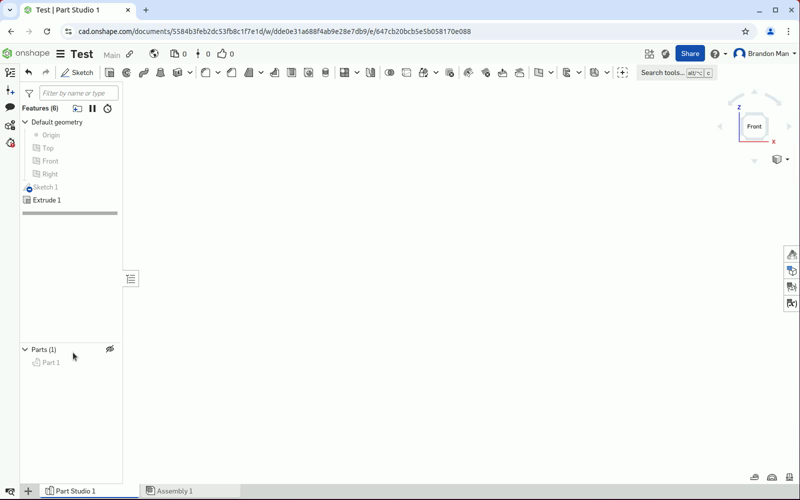
key_down(shift)
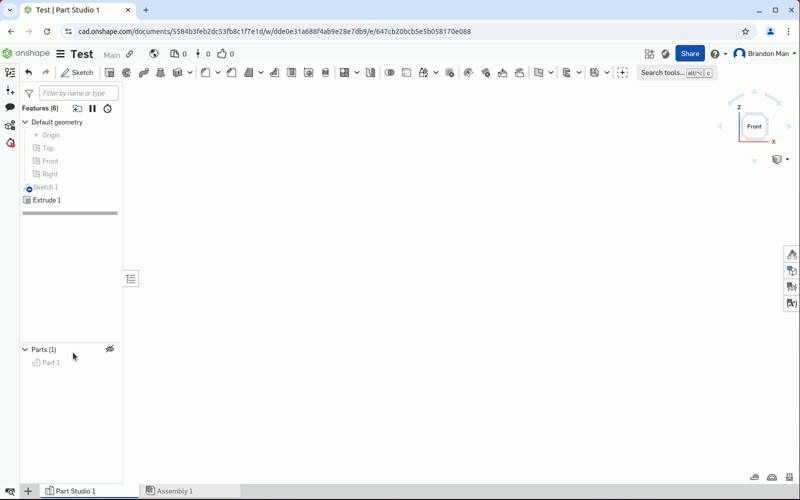
key(left)
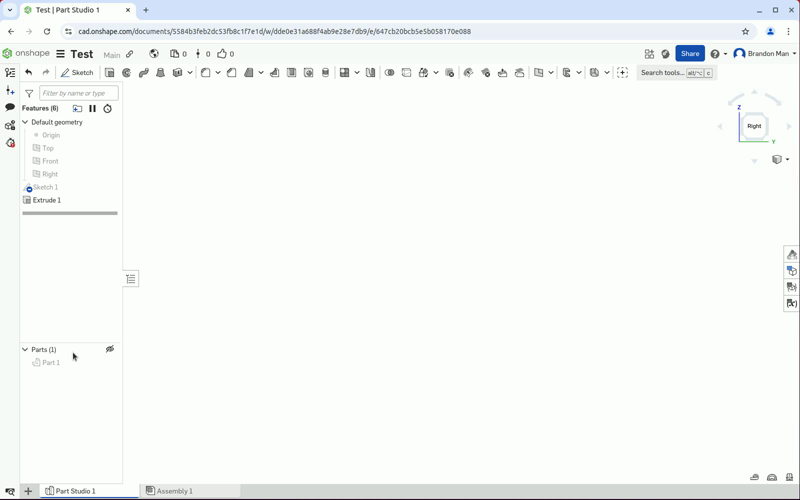
key_up(shift)
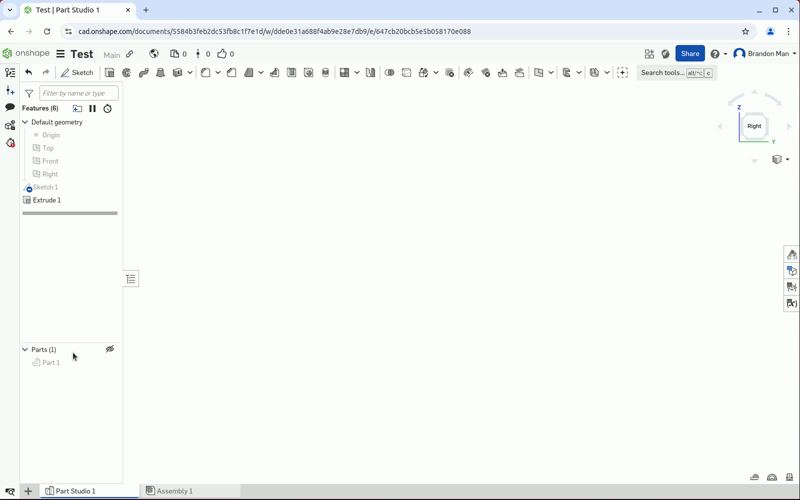
mouse_move(73, 352)
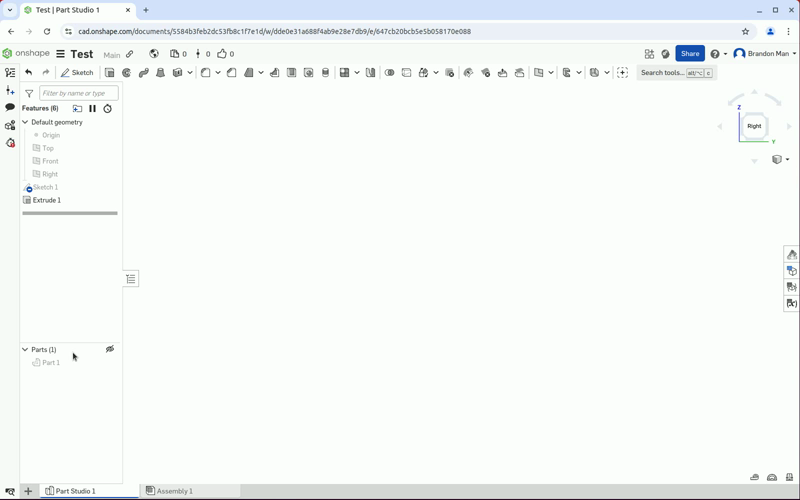
key(shift+y)
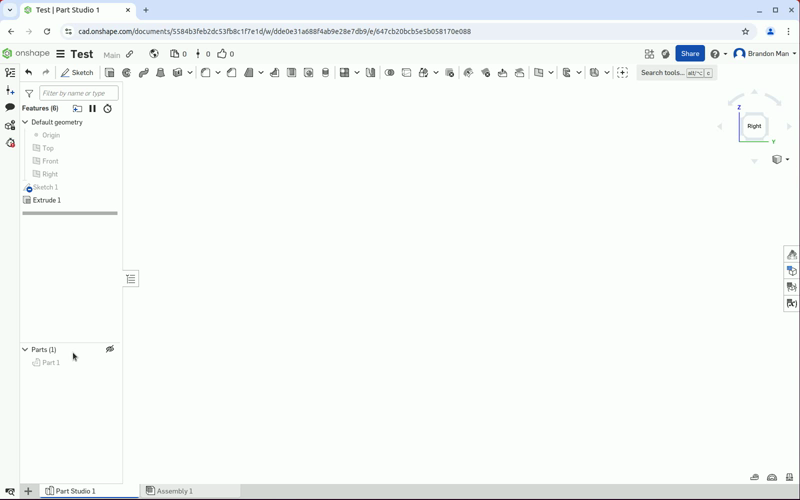
key(shift+s)
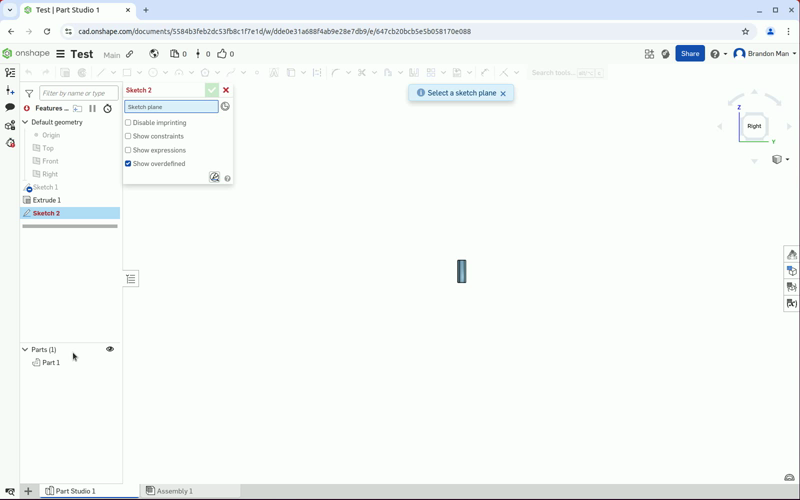
mouse_move(73, 176)
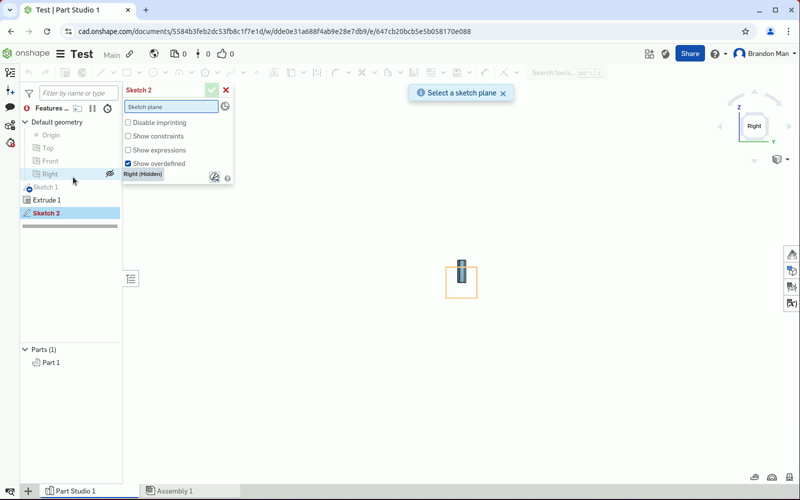
click(73, 176)
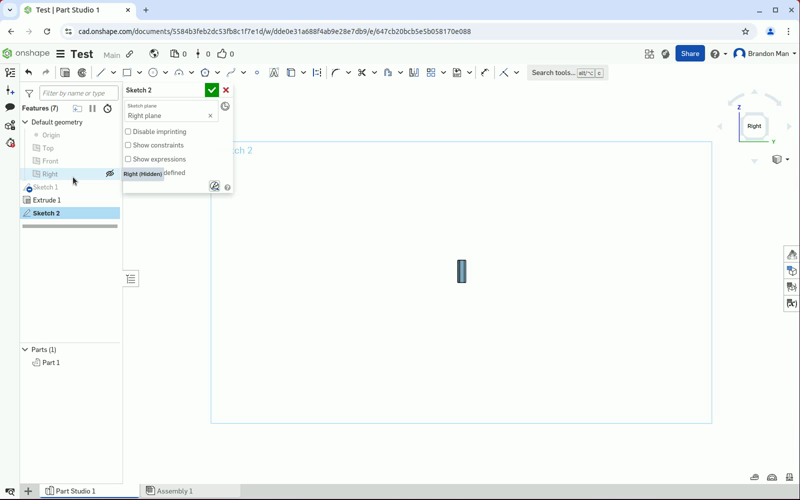
mouse_move(73, 352)
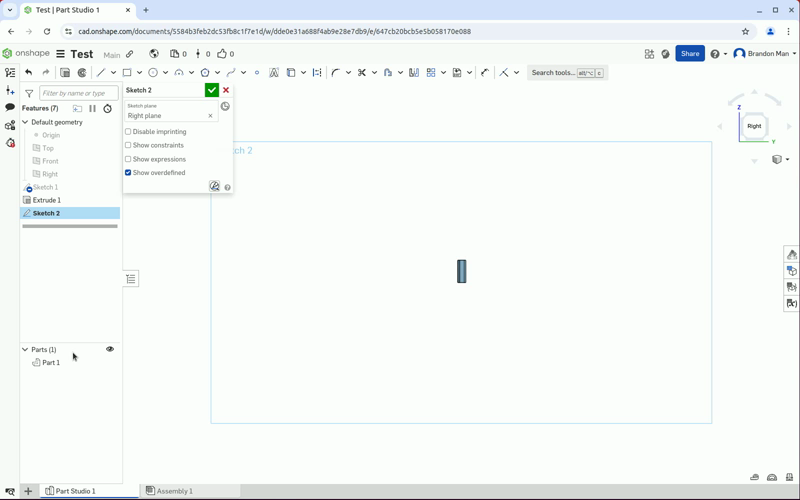
key(y)
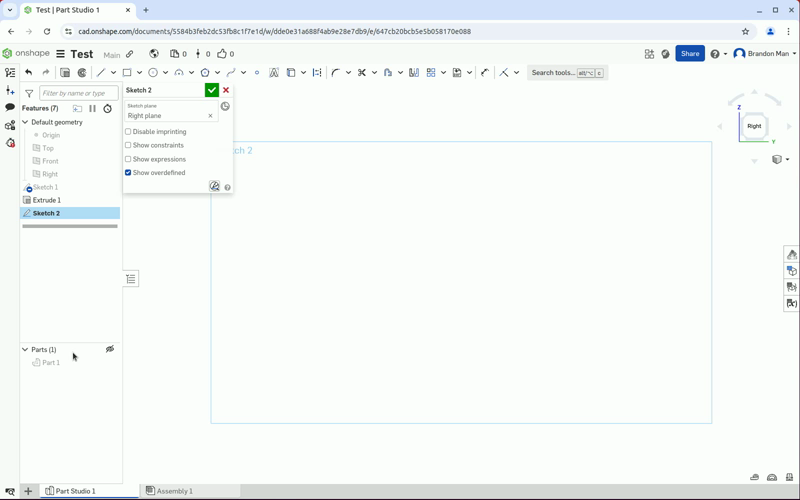
key(l)
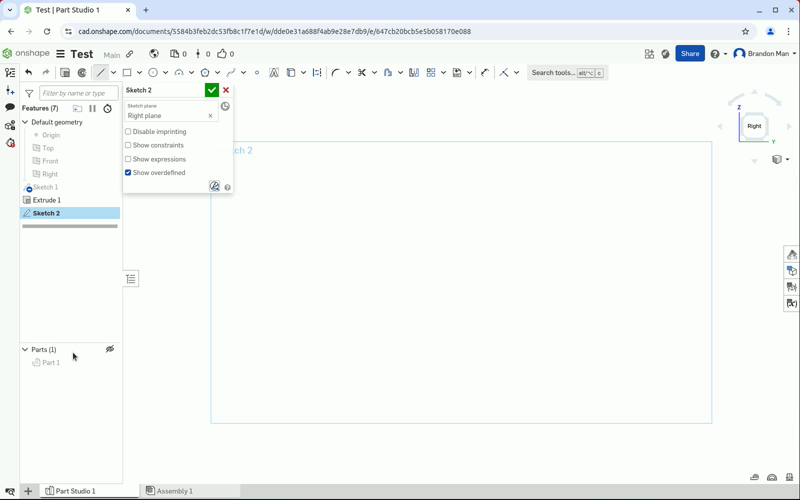
key_down(shift)
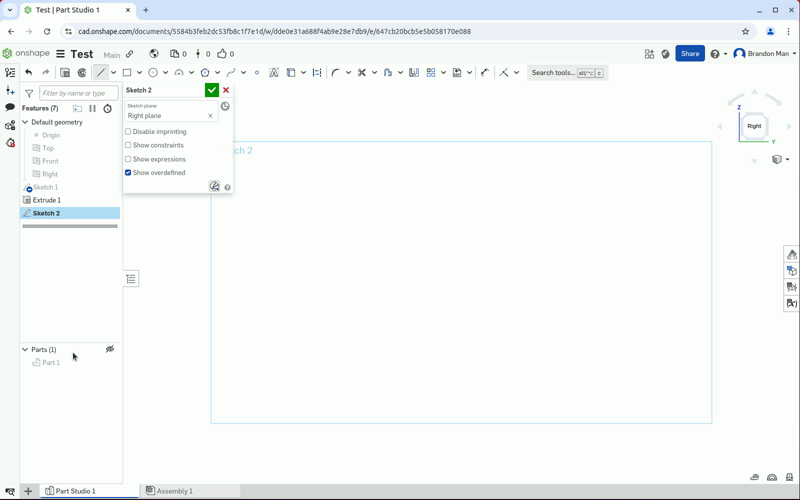
mouse_move(426, 293)
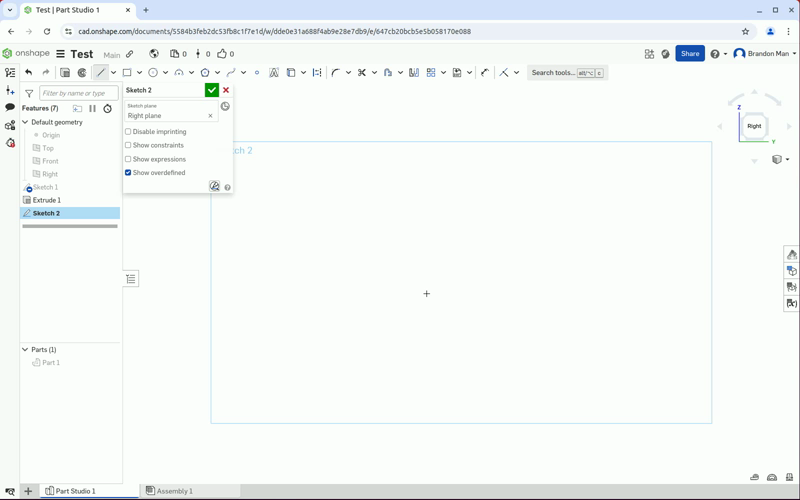
click(426, 293)
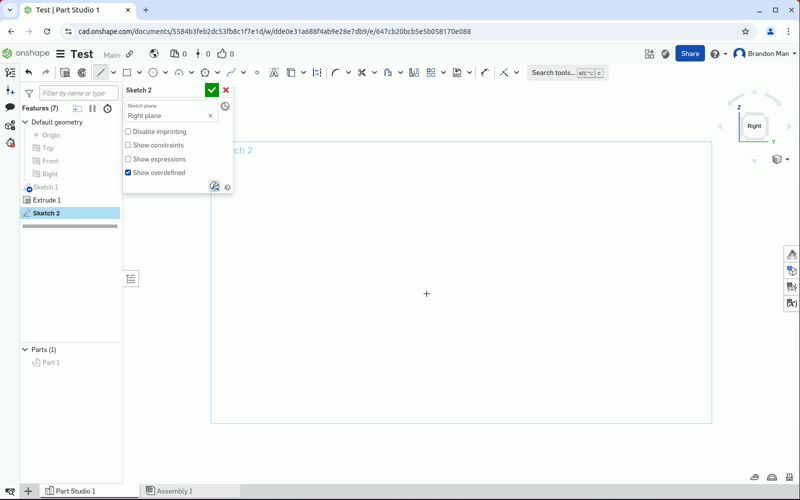
key_up(shift)
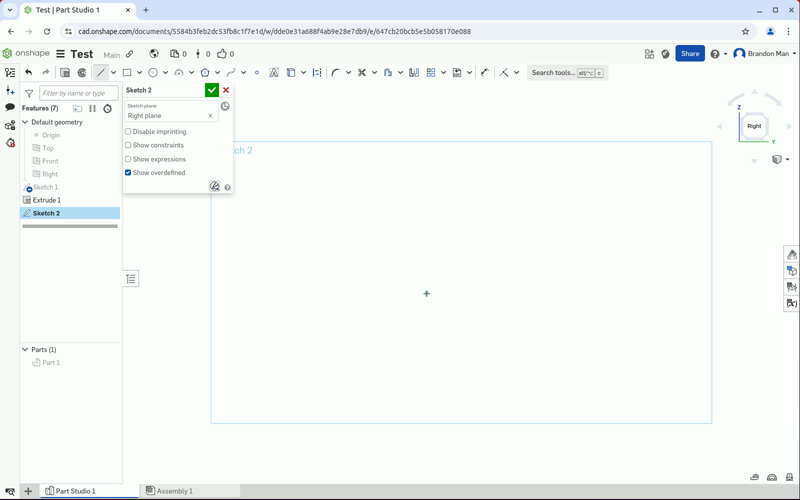
key_down(shift)
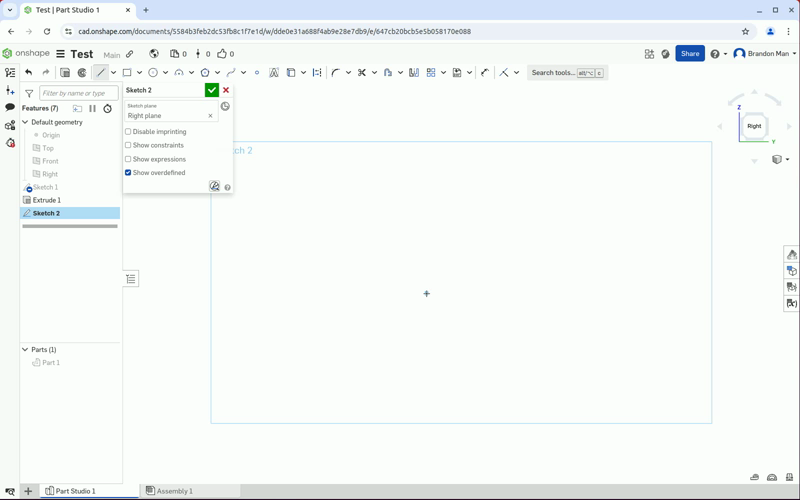
mouse_move(456, 293)
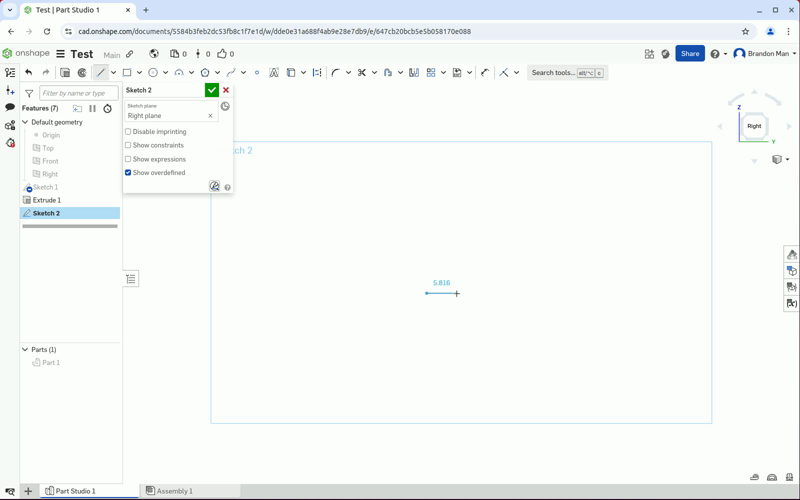
mouse_move(429, 293)
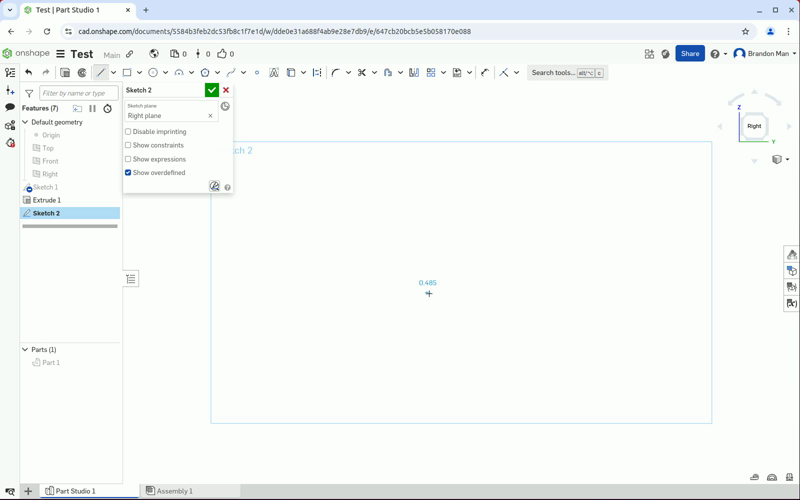
scroll(6)
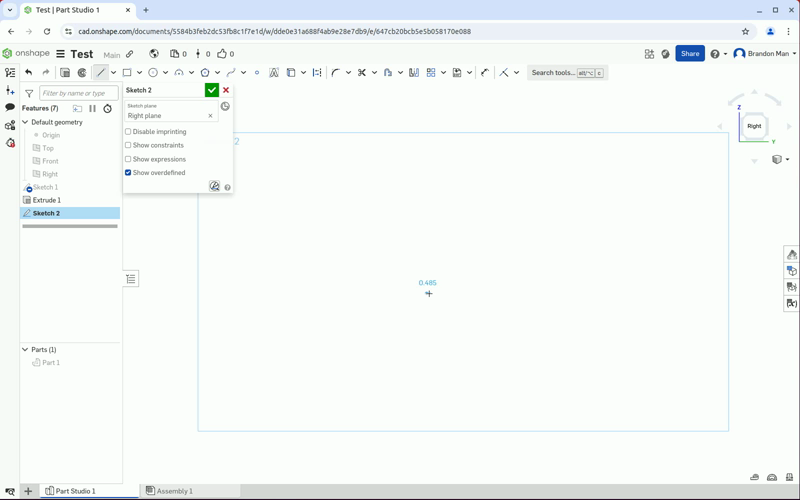
scroll(6)
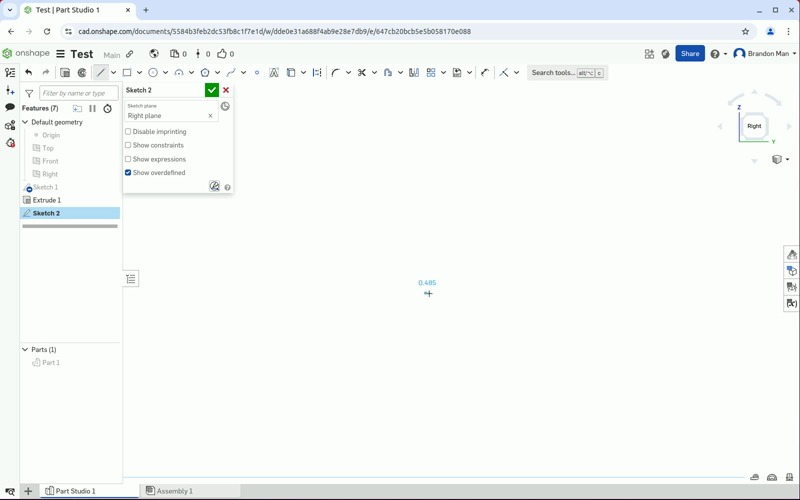
scroll(6)
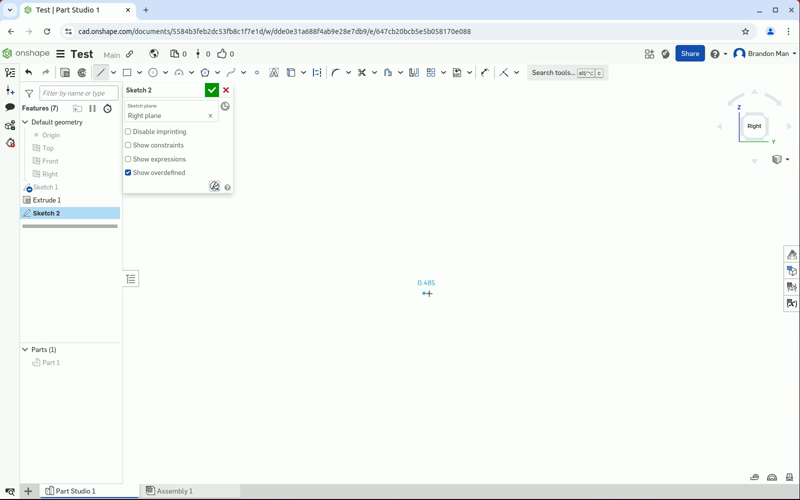
scroll(6)
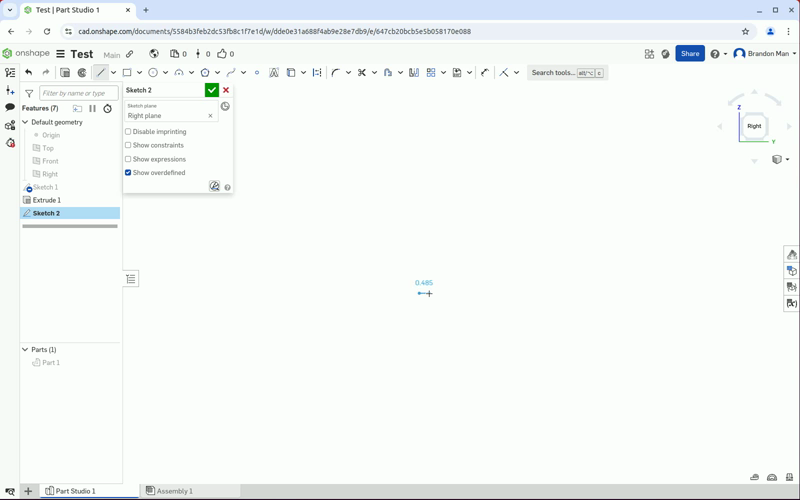
scroll(6)
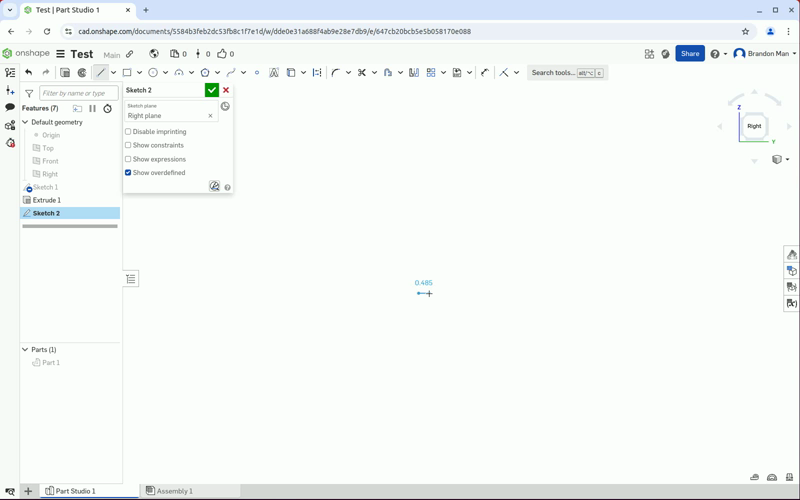
scroll(6)
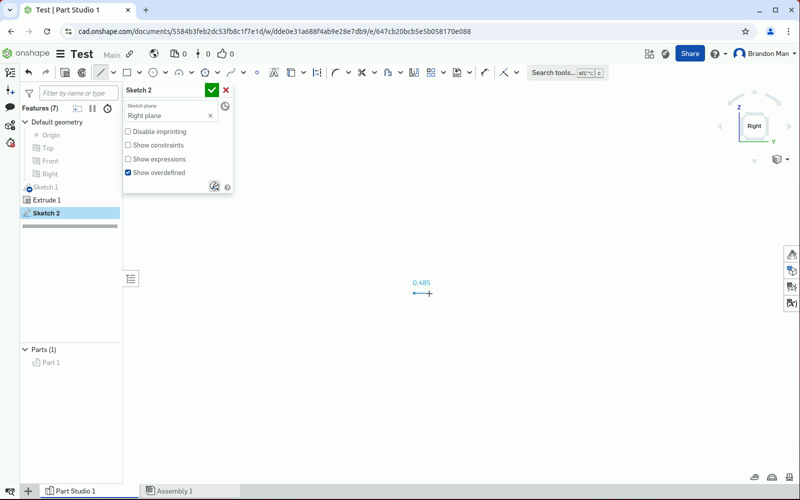
scroll(6)
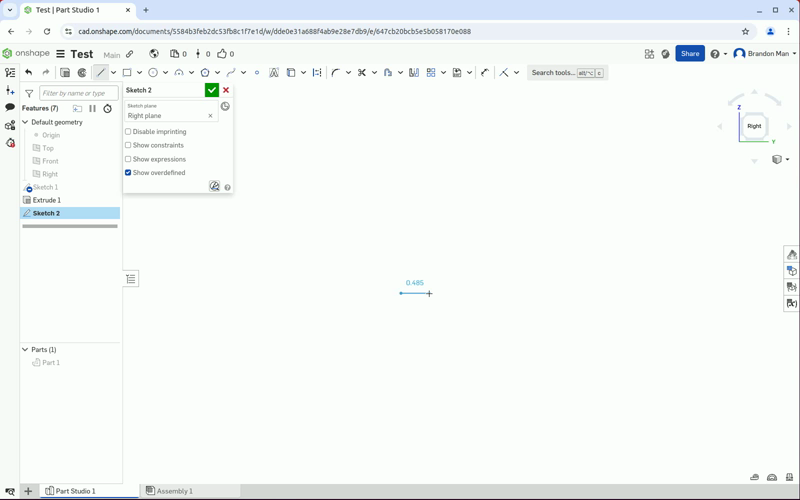
click(429, 293)
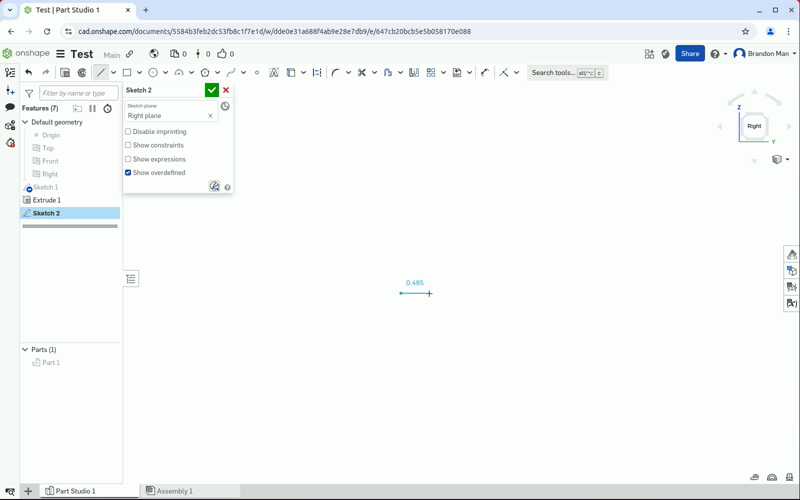
scroll(-6)
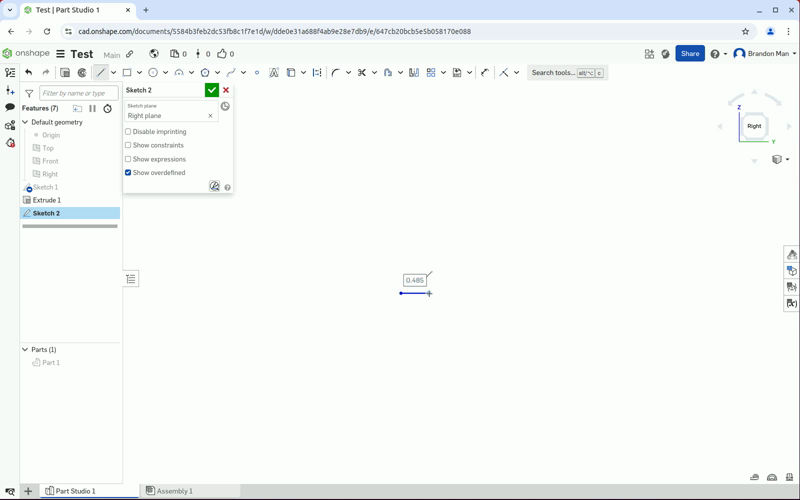
scroll(-6)
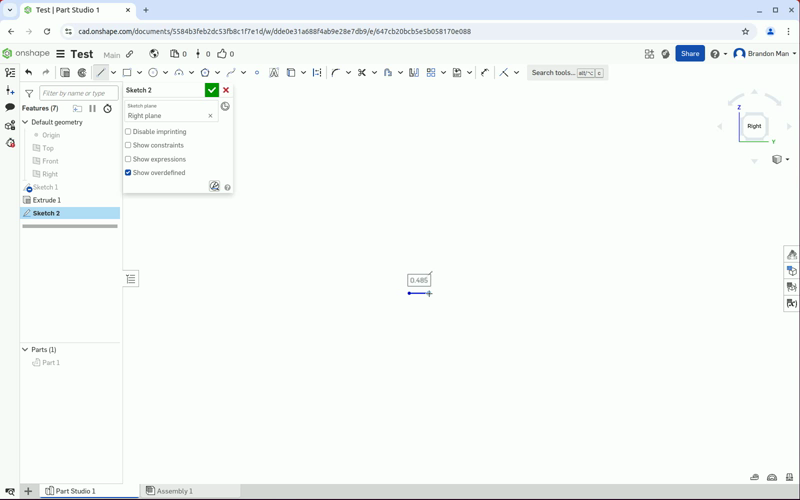
scroll(-6)
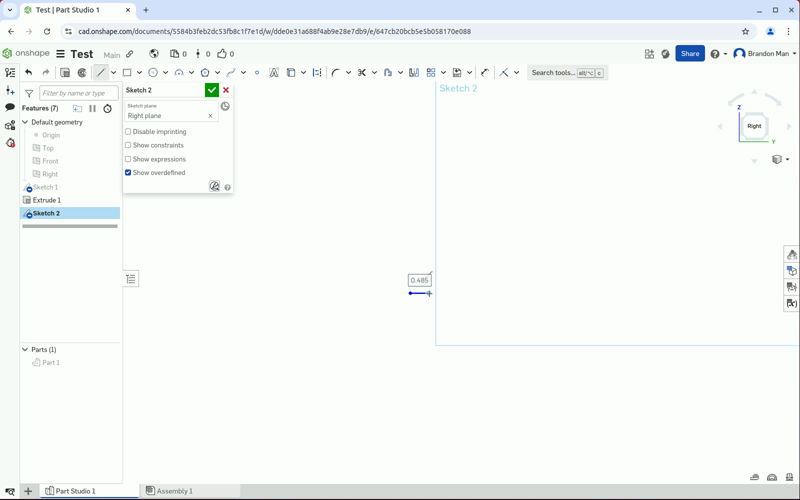
scroll(-6)
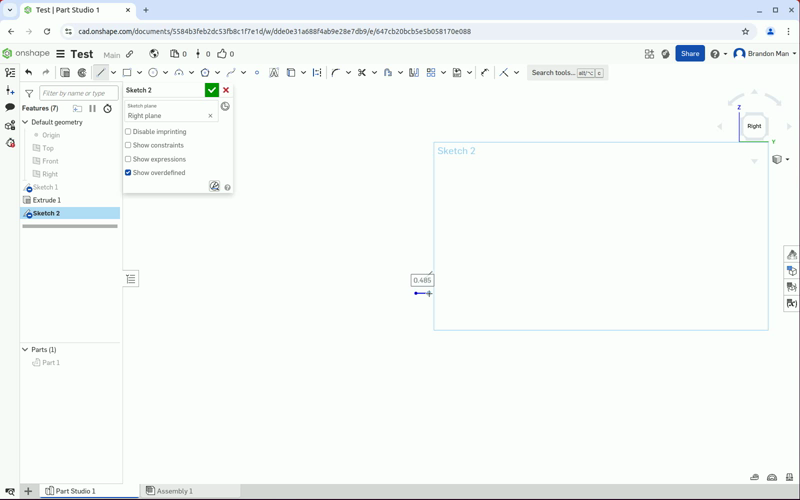
scroll(-6)
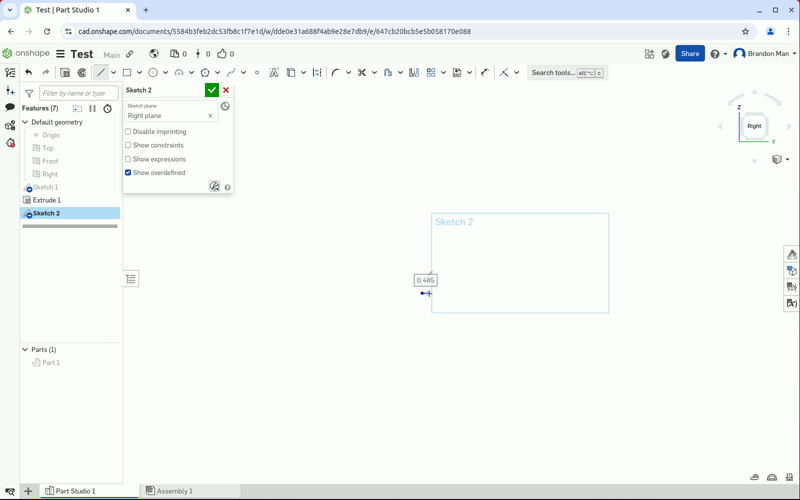
scroll(-6)
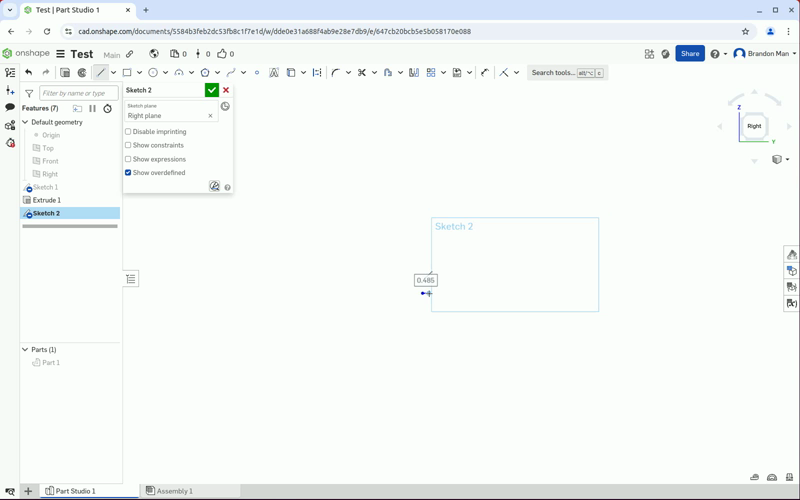
scroll(-6)
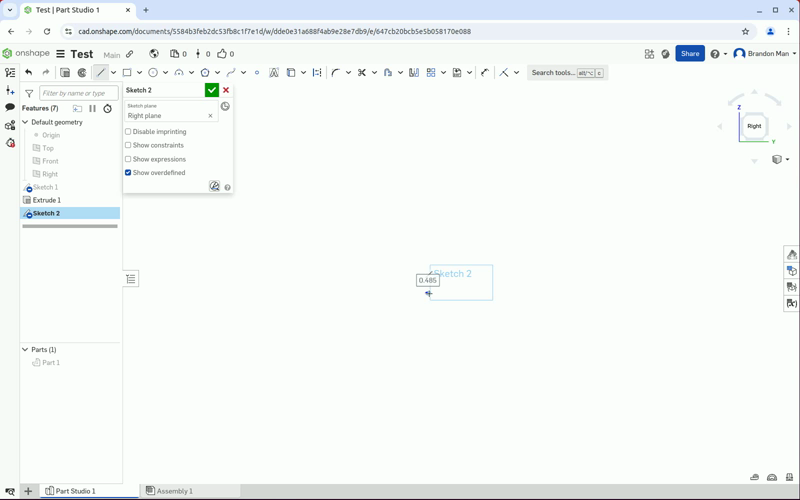
key_up(shift)
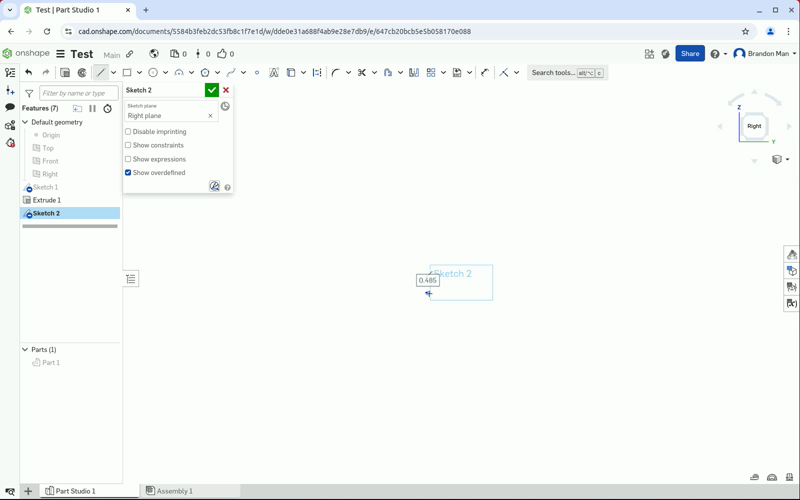
key_down(shift)
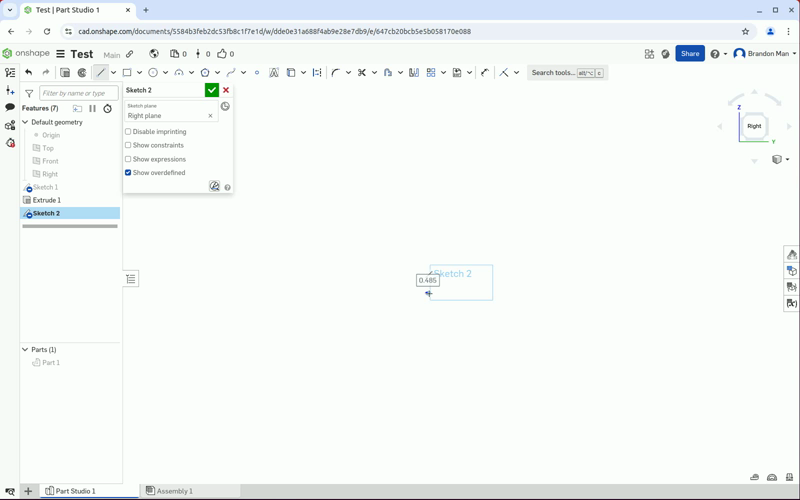
mouse_move(429, 183)
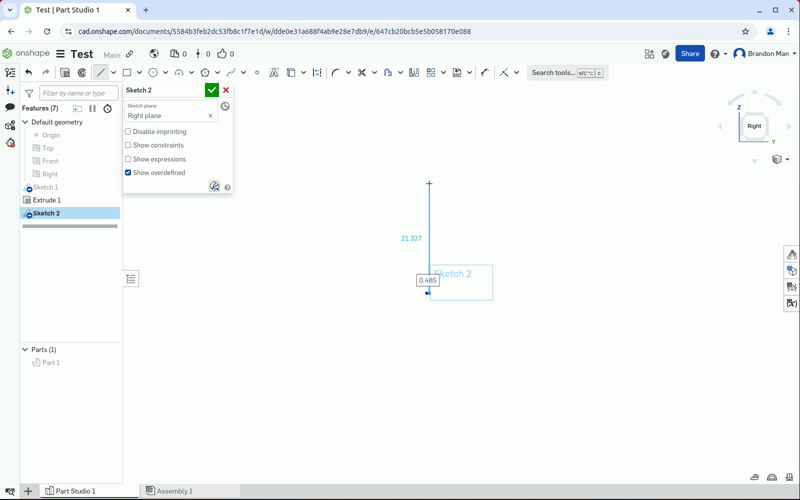
click(429, 183)
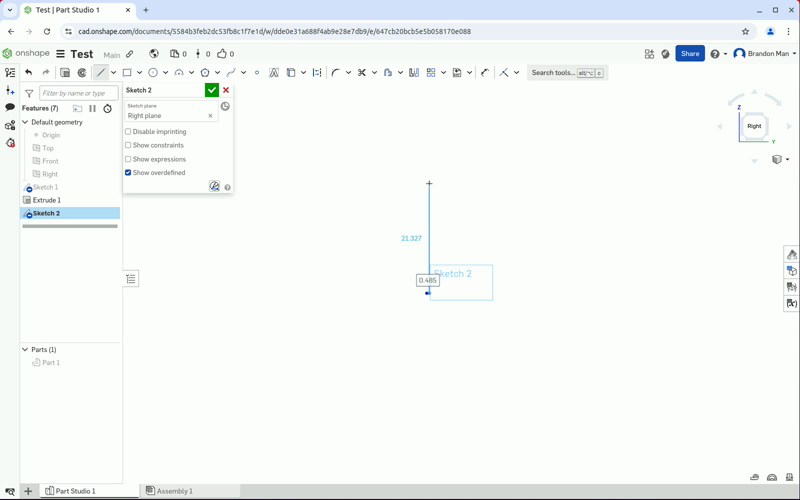
key_up(shift)
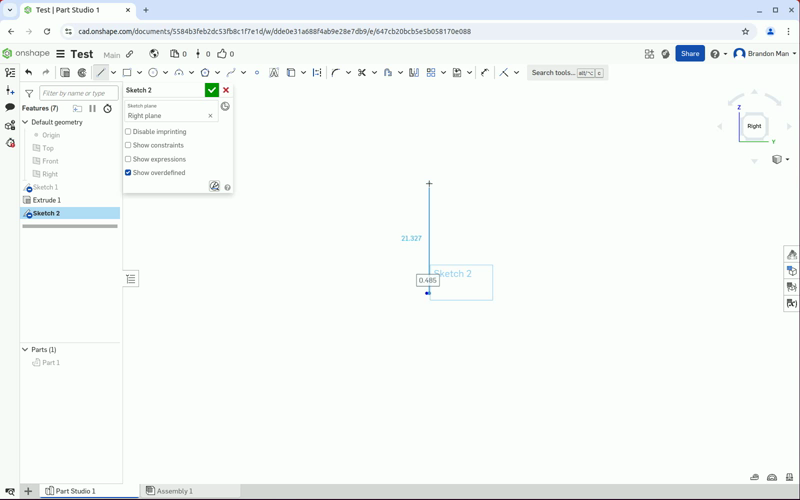
key_down(shift)
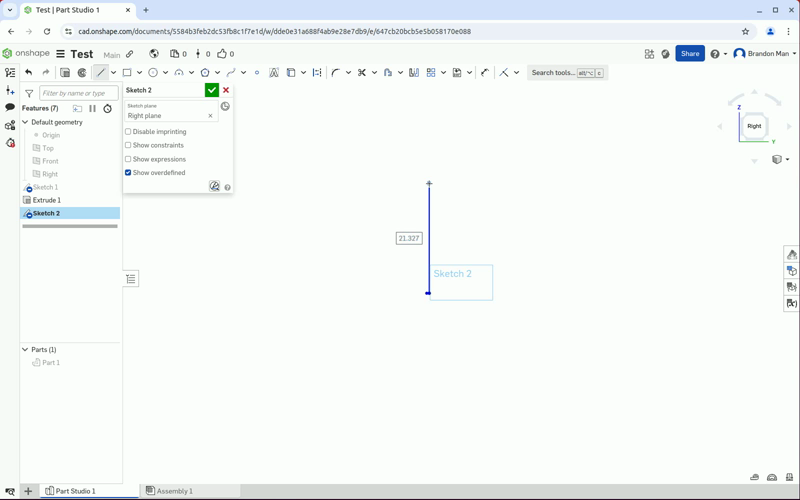
mouse_move(459, 183)
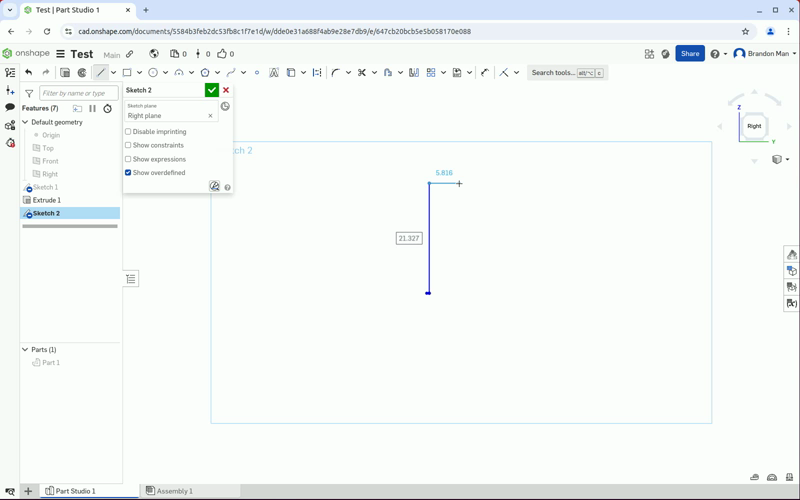
mouse_move(426, 183)
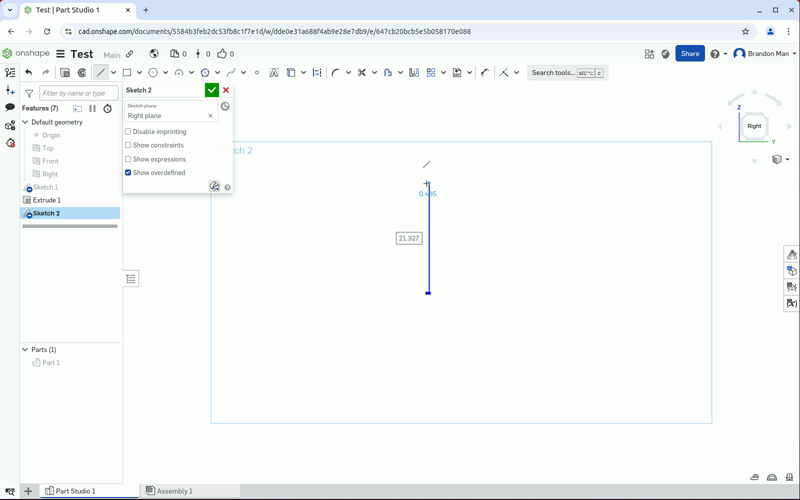
scroll(6)
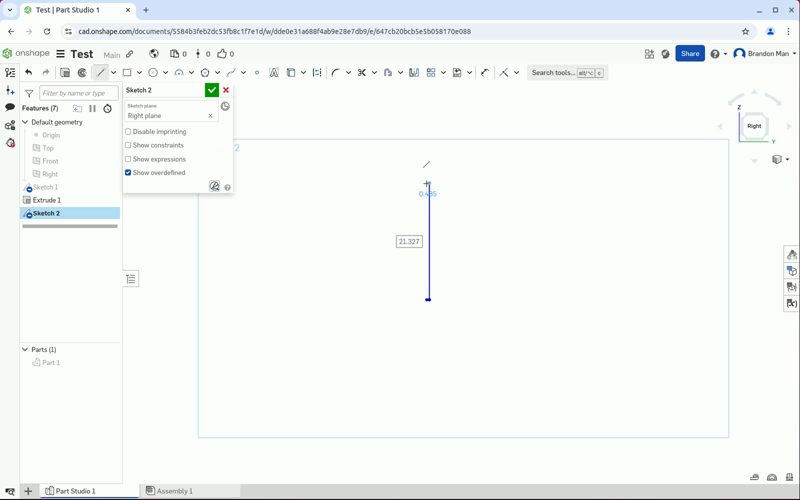
scroll(6)
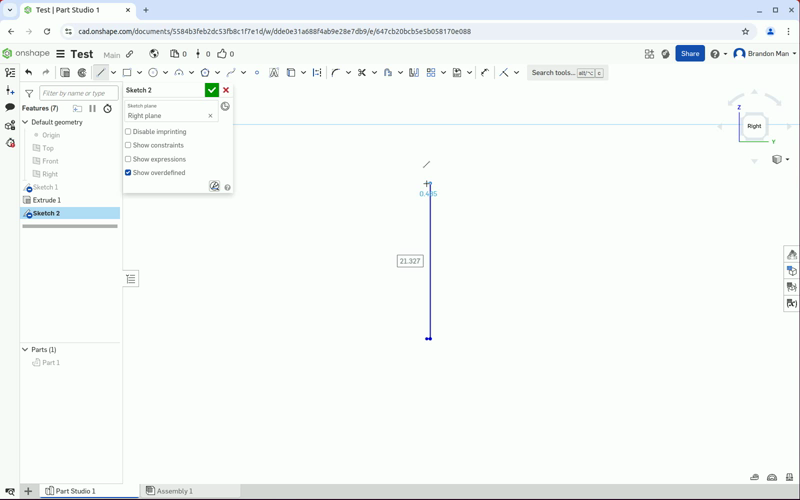
scroll(6)
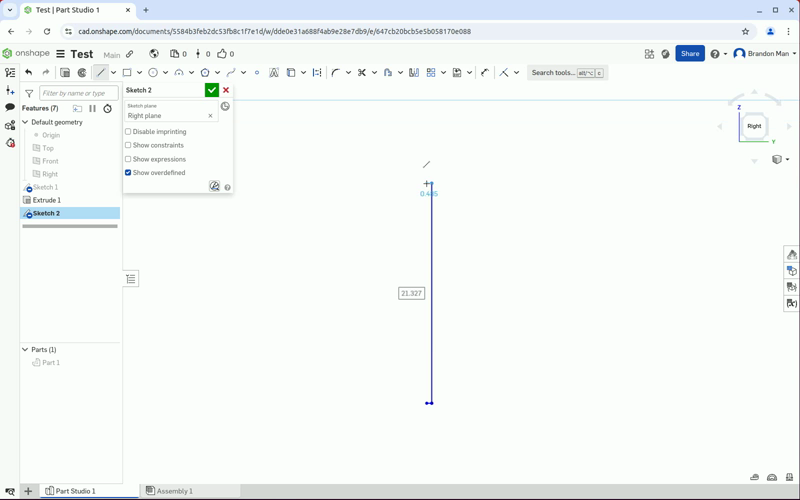
scroll(6)
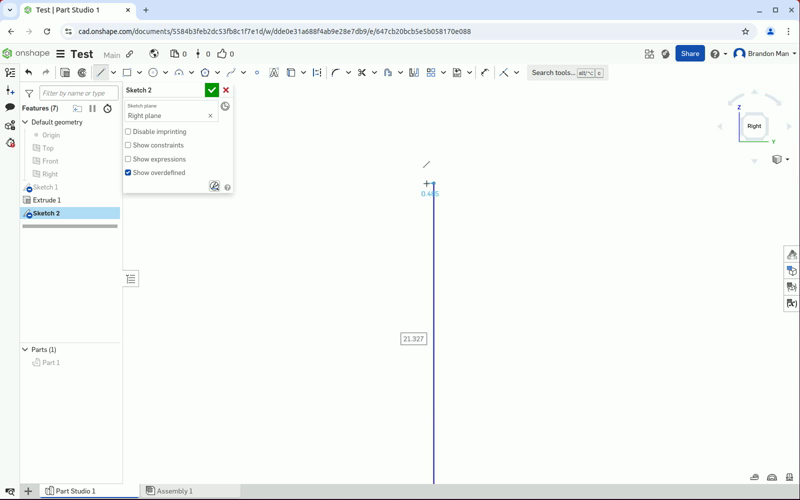
scroll(6)
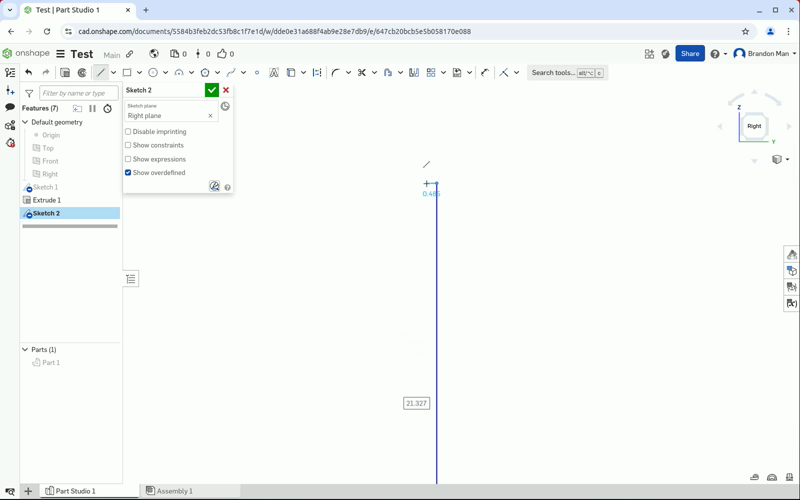
scroll(6)
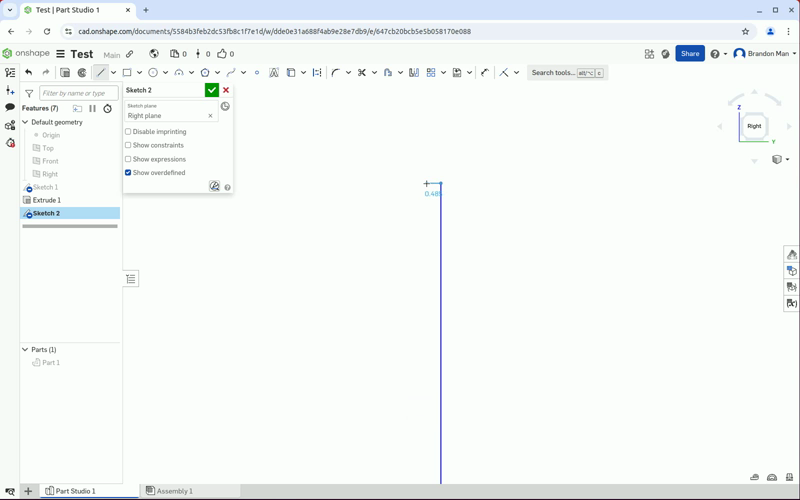
scroll(6)
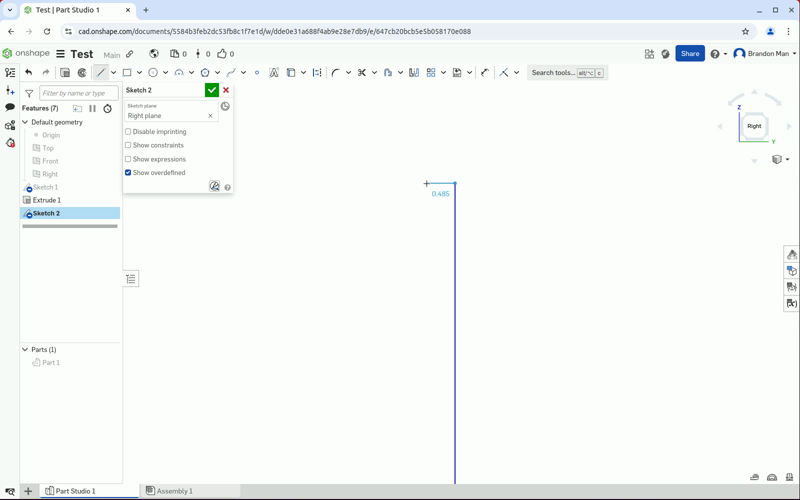
click(426, 183)
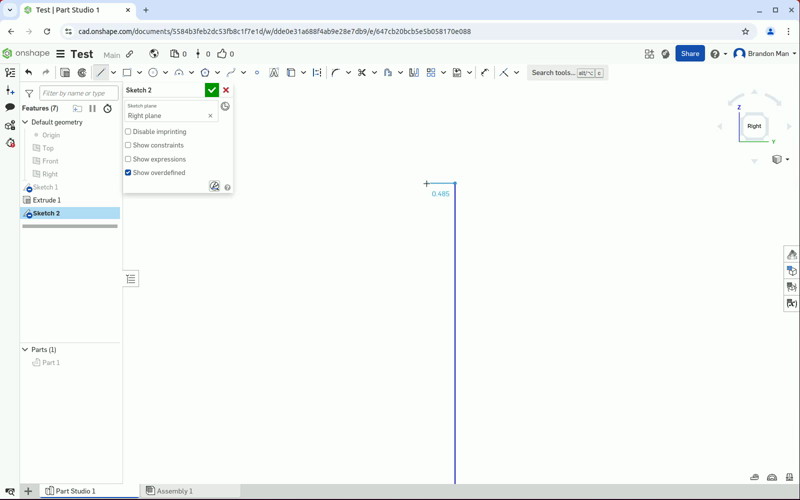
scroll(-6)
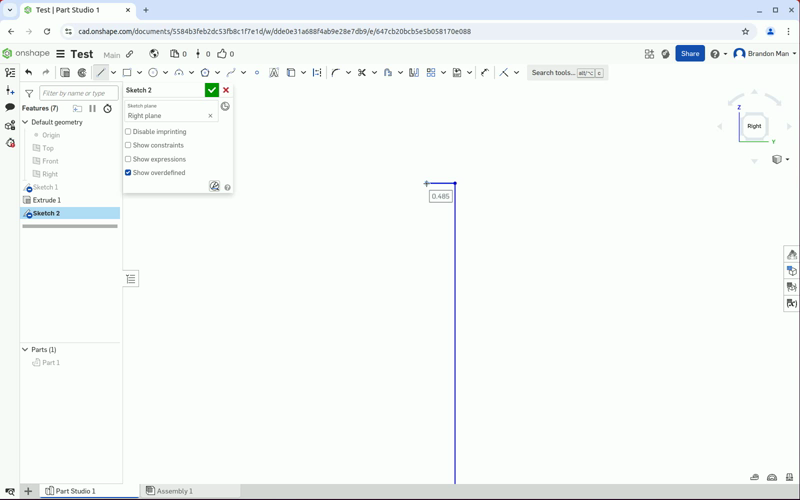
scroll(-6)
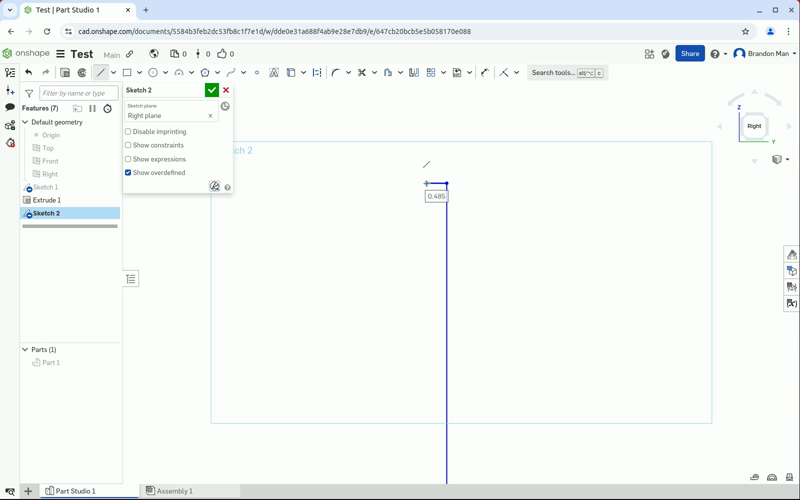
scroll(-6)
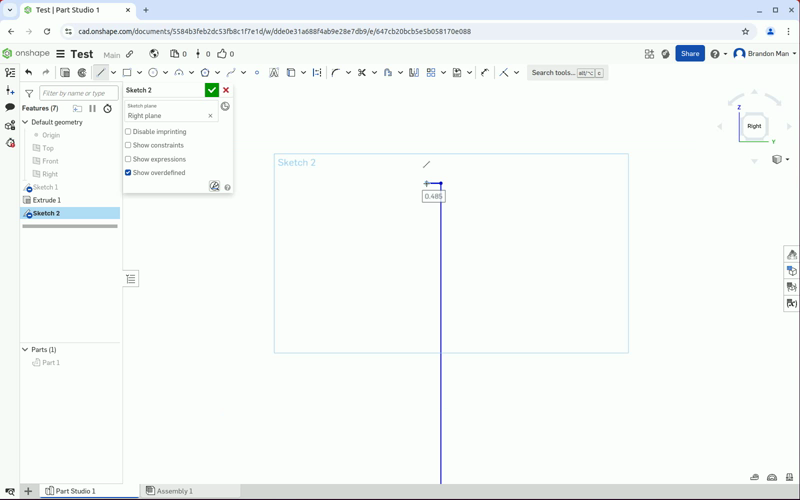
scroll(-6)
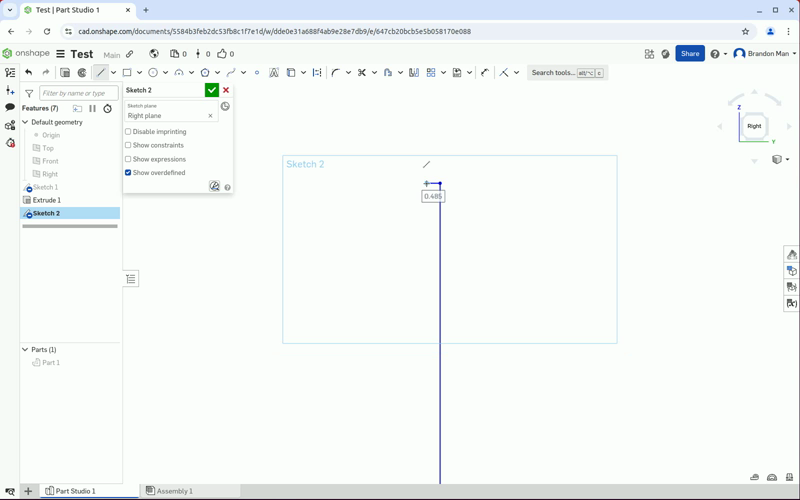
scroll(-6)
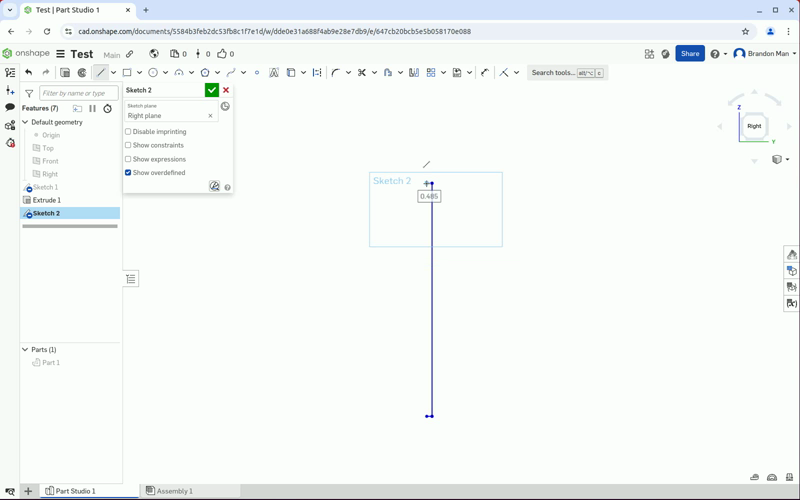
scroll(-6)
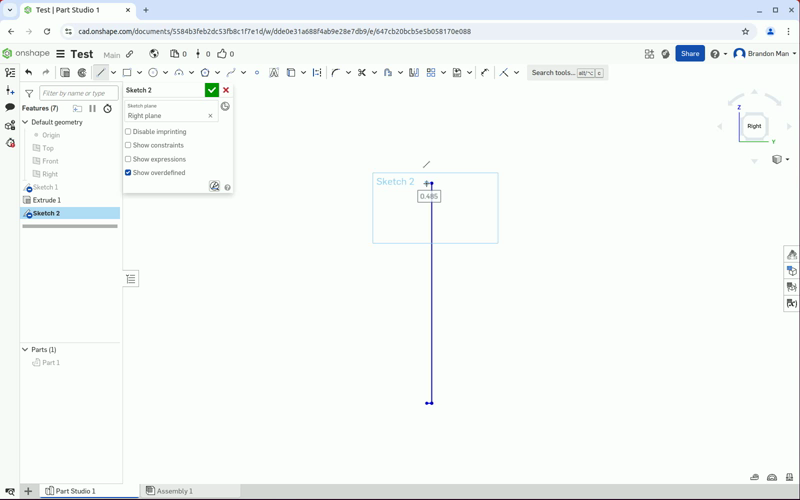
scroll(-6)
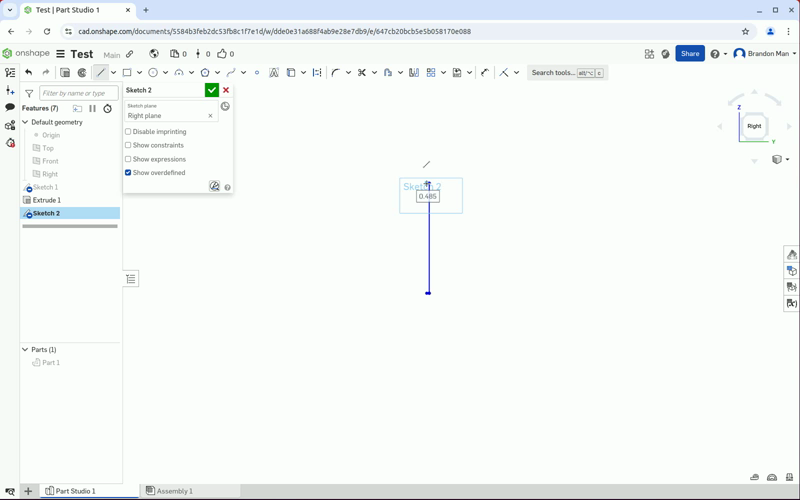
key_up(shift)
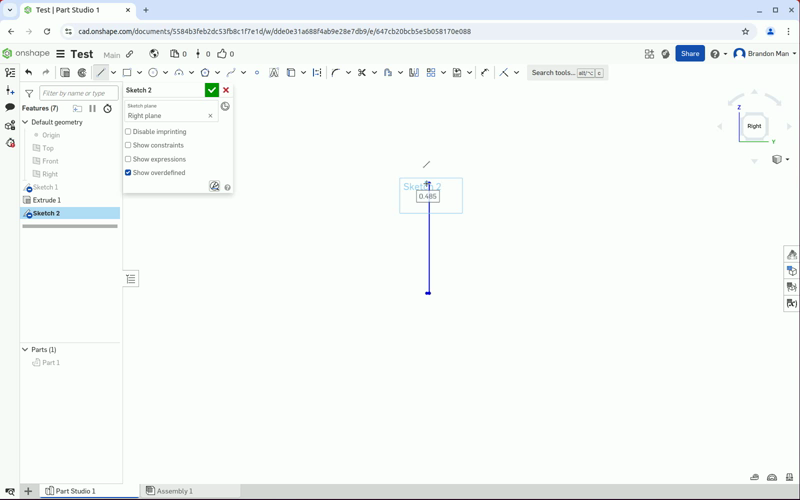
key_down(shift)
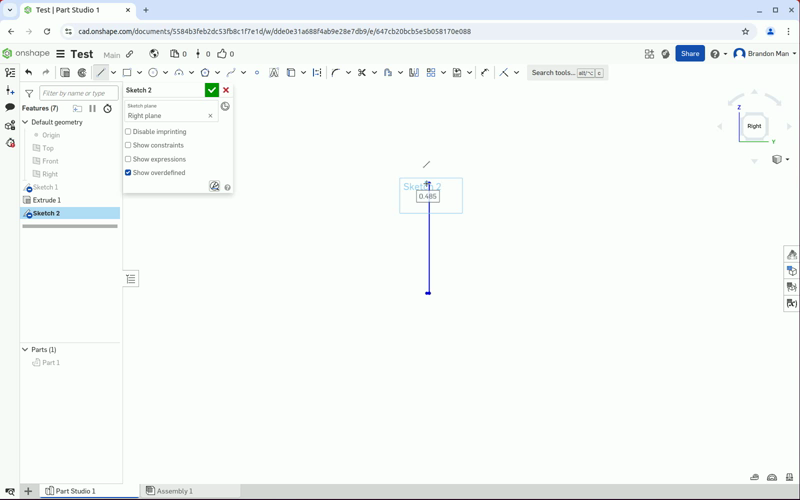
mouse_move(426, 293)
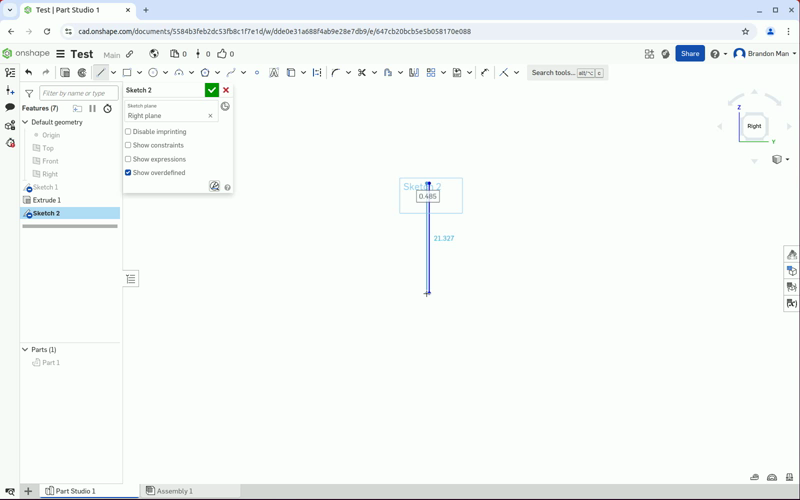
scroll(6)
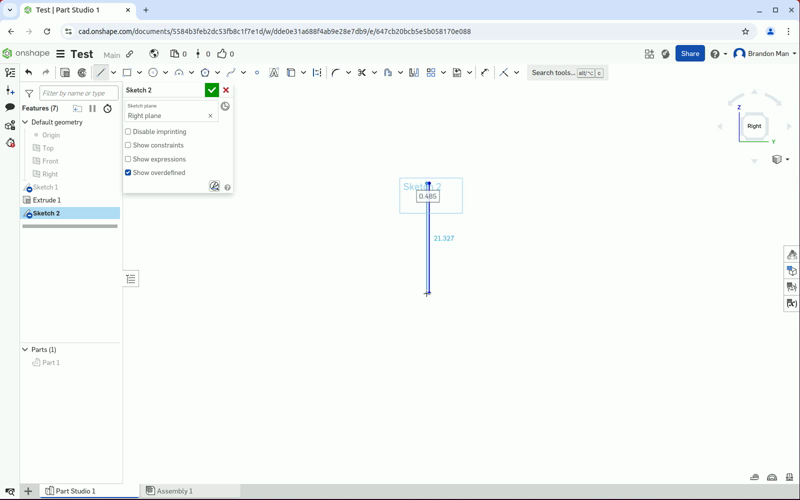
scroll(6)
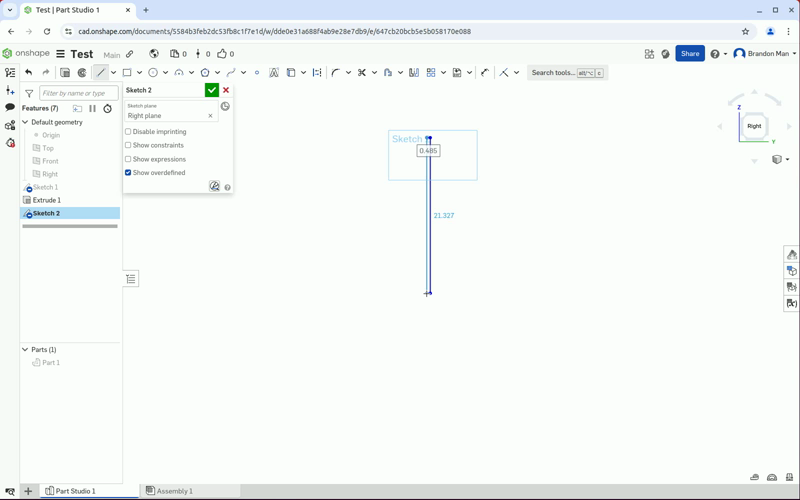
scroll(6)
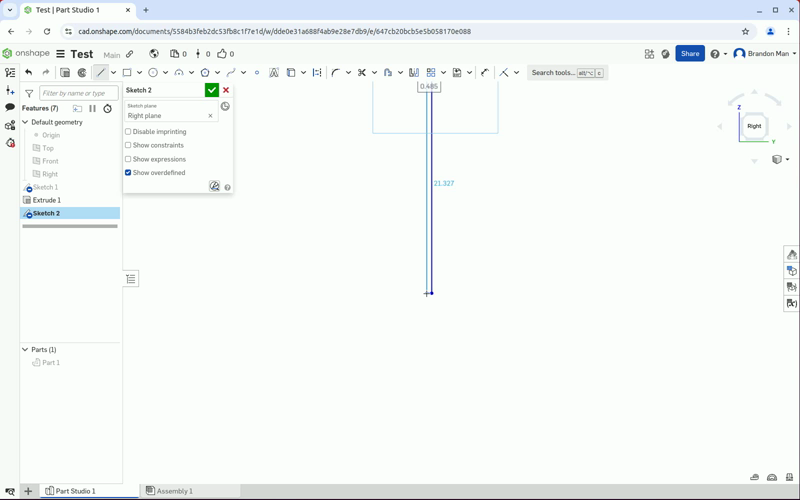
scroll(6)
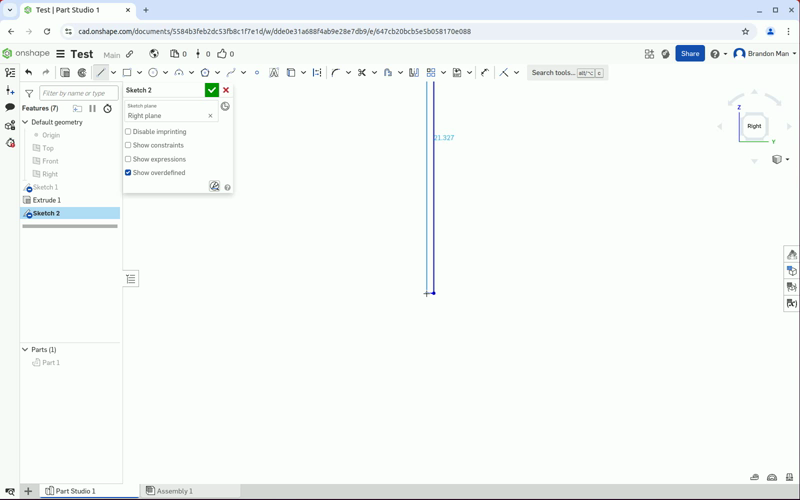
scroll(6)
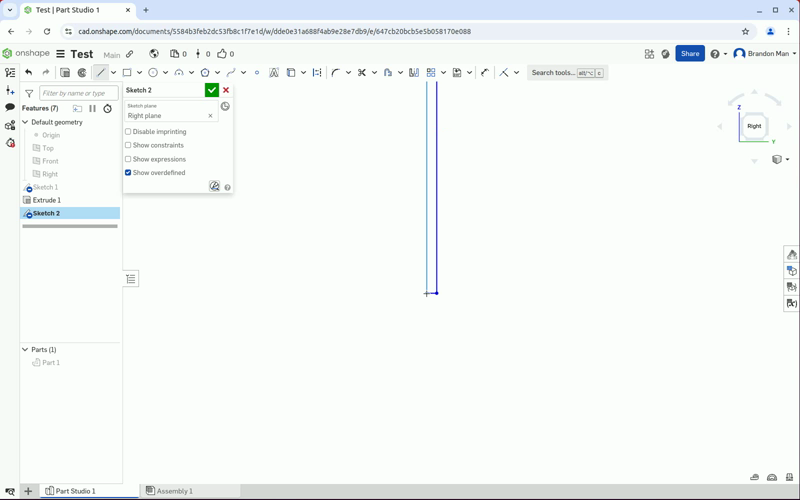
scroll(6)
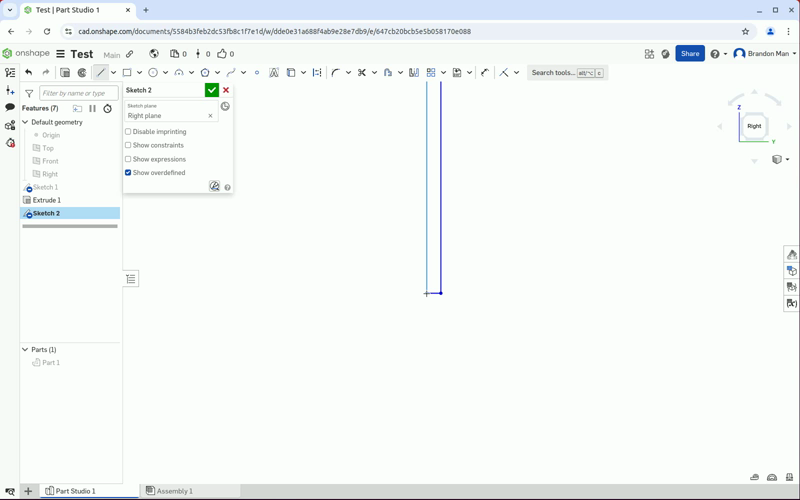
scroll(6)
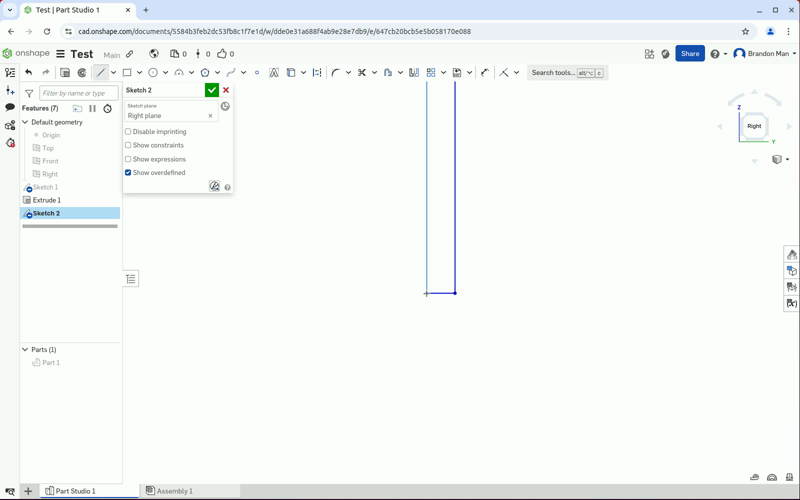
key_up(shift)
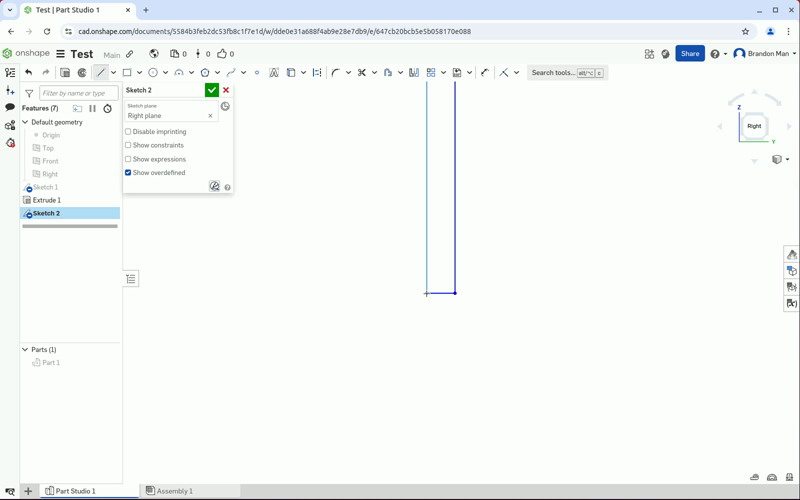
click(426, 293)
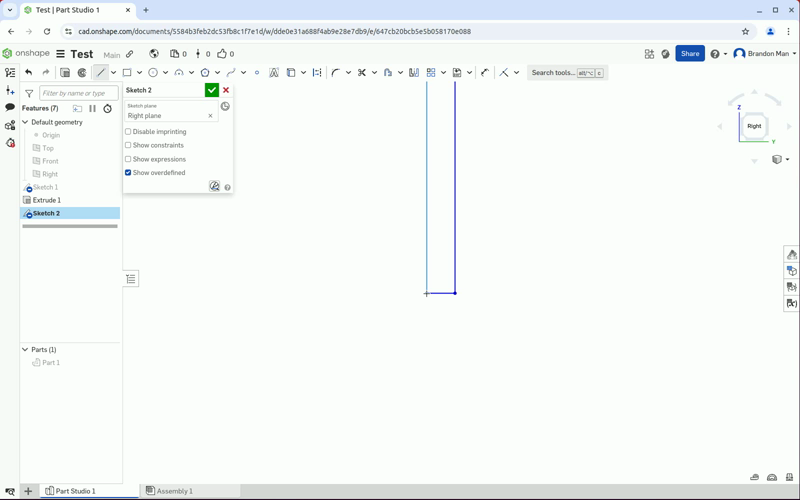
scroll(-6)
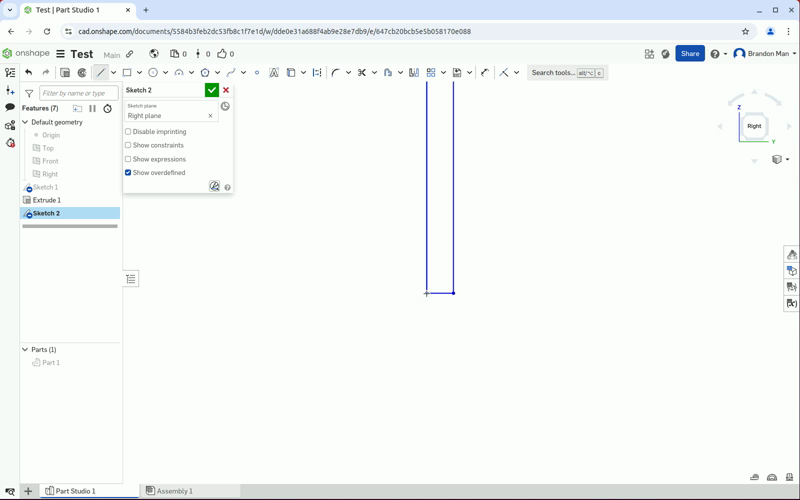
scroll(-6)
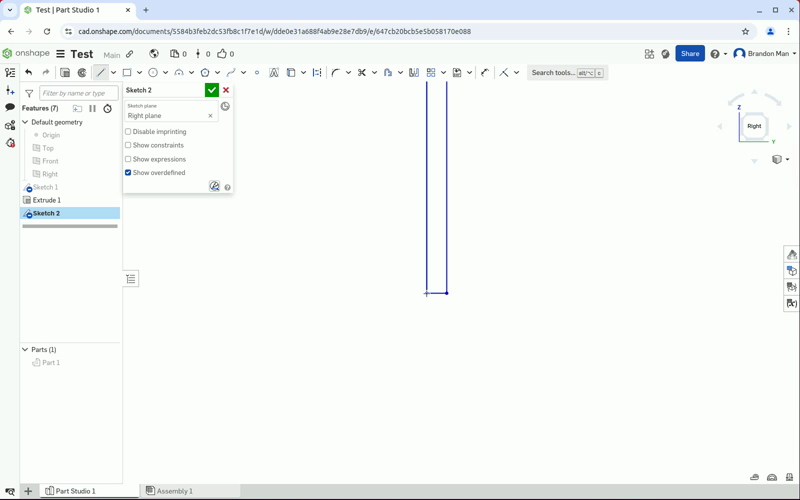
scroll(-6)
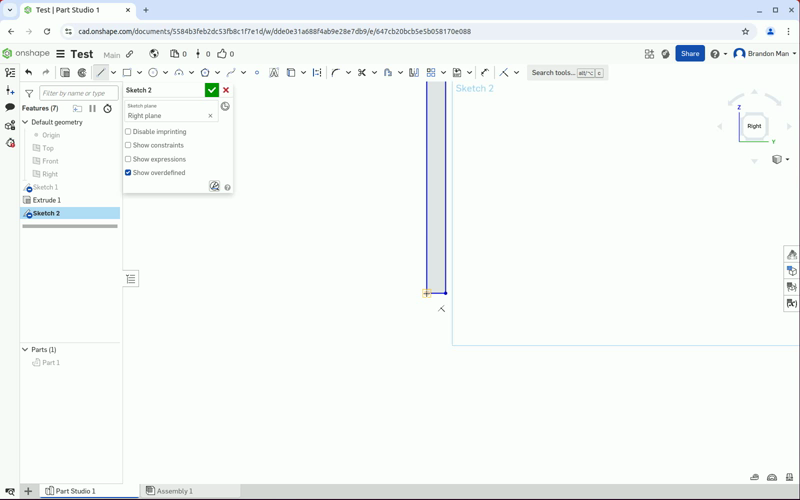
scroll(-6)
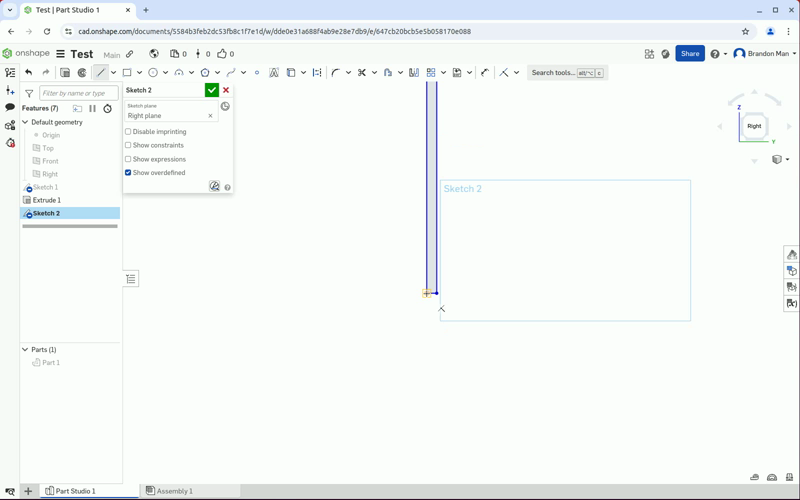
scroll(-6)
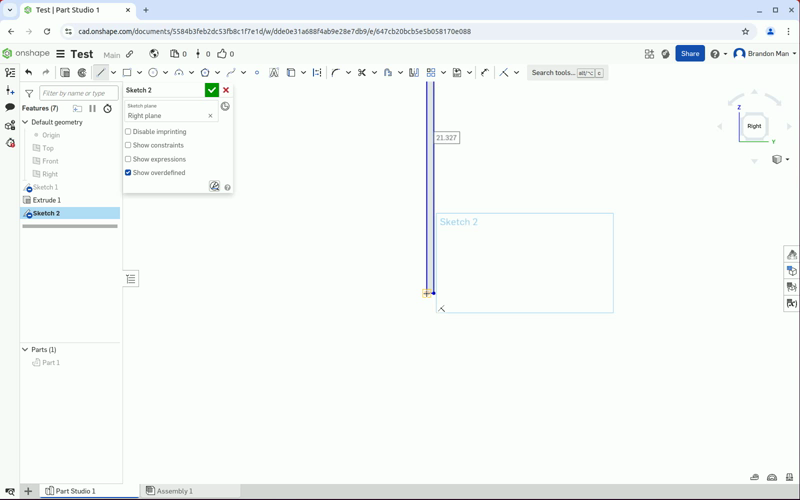
scroll(-6)
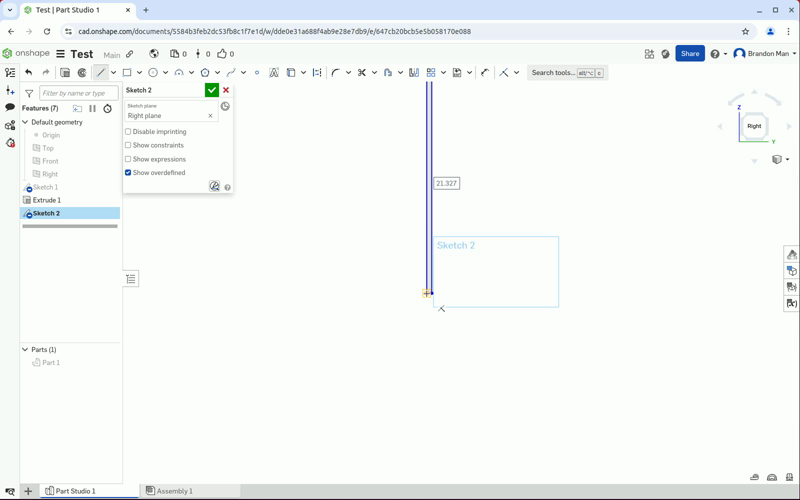
scroll(-6)
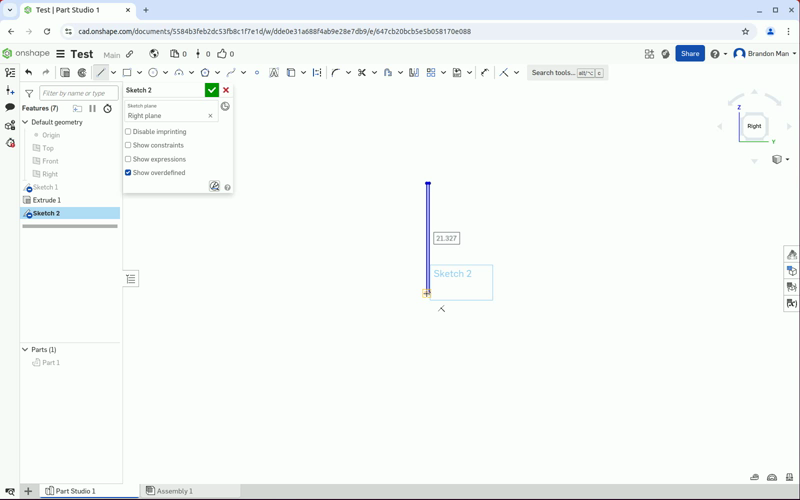
key(esc)
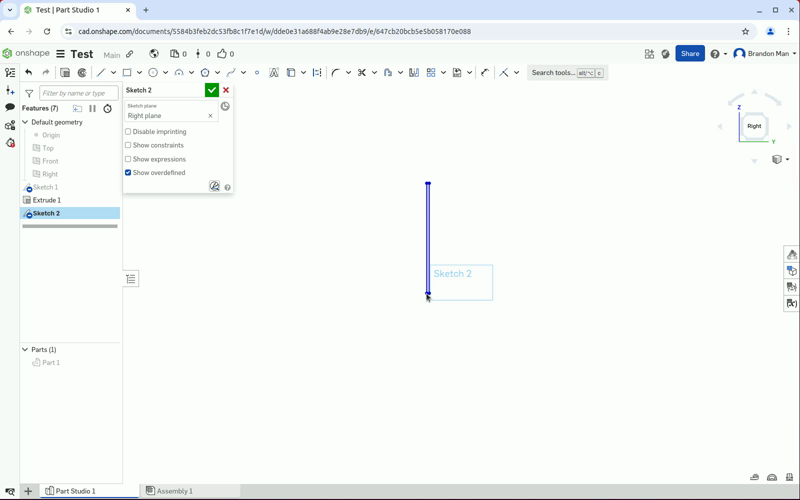
mouse_move(426, 290)
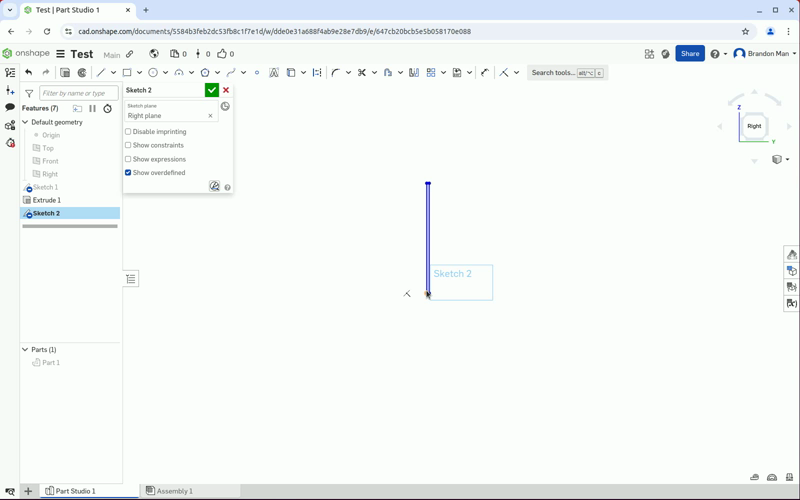
scroll(6)
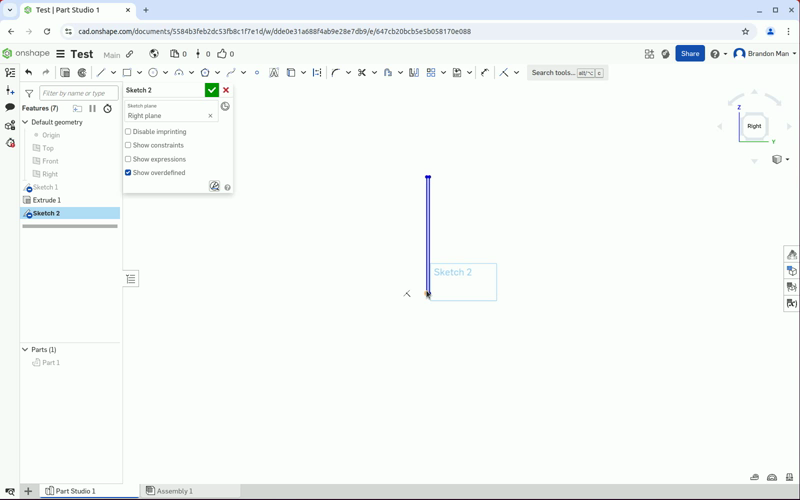
scroll(6)
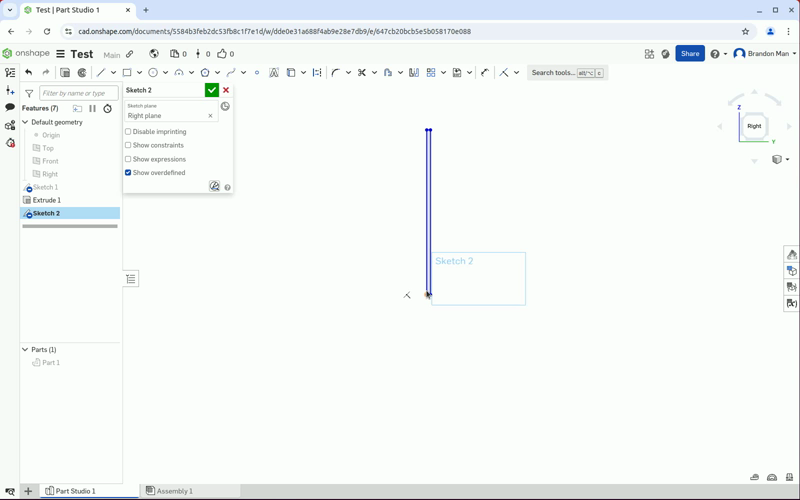
scroll(6)
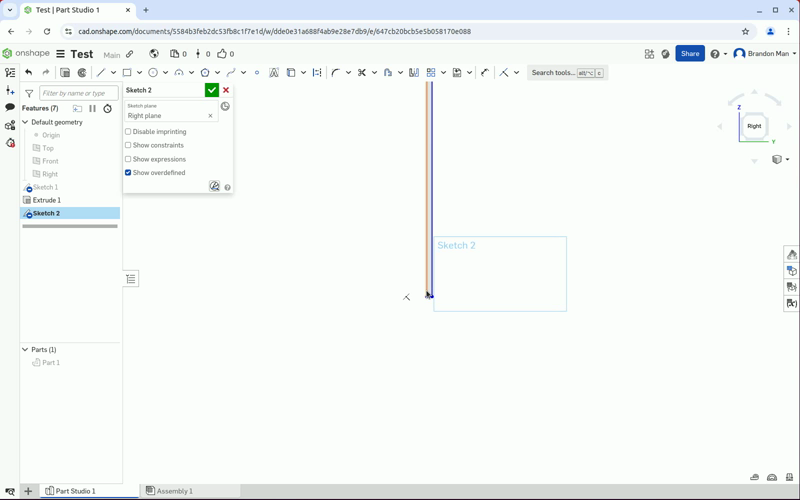
scroll(6)
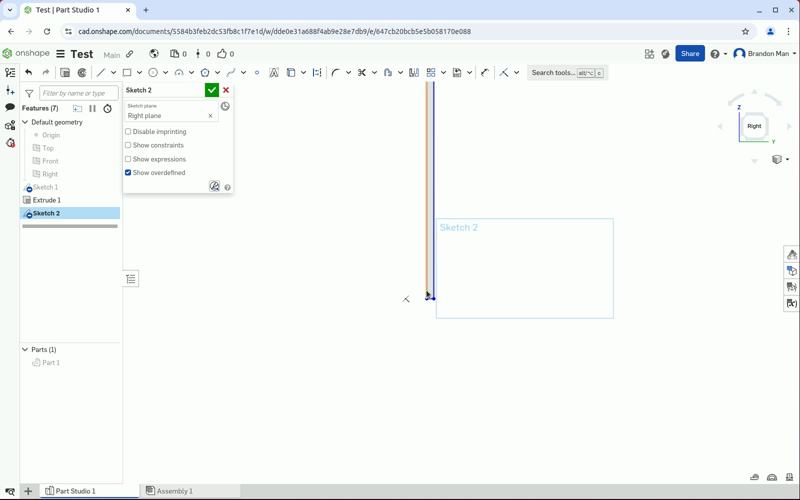
scroll(6)
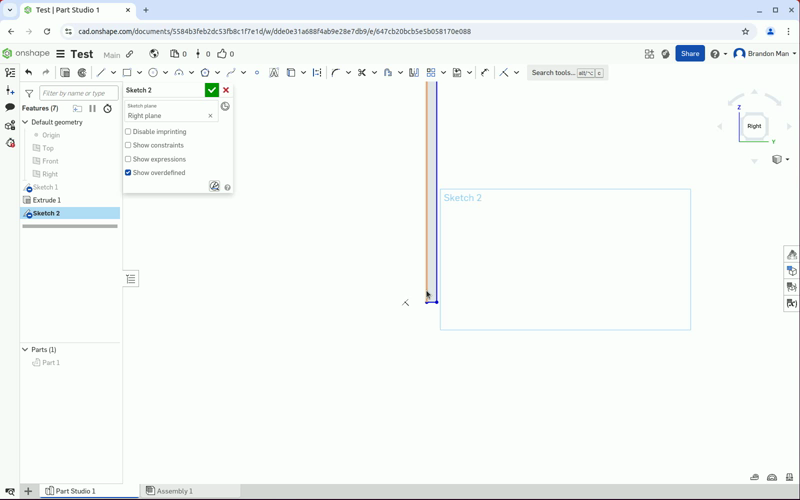
scroll(6)
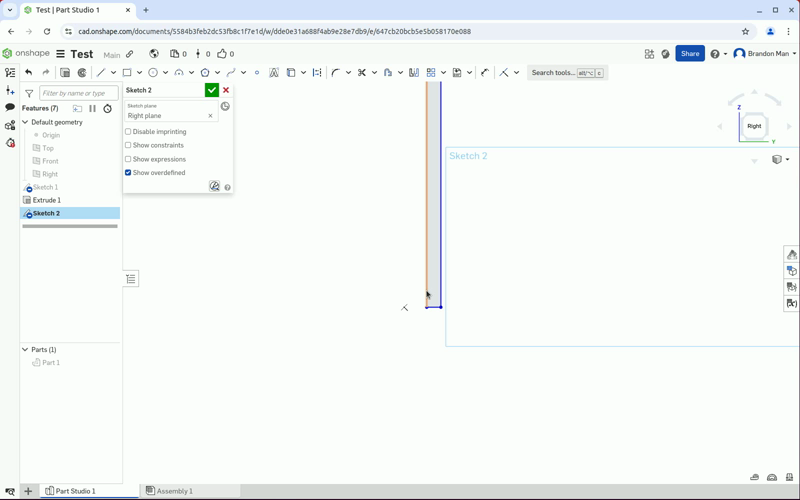
scroll(6)
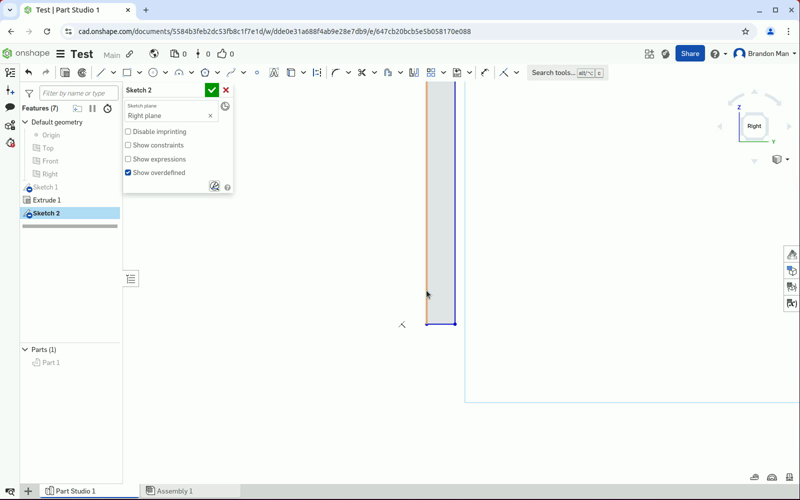
click(426, 290)
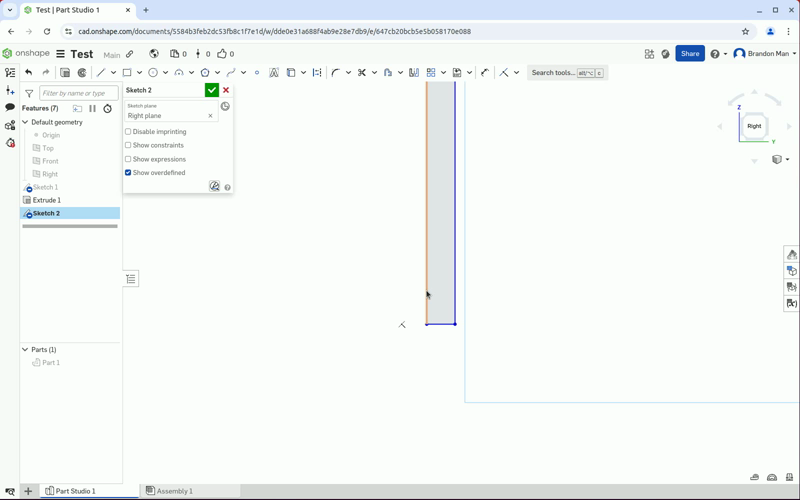
scroll(-6)
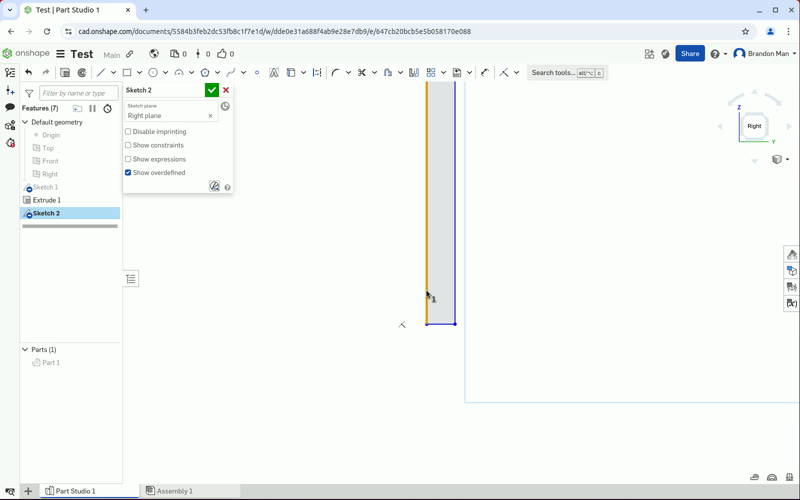
scroll(-6)
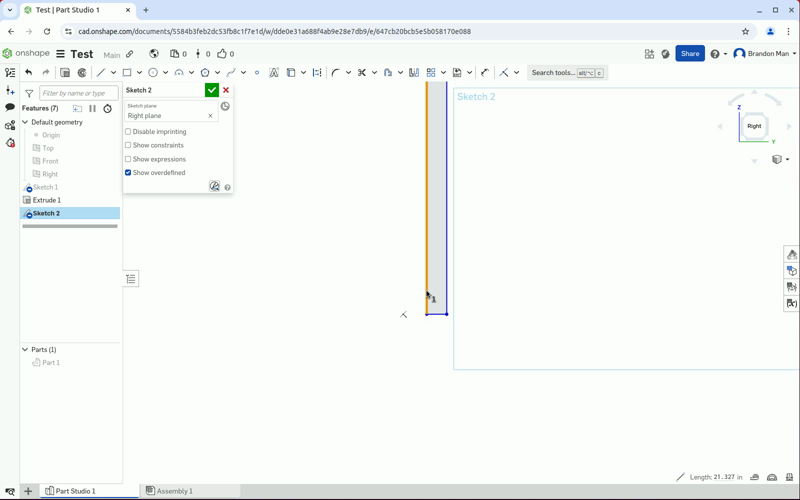
scroll(-6)
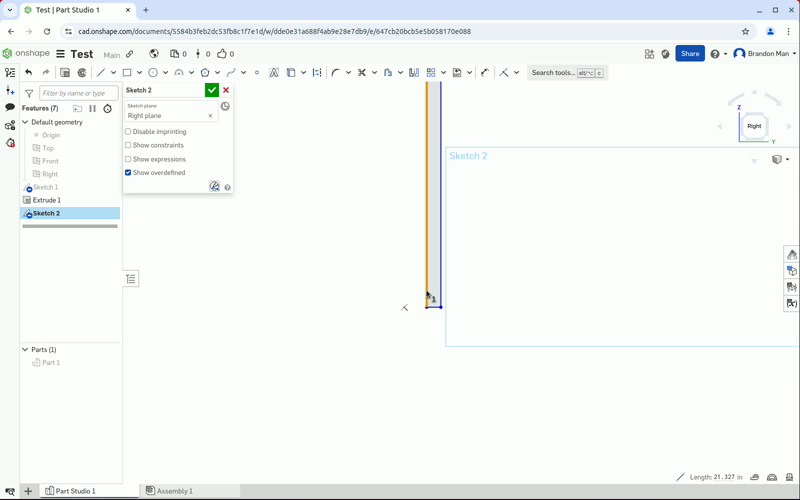
scroll(-6)
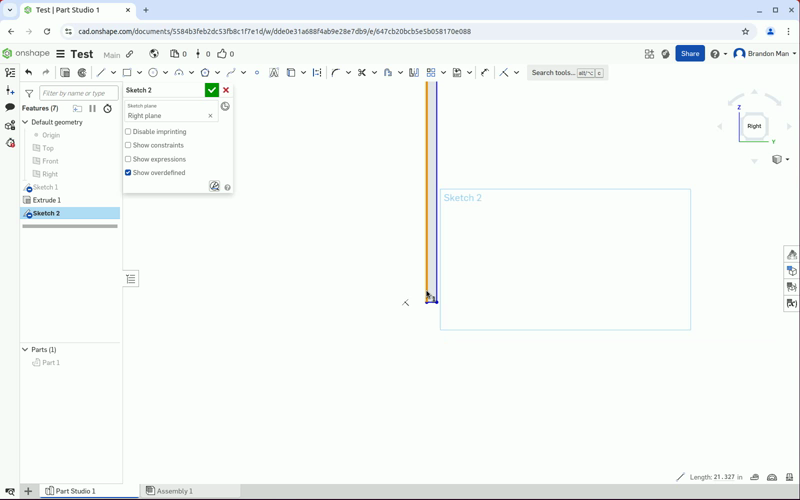
scroll(-6)
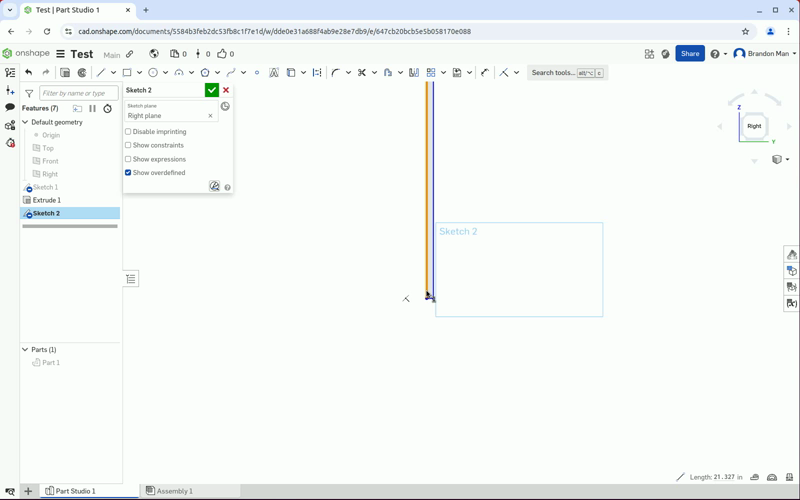
scroll(-6)
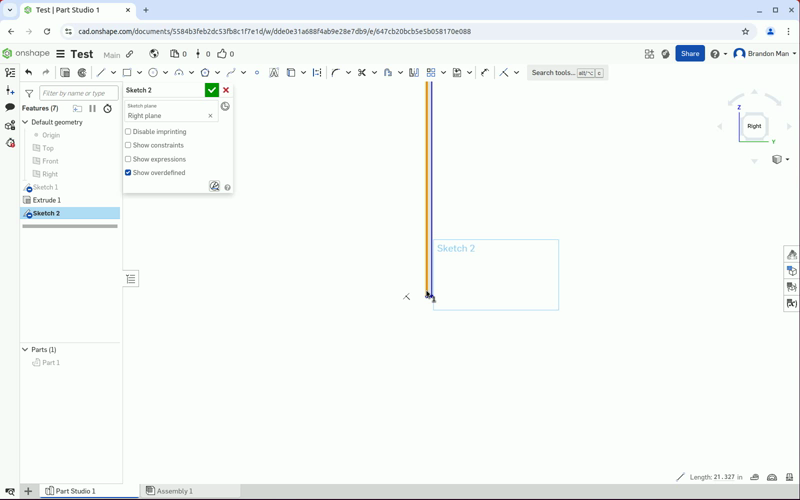
scroll(-6)
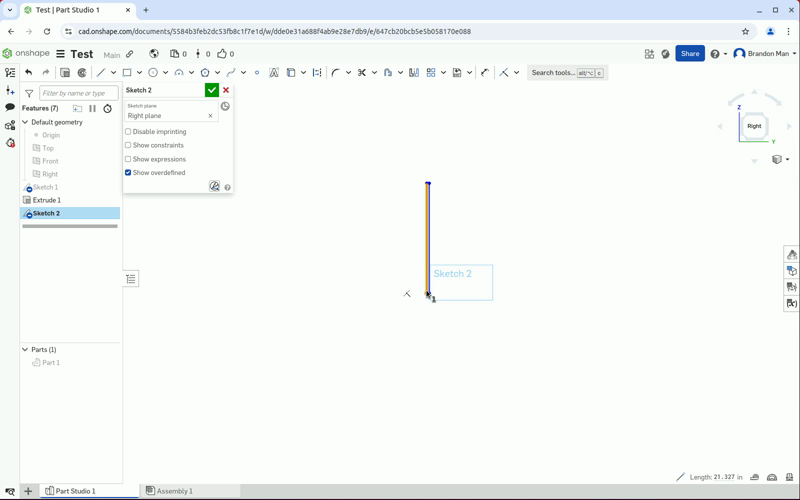
mouse_move(73, 352)
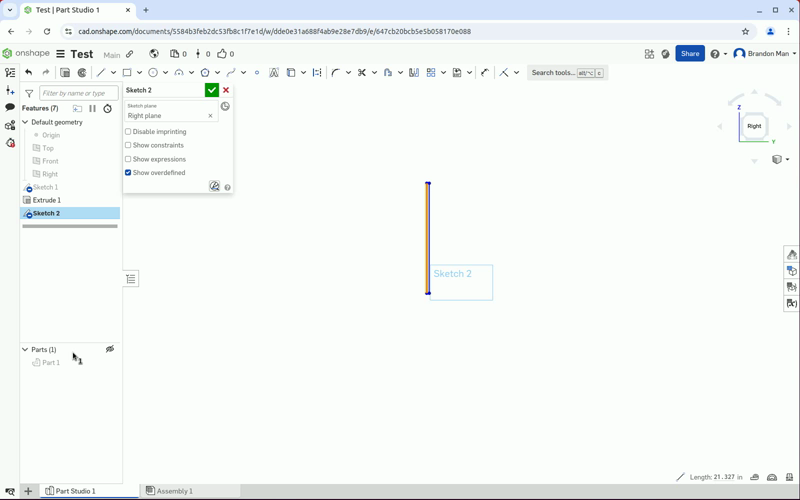
key(shift+y)
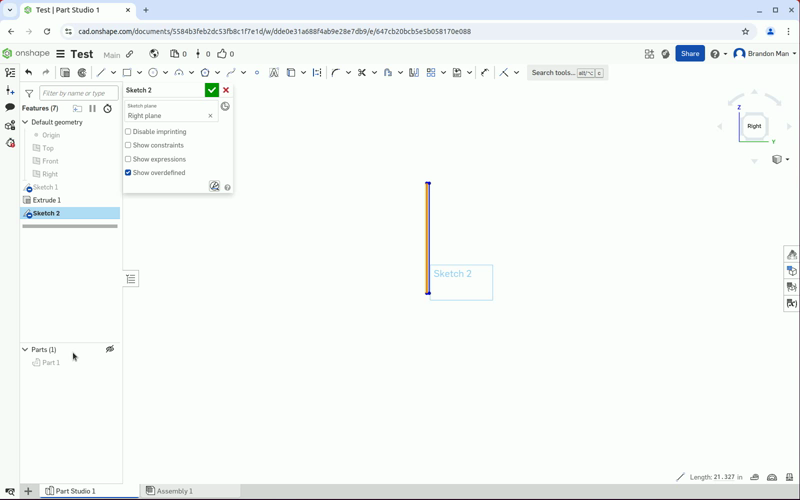
key(shift+e)
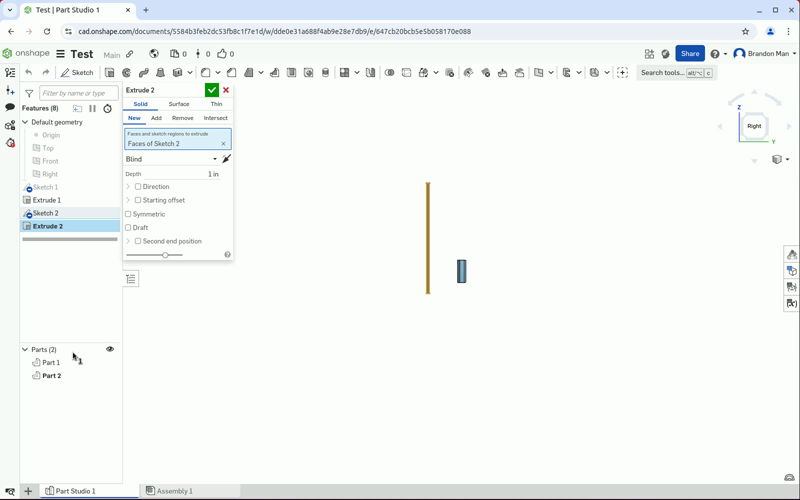
mouse_move(143, 106)
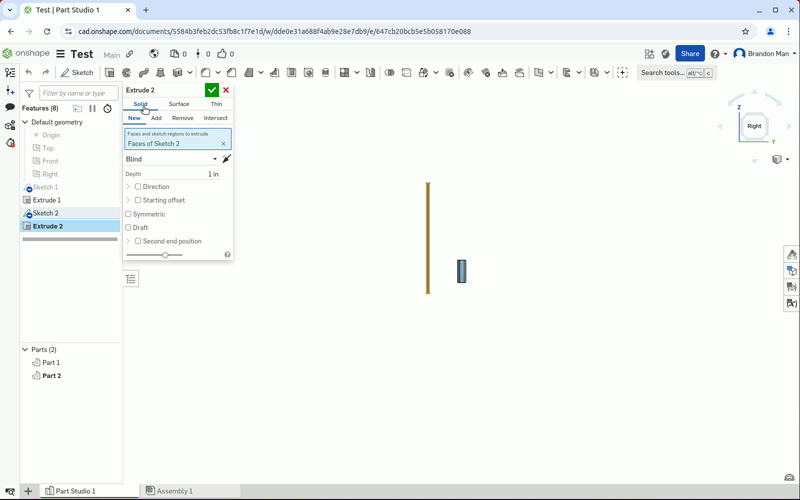
click(143, 106)
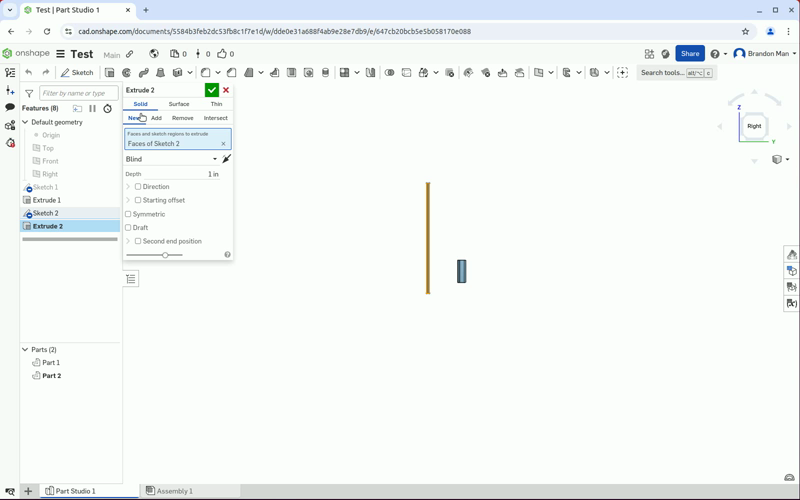
mouse_move(137, 120)
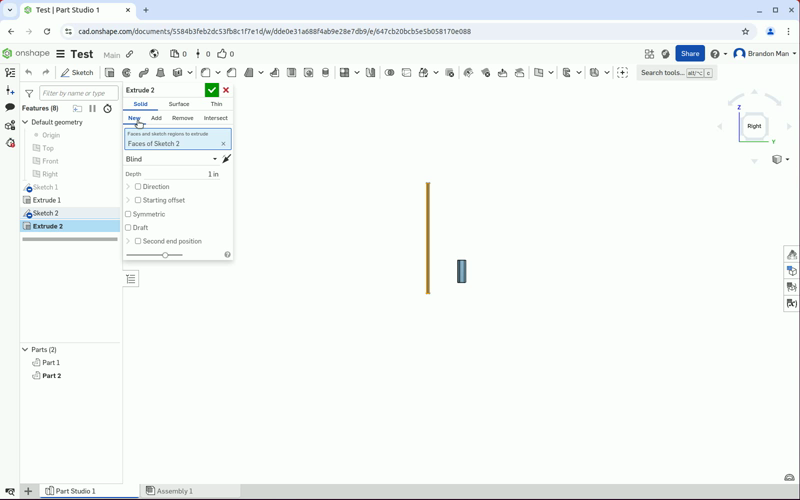
click(137, 120)
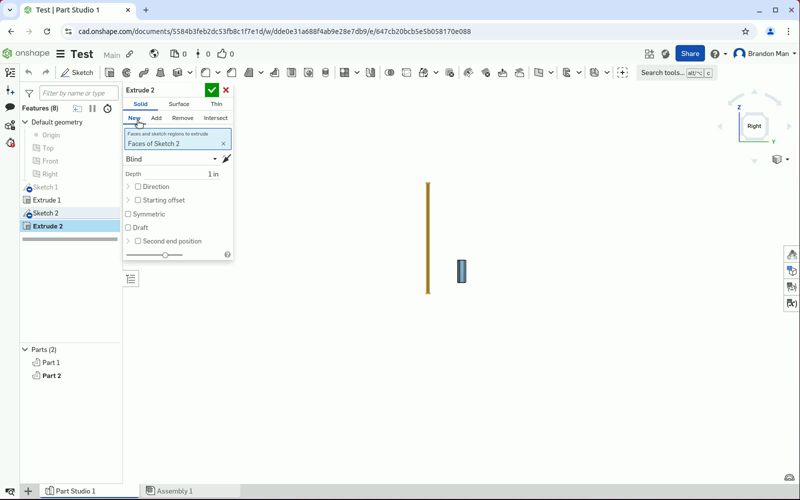
key(tab, 4)
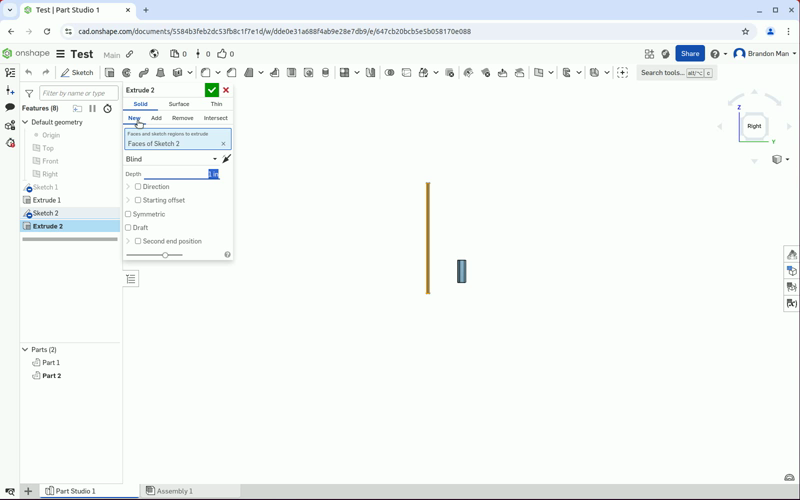
text(-0.241)
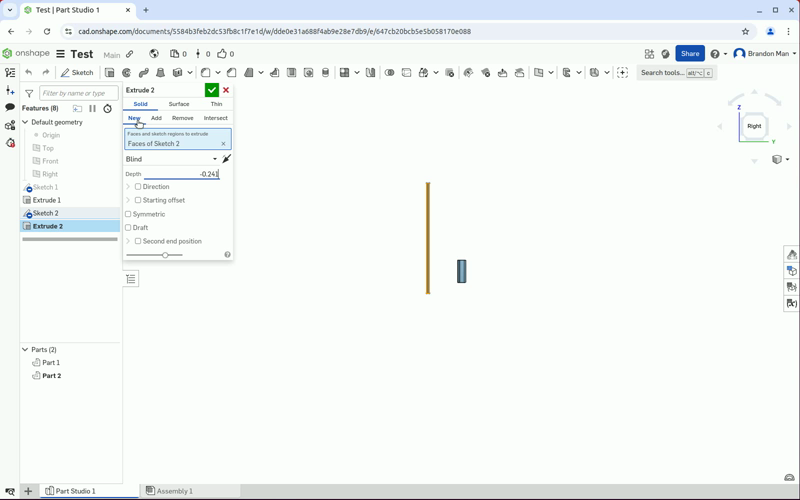
key(enter)
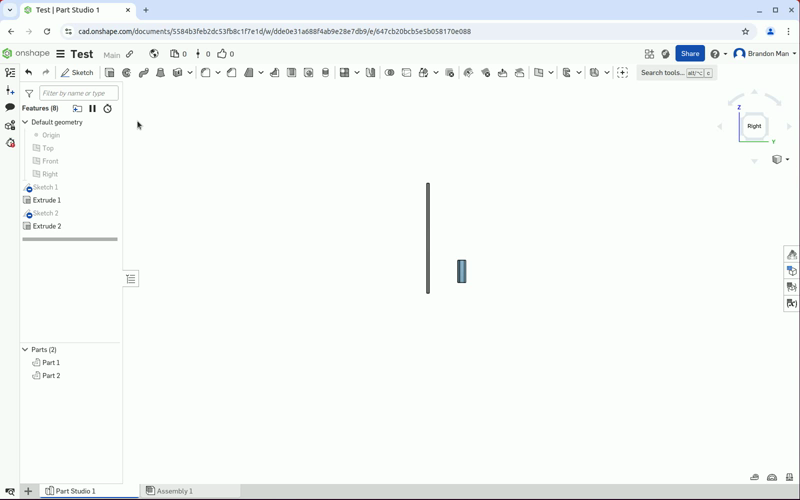
key(shift+h)
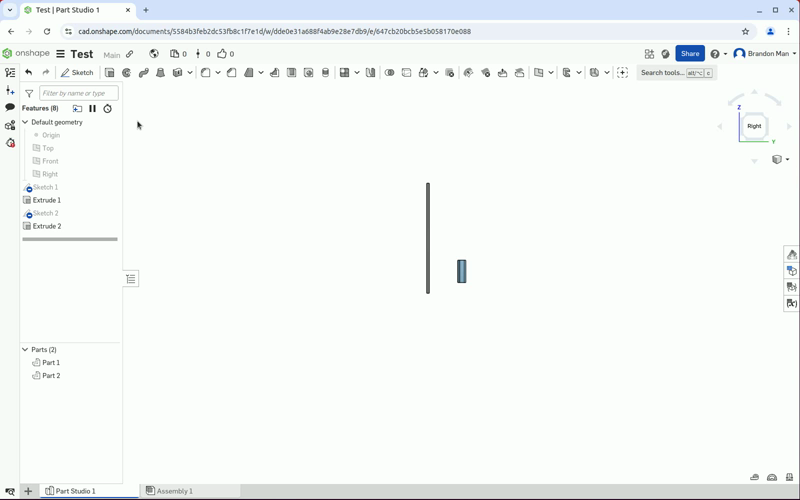
key(shift+h)
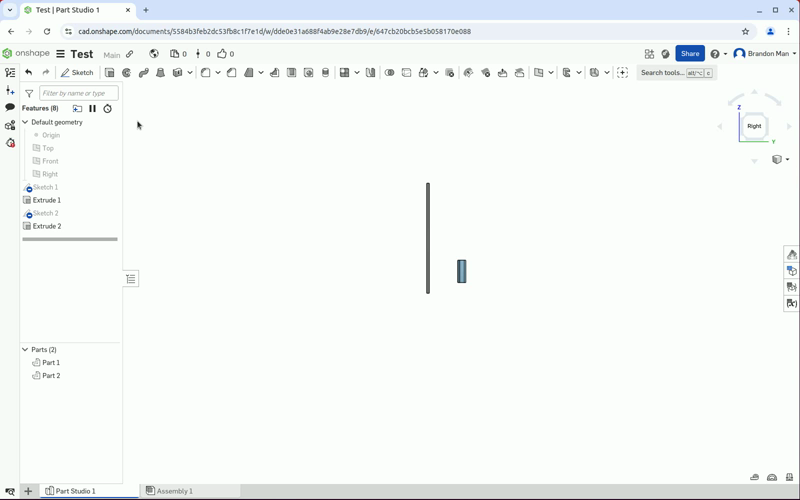
mouse_move(73, 189)
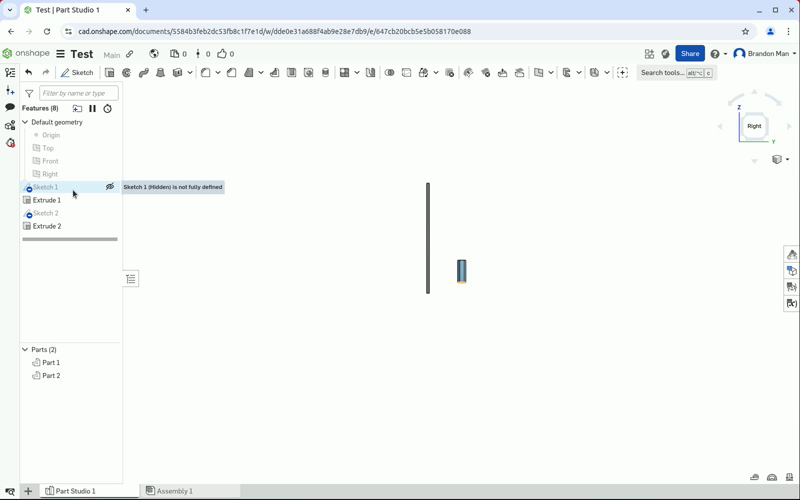
click(73, 189)
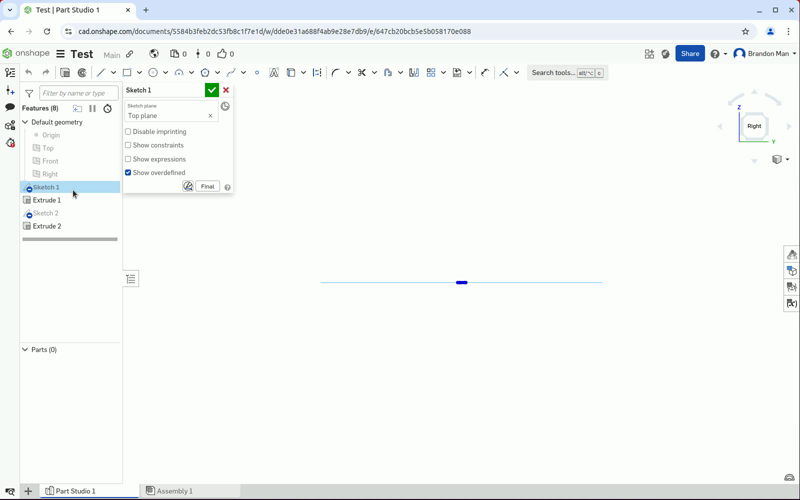
mouse_move(229, 92)
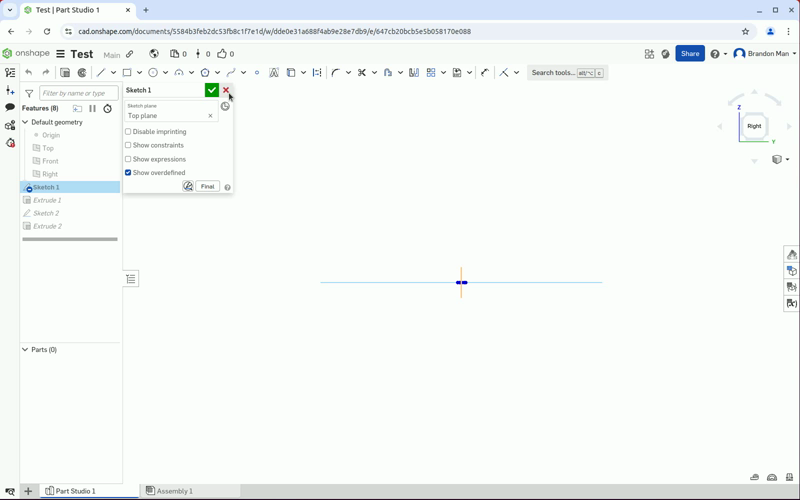
click(229, 92)
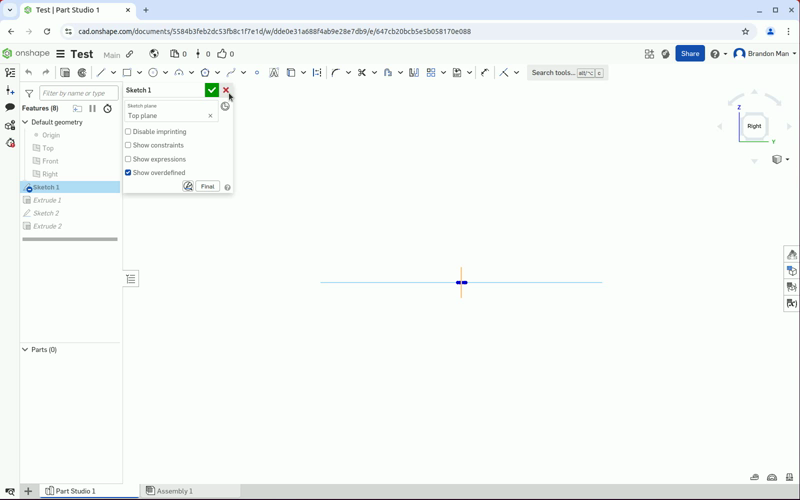
key(shift+s)
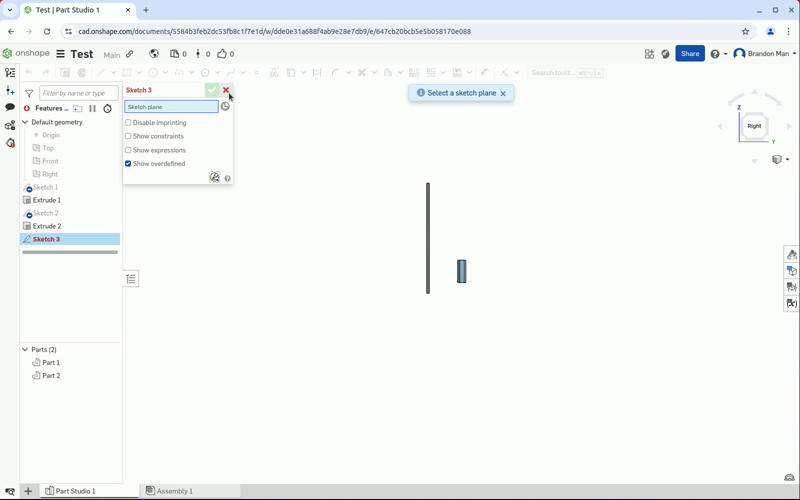
mouse_move(73, 176)
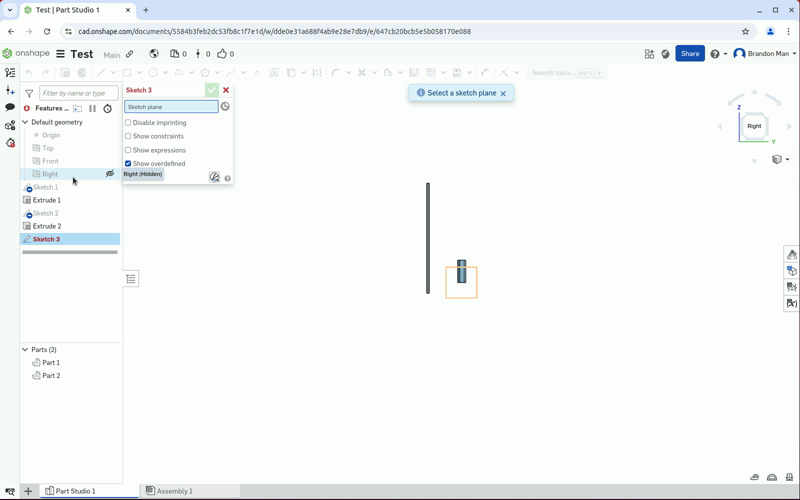
click(73, 176)
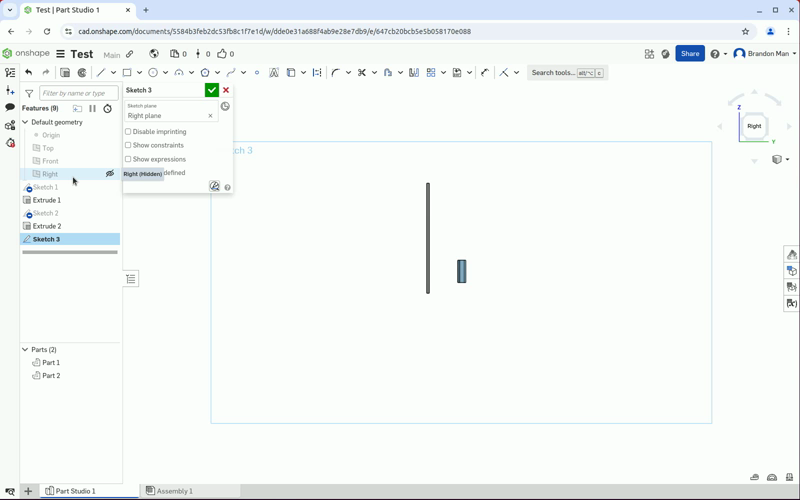
mouse_move(73, 352)
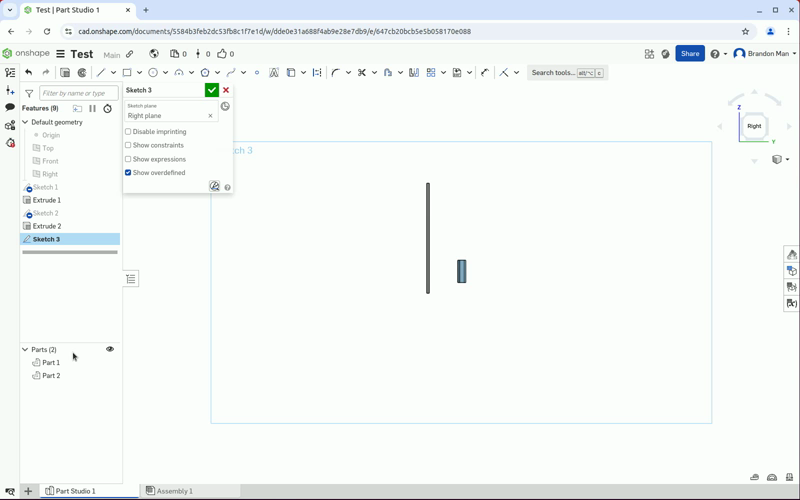
key(y)
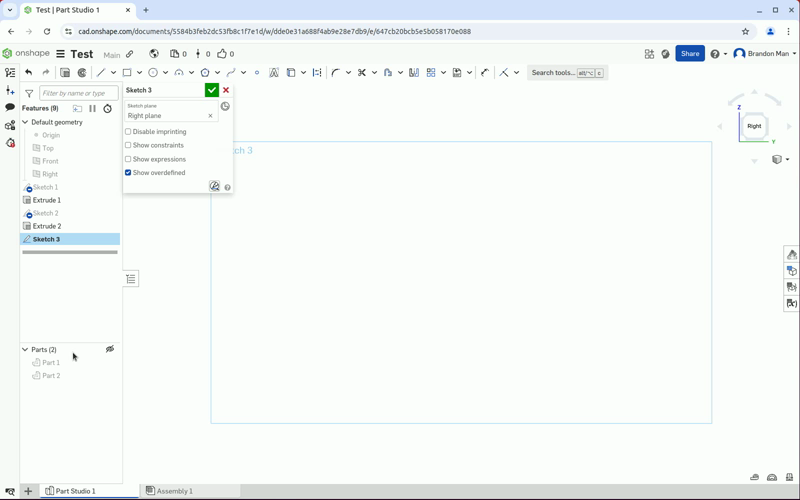
key(l)
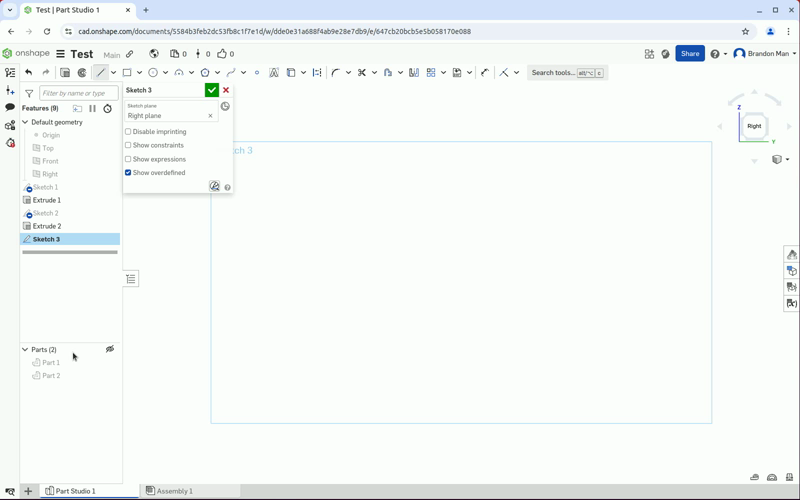
key_down(shift)
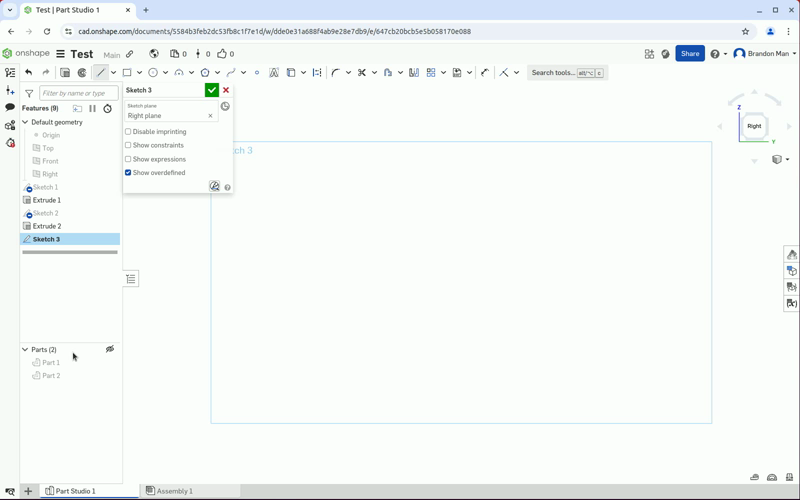
mouse_move(489, 280)
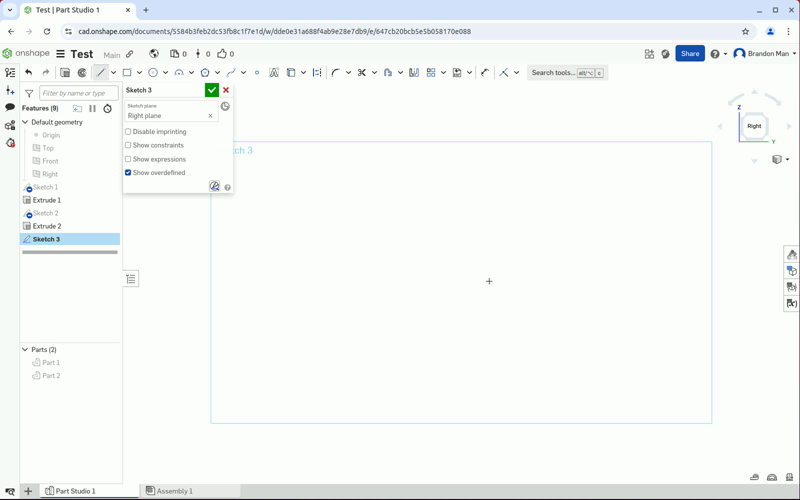
click(489, 280)
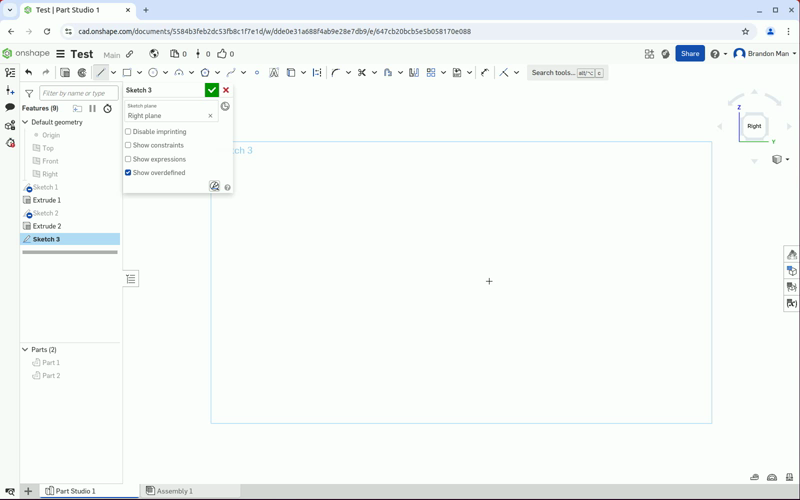
key_up(shift)
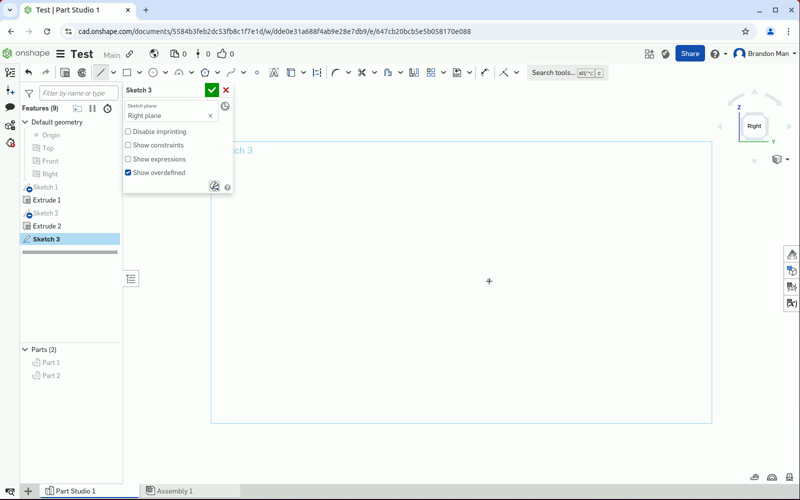
key_down(shift)
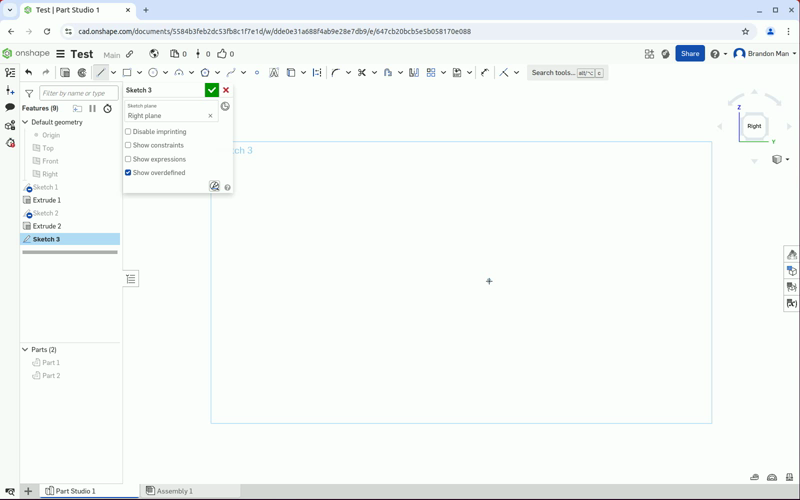
mouse_move(519, 280)
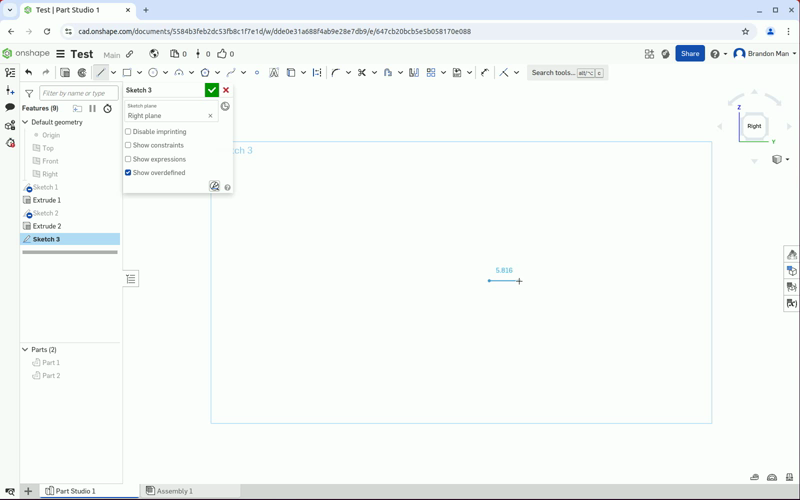
mouse_move(491, 280)
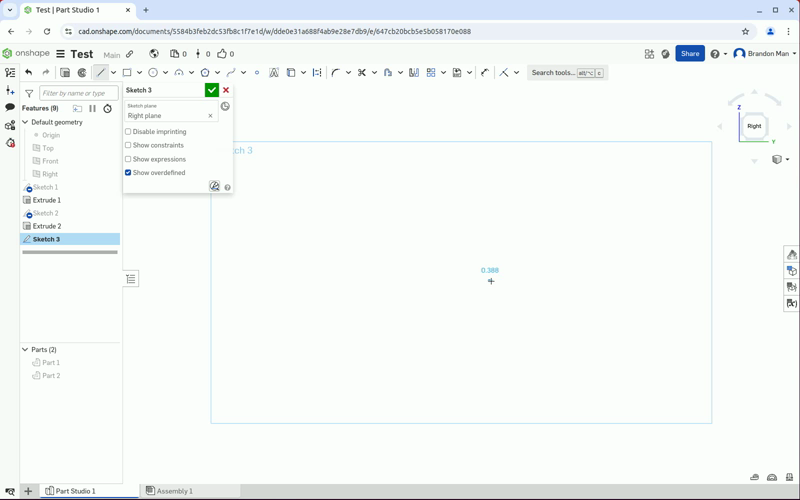
scroll(6)
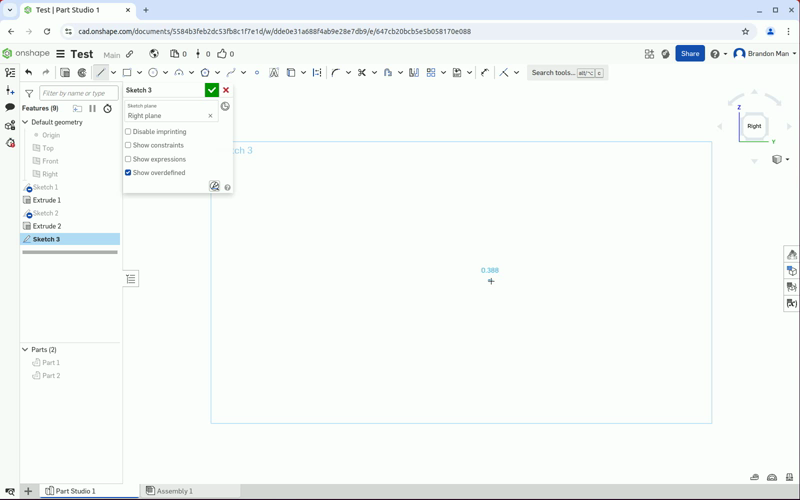
scroll(6)
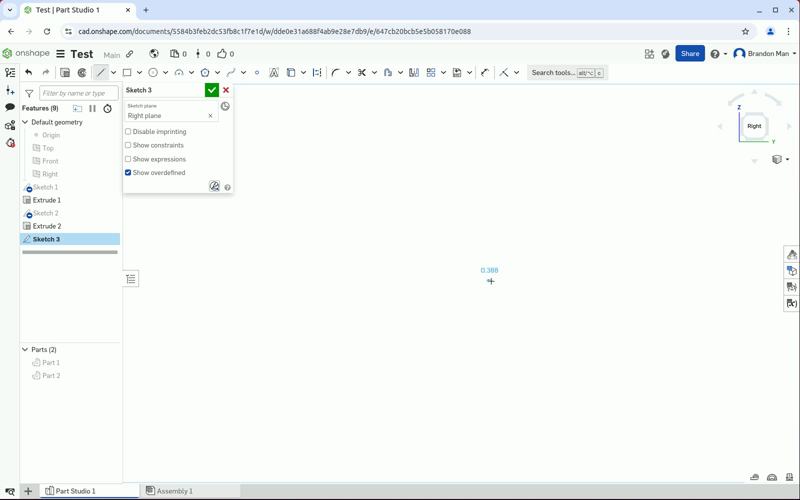
scroll(6)
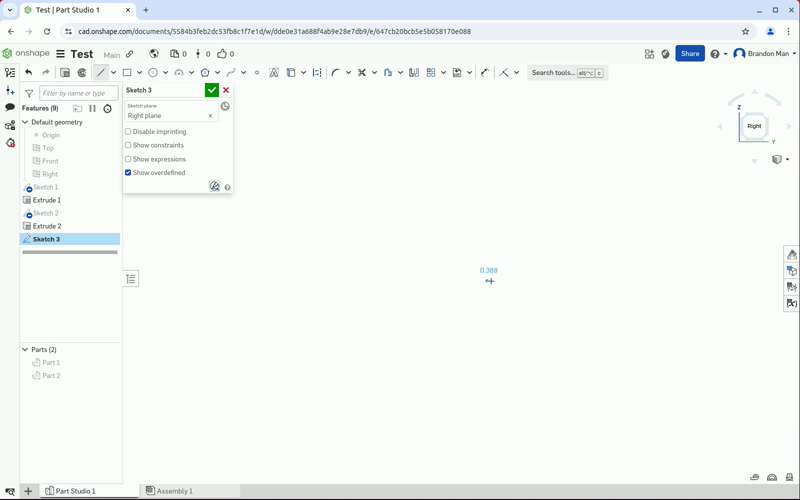
scroll(6)
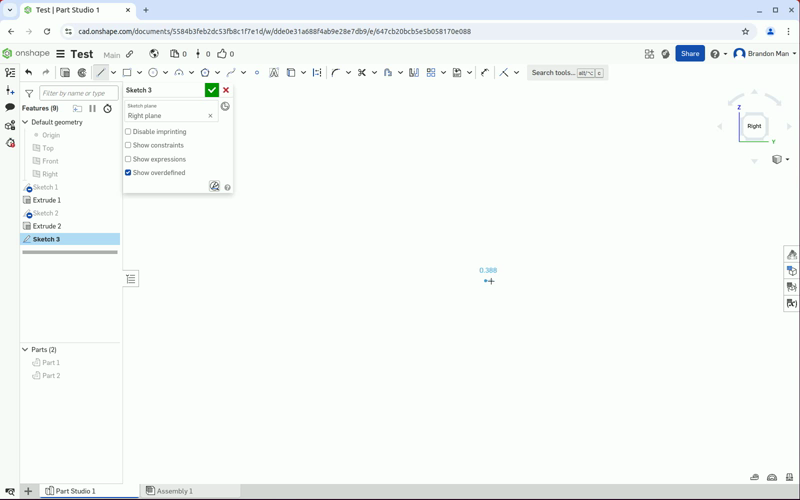
scroll(6)
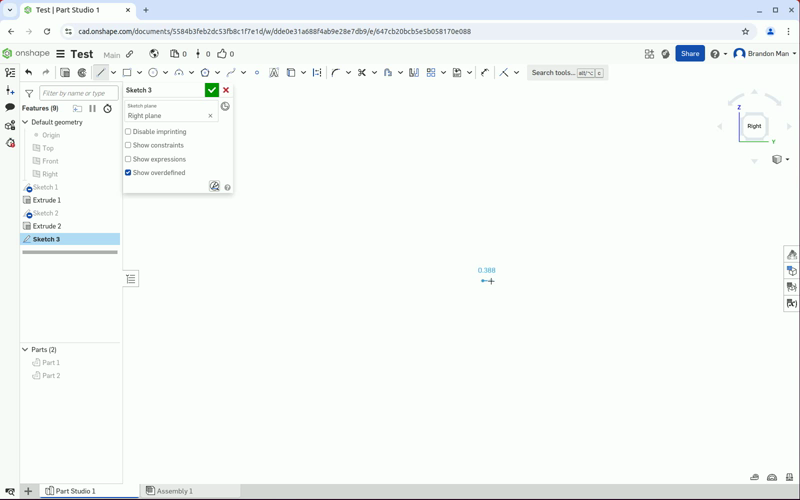
scroll(6)
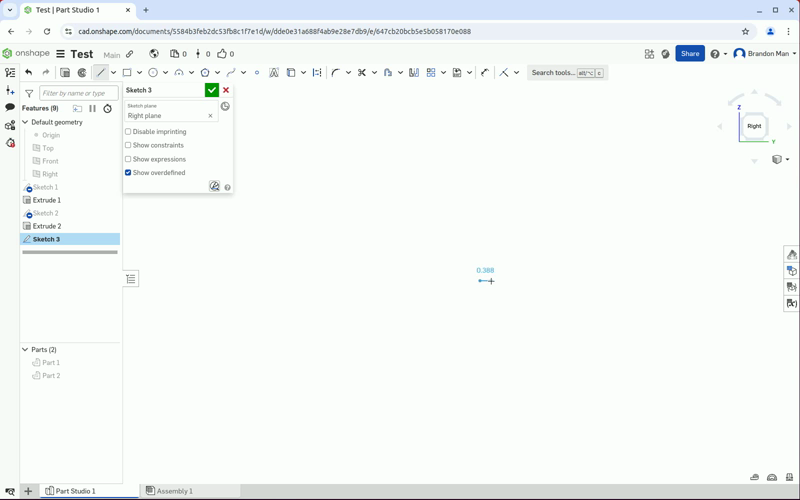
scroll(6)
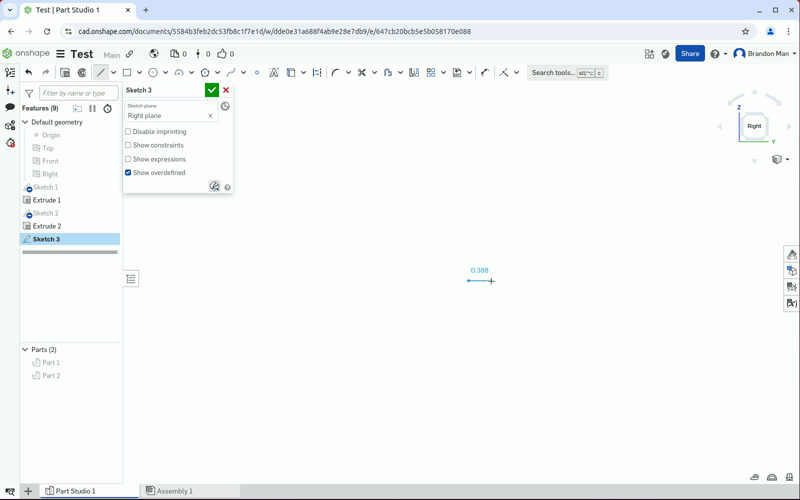
click(491, 280)
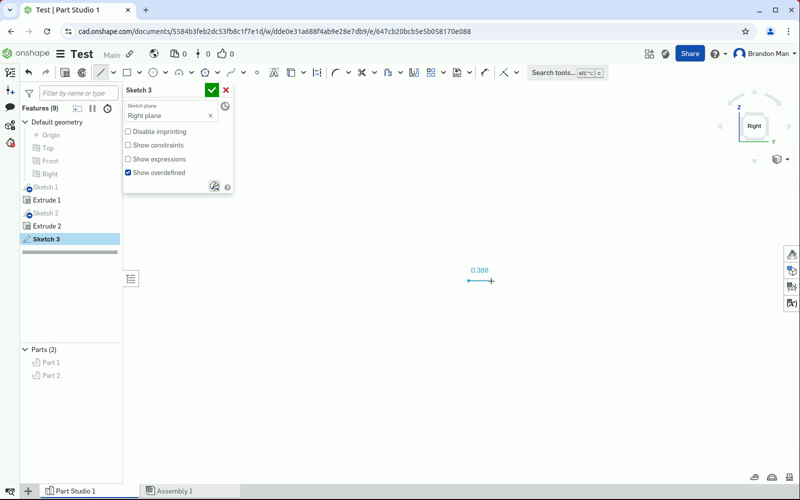
scroll(-6)
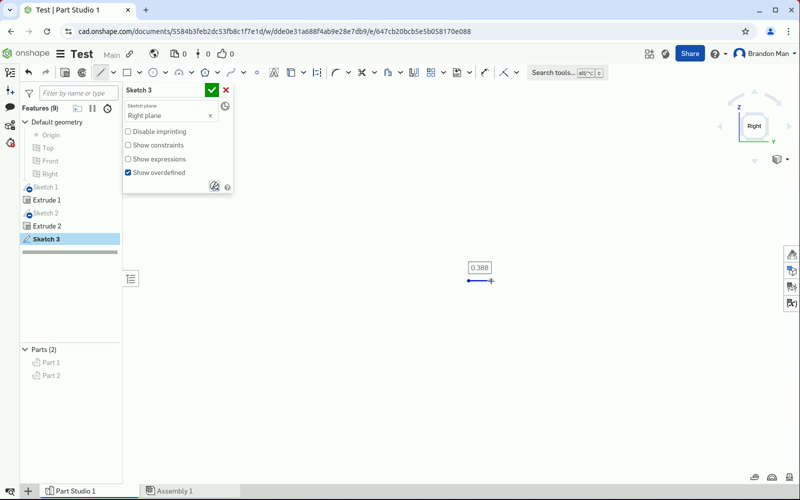
scroll(-6)
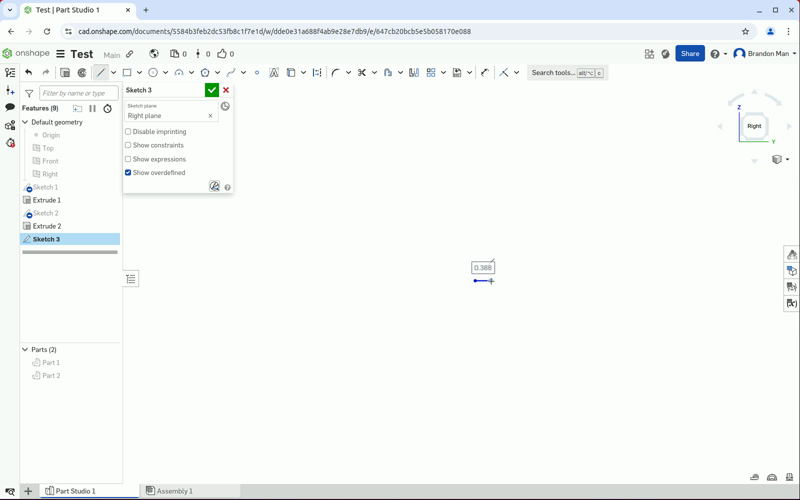
scroll(-6)
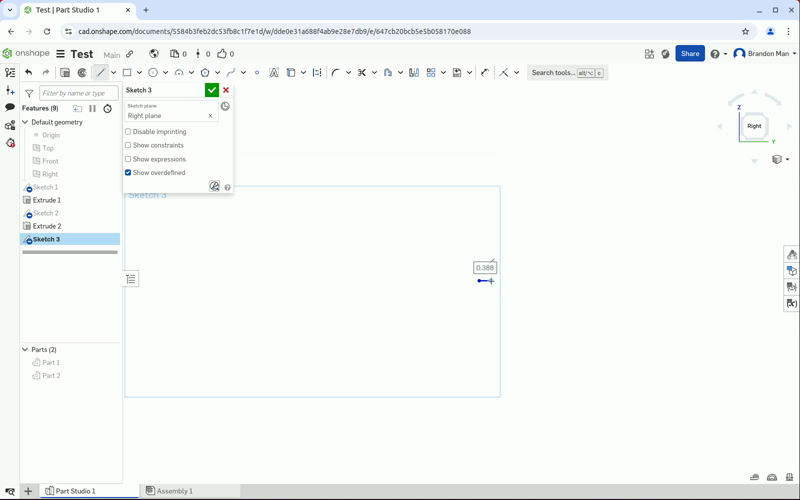
scroll(-6)
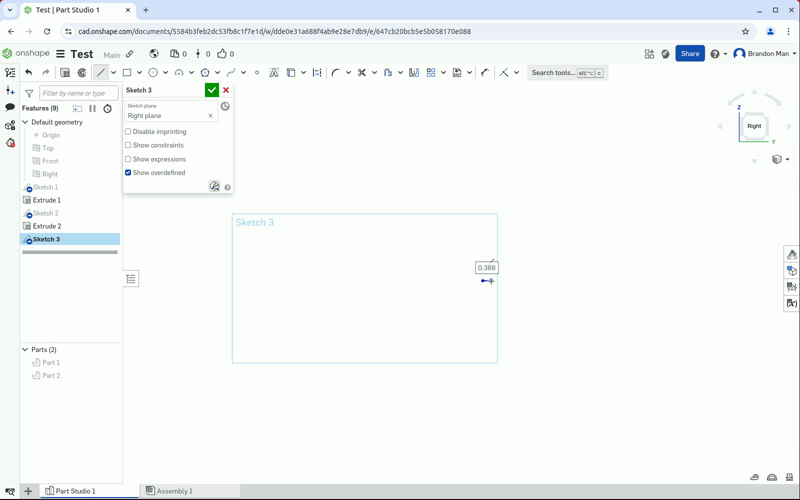
scroll(-6)
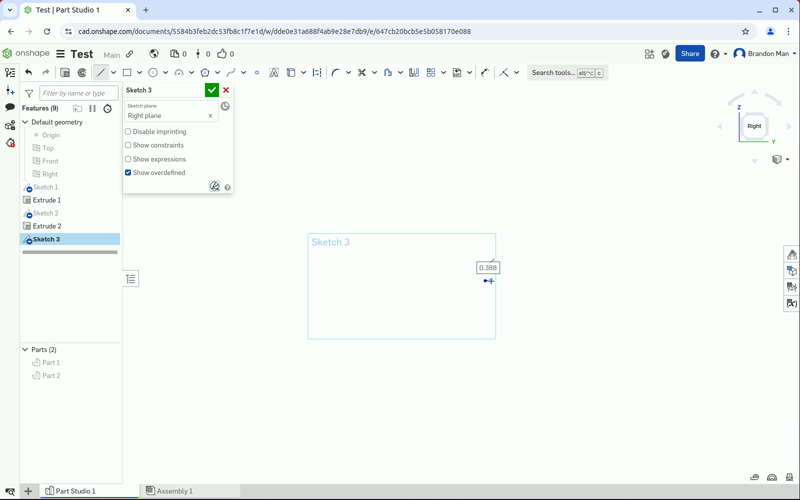
scroll(-6)
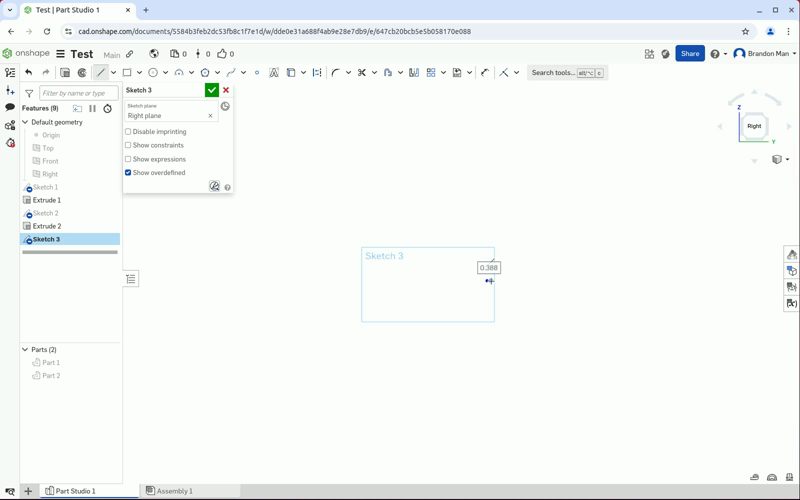
scroll(-6)
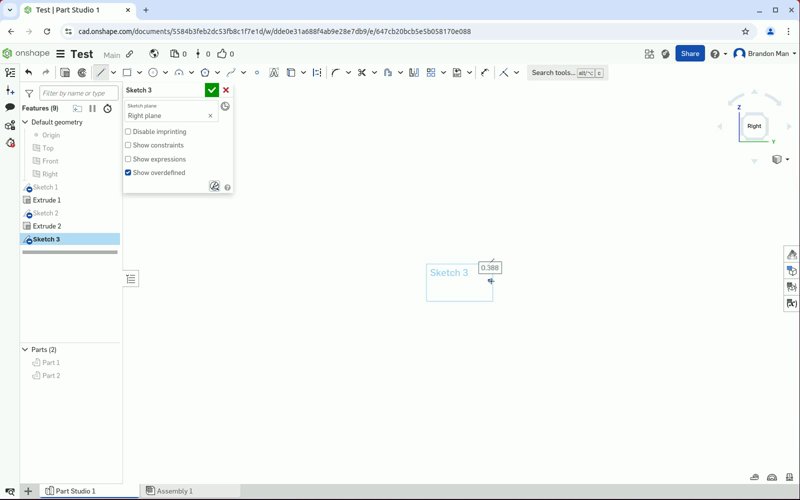
key_up(shift)
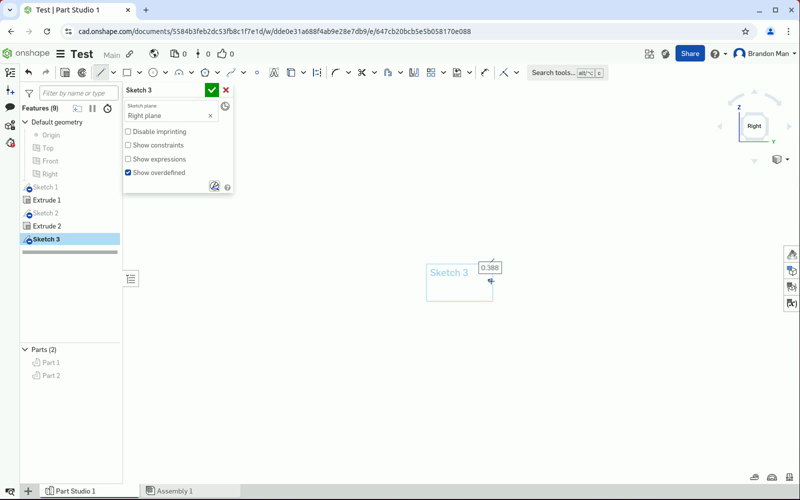
key_down(shift)
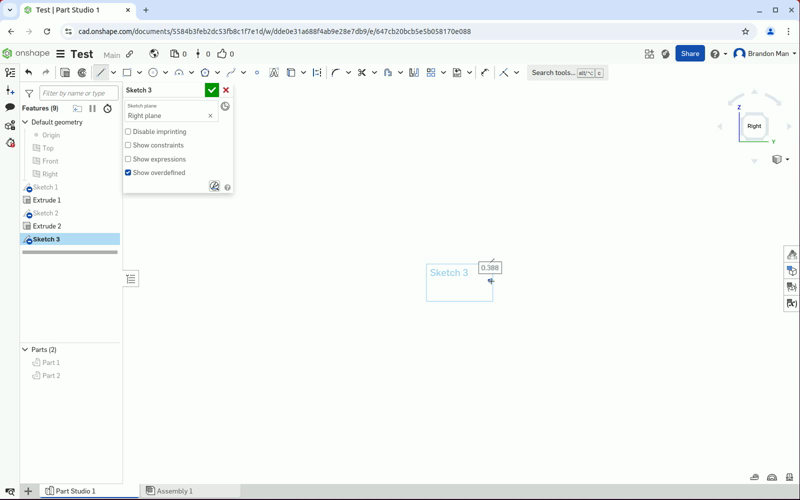
mouse_move(491, 170)
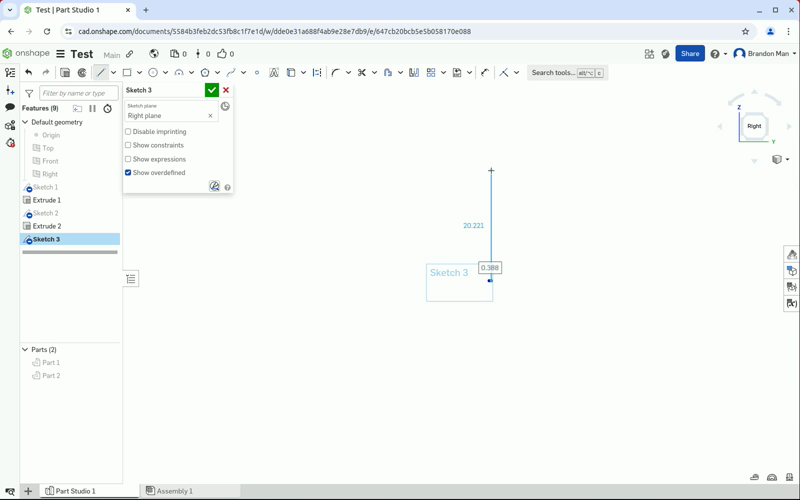
click(491, 170)
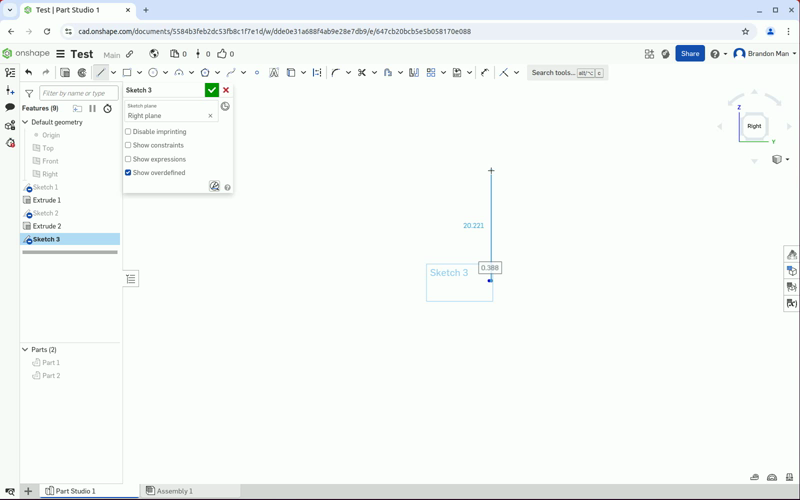
key_up(shift)
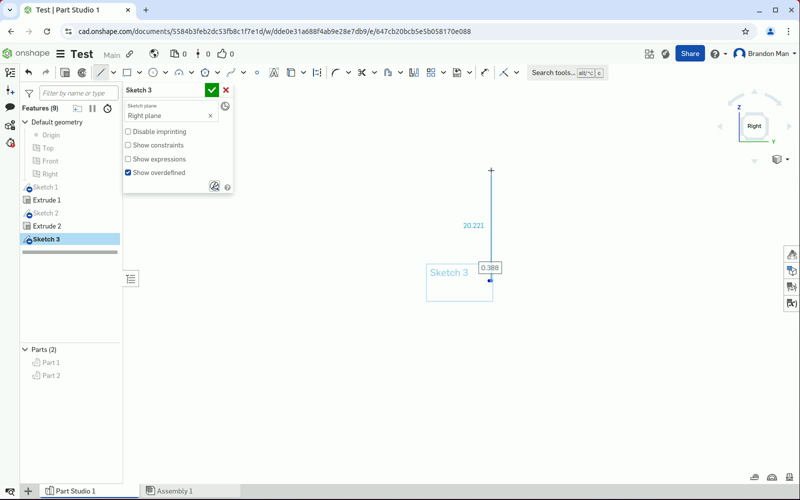
key_down(shift)
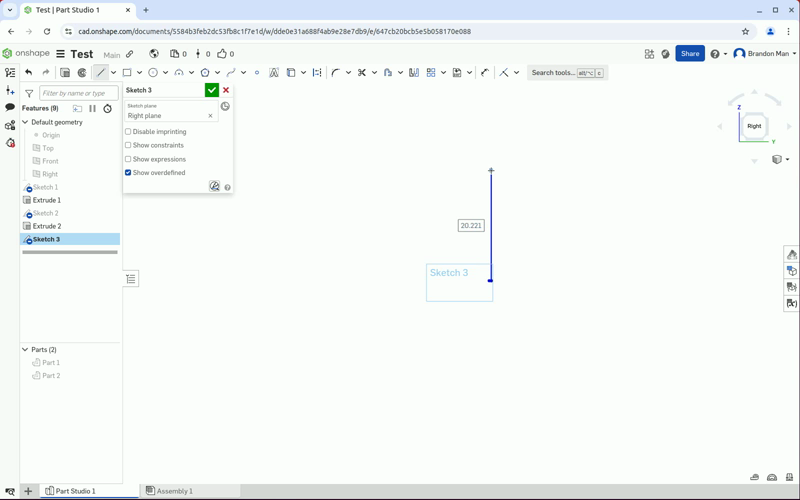
mouse_move(521, 170)
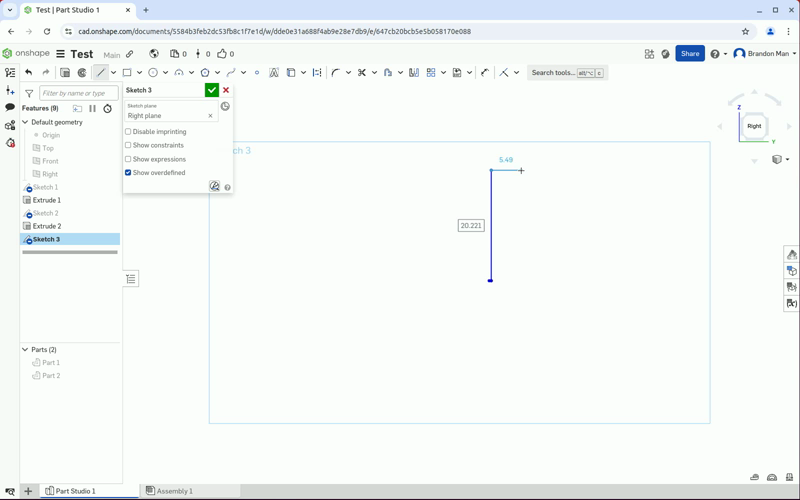
mouse_move(489, 170)
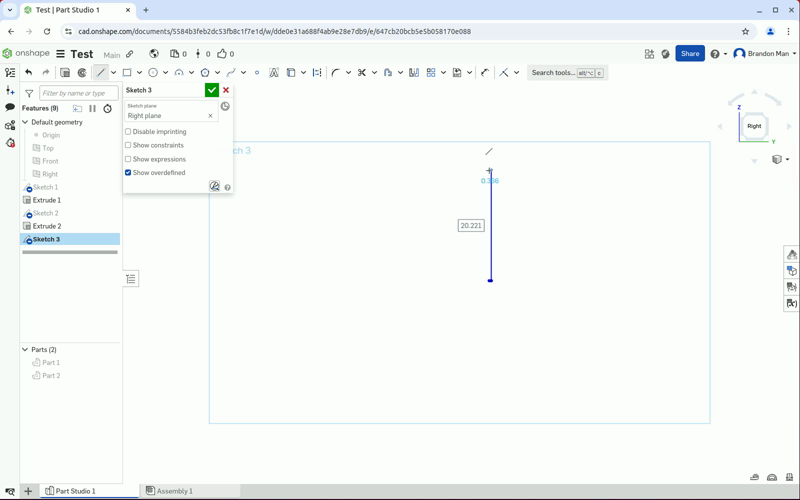
scroll(6)
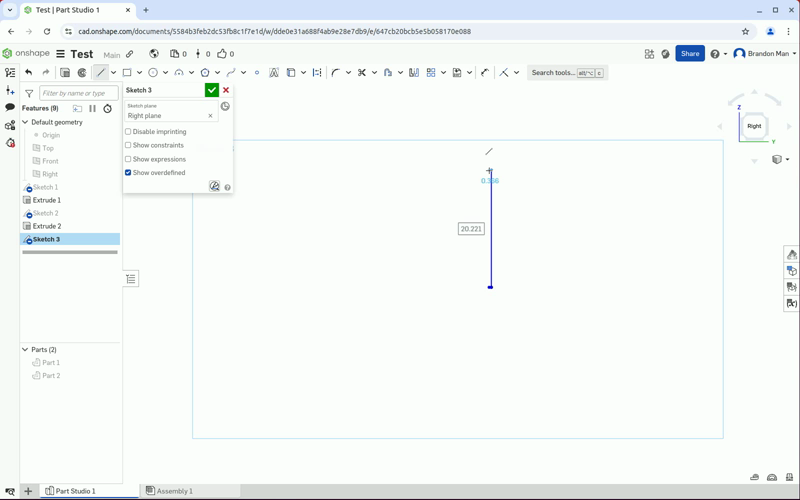
scroll(6)
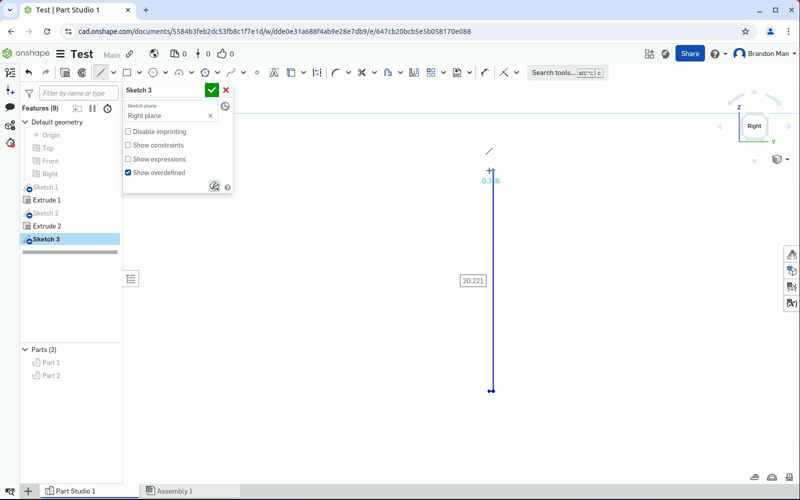
scroll(6)
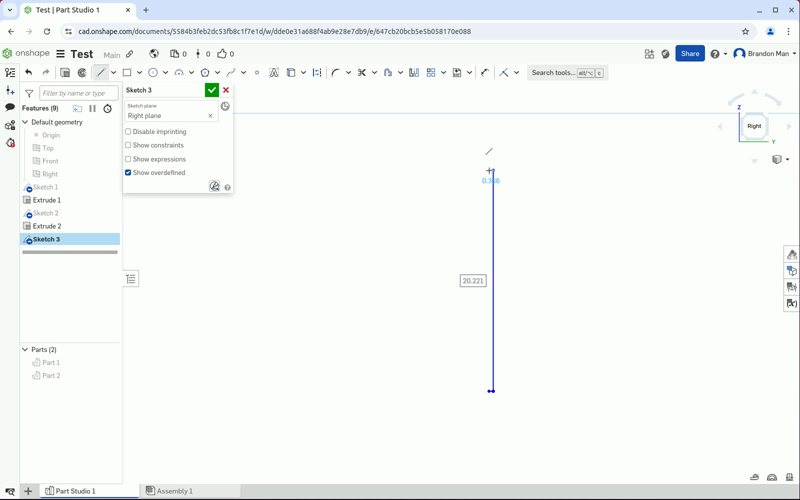
scroll(6)
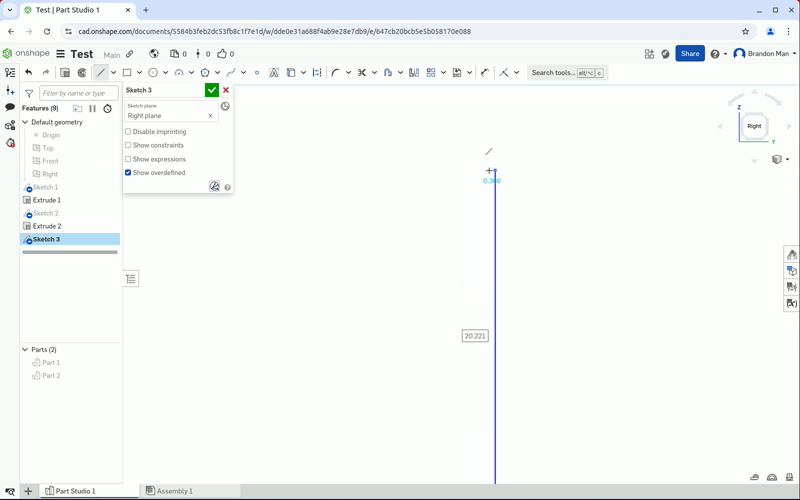
scroll(6)
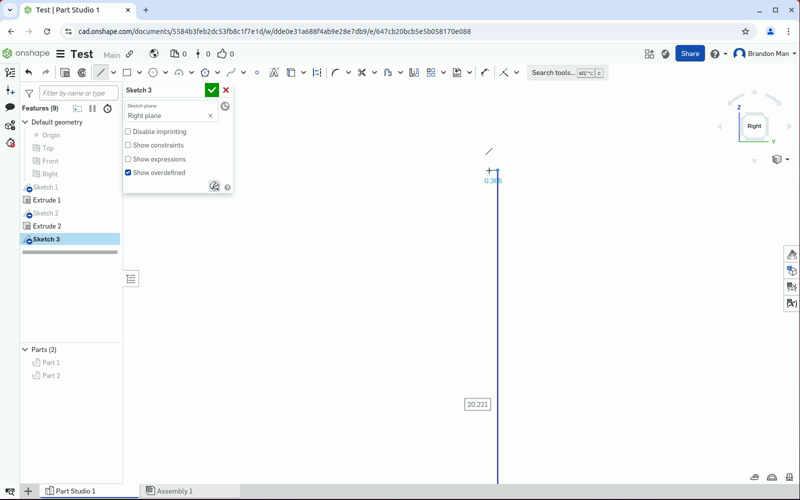
scroll(6)
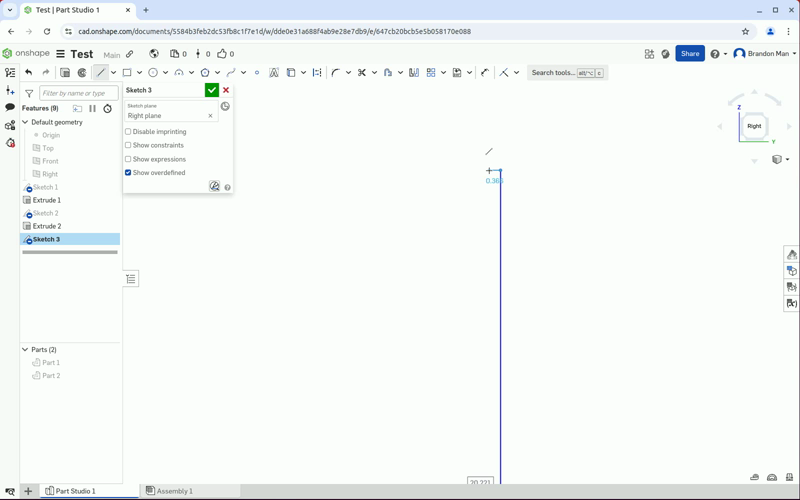
scroll(6)
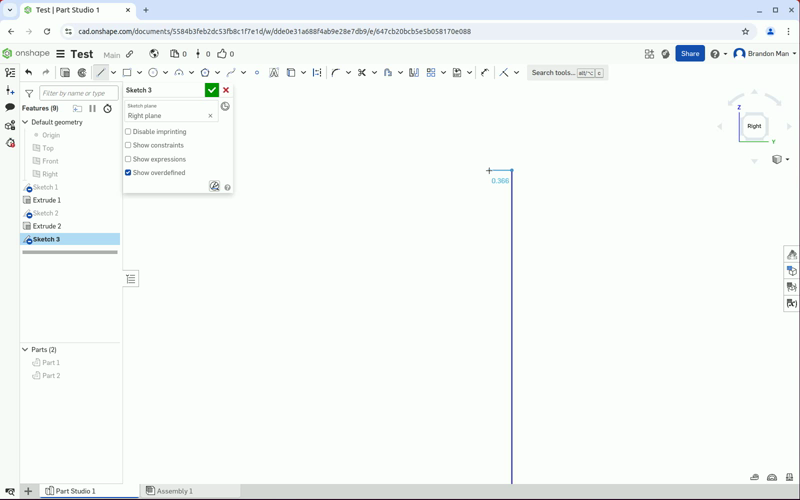
click(489, 170)
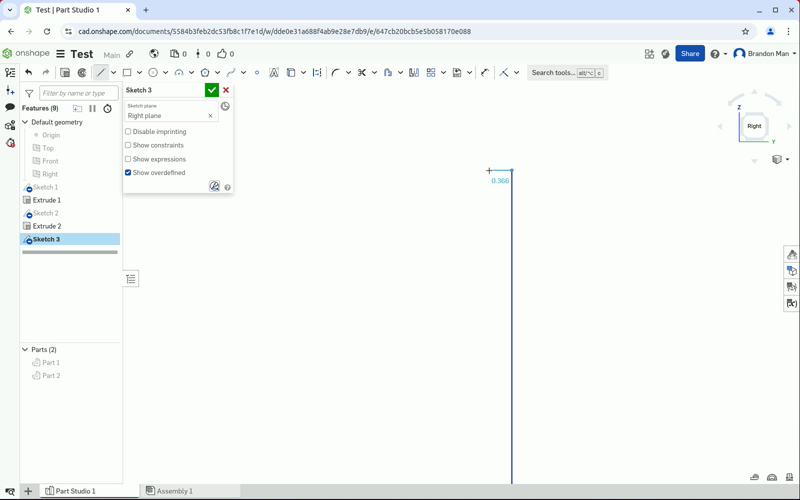
scroll(-6)
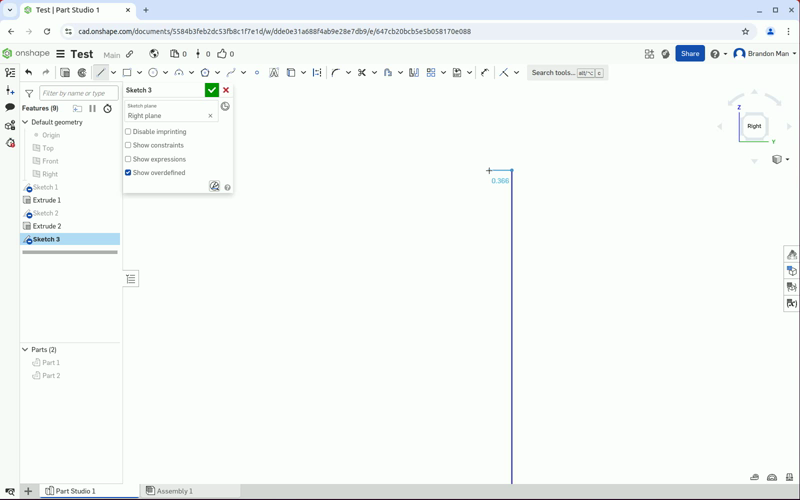
scroll(-6)
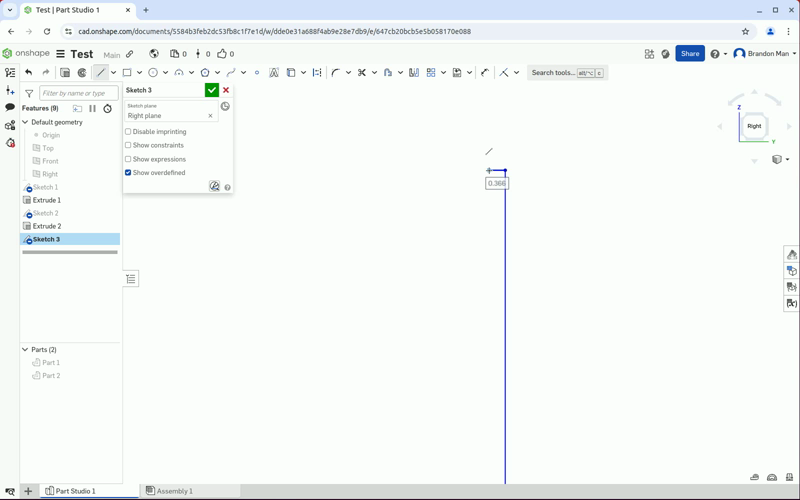
scroll(-6)
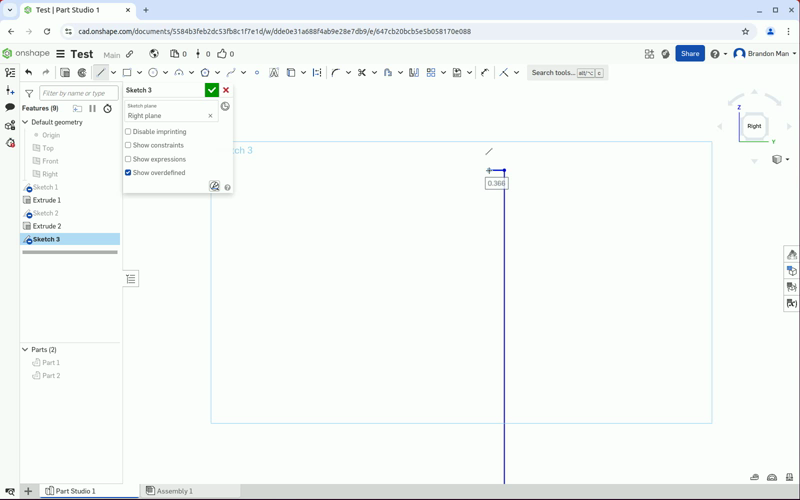
scroll(-6)
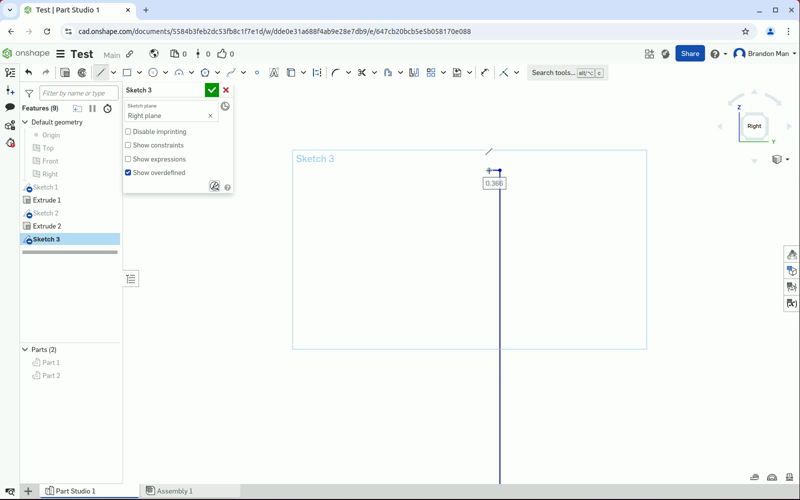
scroll(-6)
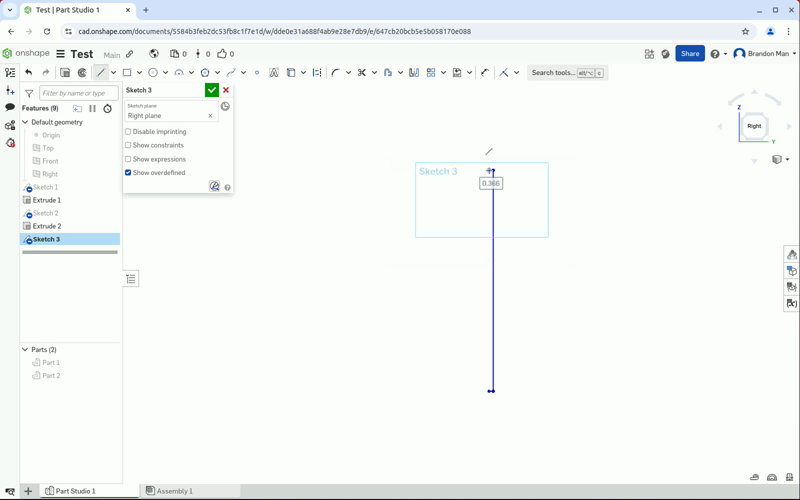
scroll(-6)
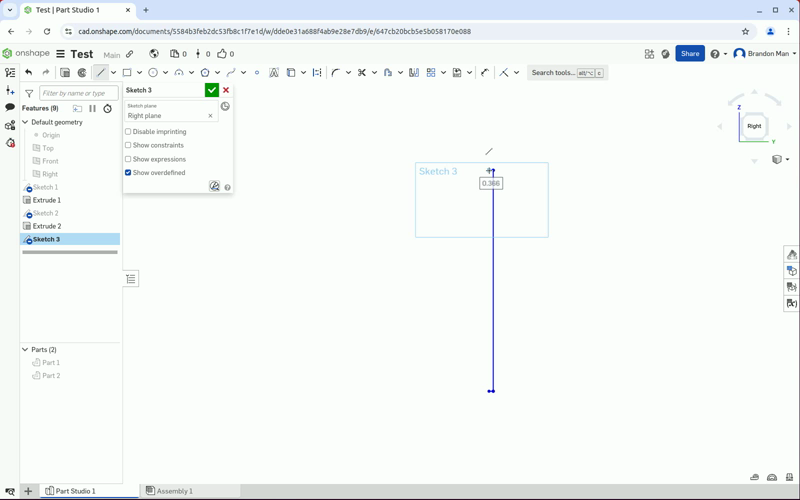
scroll(-6)
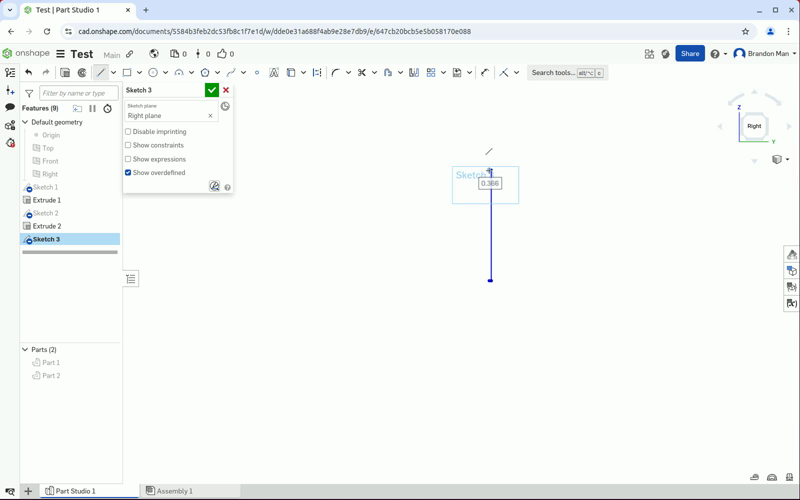
key_up(shift)
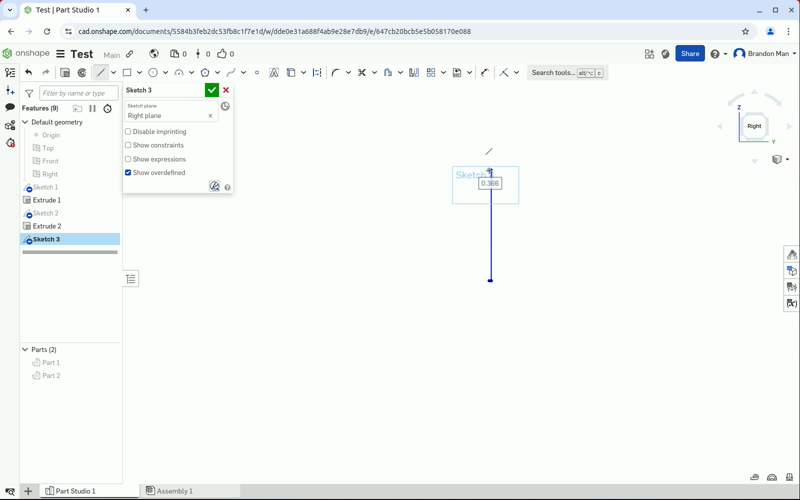
key_down(shift)
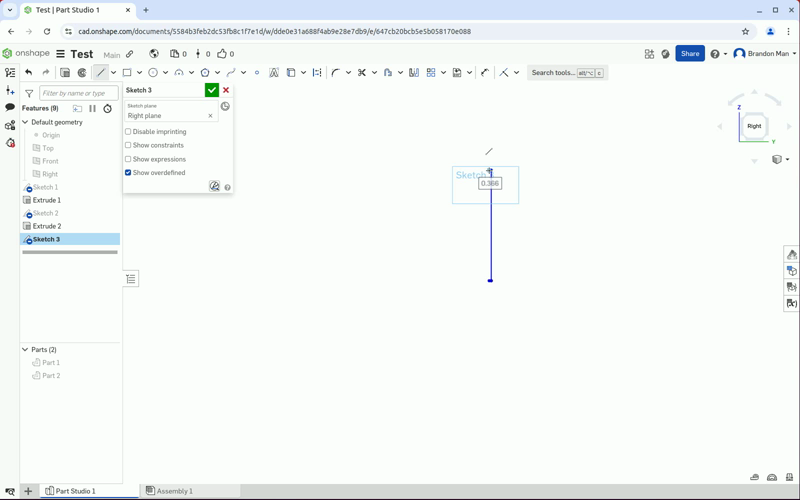
mouse_move(489, 280)
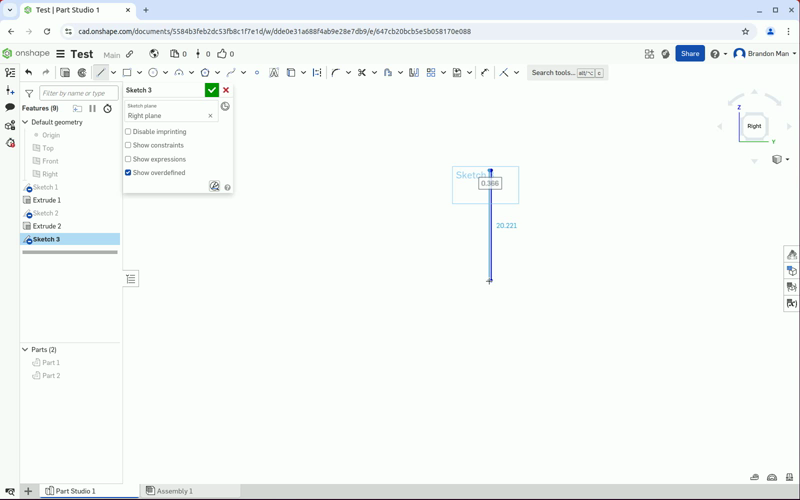
scroll(6)
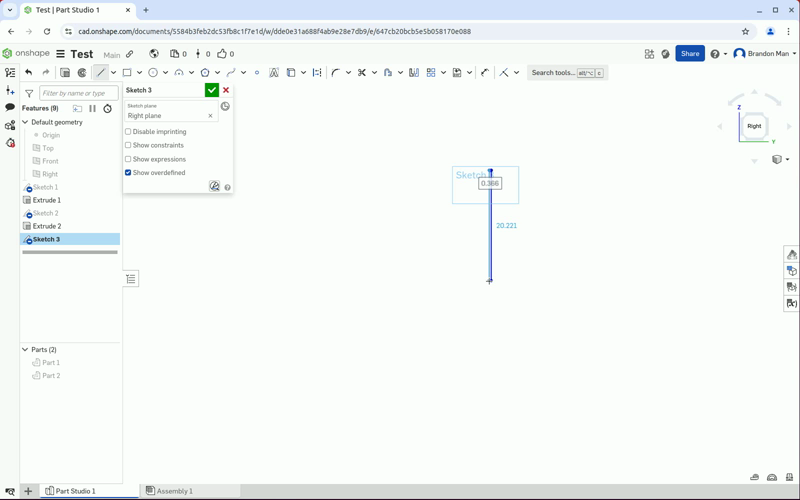
scroll(6)
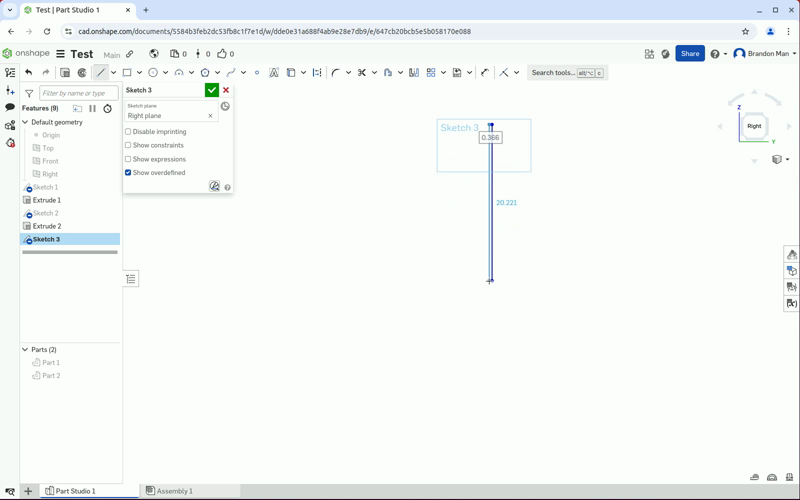
scroll(6)
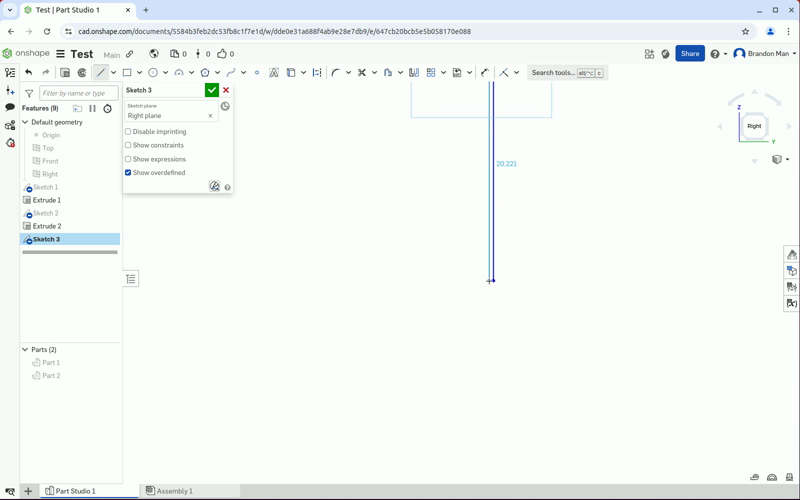
scroll(6)
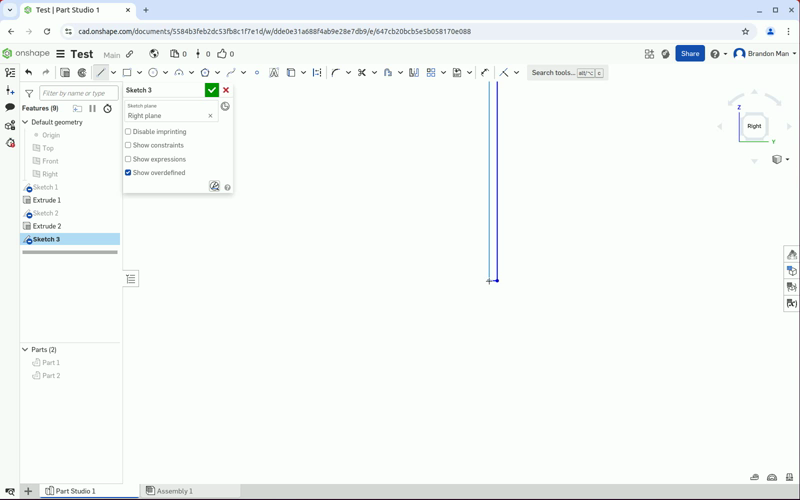
scroll(6)
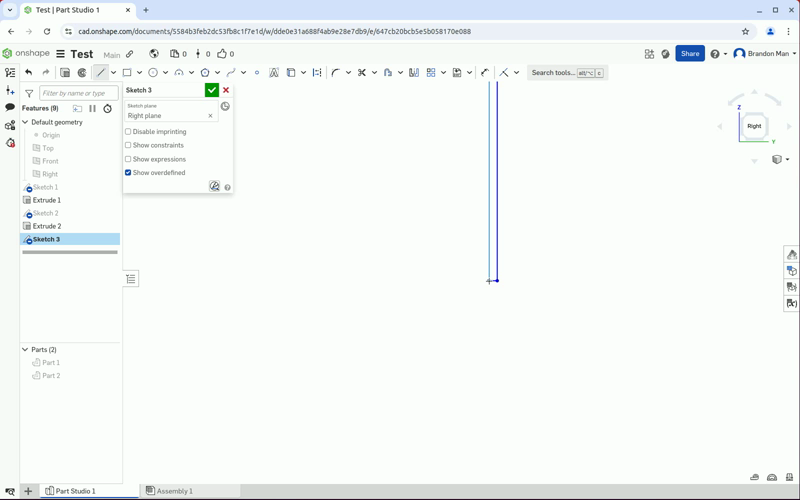
scroll(6)
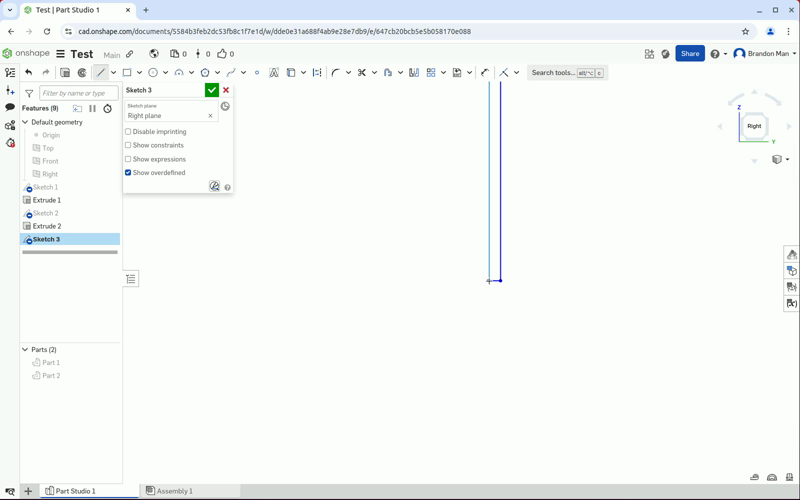
scroll(6)
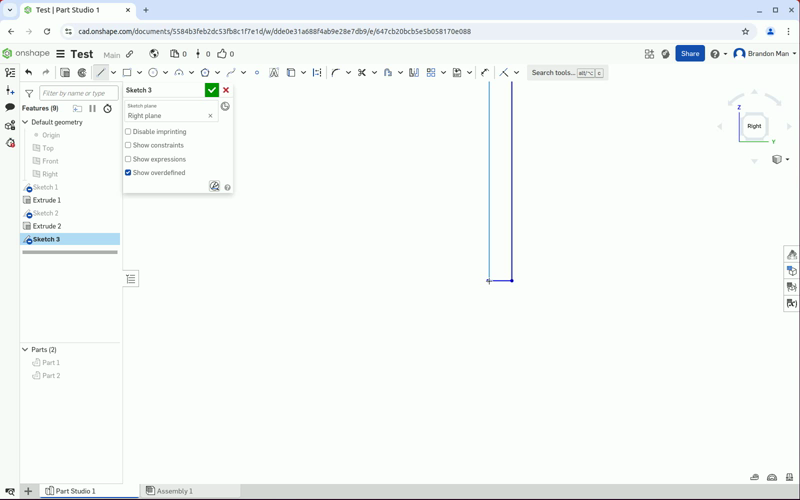
key_up(shift)
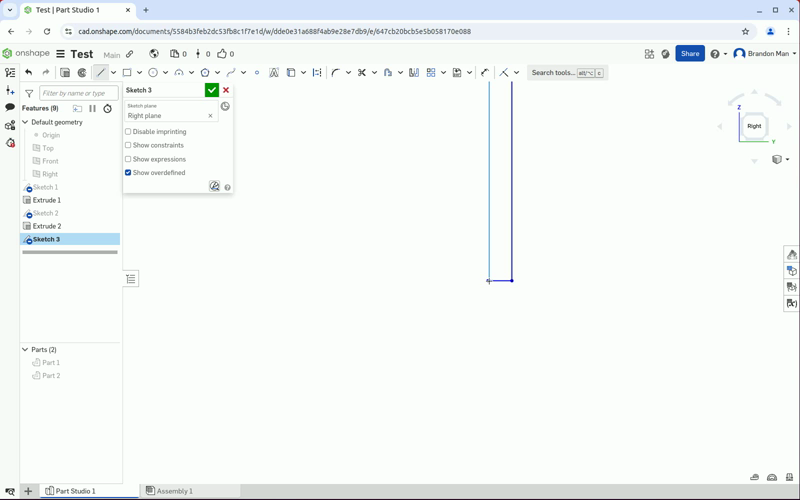
click(489, 280)
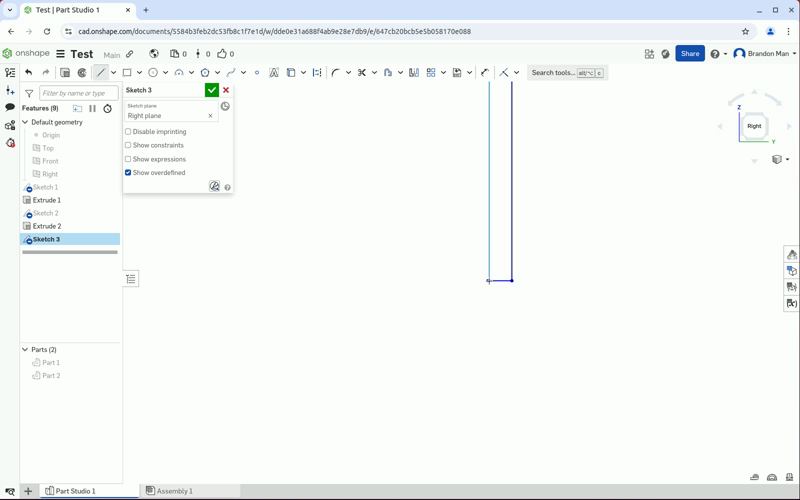
scroll(-6)
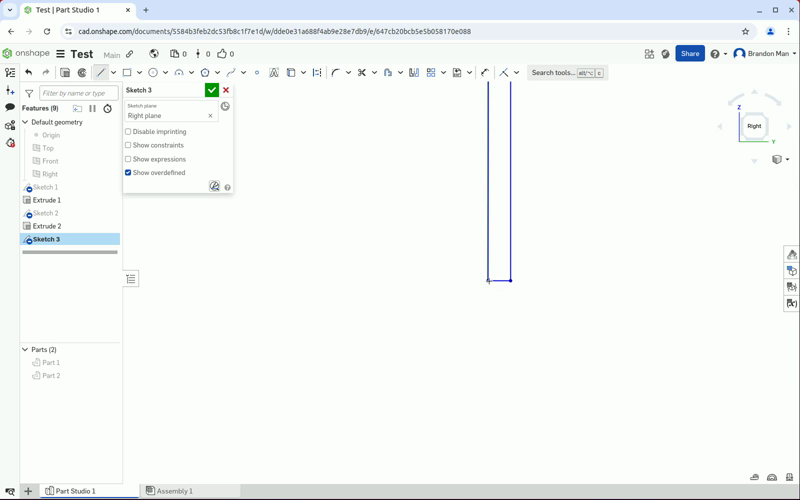
scroll(-6)
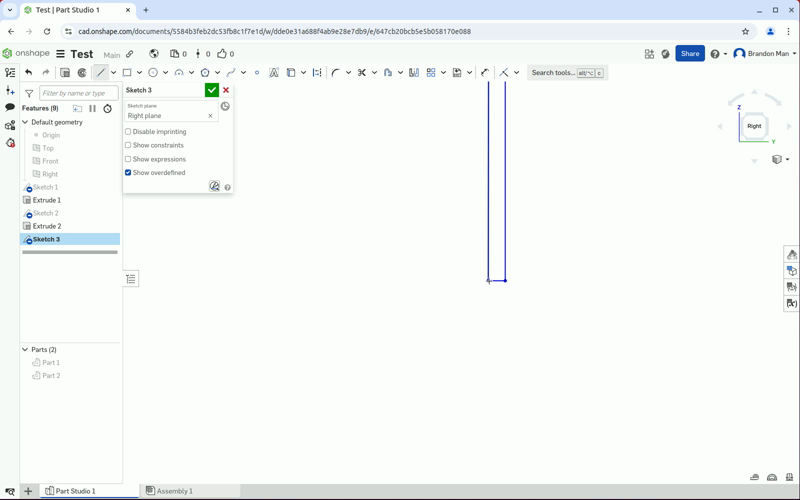
scroll(-6)
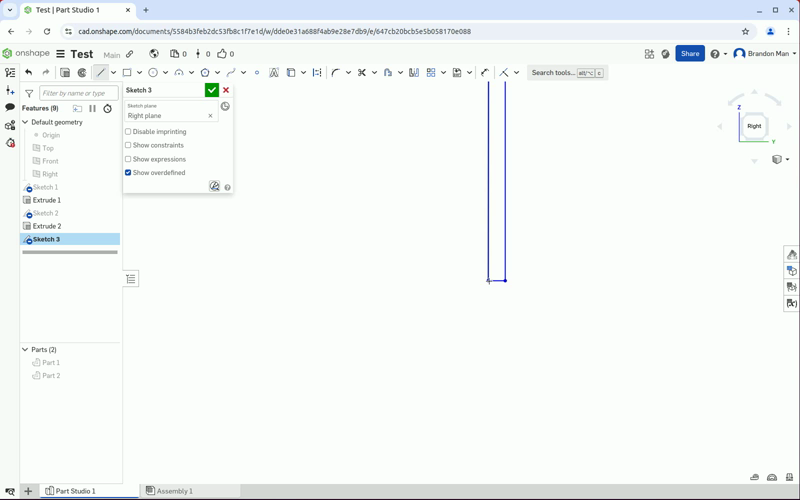
scroll(-6)
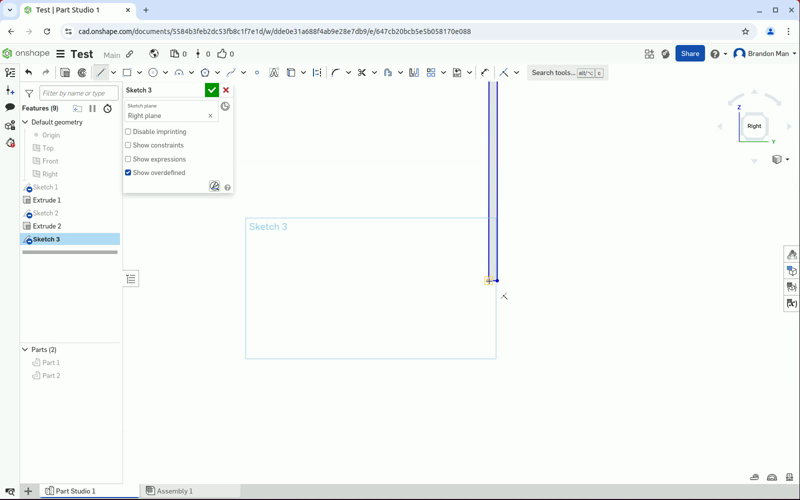
scroll(-6)
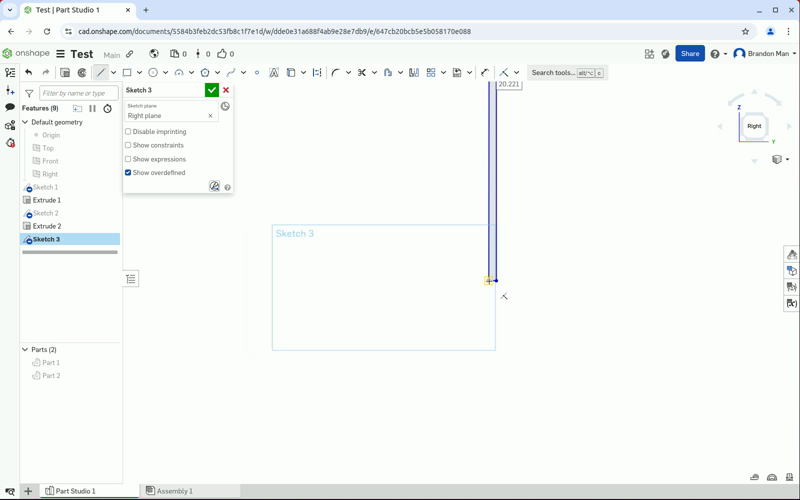
scroll(-6)
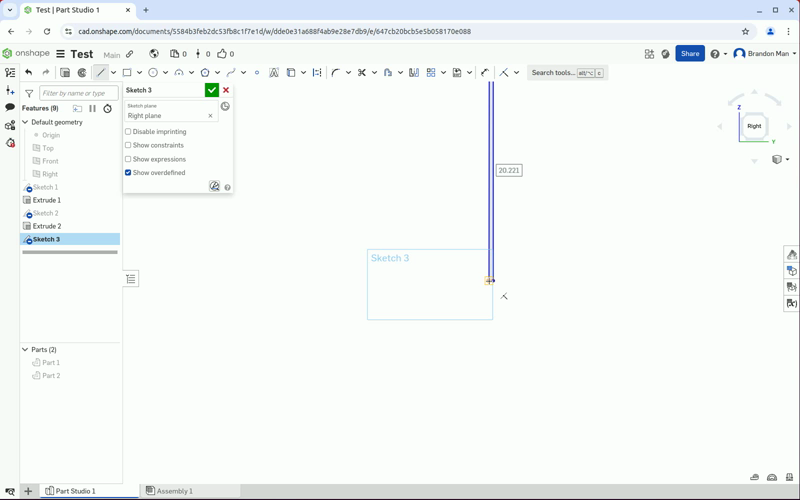
scroll(-6)
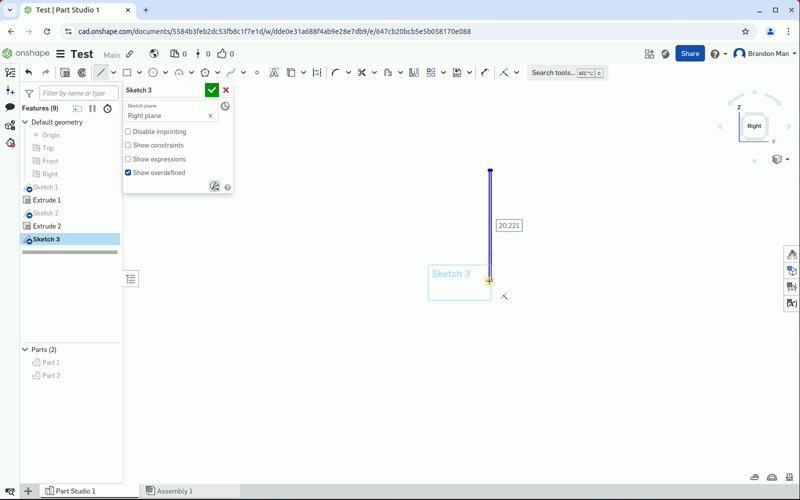
key(esc)
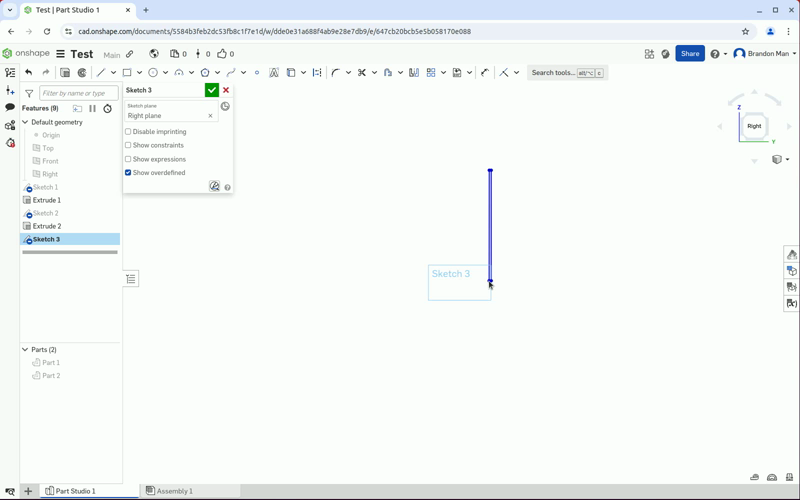
mouse_move(489, 267)
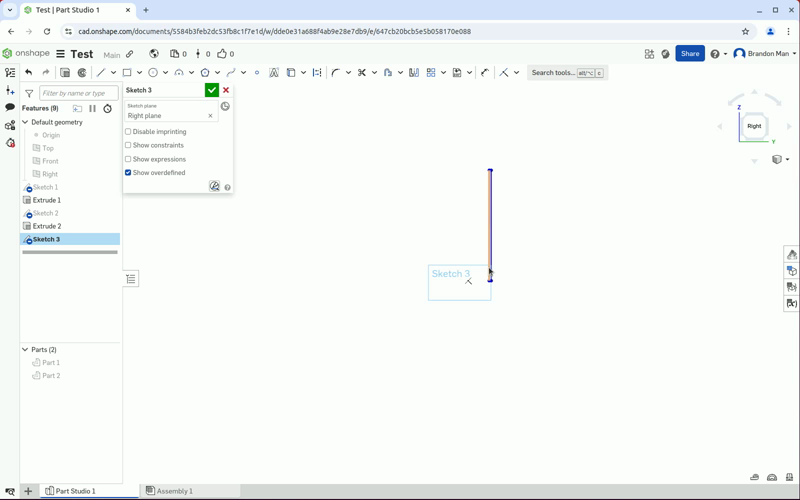
scroll(6)
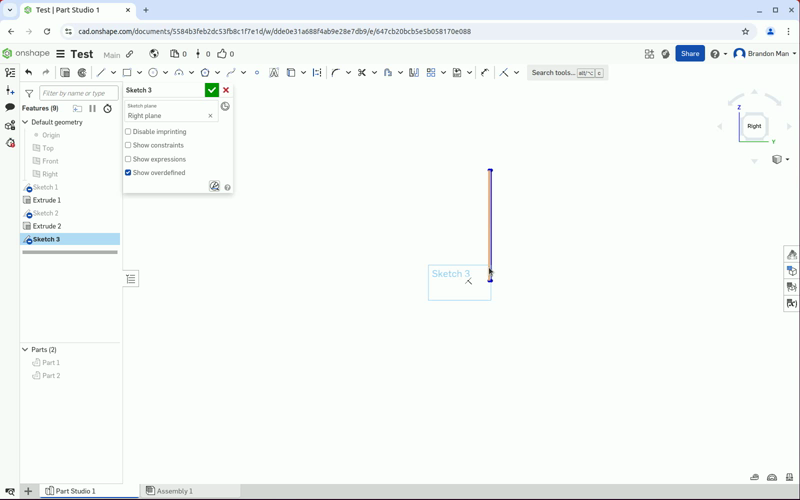
scroll(6)
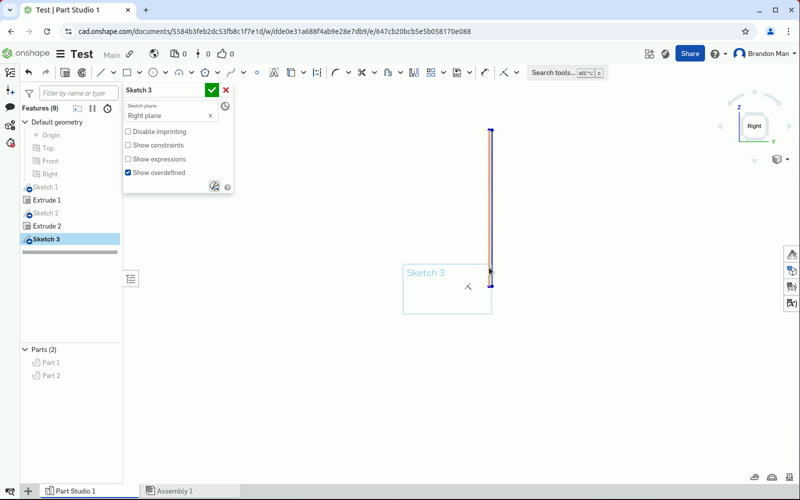
scroll(6)
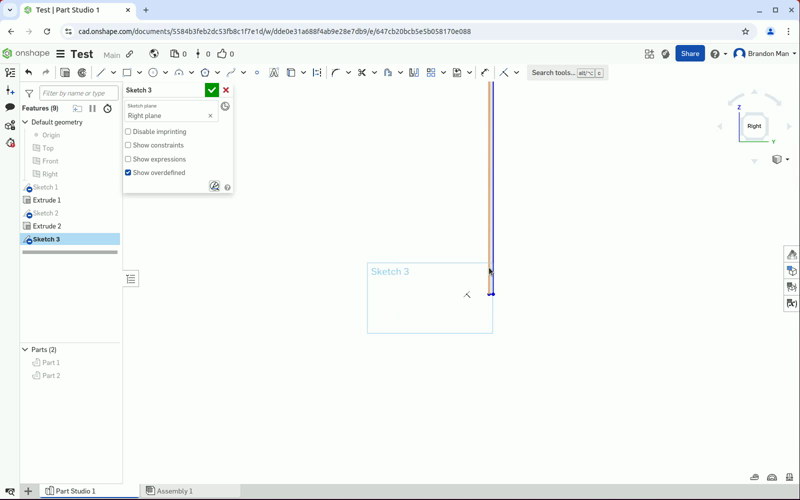
scroll(6)
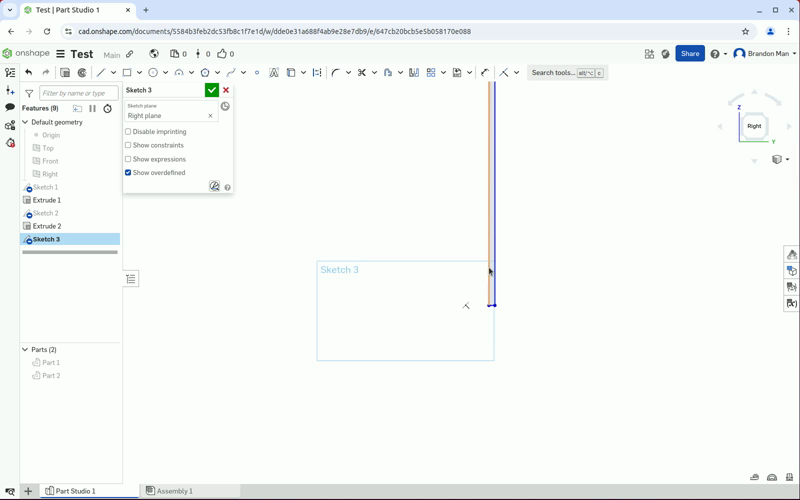
scroll(6)
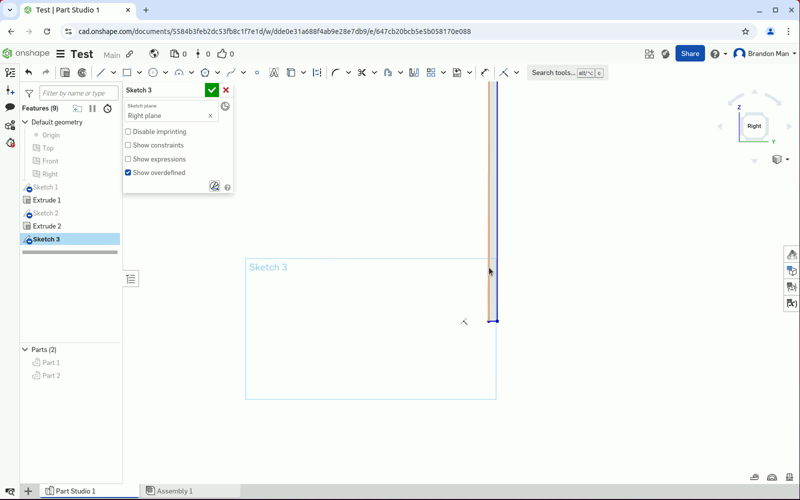
scroll(6)
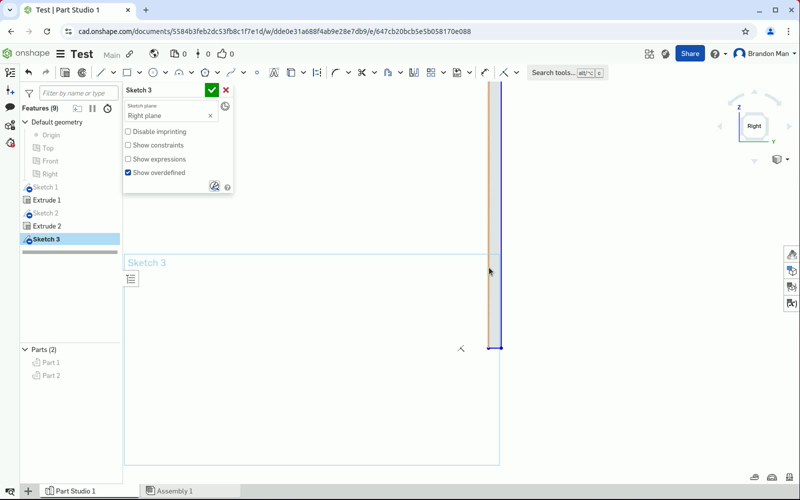
scroll(6)
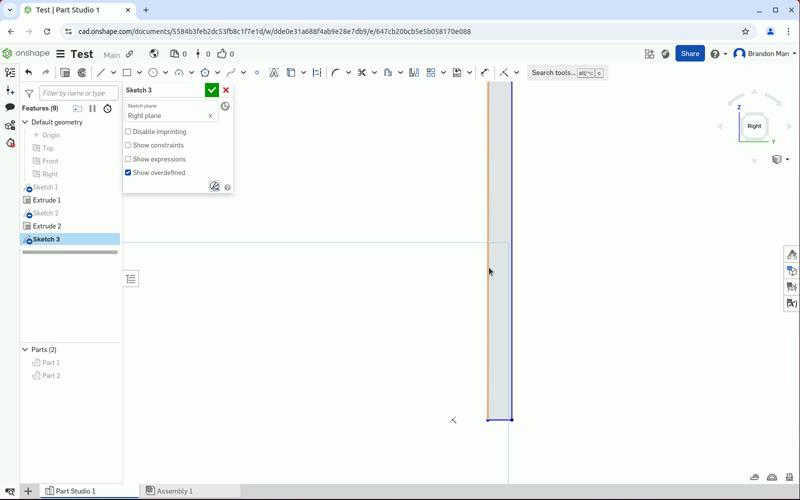
click(489, 267)
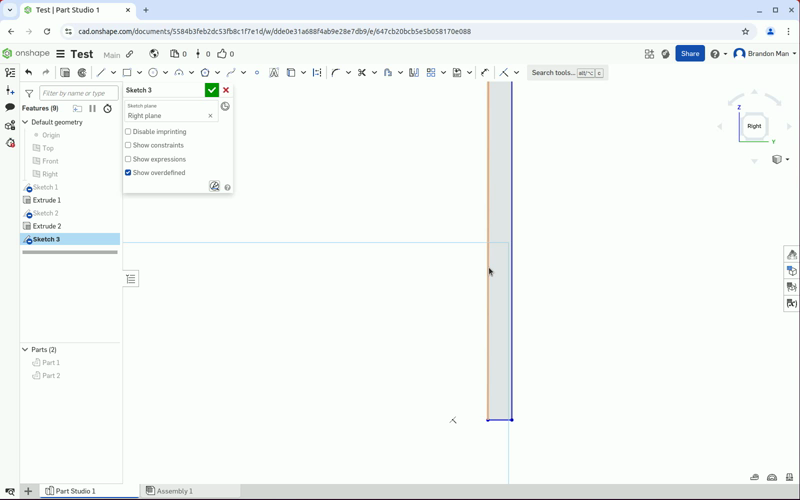
scroll(-6)
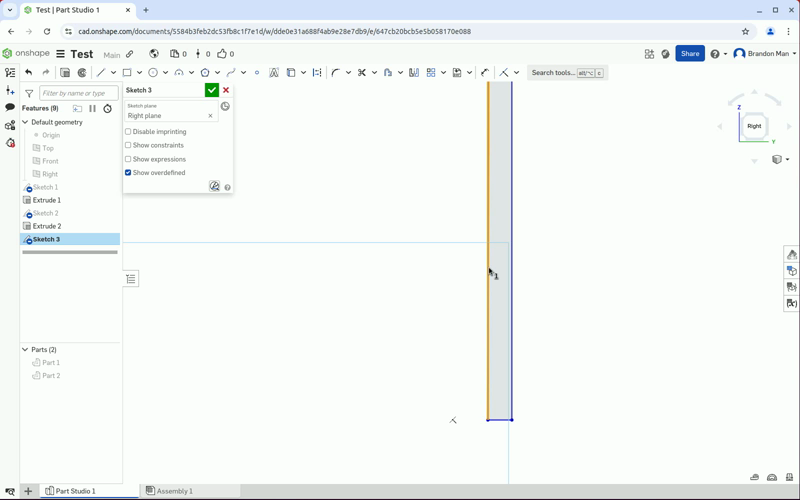
scroll(-6)
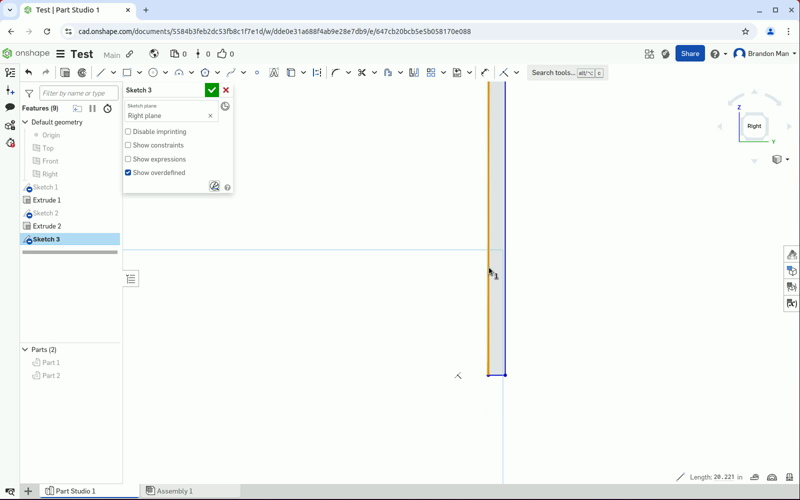
scroll(-6)
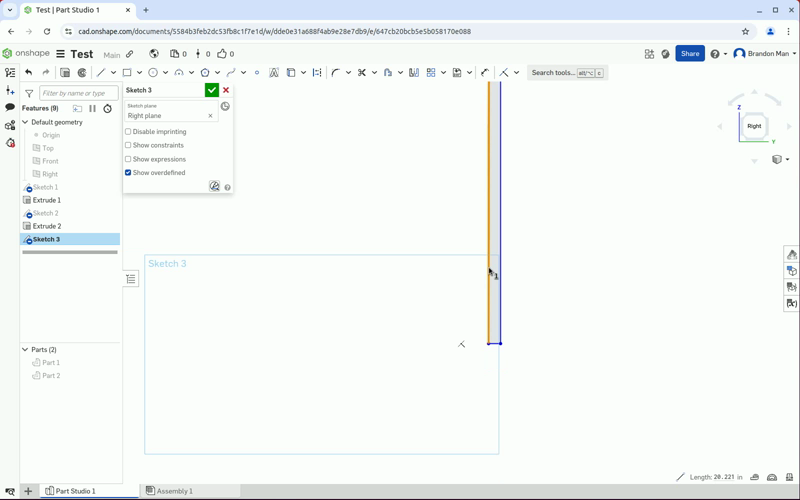
scroll(-6)
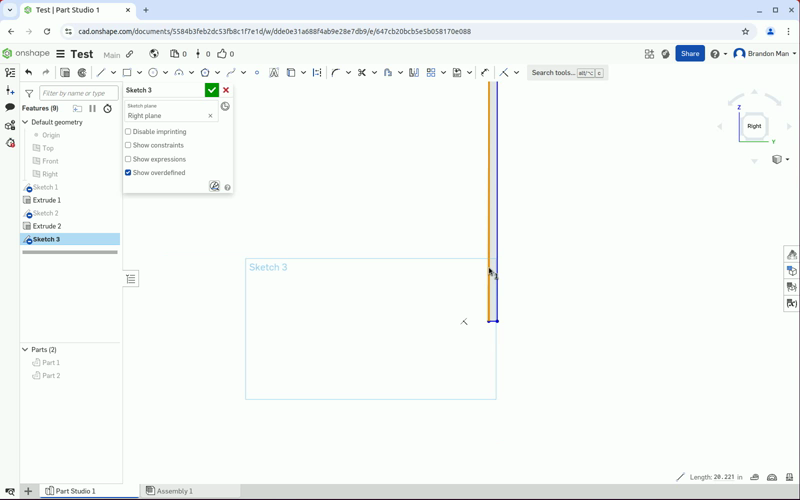
scroll(-6)
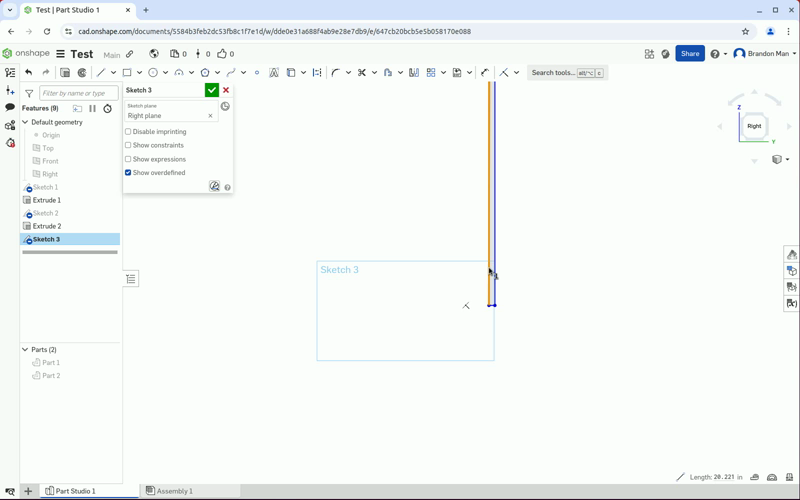
scroll(-6)
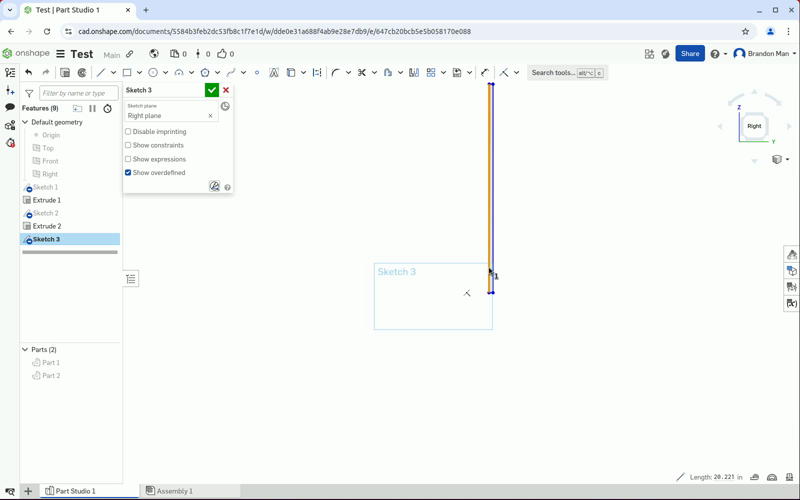
scroll(-6)
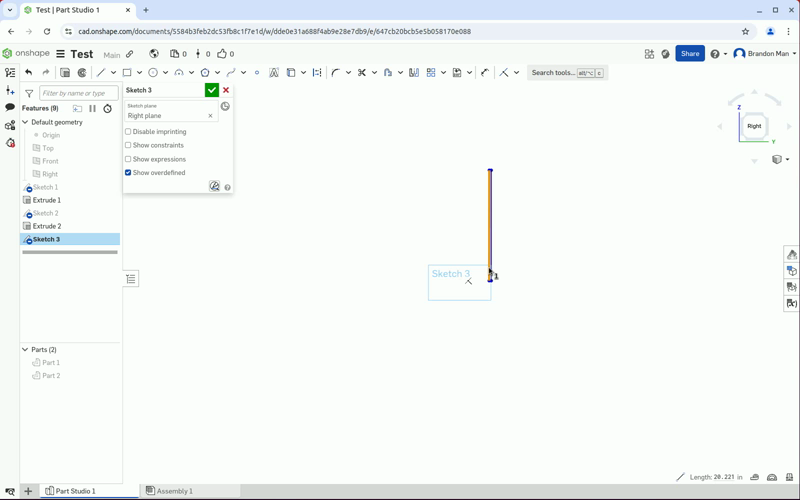
mouse_move(73, 352)
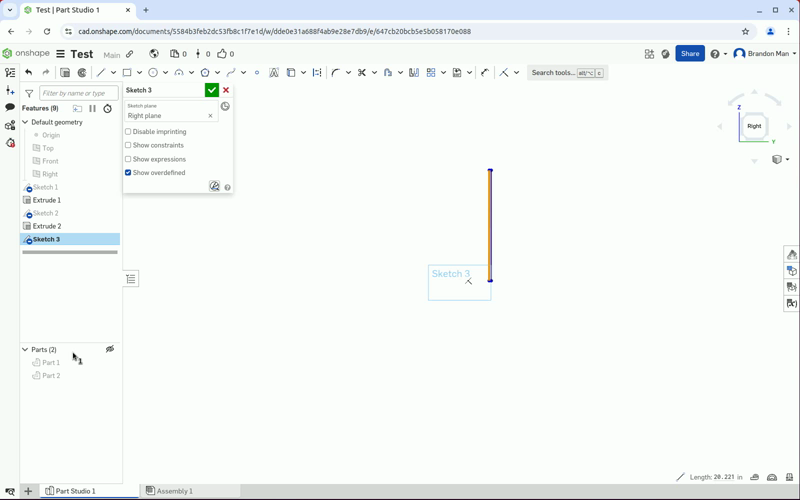
key(shift+y)
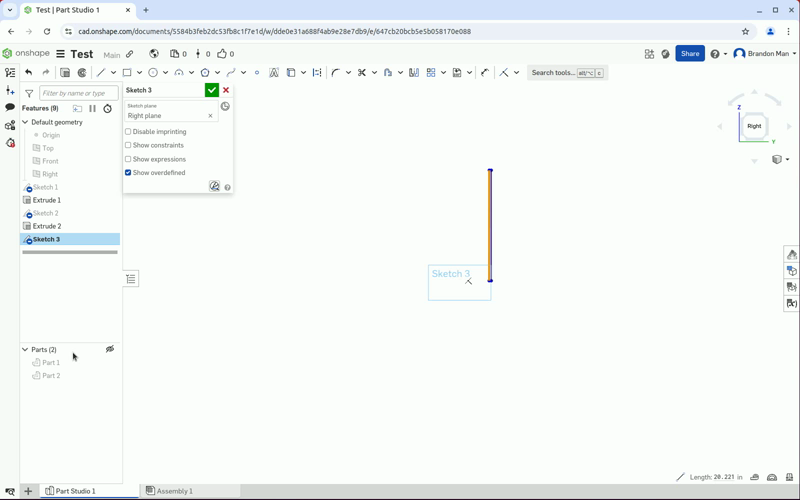
key(shift+e)
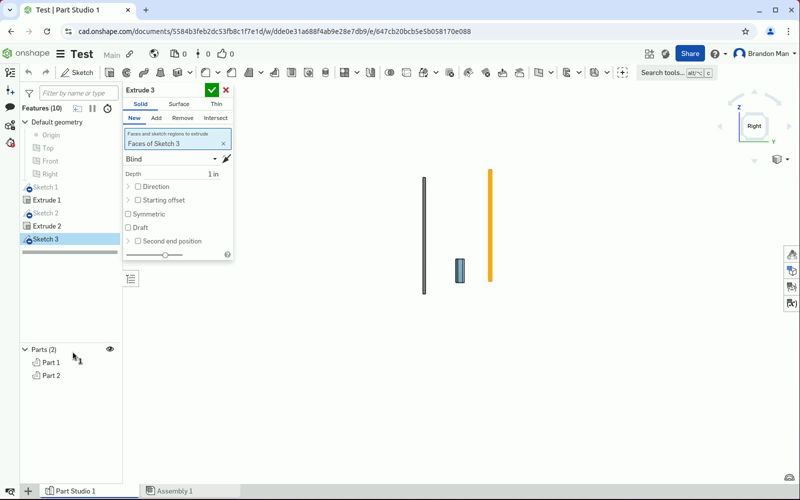
mouse_move(143, 106)
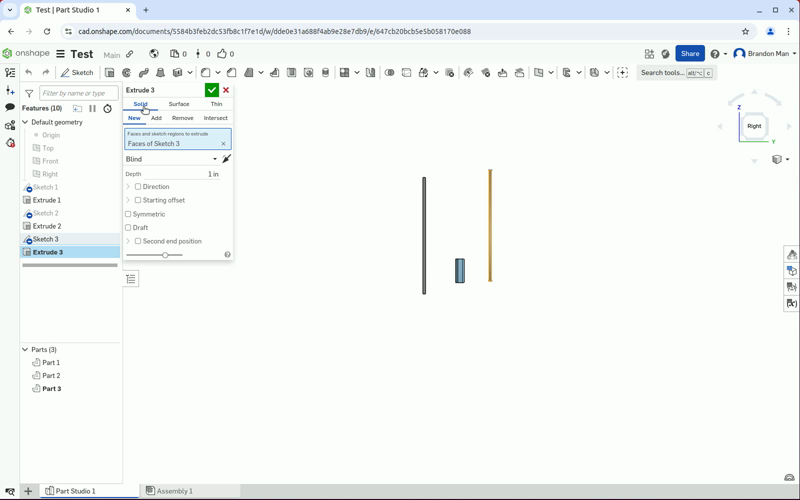
click(143, 106)
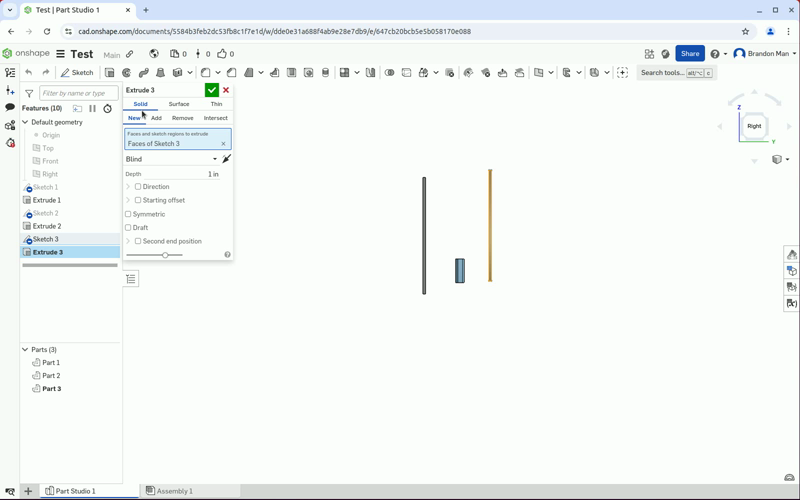
mouse_move(137, 120)
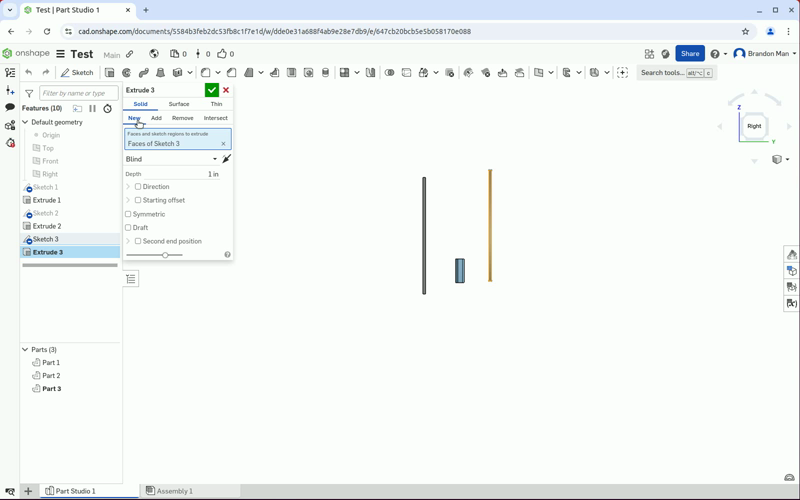
click(137, 120)
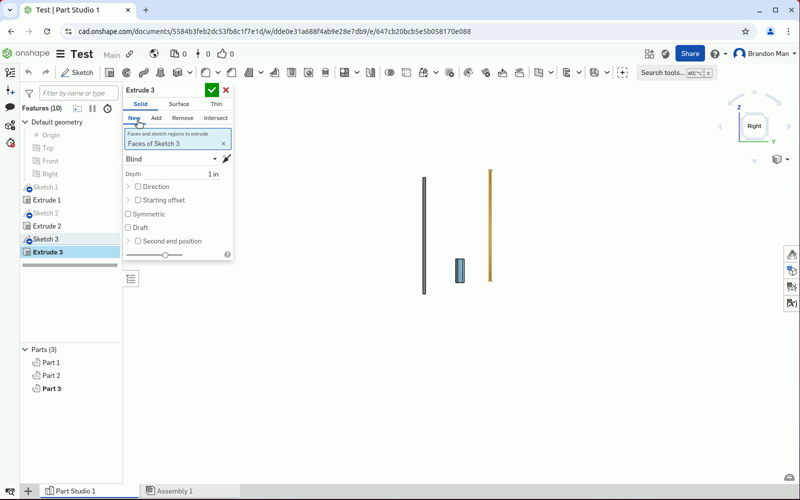
key(tab, 4)
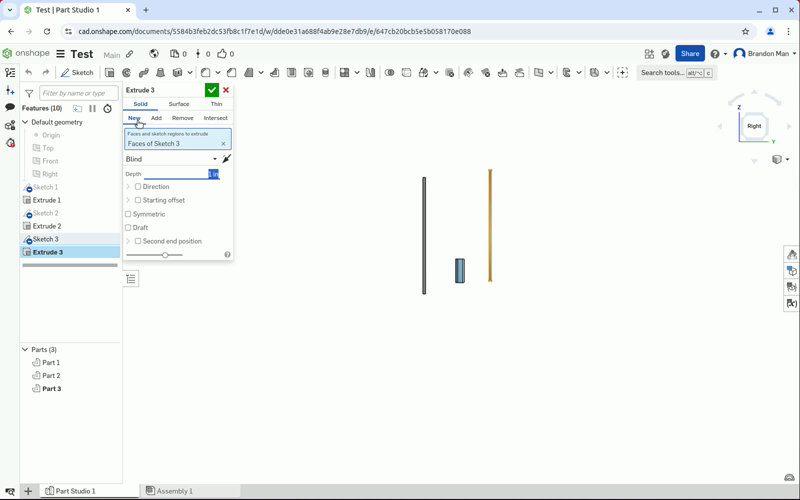
text(-0.241)
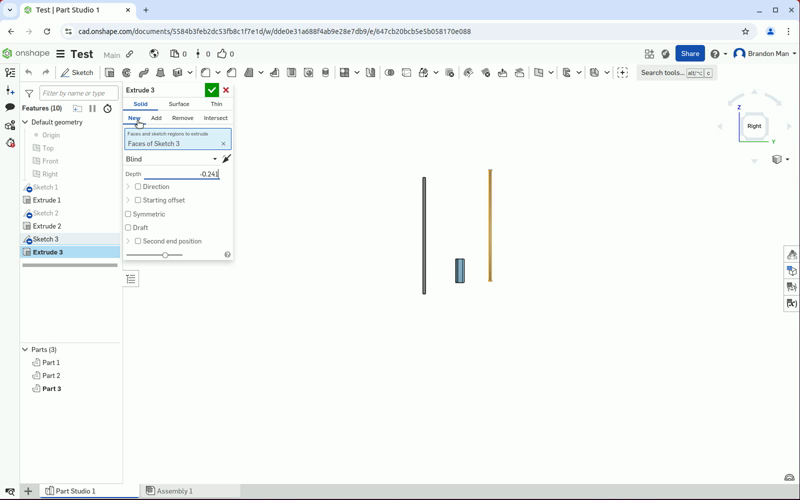
key(enter)
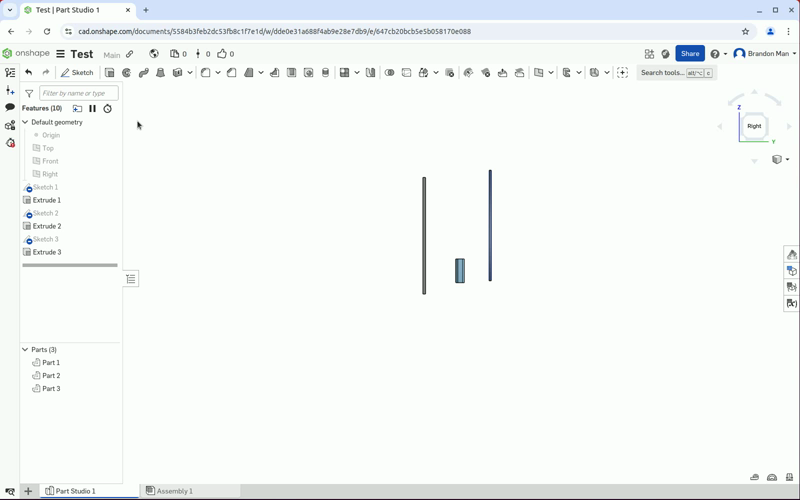
key(shift+h)
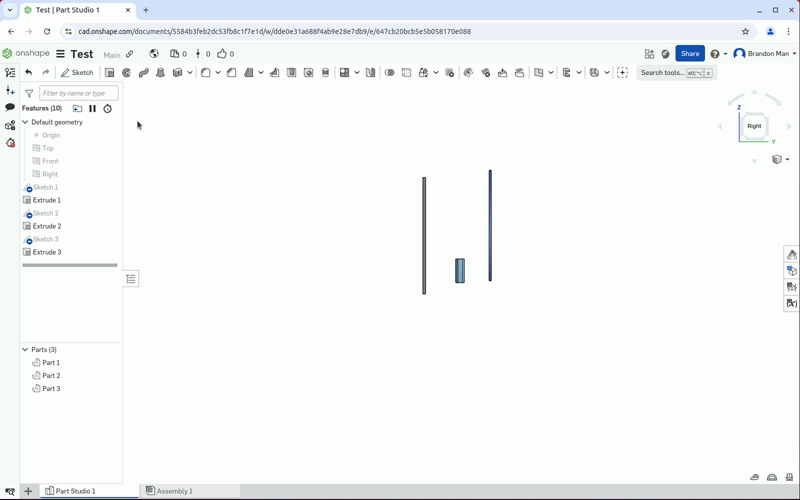
key(shift+h)
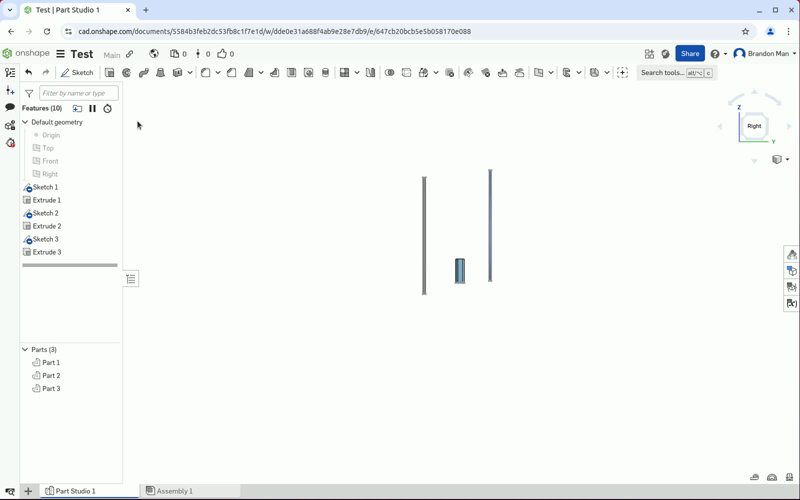
key(shift+7)
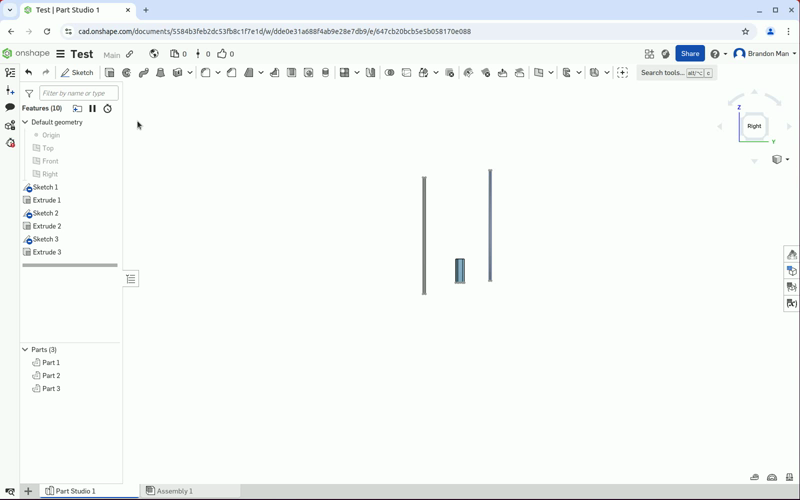
key(right, 2)
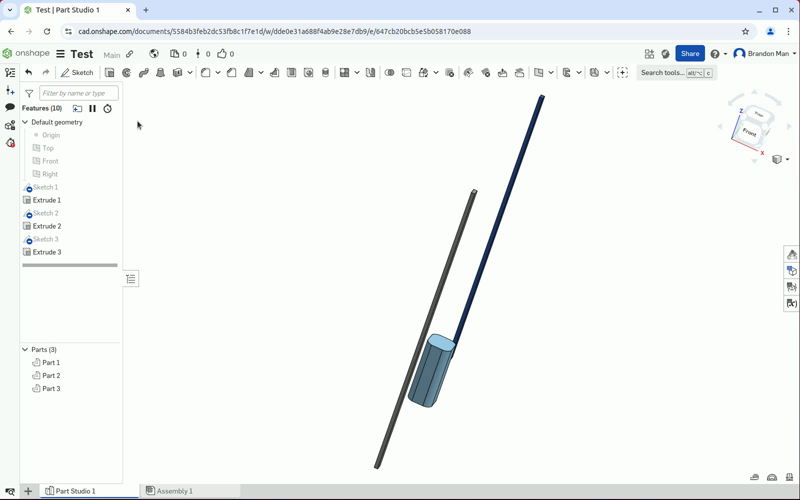
key(down, 2)
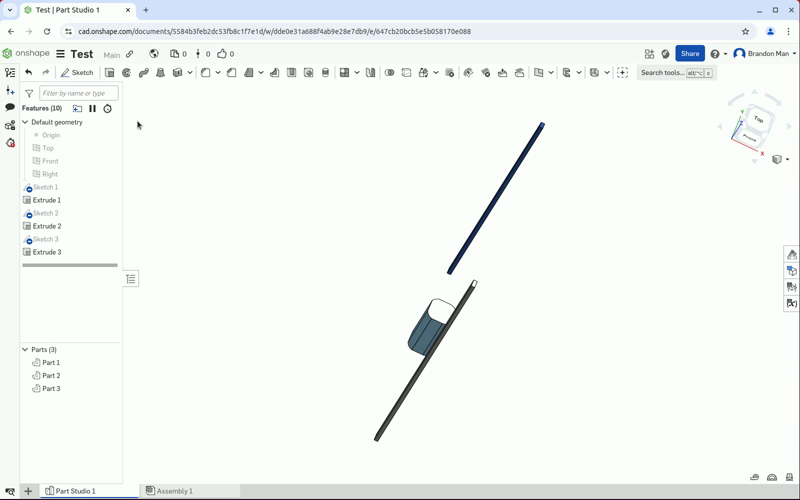
key(up, 2)
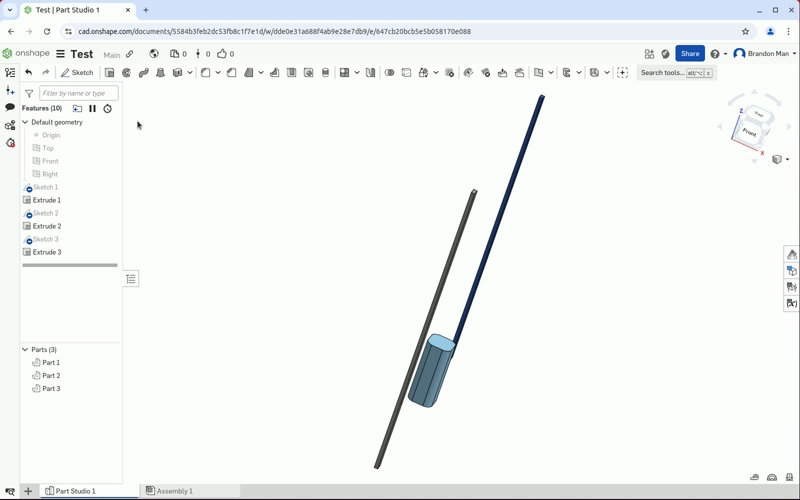
key(left, 2)
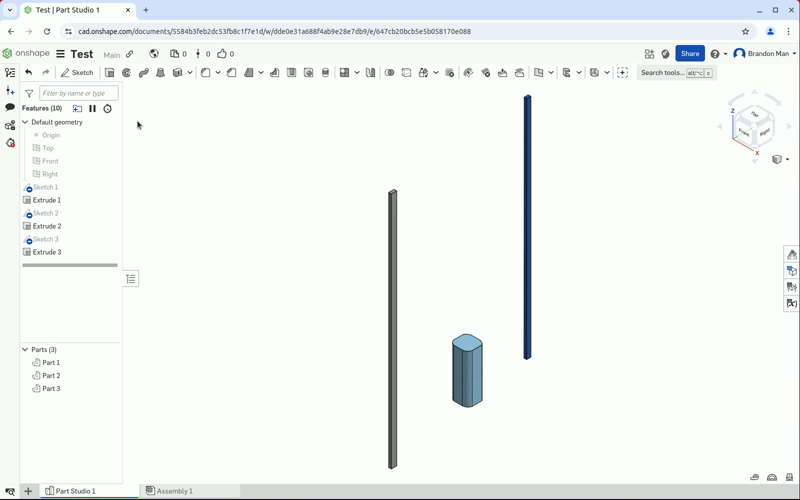
mouse_move(73, 189)
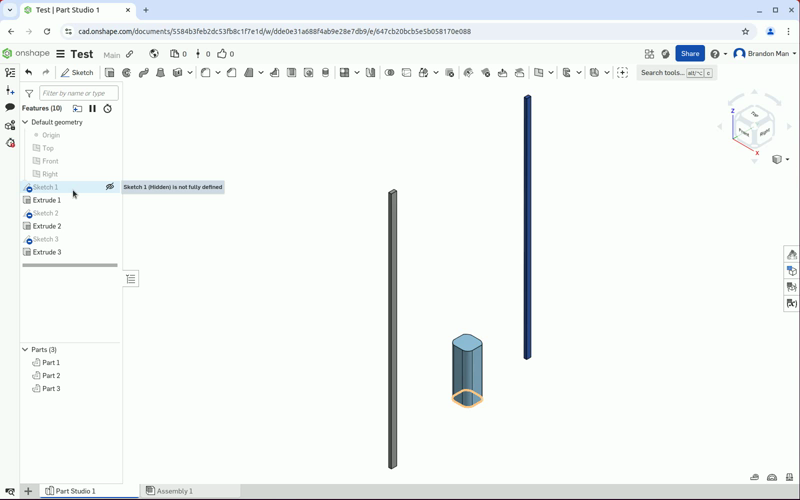
click(73, 189)